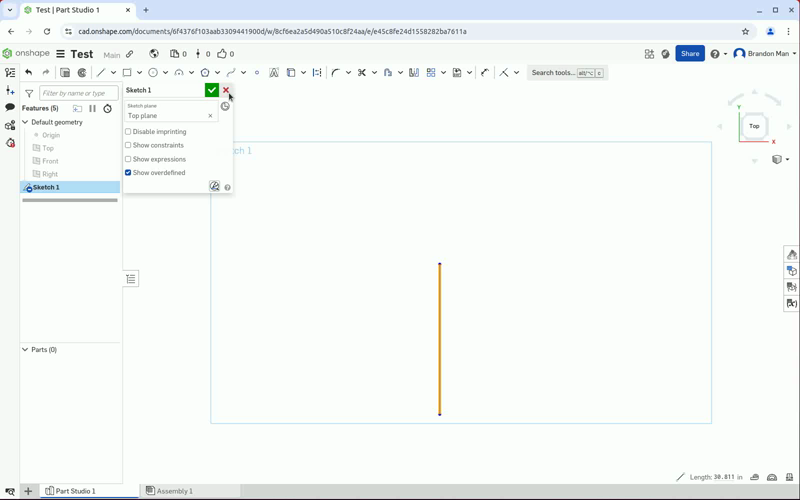
key(shift+h)
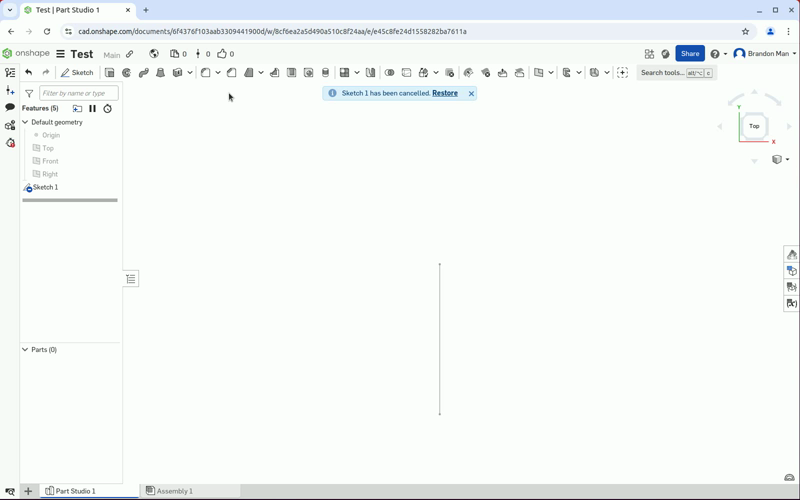
mouse_move(73, 352)
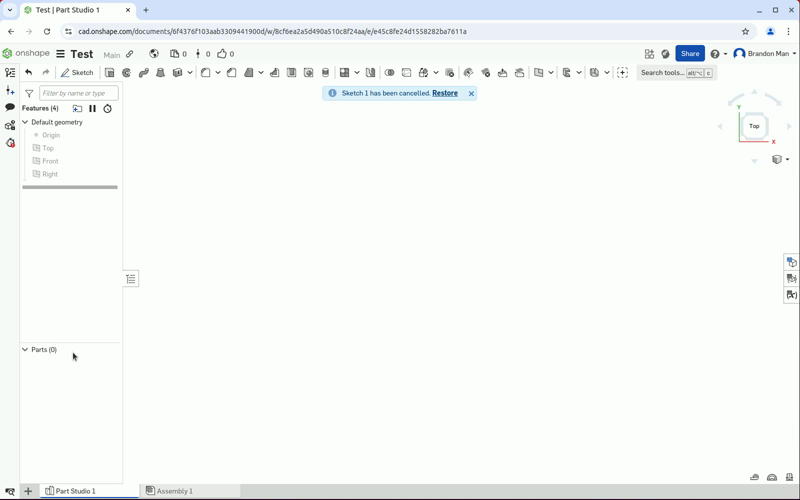
key(y)
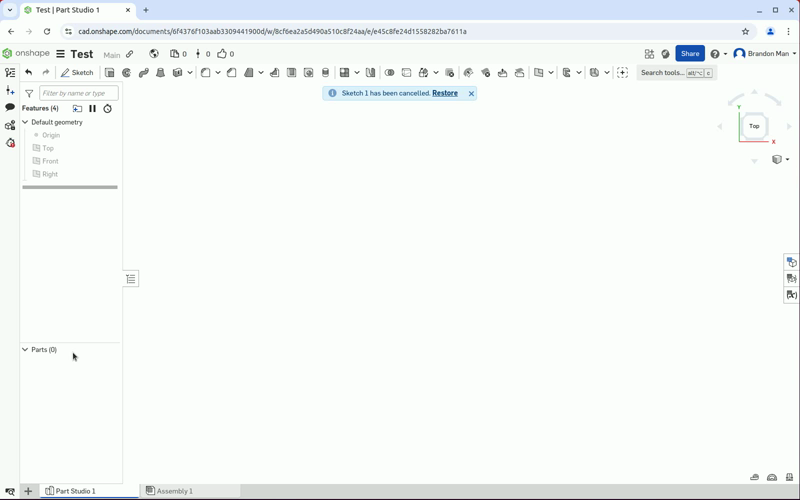
key(shift+p)
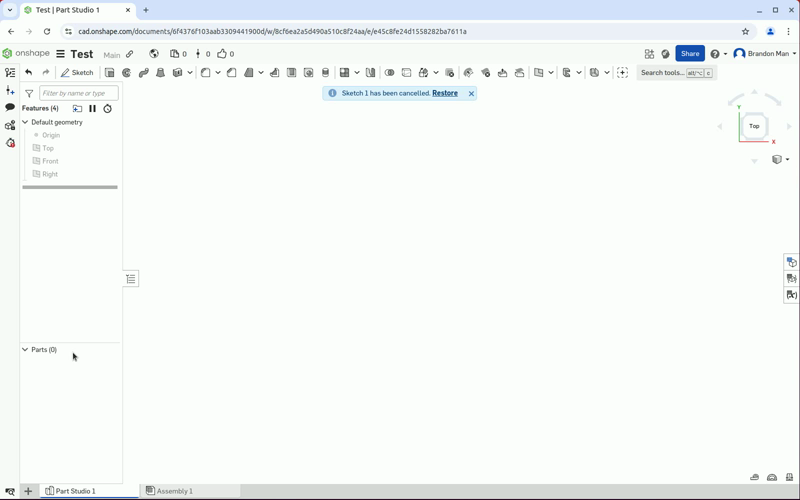
key(space)
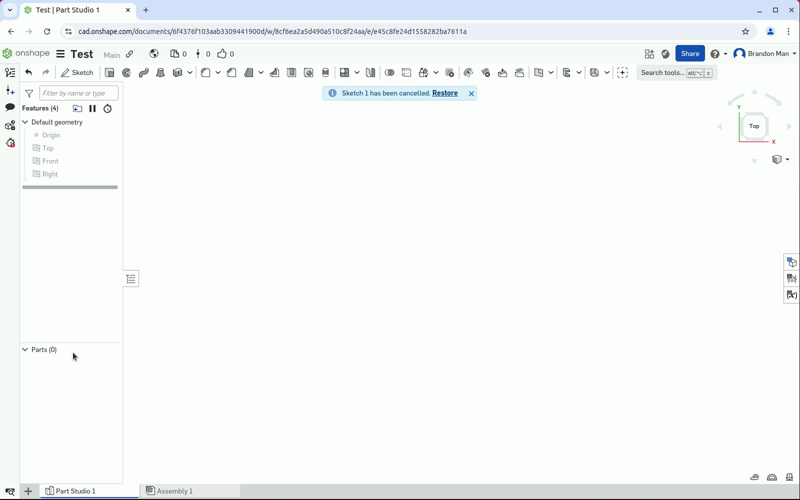
key_down(shift)
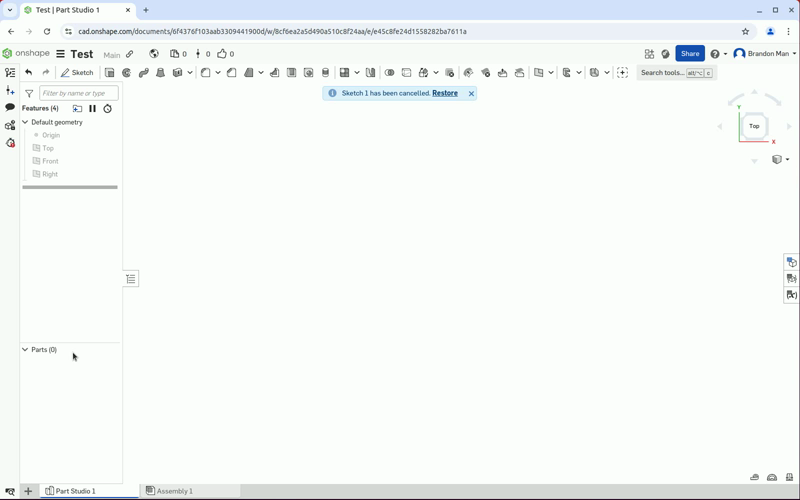
key(up)
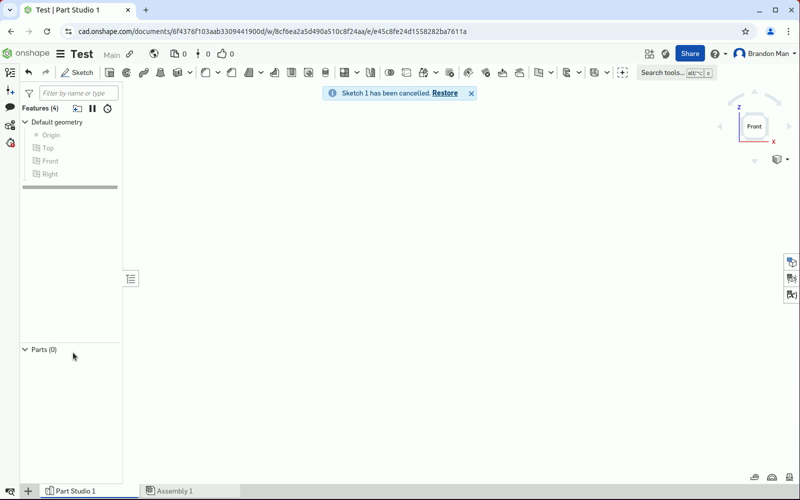
key_up(shift)
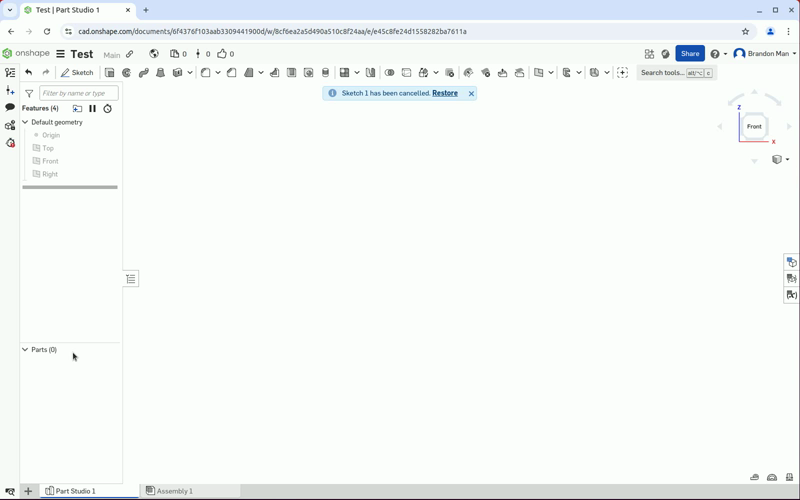
key(space)
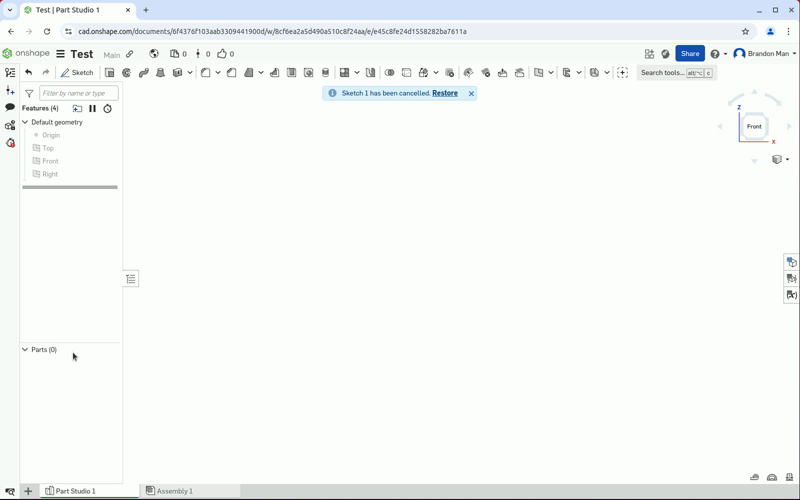
key_down(shift)
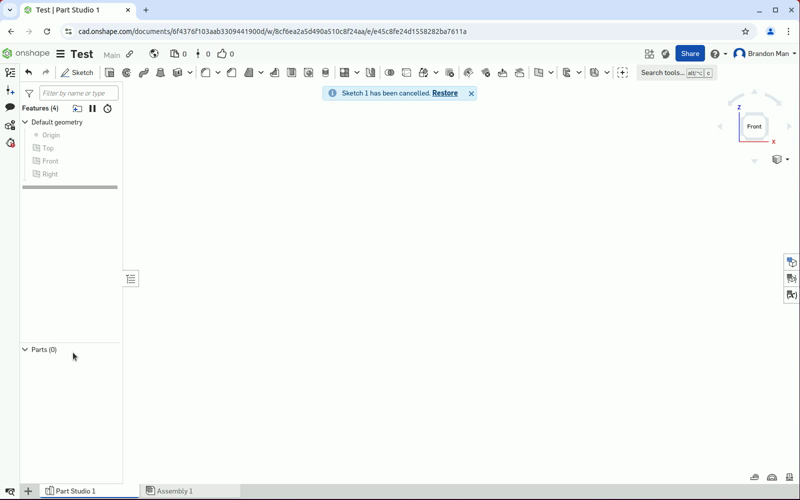
key(left)
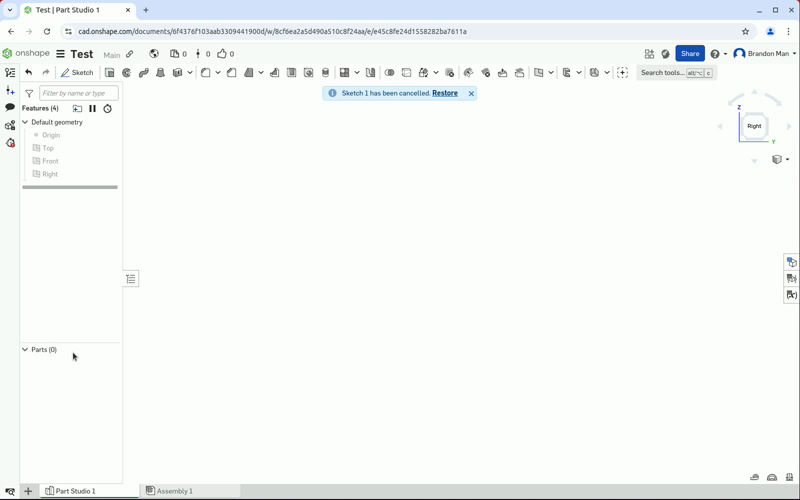
key_up(shift)
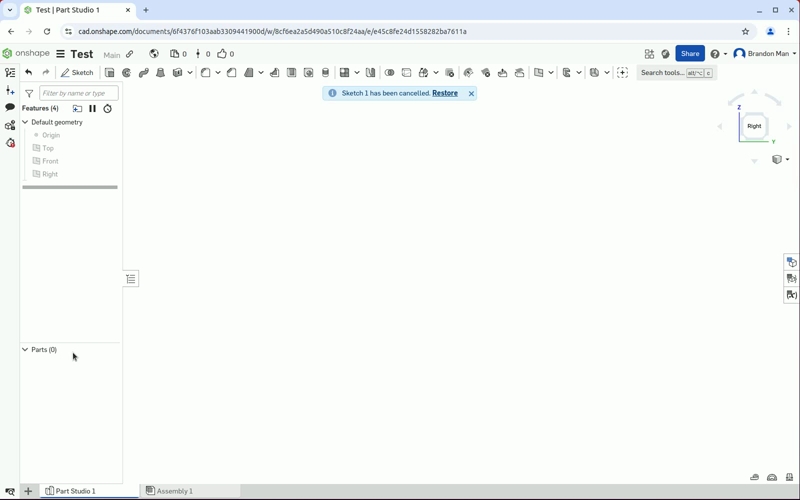
mouse_move(73, 352)
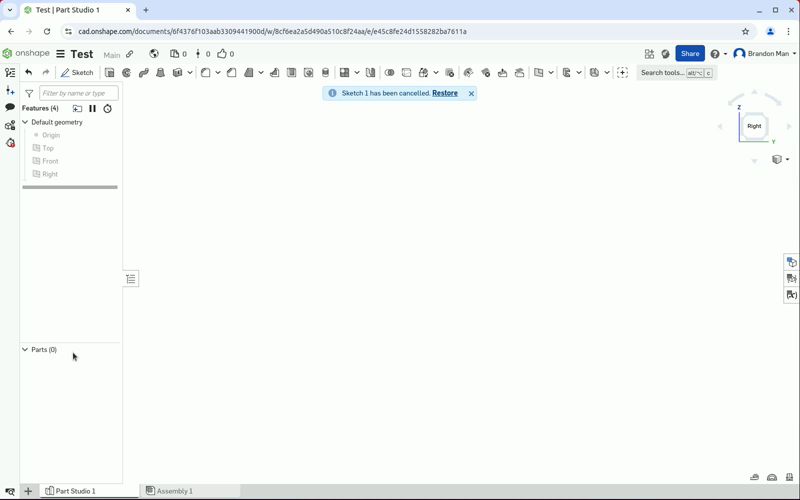
key(shift+y)
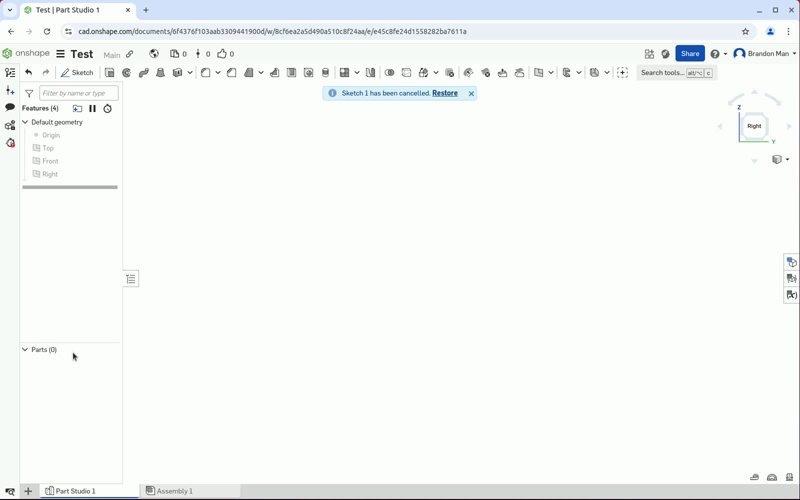
key(shift+s)
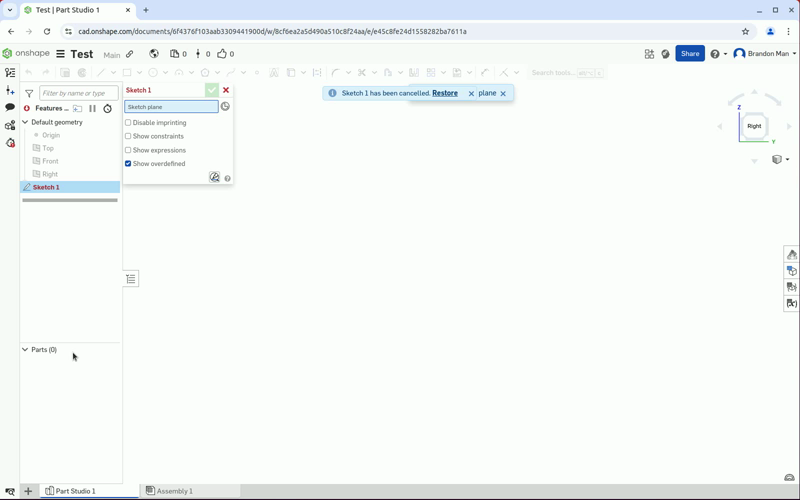
mouse_move(73, 176)
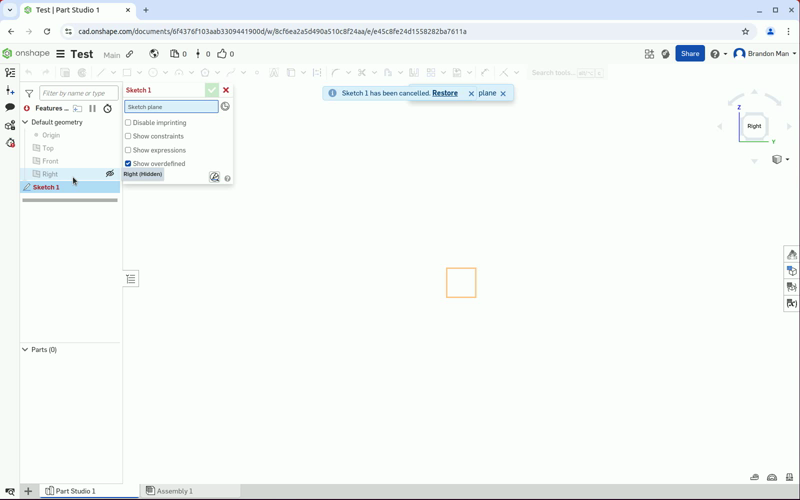
click(73, 176)
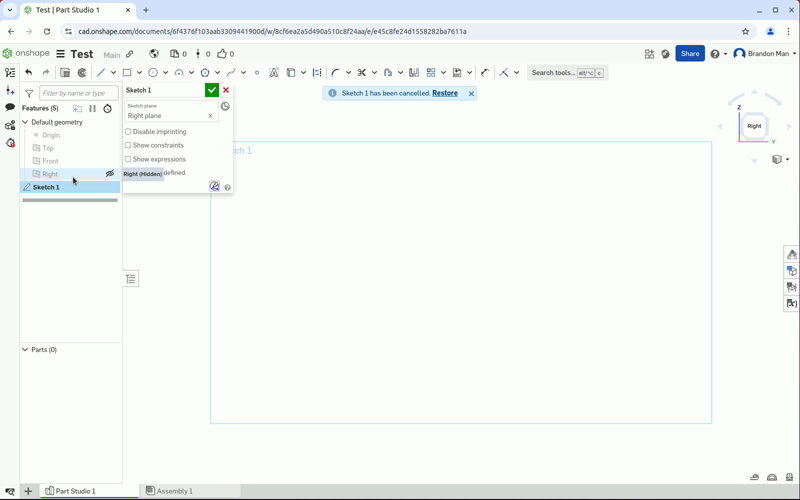
mouse_move(73, 352)
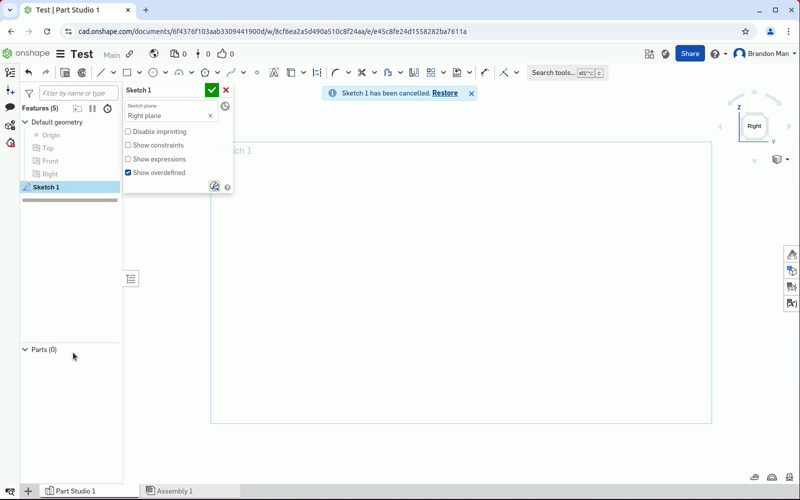
key(y)
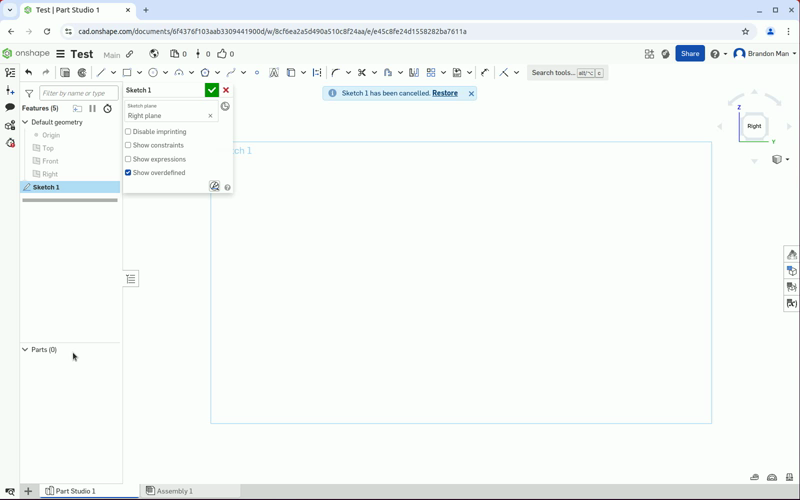
key(l)
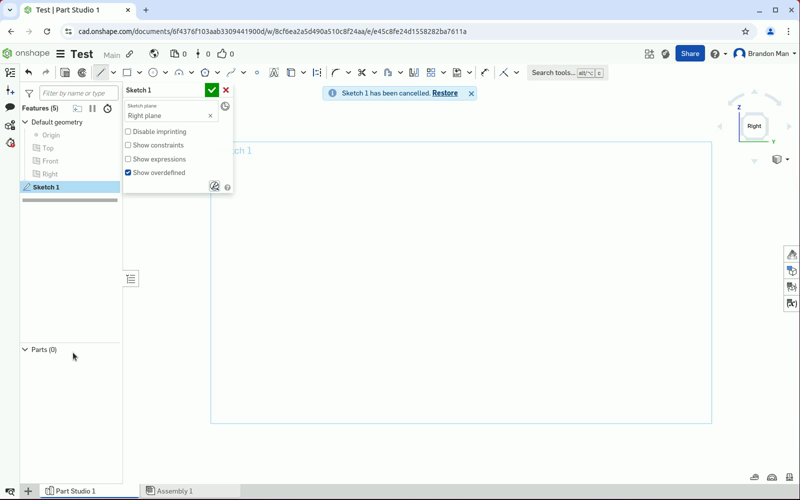
key_down(shift)
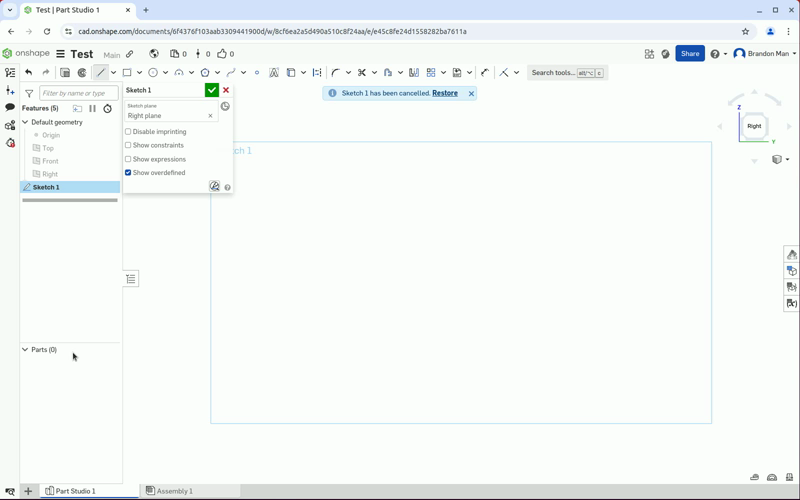
mouse_move(348, 287)
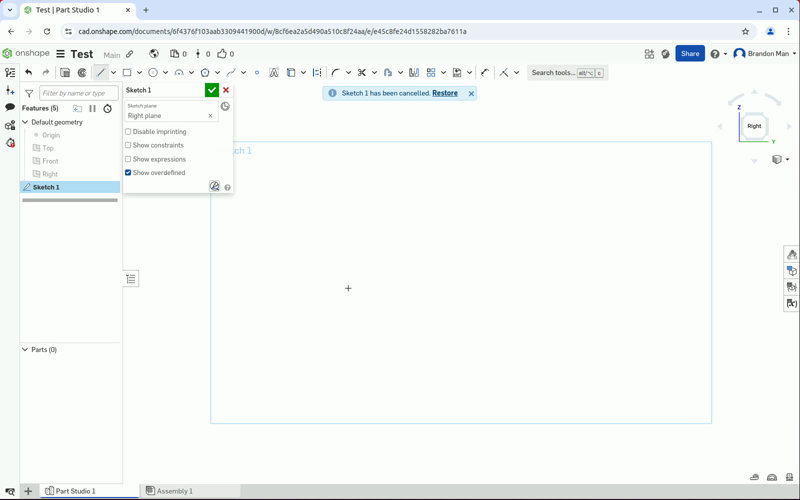
click(348, 287)
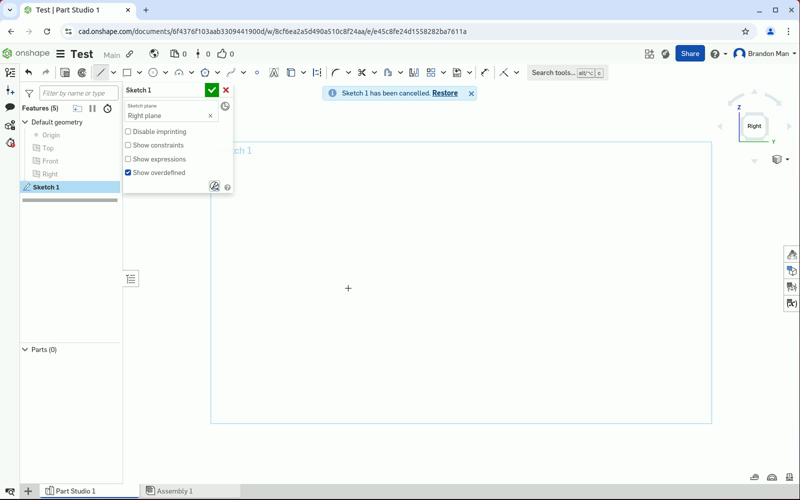
key_up(shift)
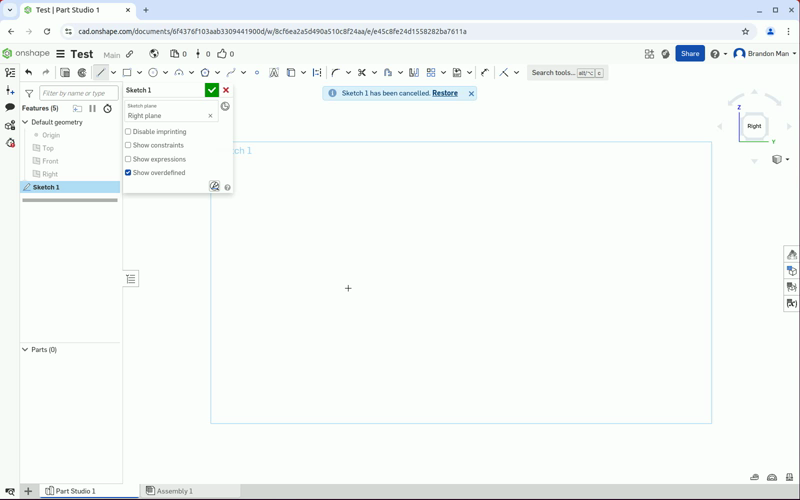
key_down(shift)
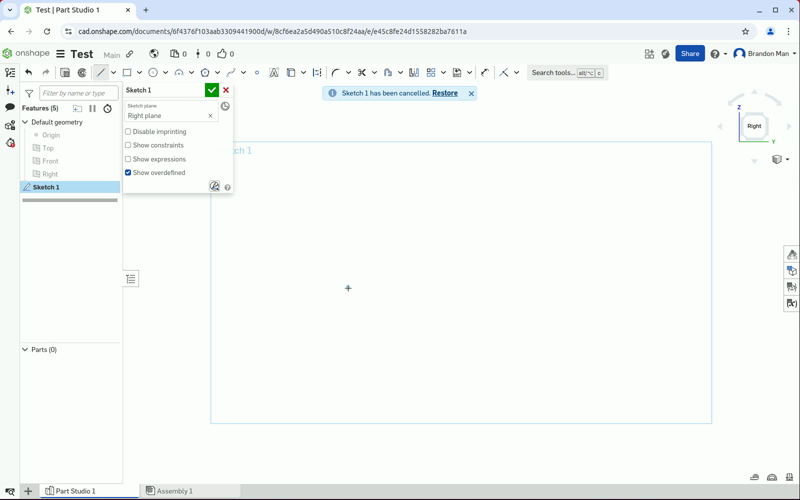
mouse_move(572, 287)
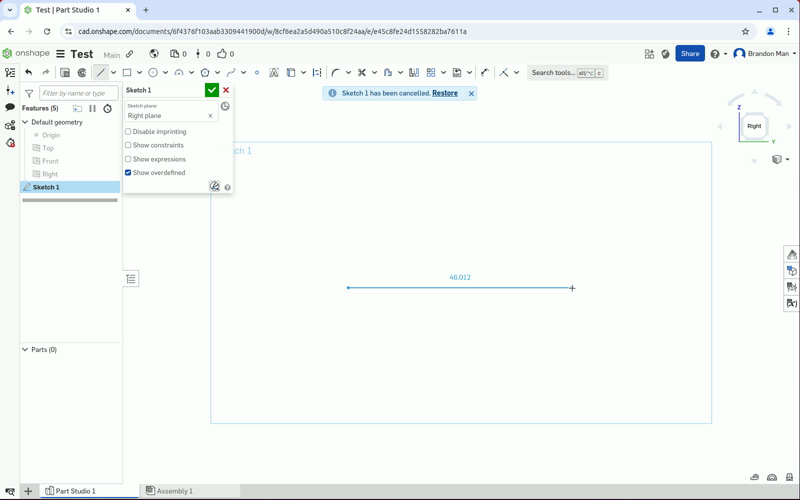
click(572, 287)
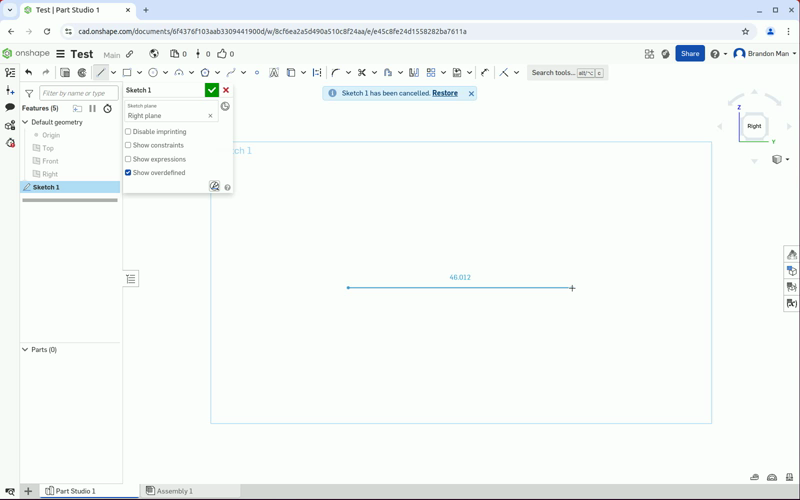
key_up(shift)
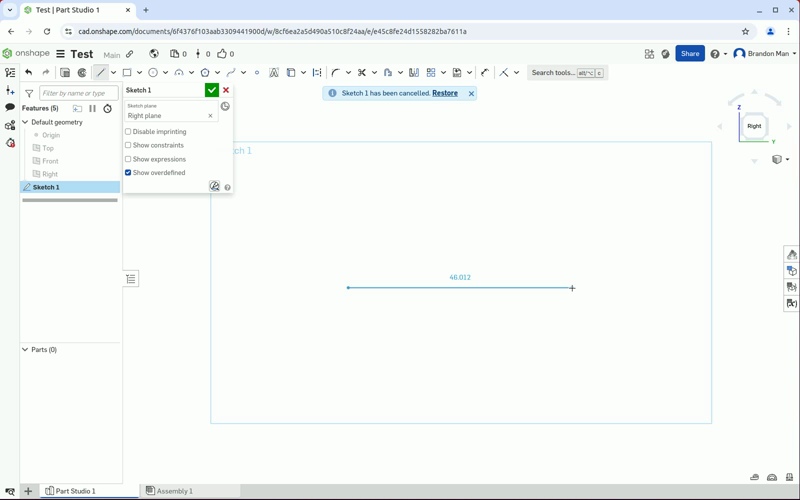
key_down(shift)
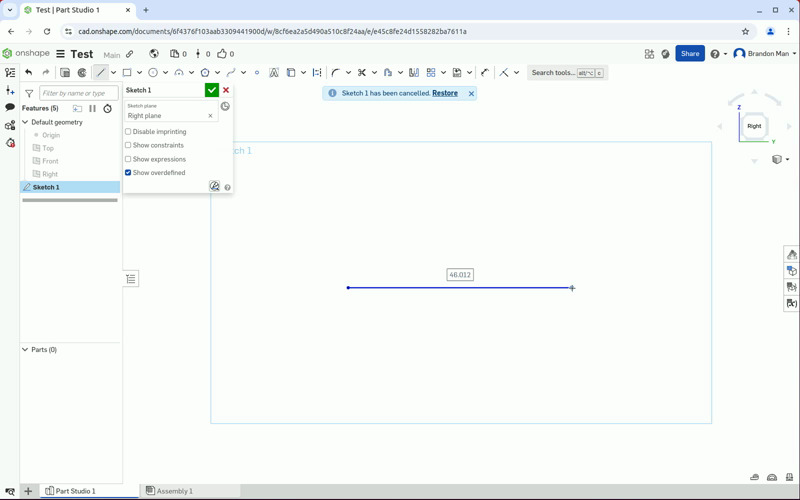
mouse_move(589, 287)
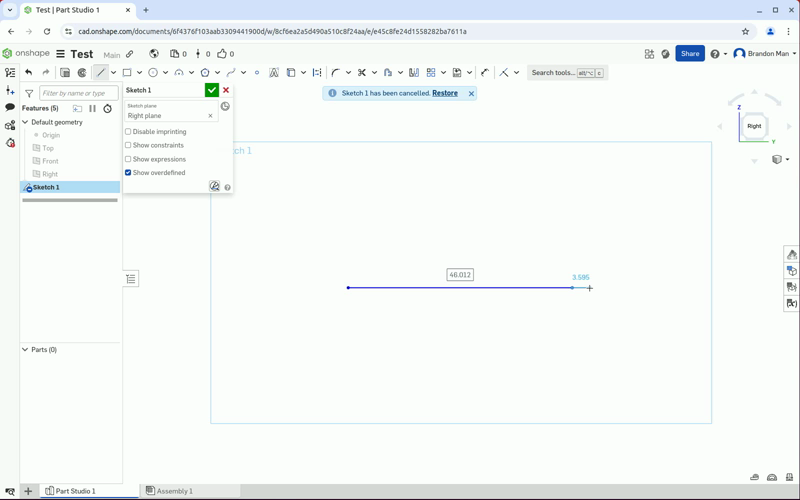
mouse_move(572, 278)
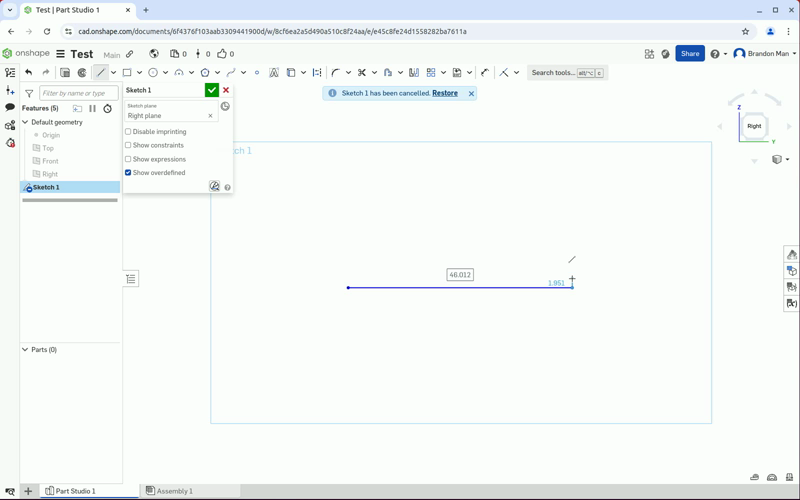
click(572, 278)
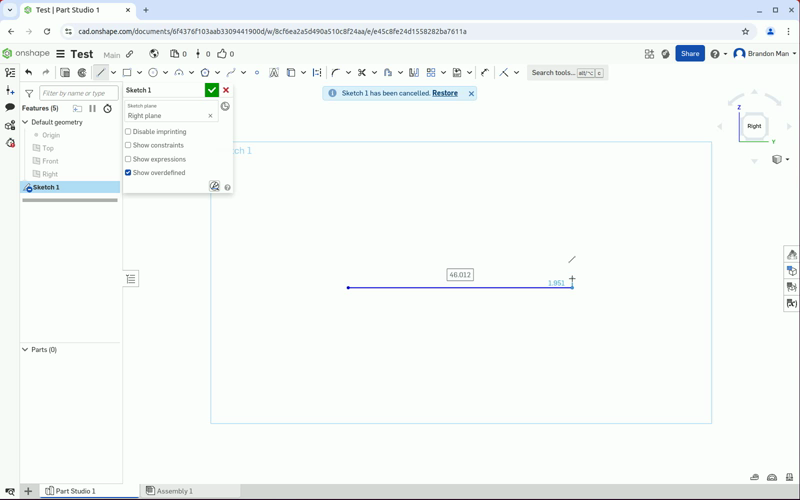
key_up(shift)
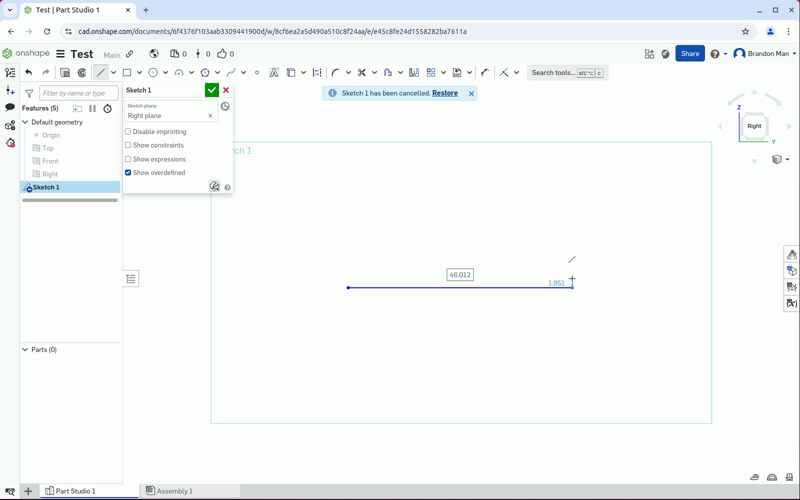
key_down(shift)
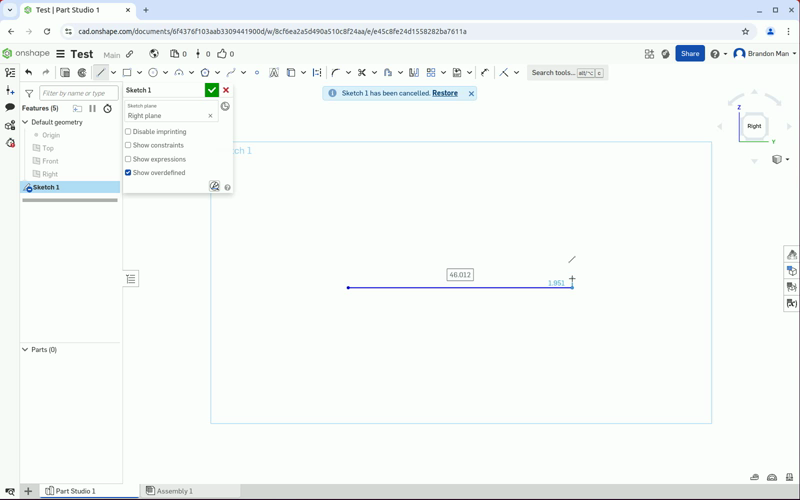
mouse_move(348, 278)
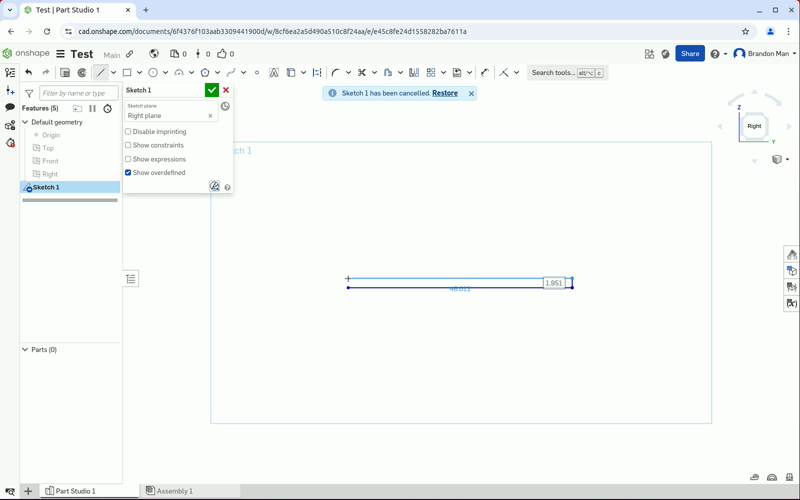
click(348, 278)
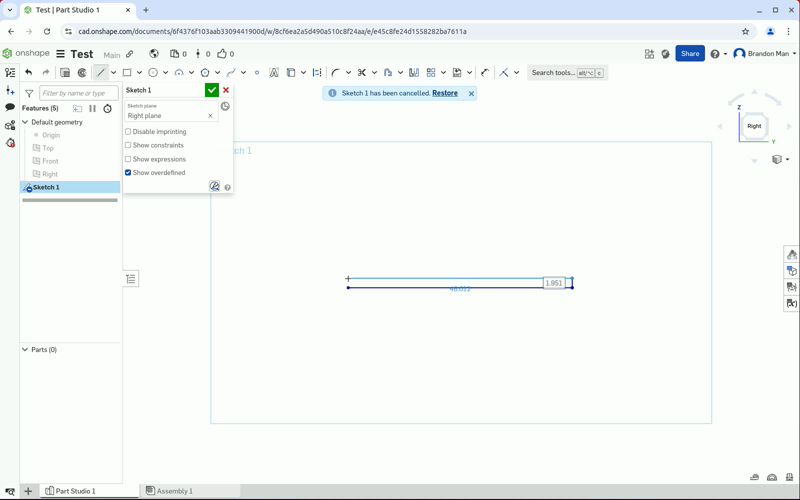
key_up(shift)
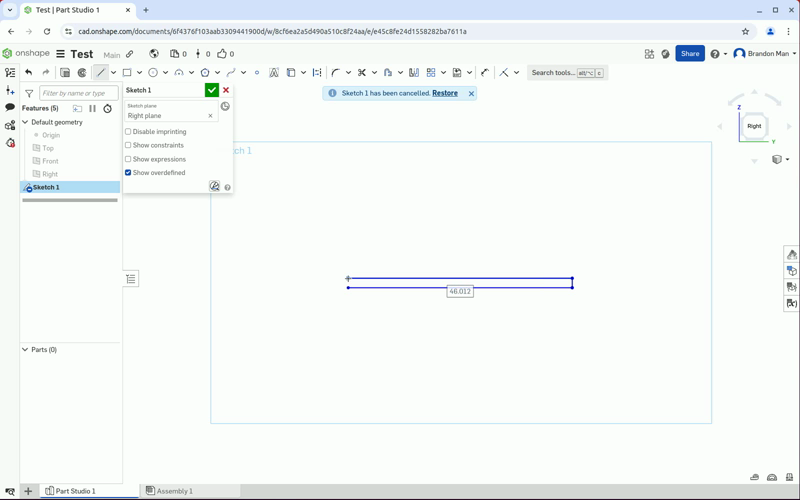
mouse_move(378, 278)
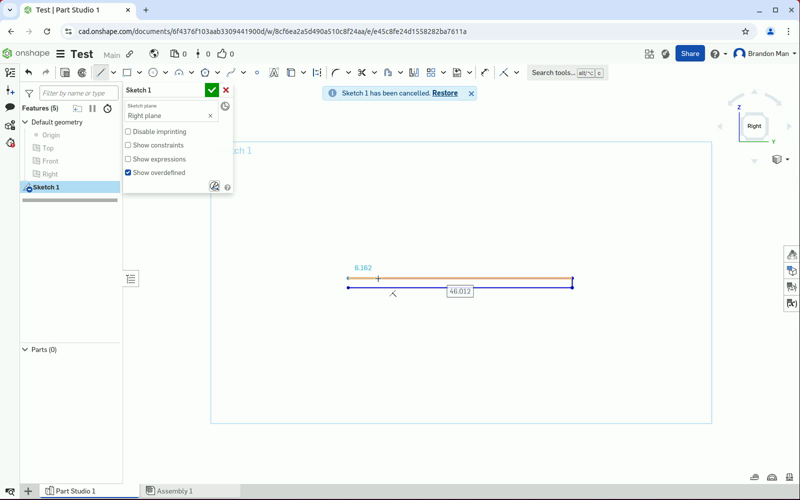
key_down(shift)
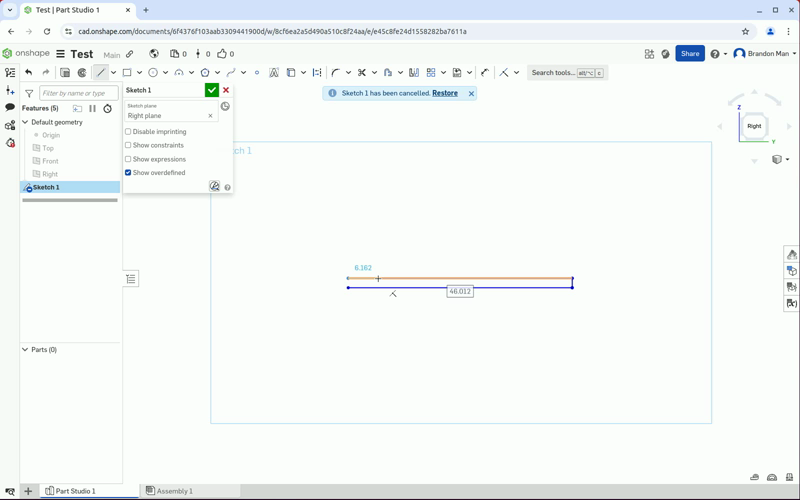
mouse_move(348, 287)
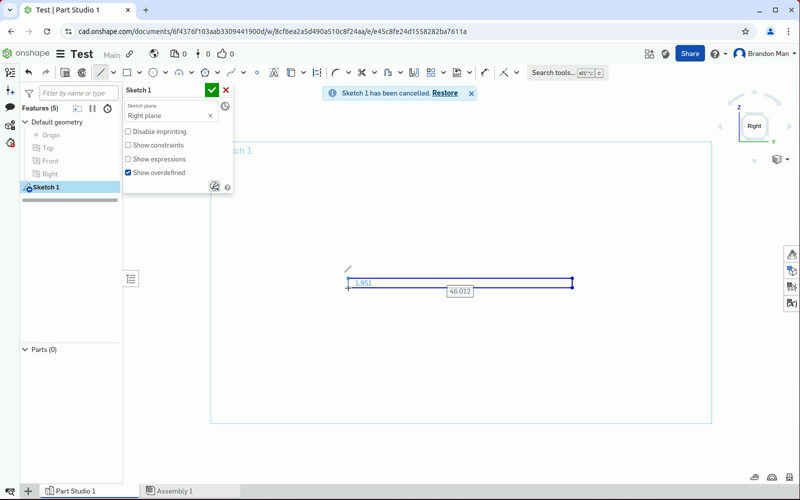
key_up(shift)
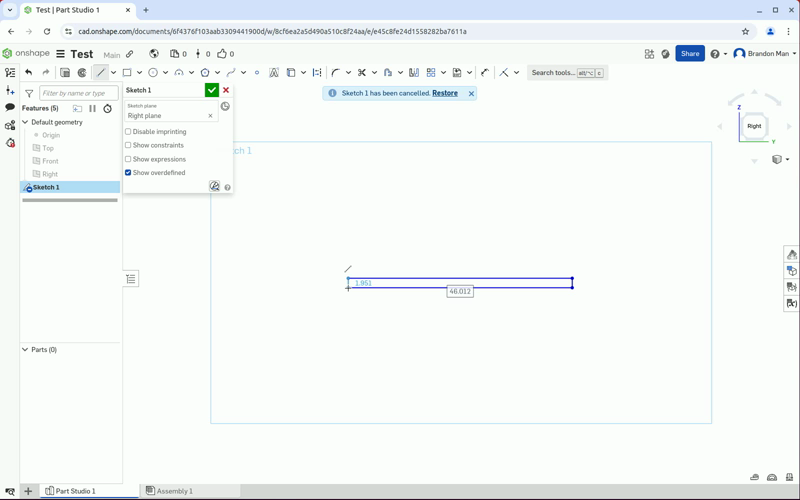
click(348, 287)
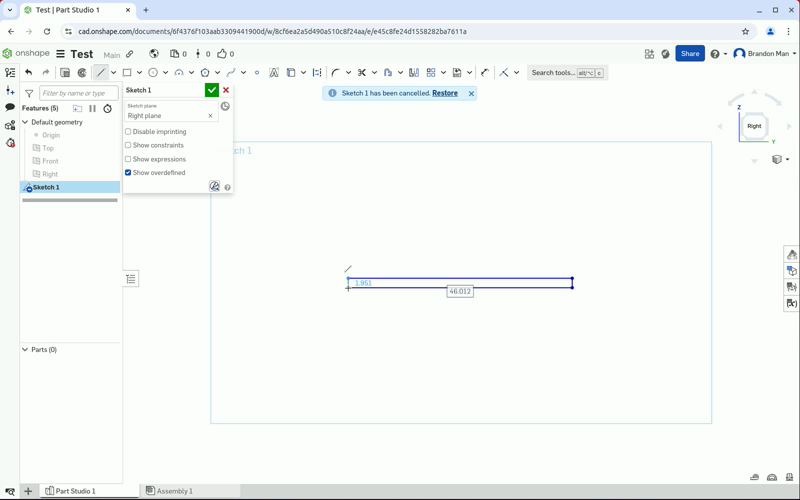
key(esc)
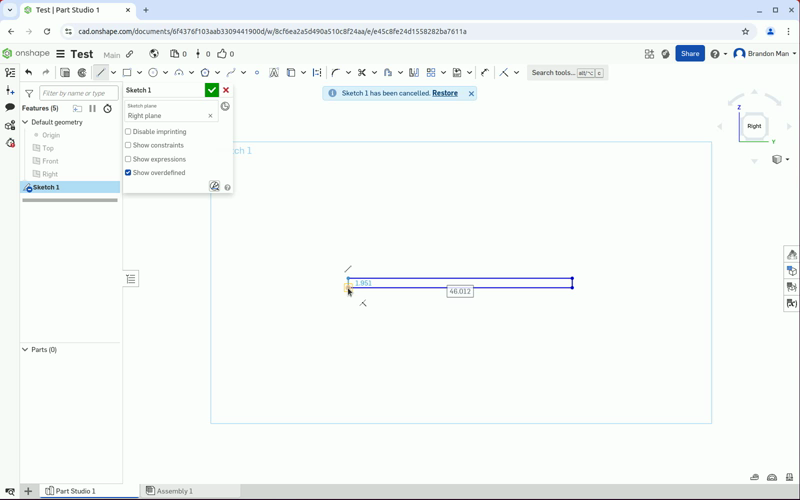
mouse_move(457, 279)
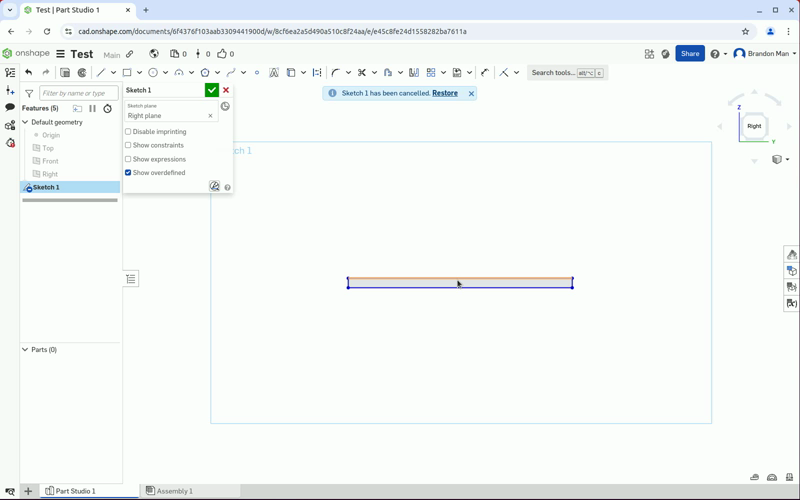
click(457, 279)
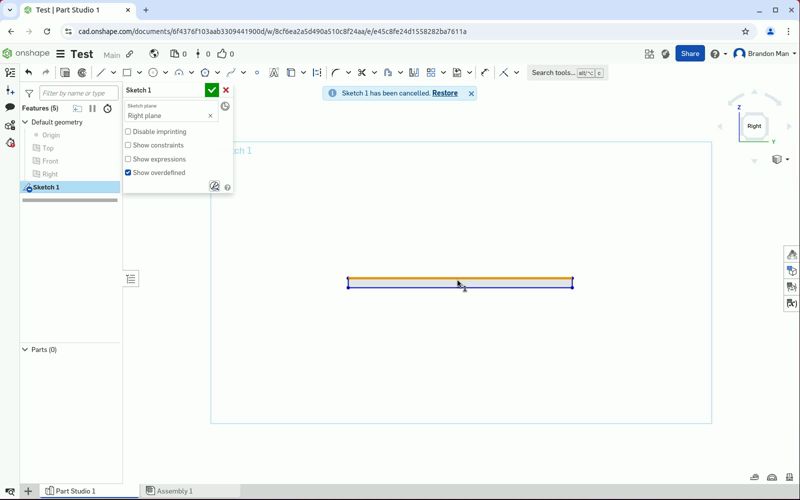
mouse_move(73, 352)
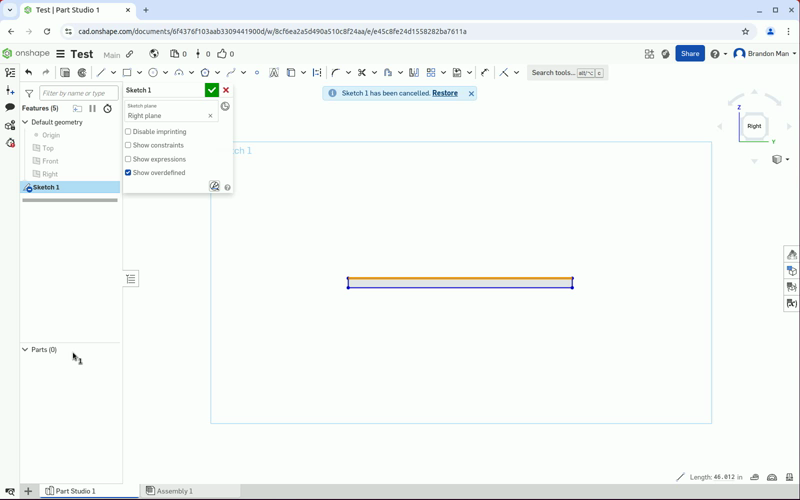
key(shift+y)
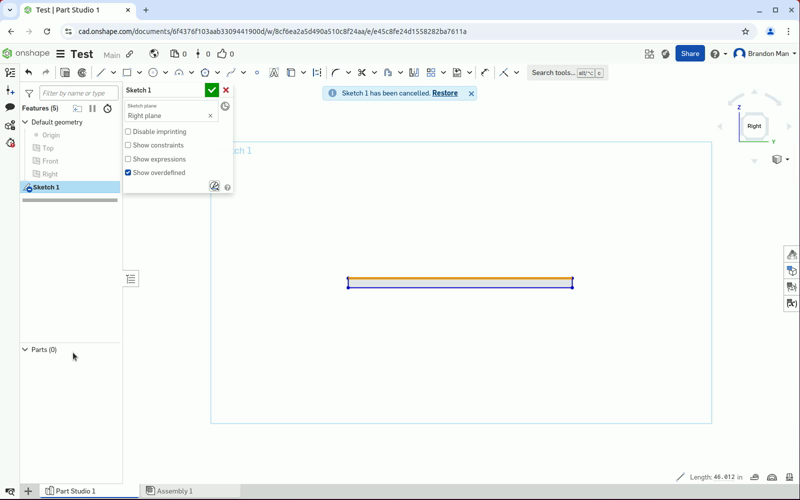
key(shift+e)
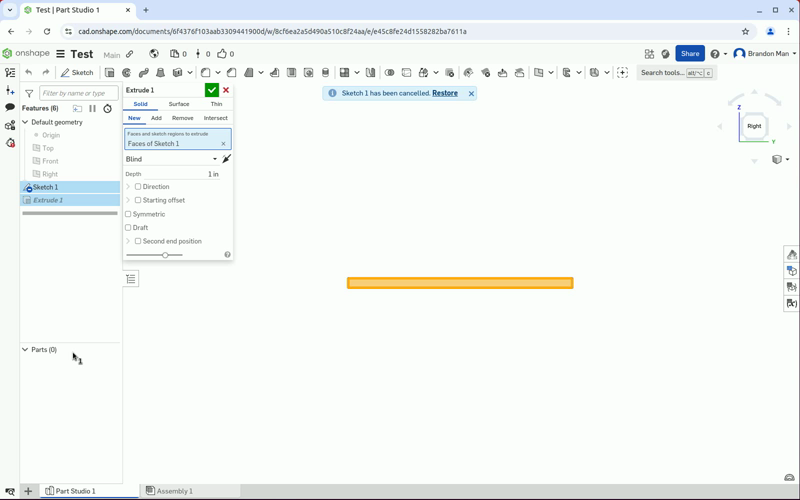
mouse_move(143, 106)
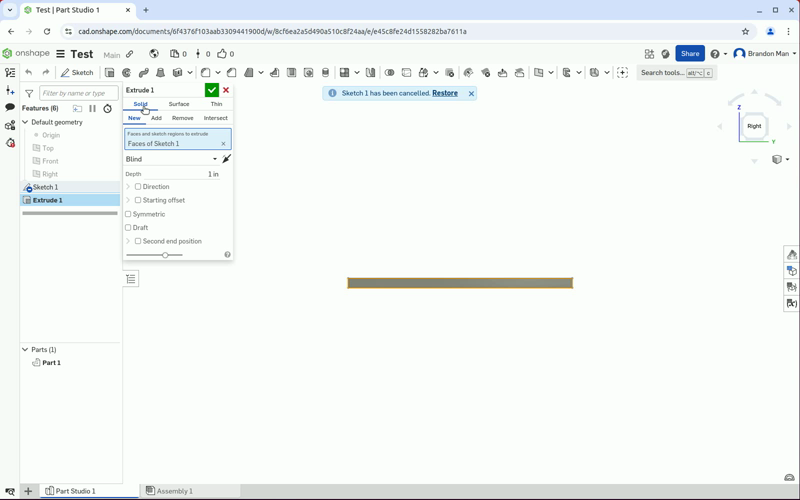
click(143, 106)
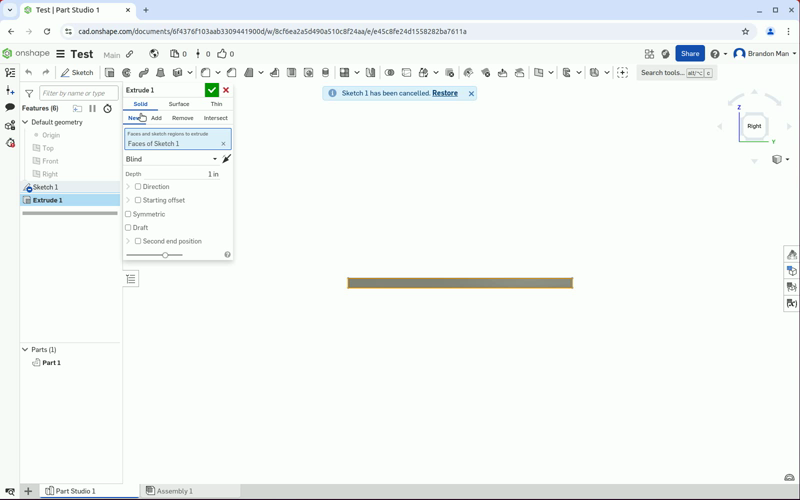
mouse_move(137, 120)
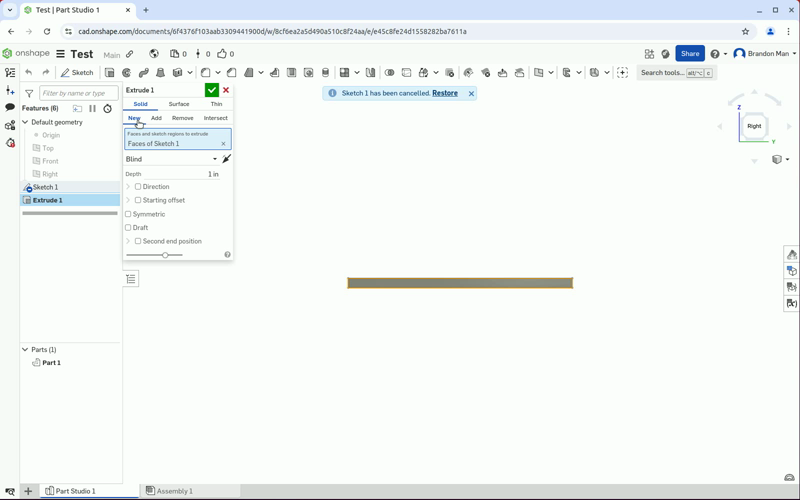
click(137, 120)
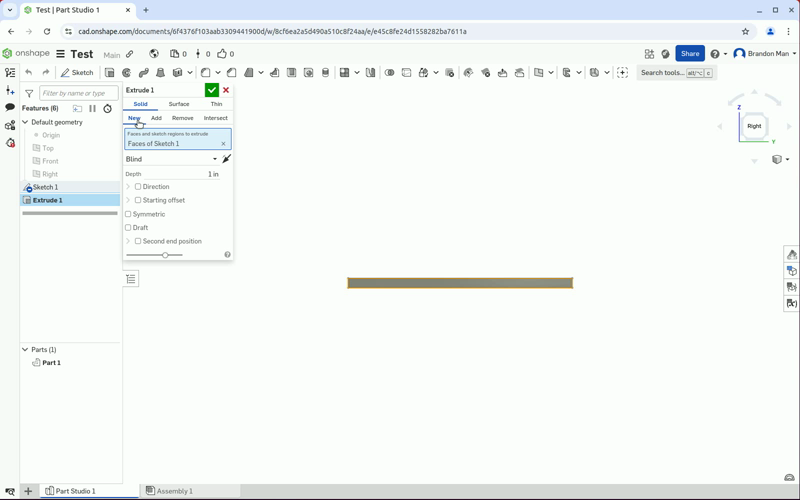
key(tab, 4)
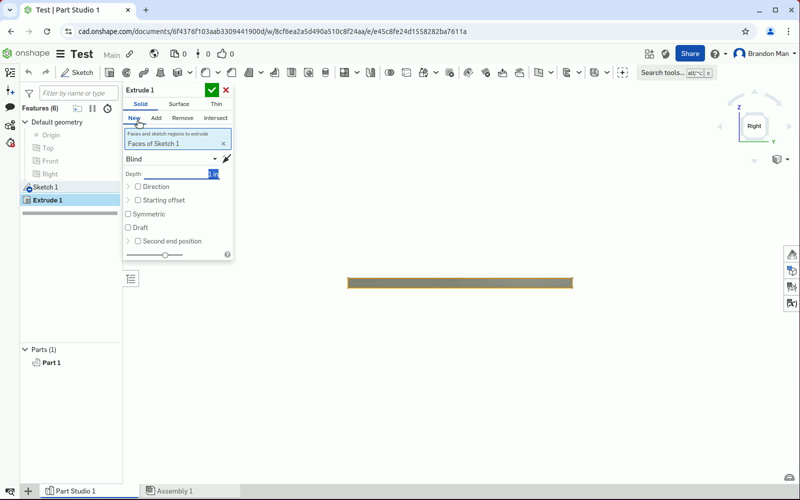
text(2.889)
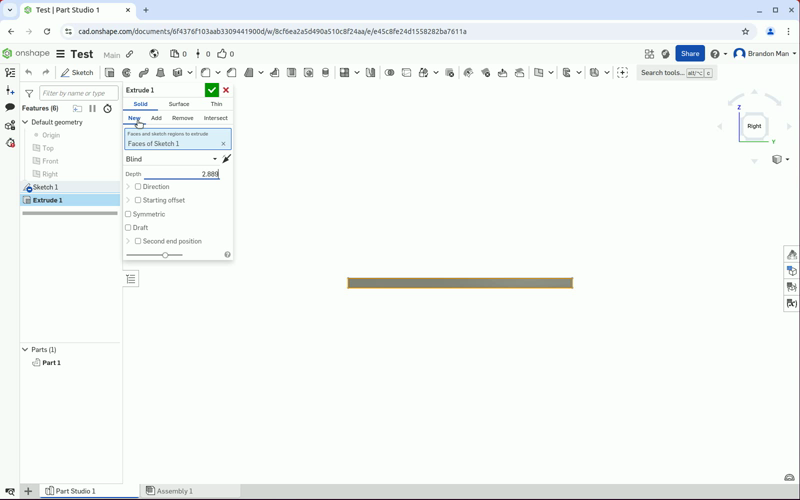
key(enter)
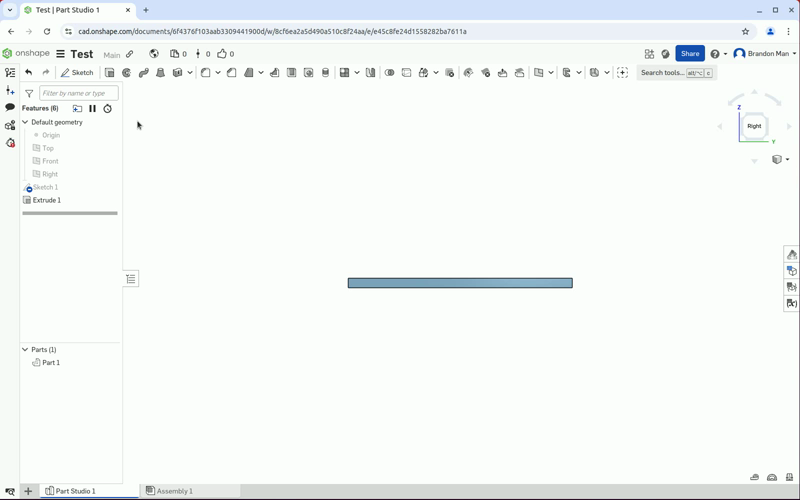
key(shift+h)
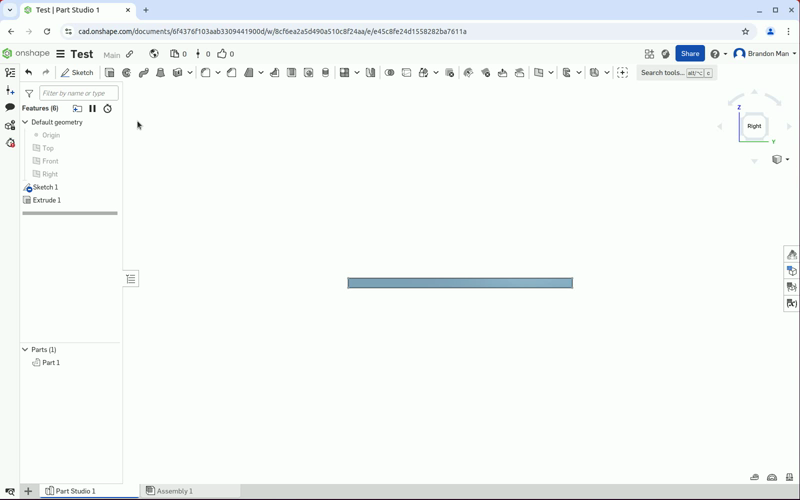
key(shift+h)
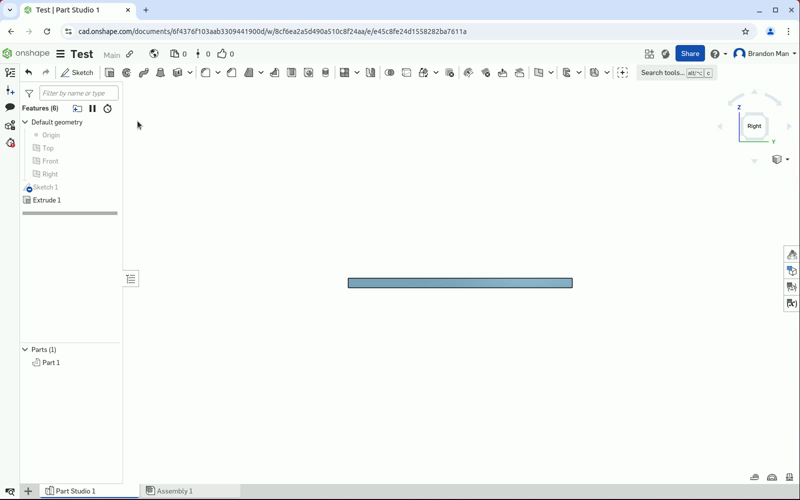
mouse_move(73, 189)
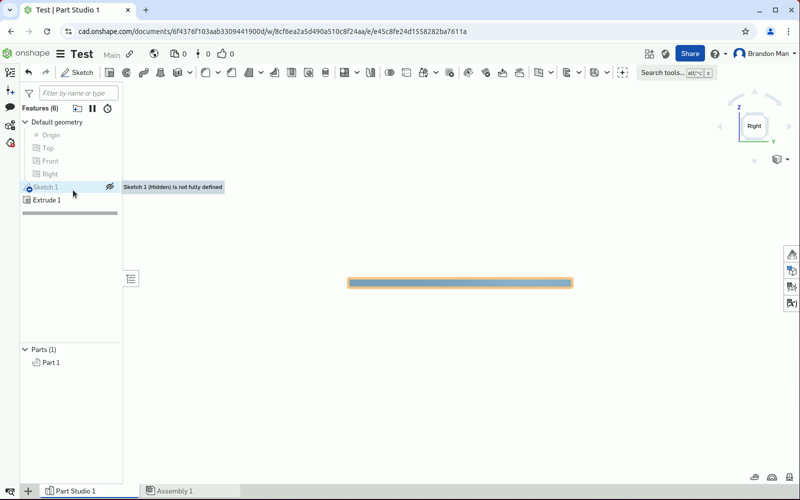
click(73, 189)
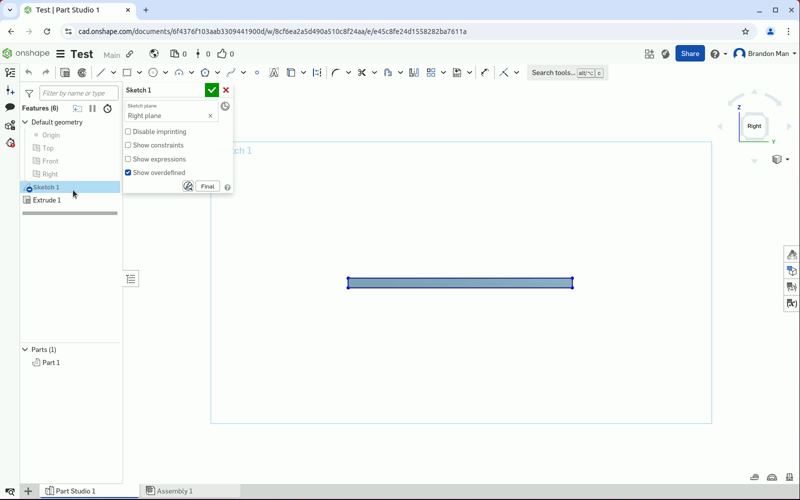
mouse_move(229, 92)
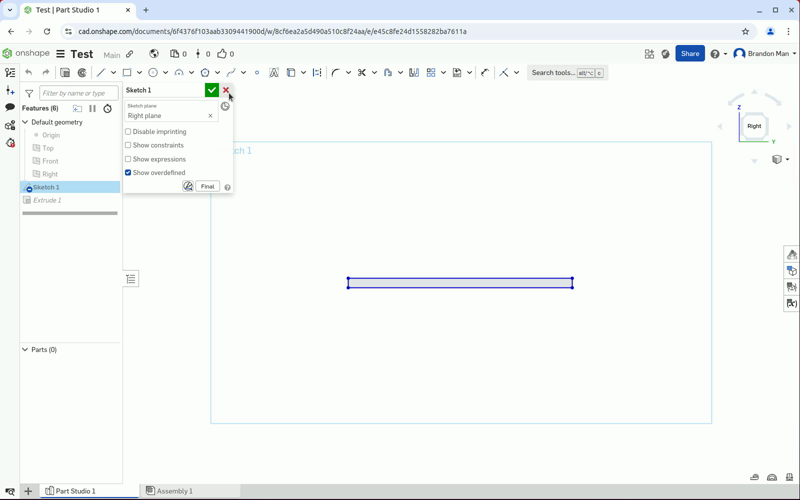
click(229, 92)
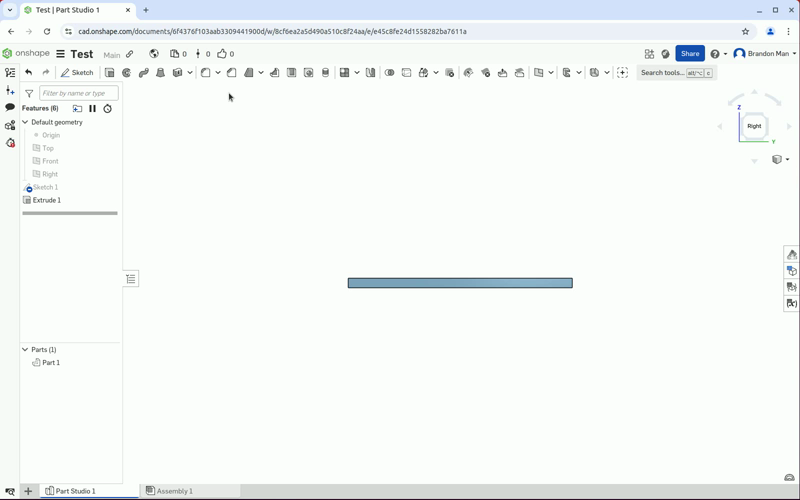
mouse_move(73, 352)
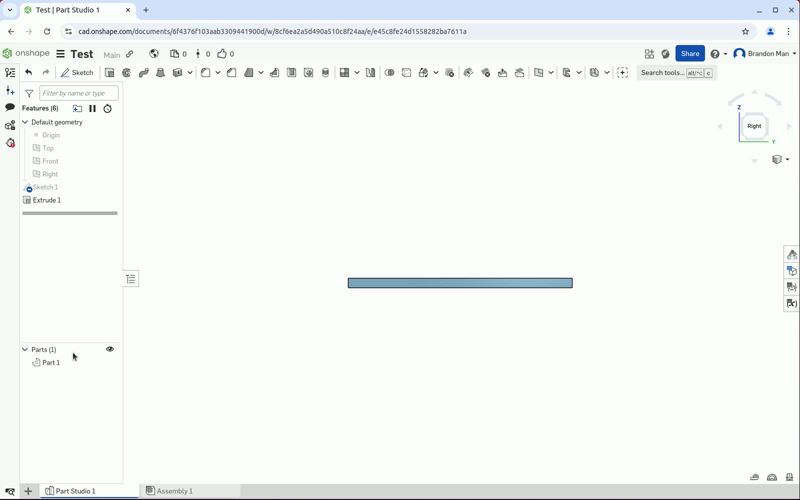
key(y)
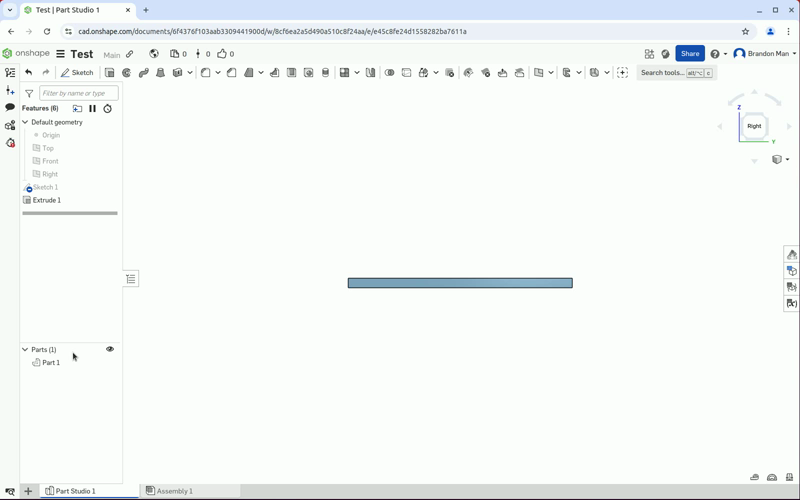
key(shift+p)
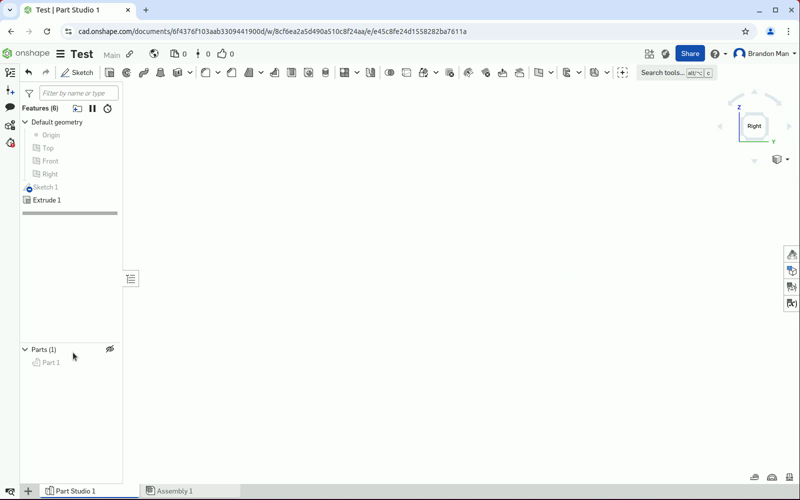
key(space)
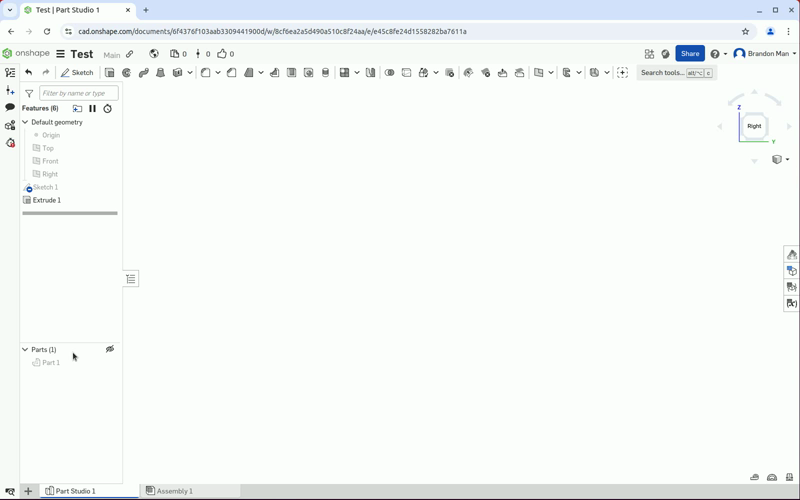
key_down(shift)
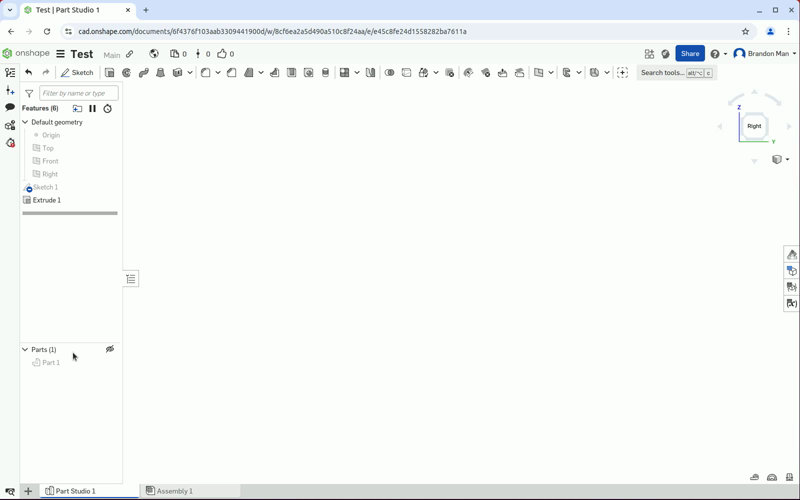
key(right)
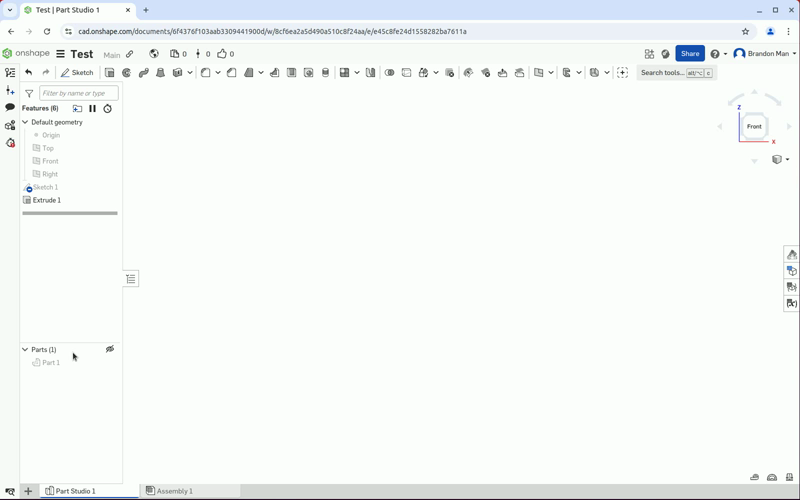
key_up(shift)
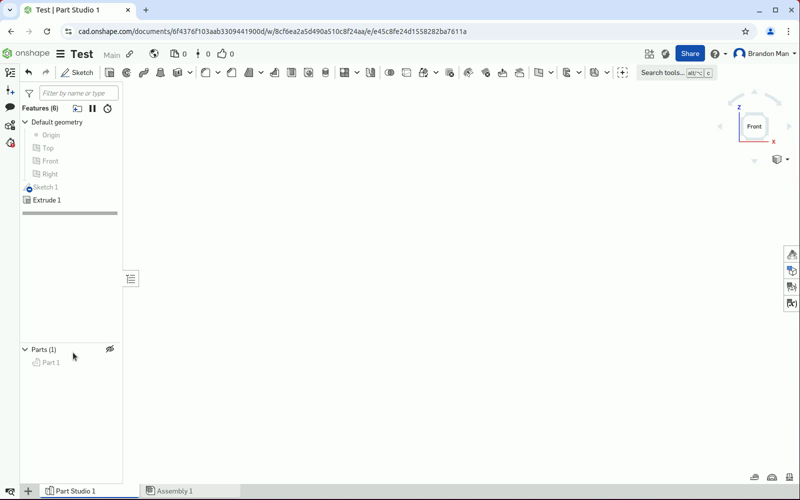
mouse_move(73, 352)
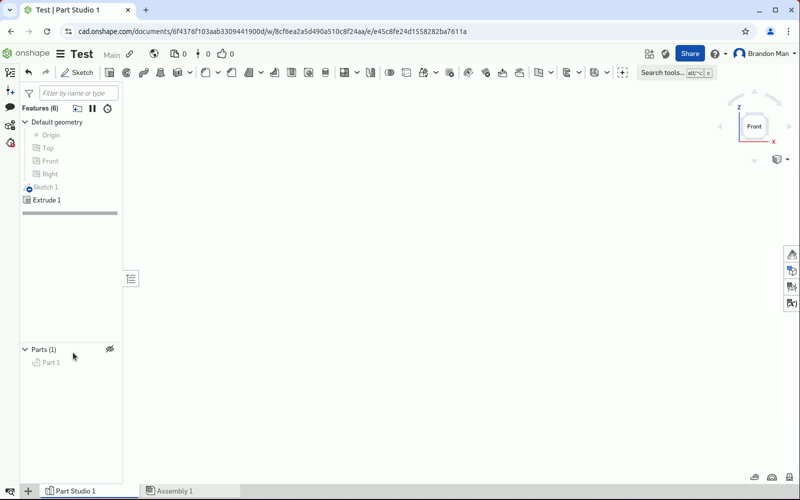
key(shift+y)
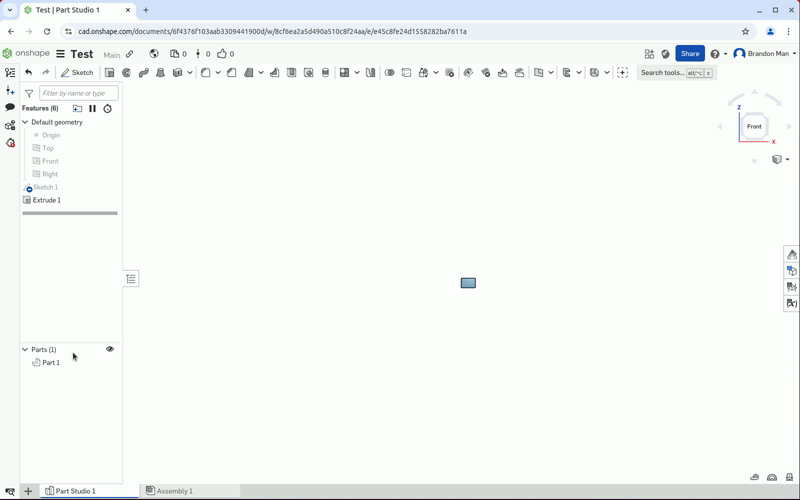
mouse_move(541, 75)
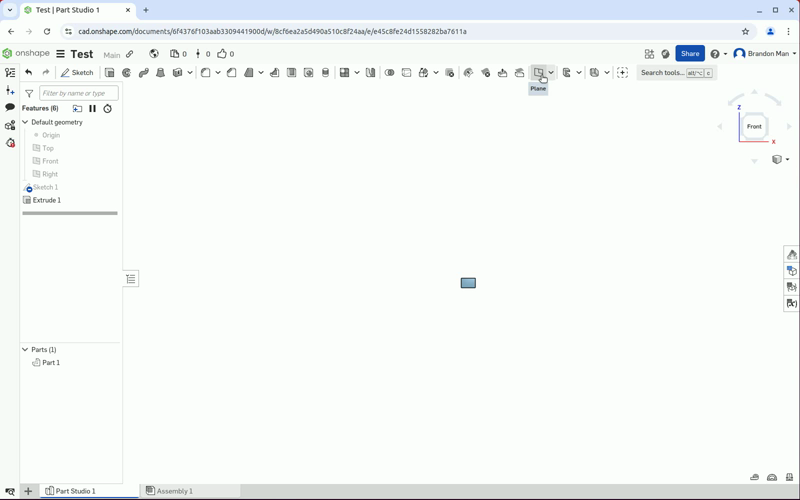
click(541, 75)
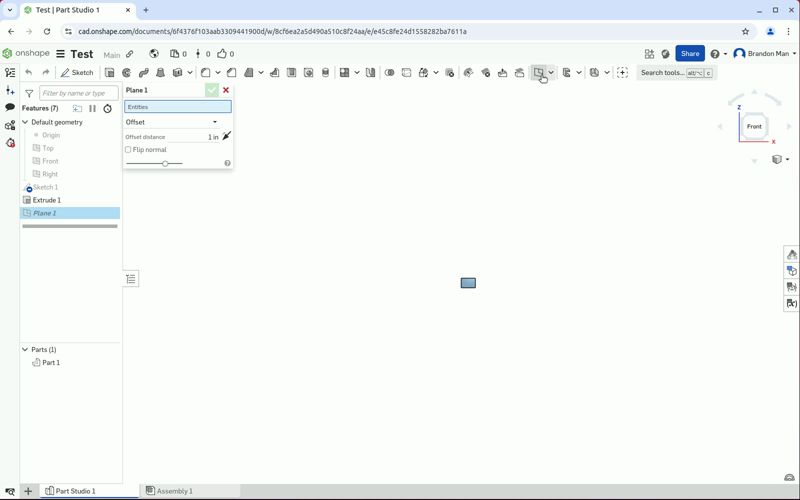
mouse_move(73, 163)
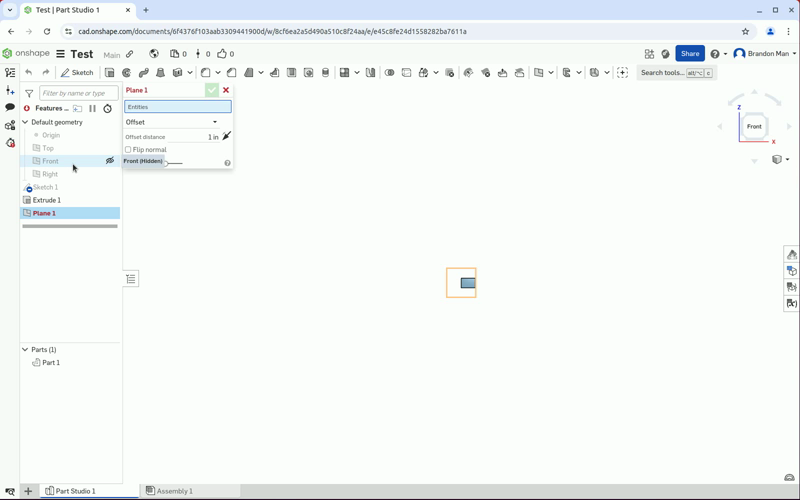
click(73, 163)
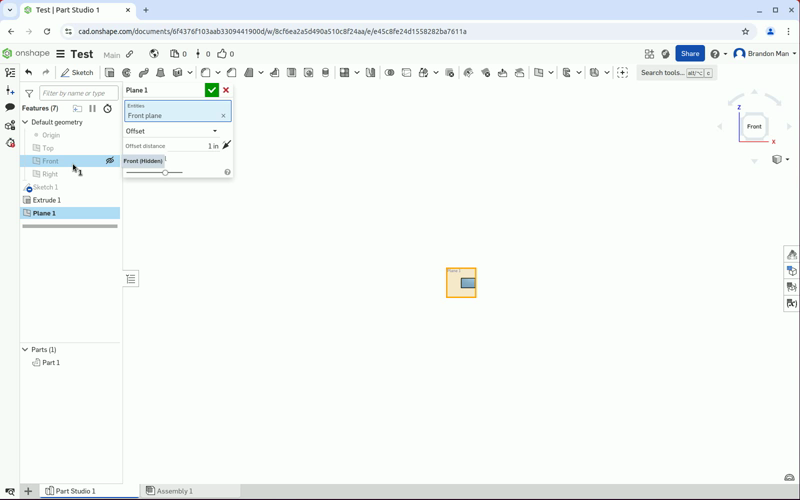
key(tab, 2)
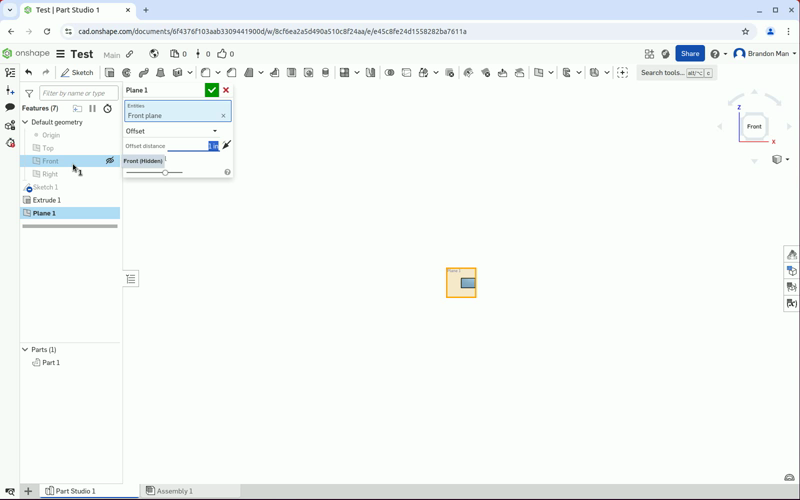
text(23.108)
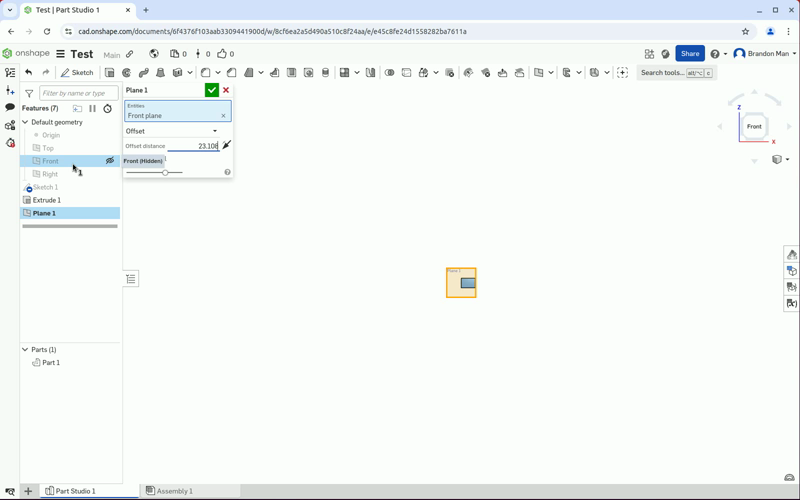
key(enter, 2)
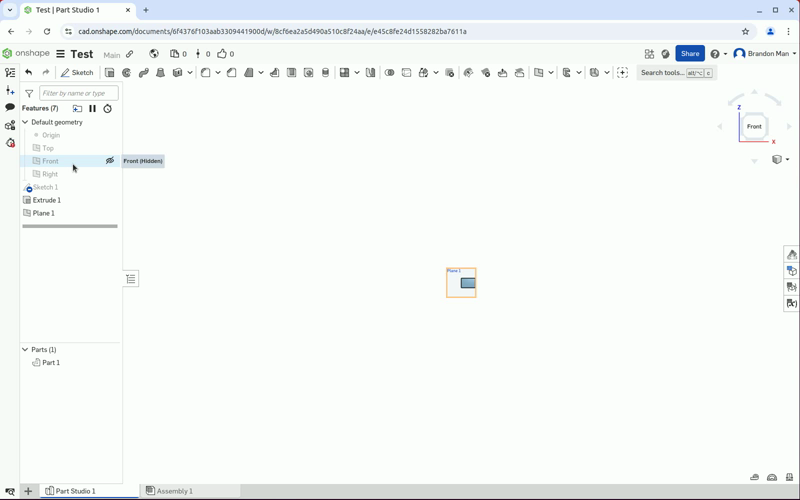
key(shift+s)
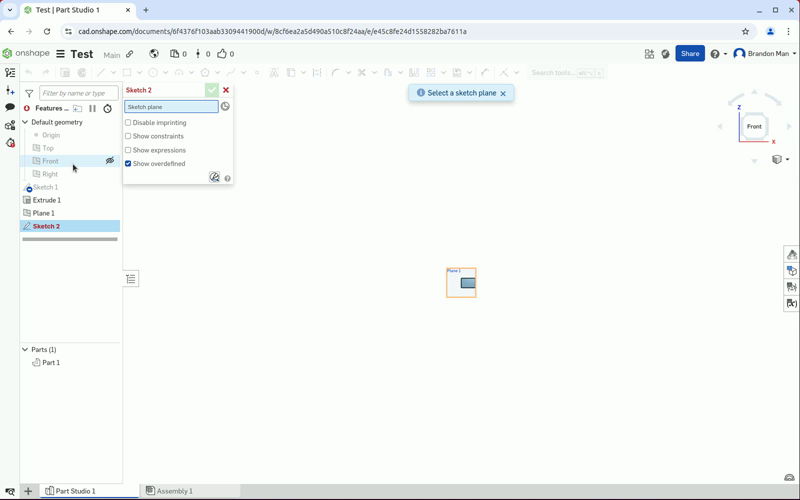
mouse_move(73, 215)
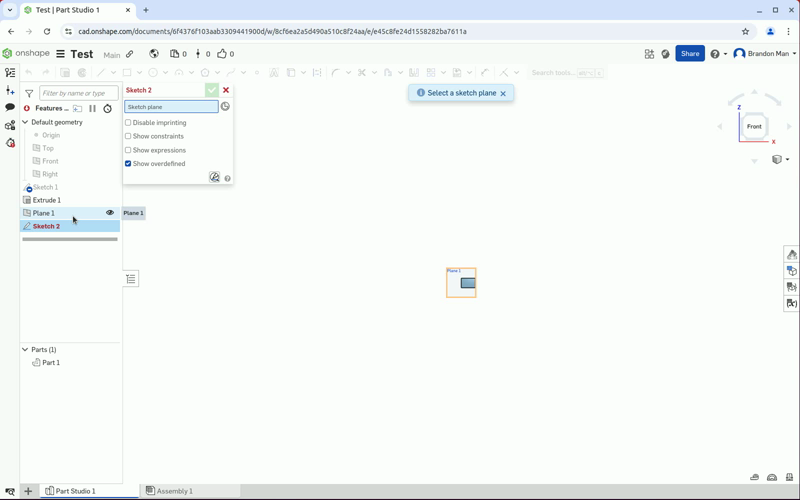
click(73, 215)
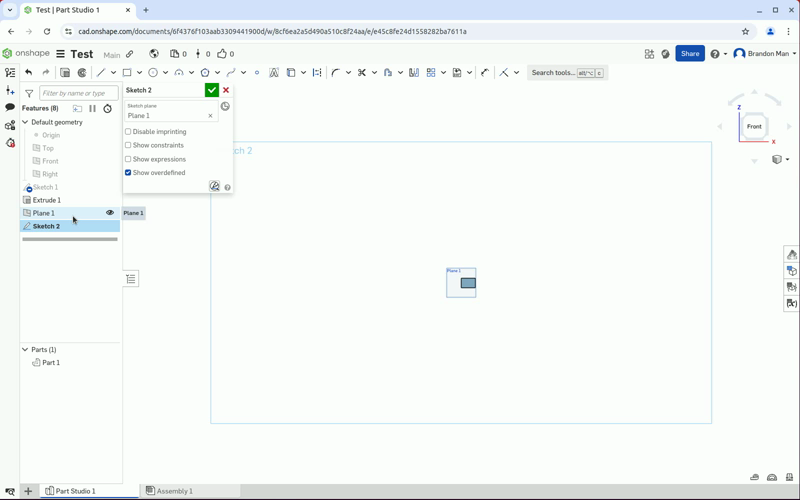
mouse_move(73, 352)
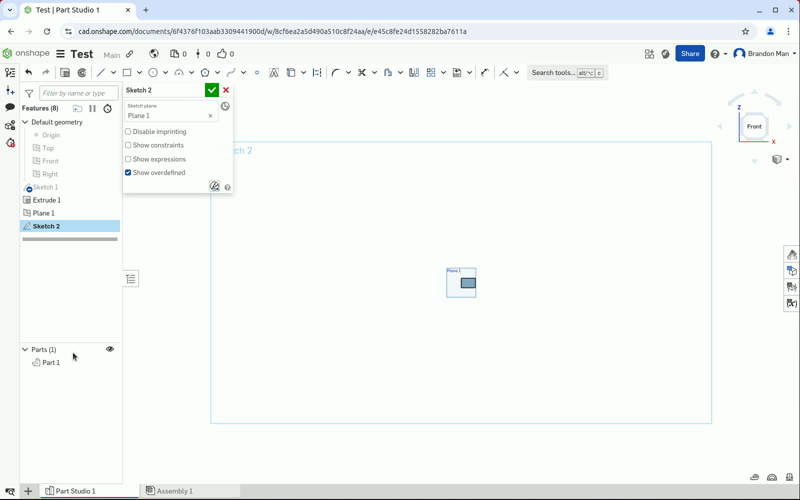
key(y)
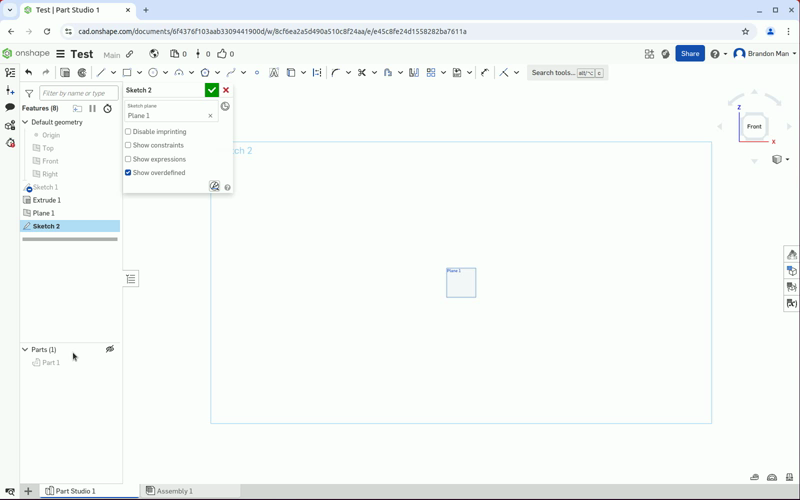
key(l)
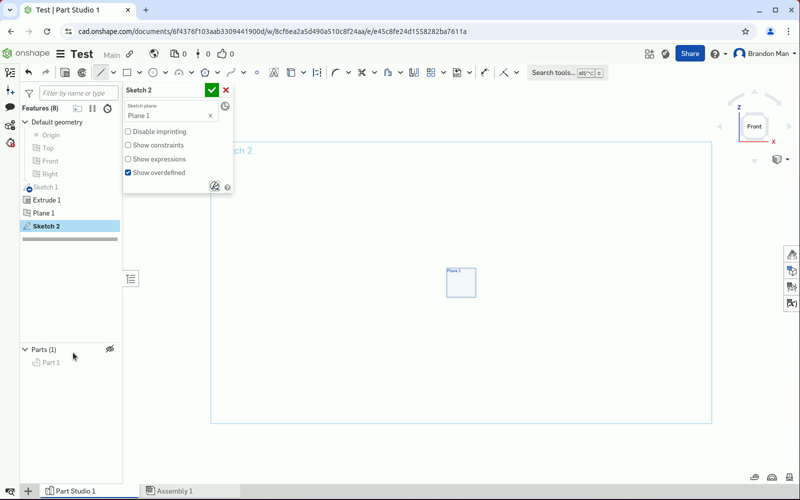
key_down(shift)
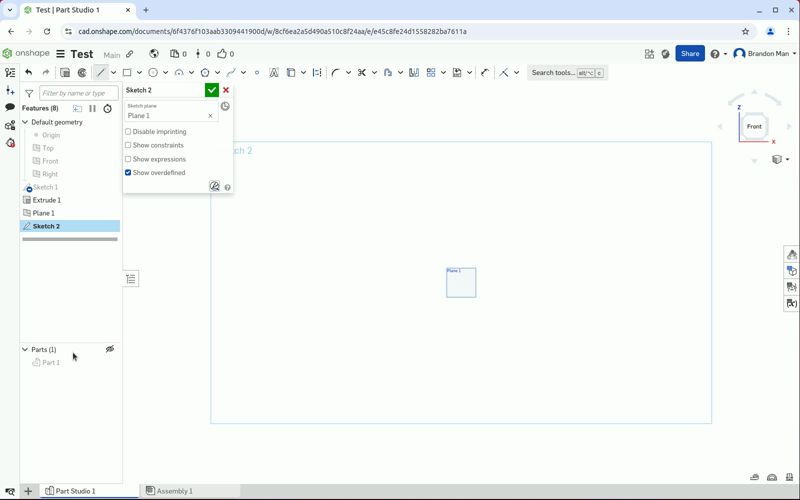
mouse_move(460, 278)
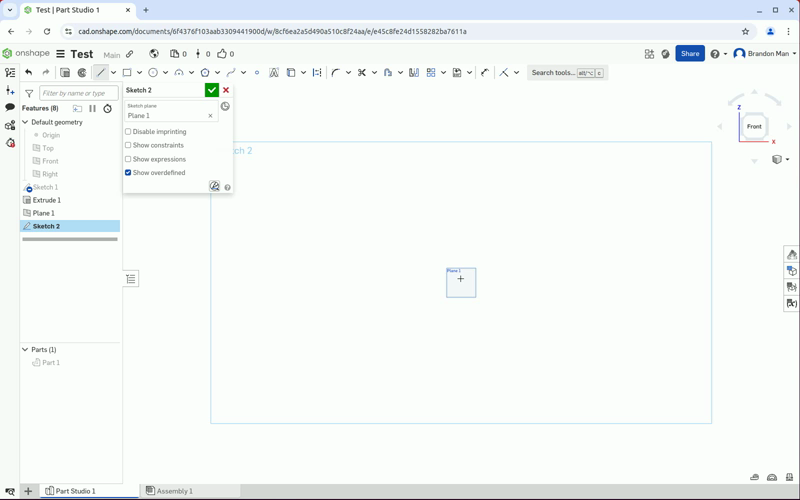
click(460, 278)
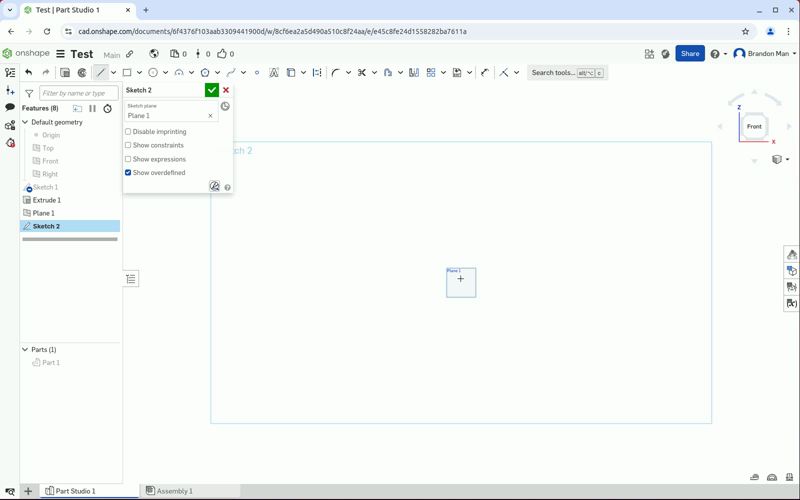
key_up(shift)
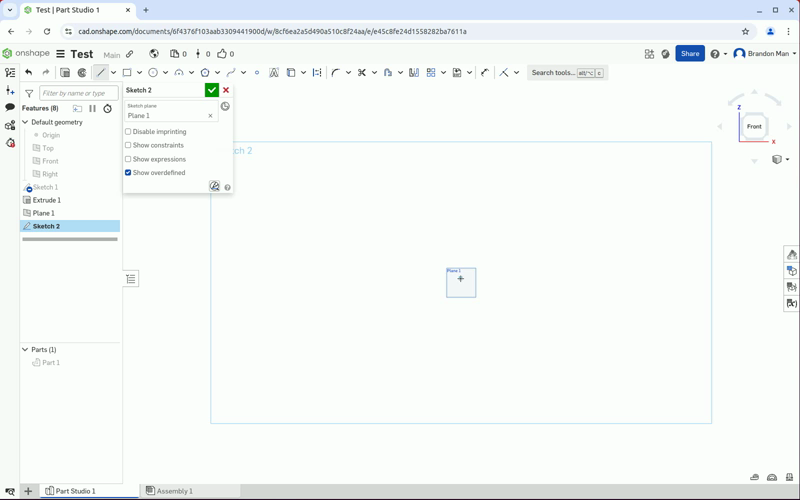
key_down(shift)
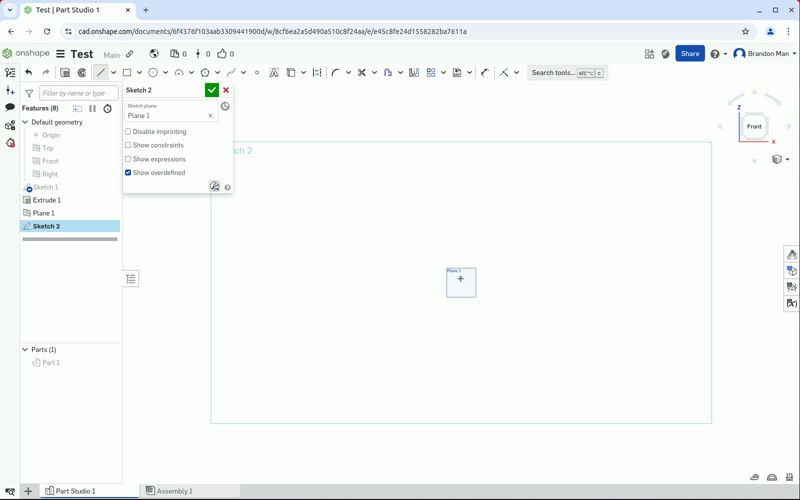
mouse_move(490, 278)
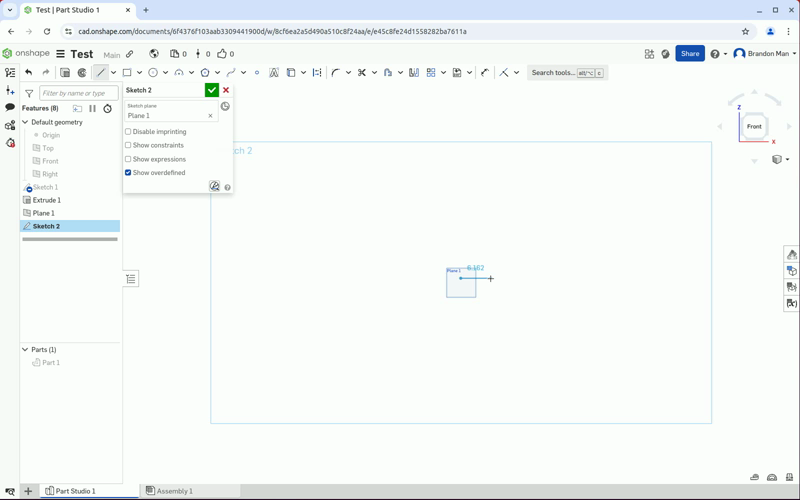
mouse_move(466, 278)
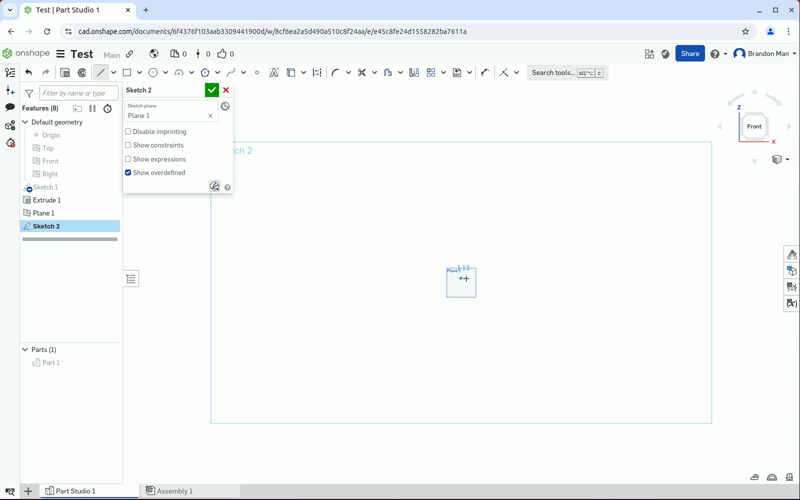
scroll(6)
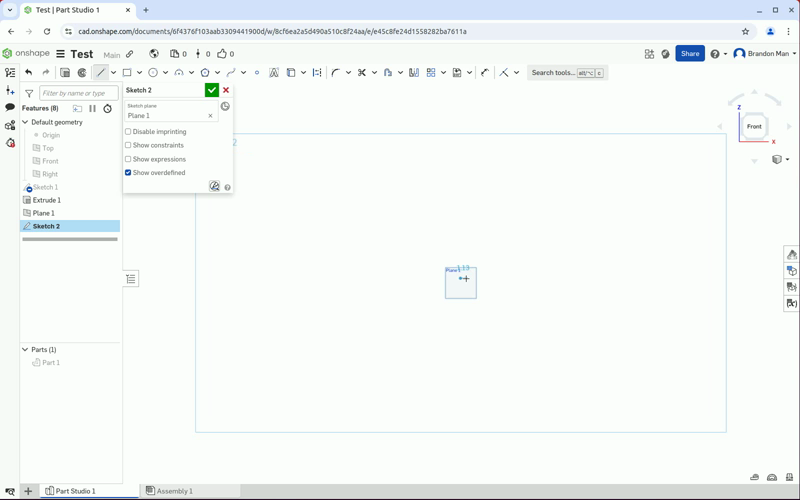
scroll(6)
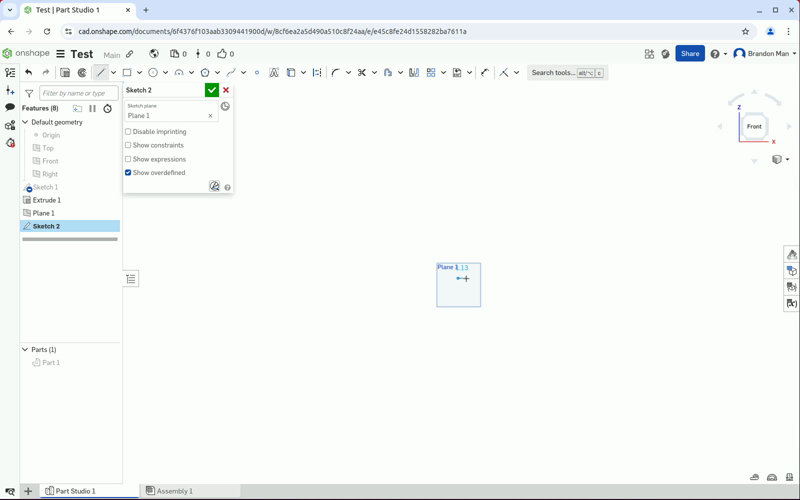
scroll(6)
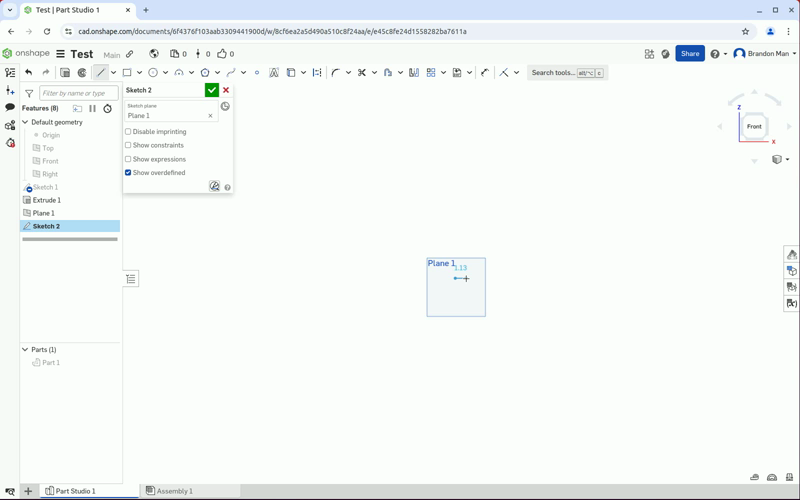
scroll(6)
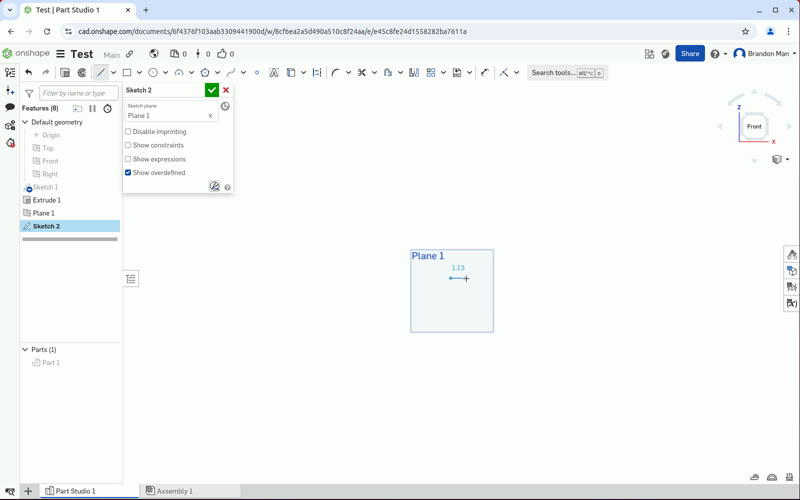
scroll(6)
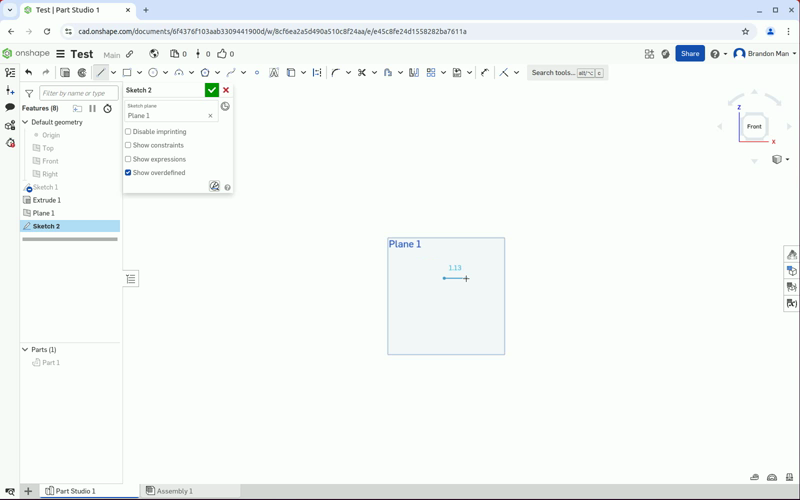
scroll(6)
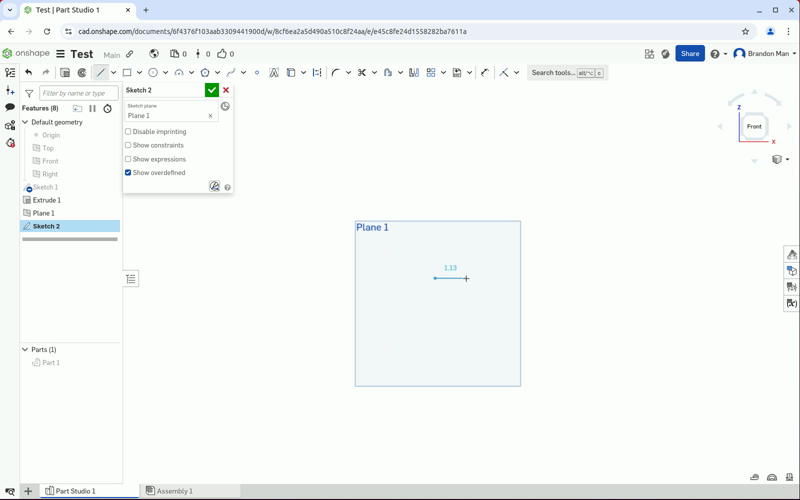
scroll(6)
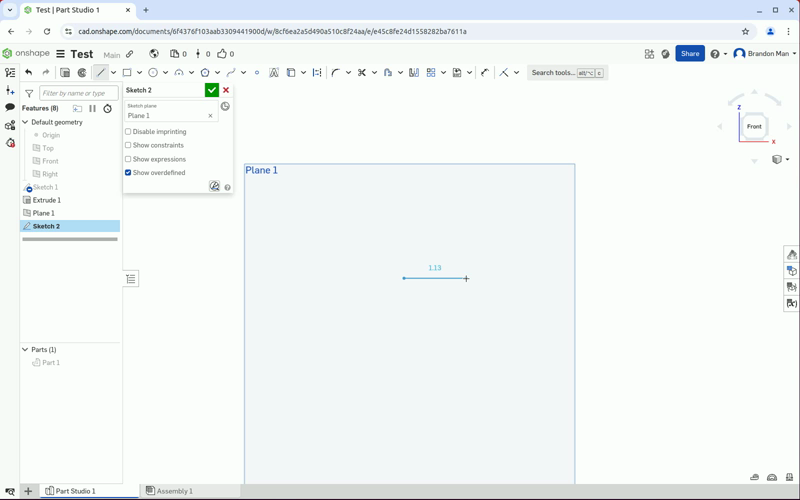
click(466, 278)
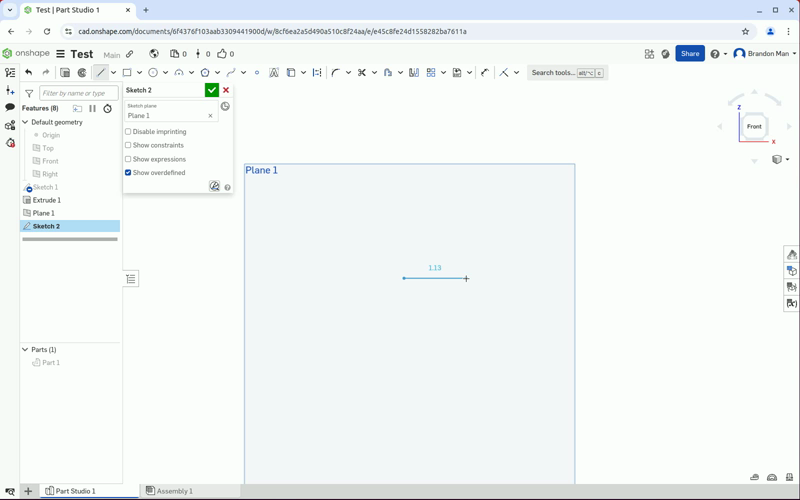
scroll(-6)
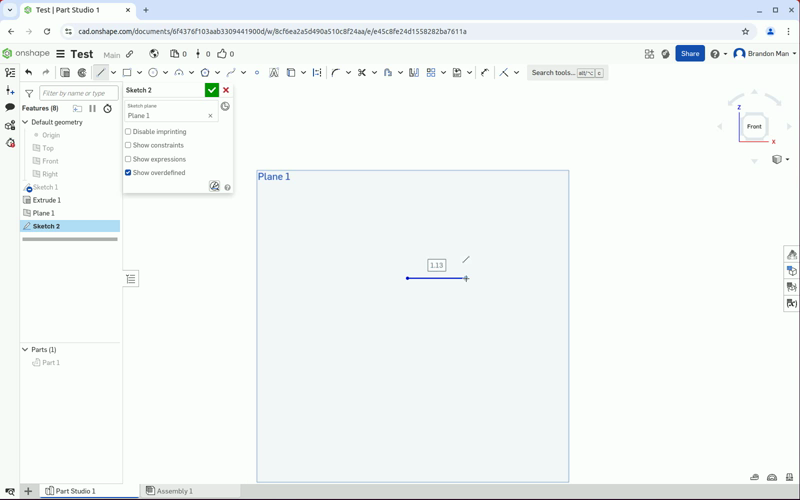
scroll(-6)
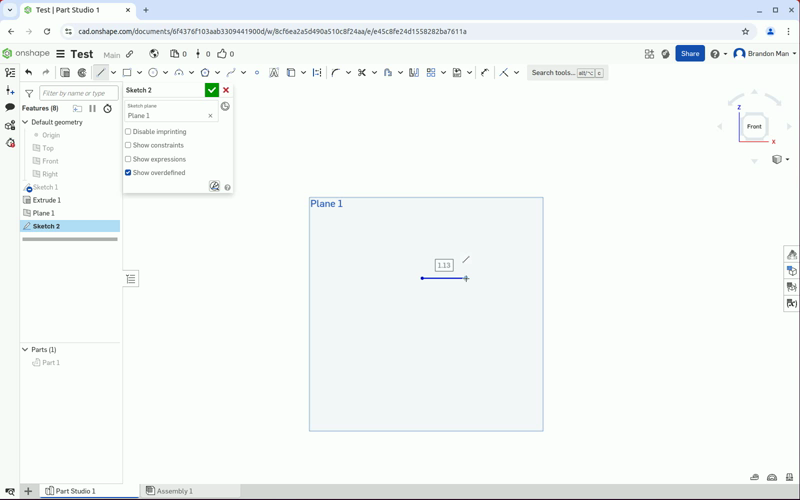
scroll(-6)
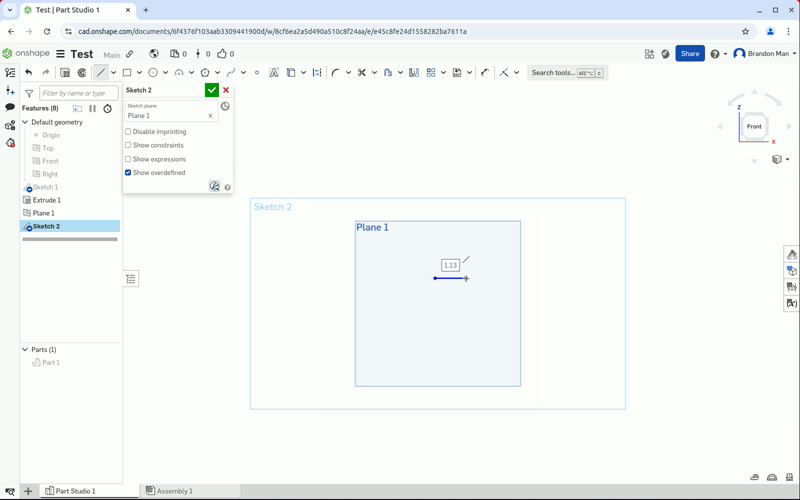
scroll(-6)
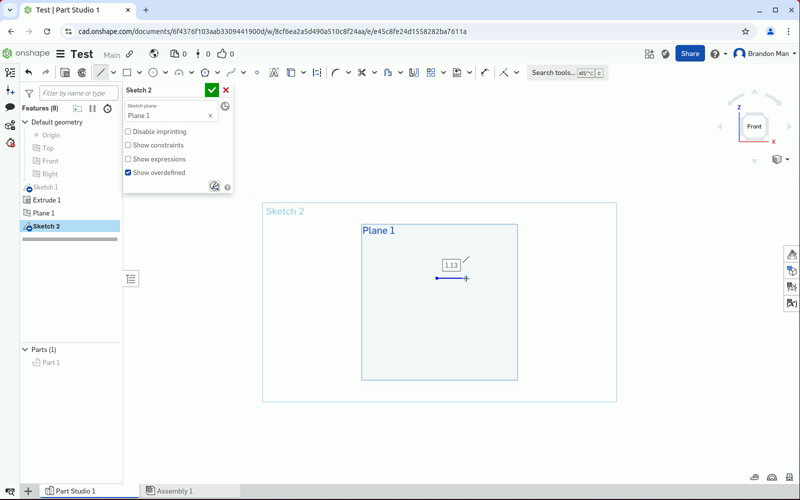
scroll(-6)
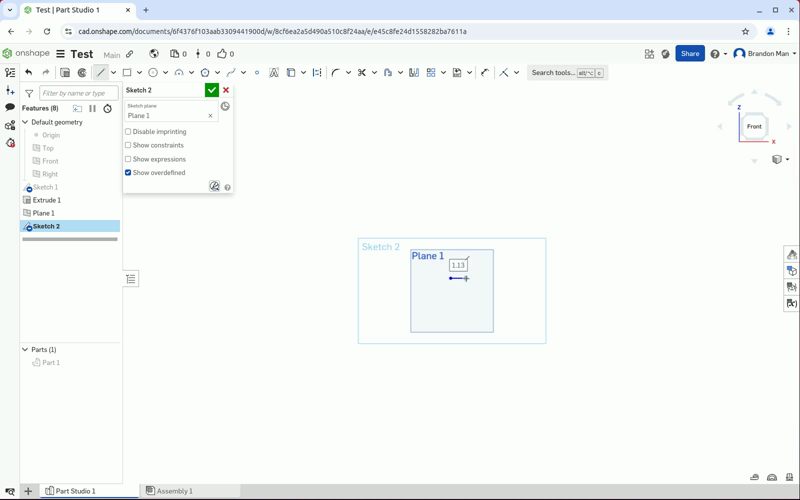
scroll(-6)
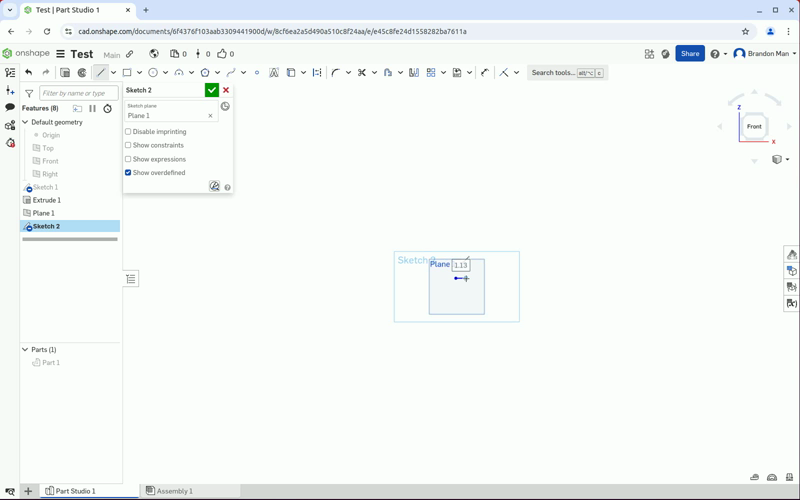
scroll(-6)
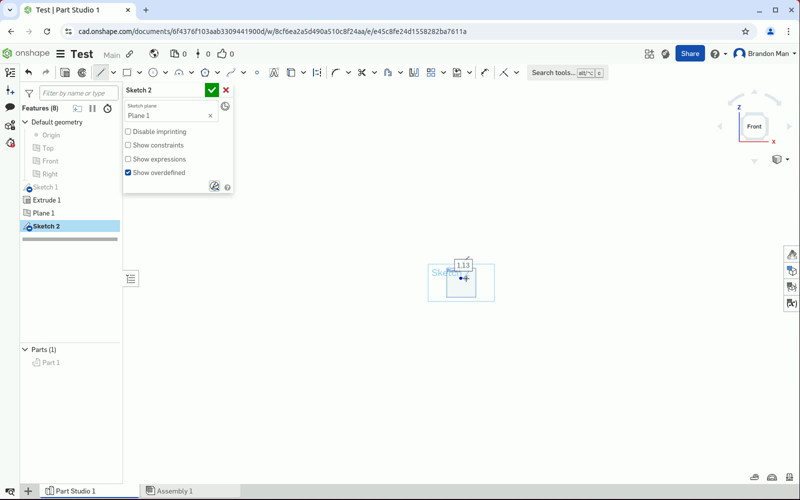
key_up(shift)
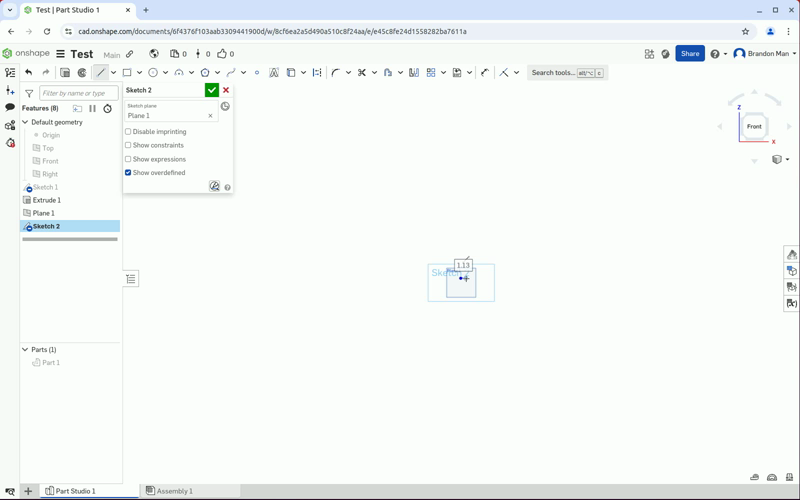
key_down(shift)
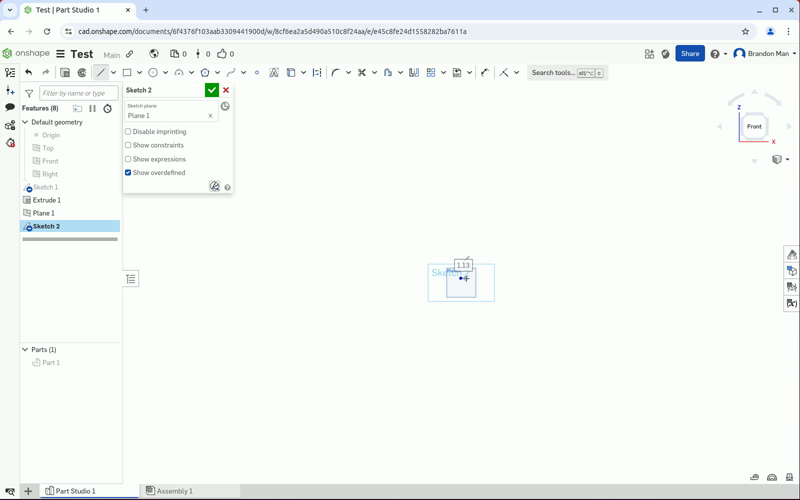
mouse_move(496, 278)
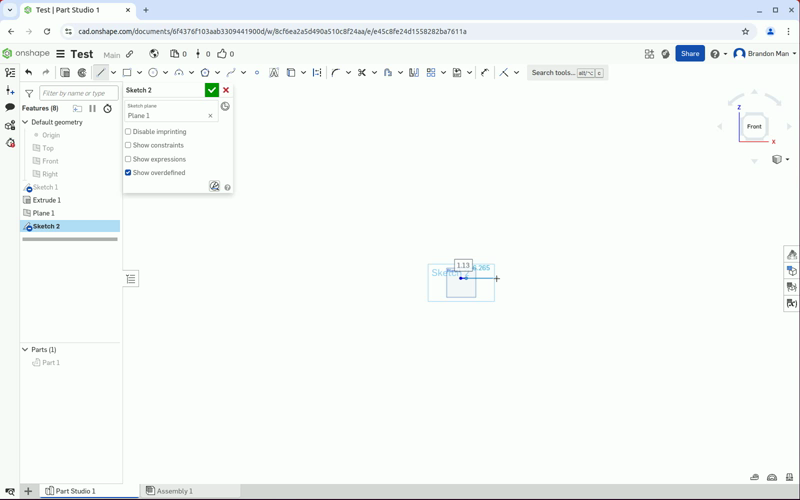
mouse_move(466, 272)
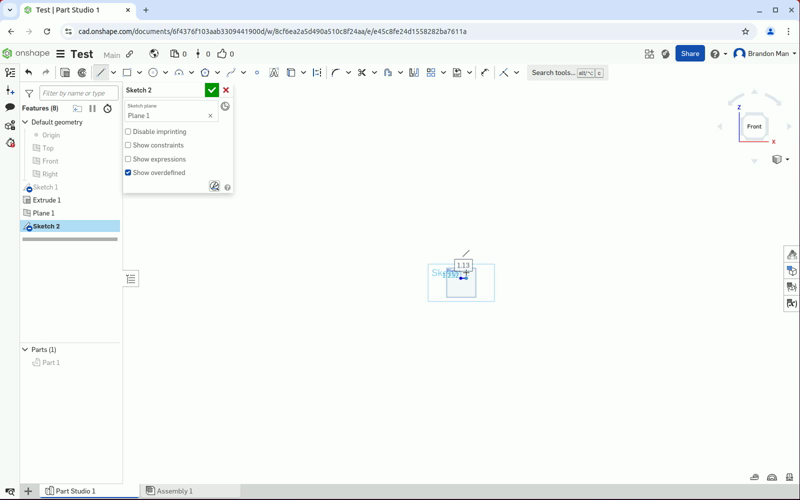
scroll(6)
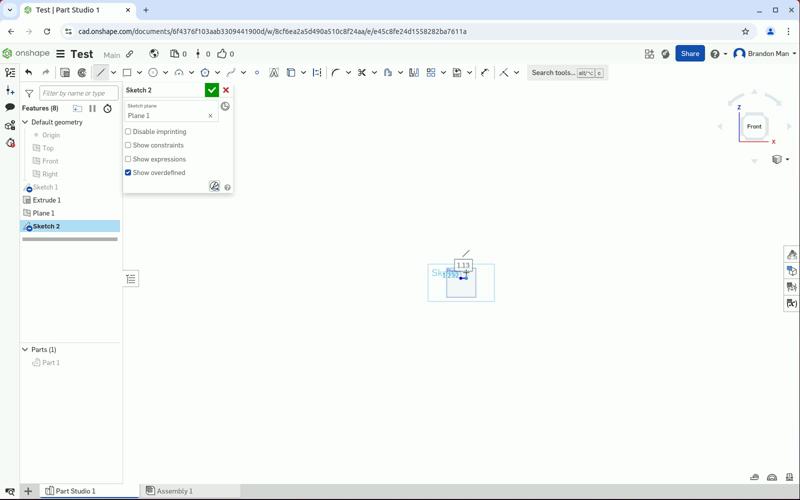
scroll(6)
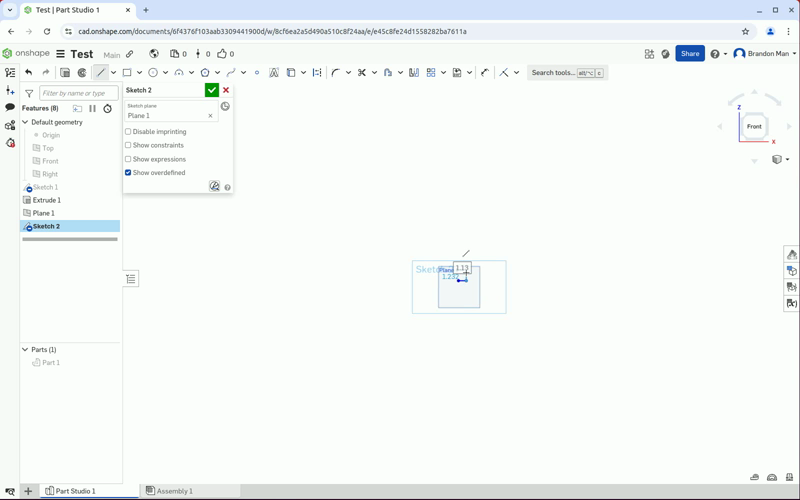
scroll(6)
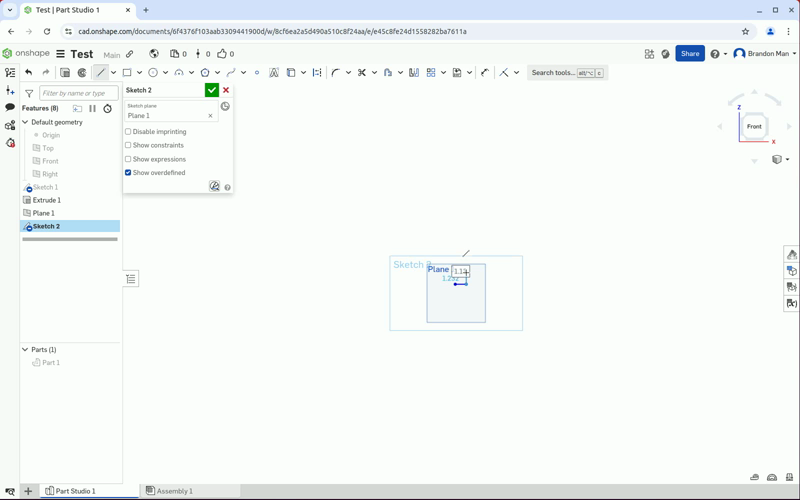
scroll(6)
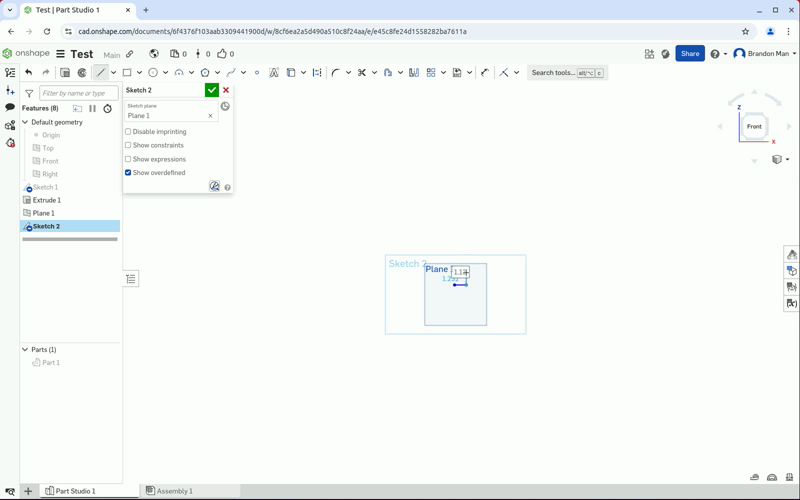
scroll(6)
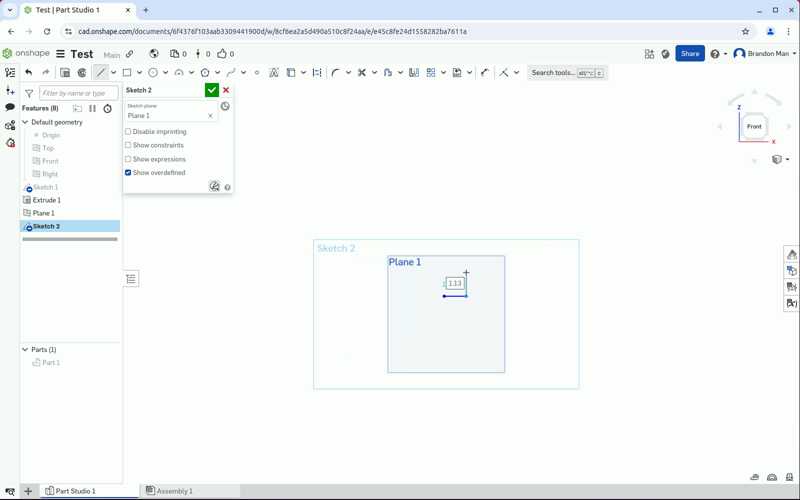
scroll(6)
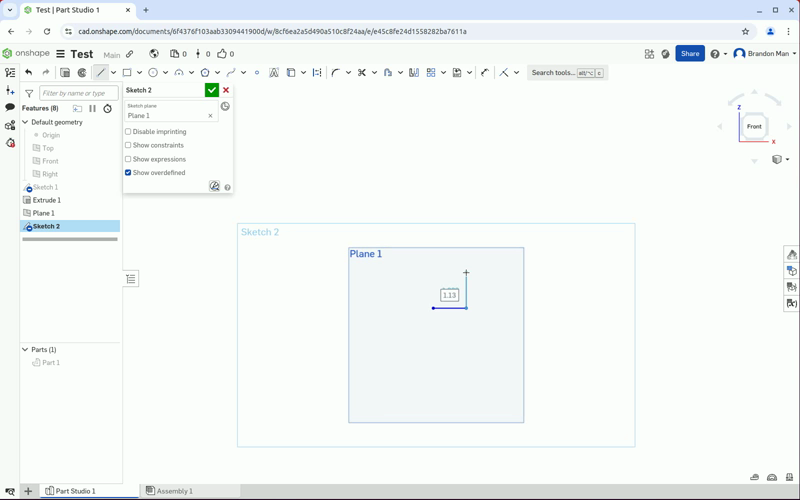
scroll(6)
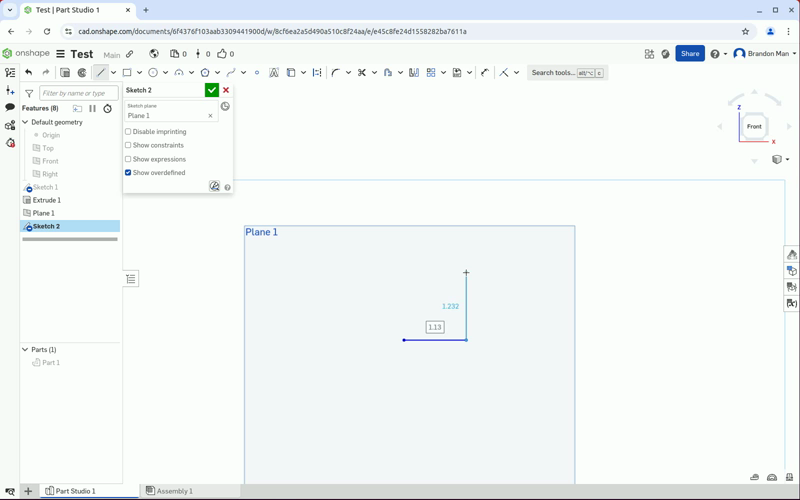
click(466, 272)
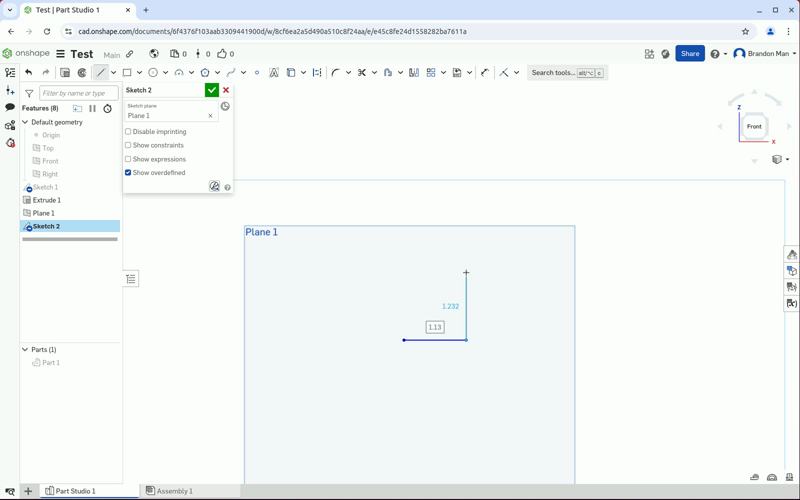
scroll(-6)
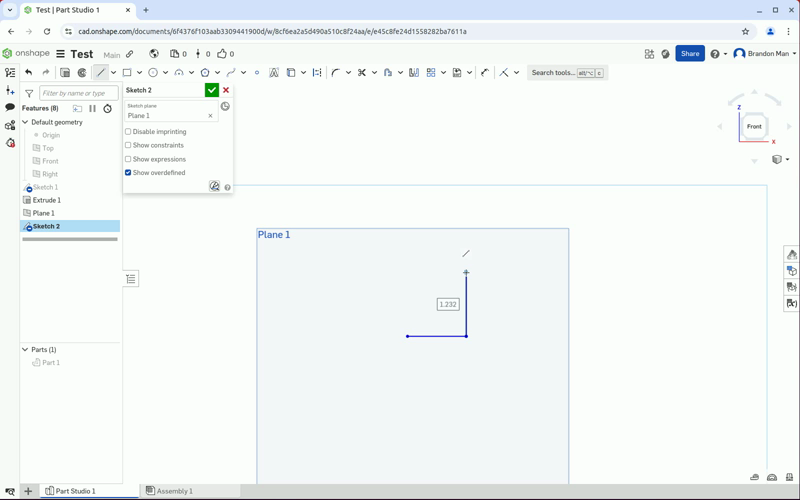
scroll(-6)
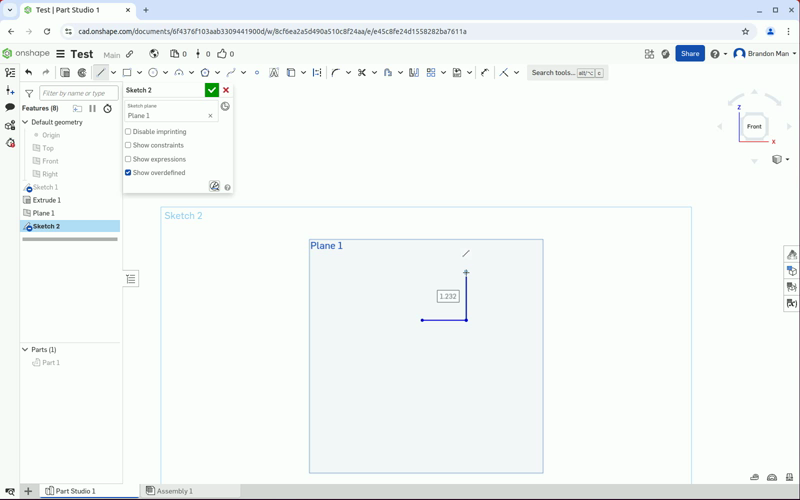
scroll(-6)
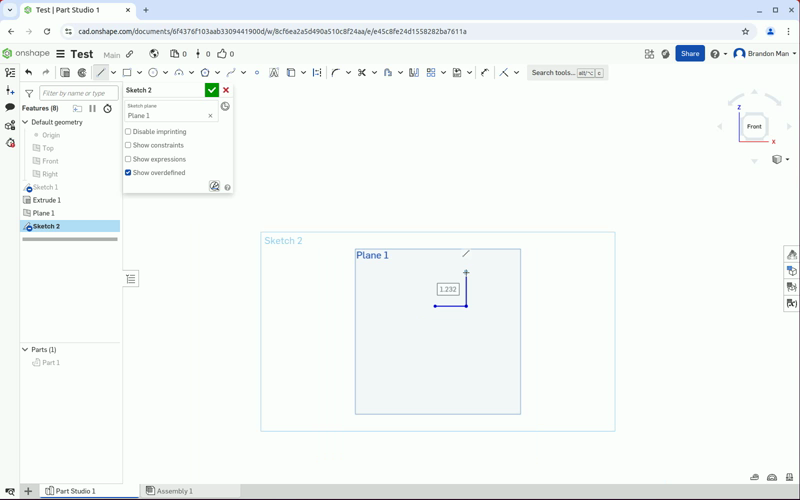
scroll(-6)
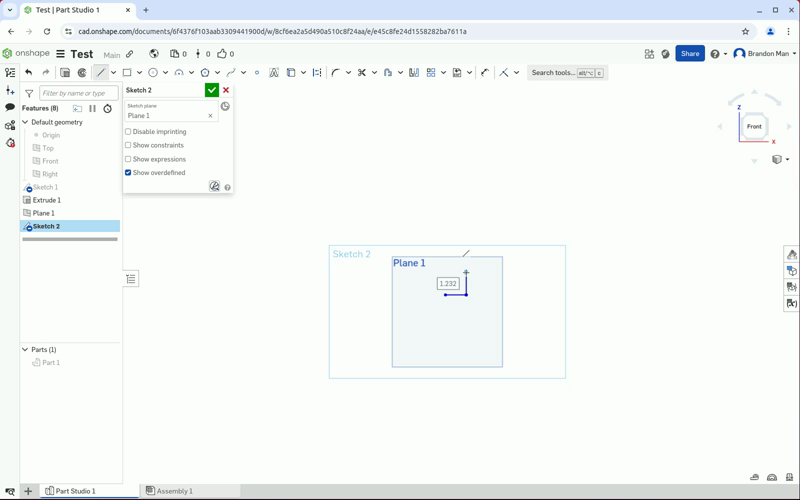
scroll(-6)
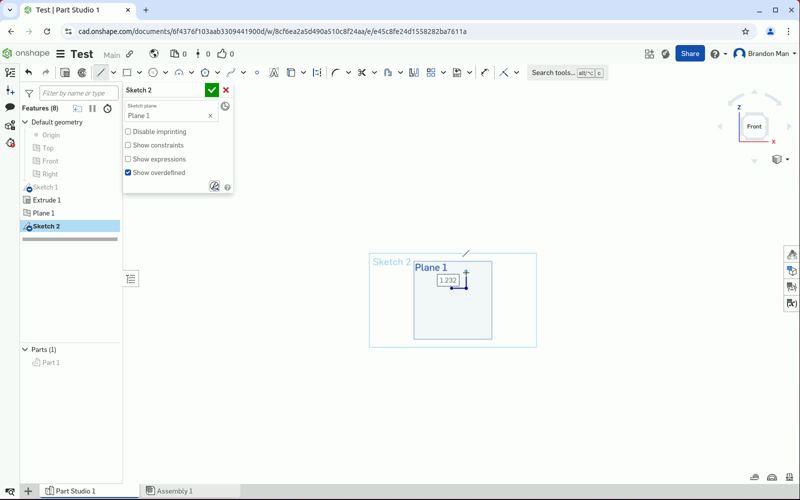
scroll(-6)
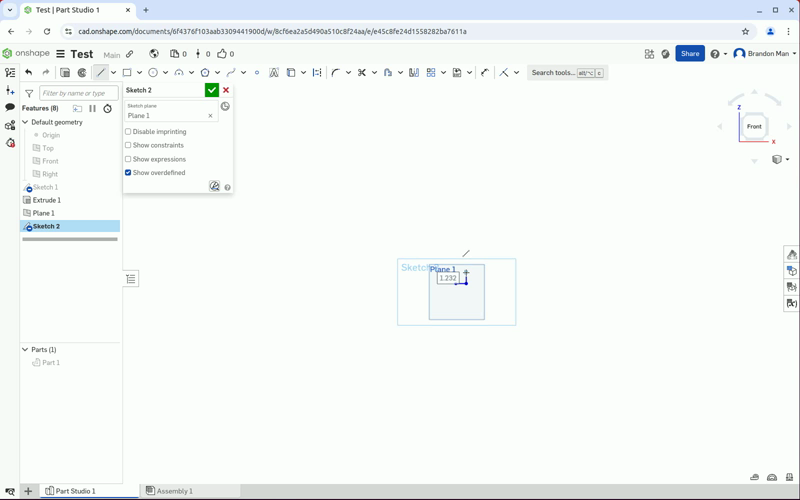
scroll(-6)
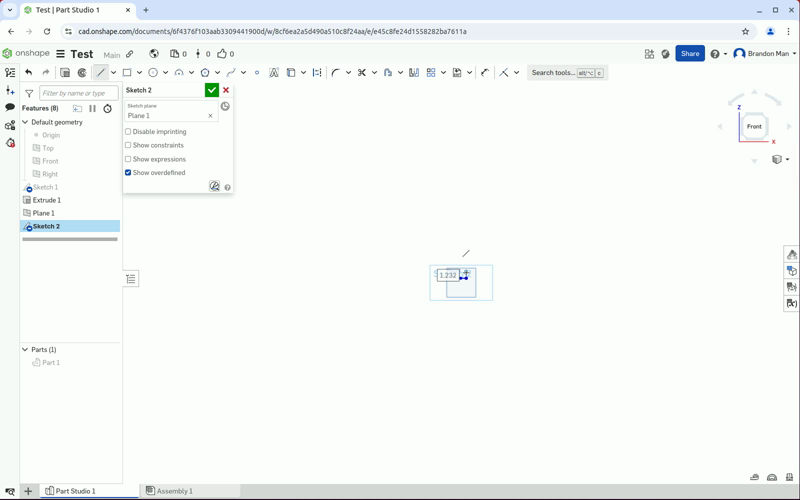
key_up(shift)
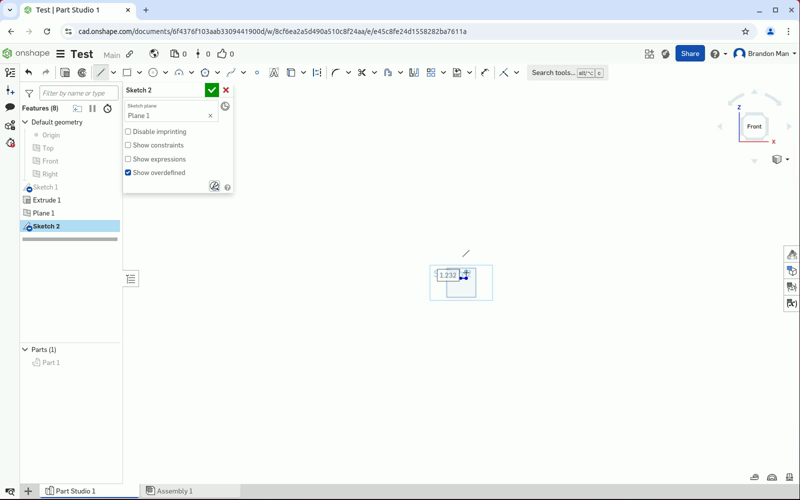
key_down(shift)
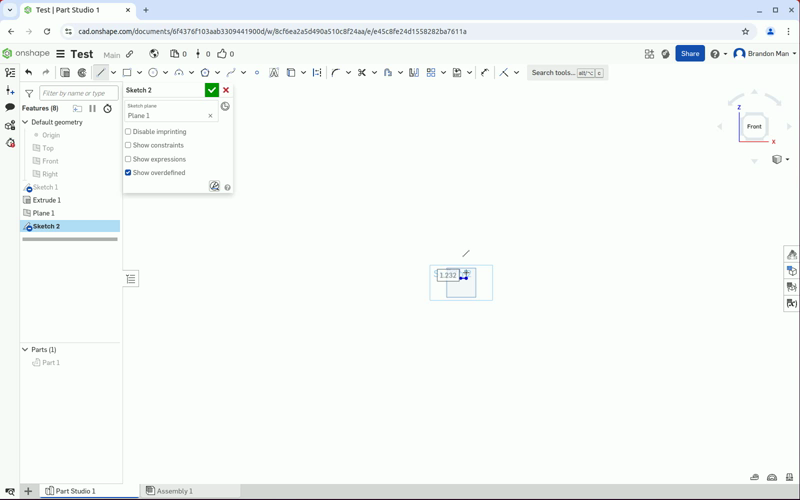
mouse_move(496, 272)
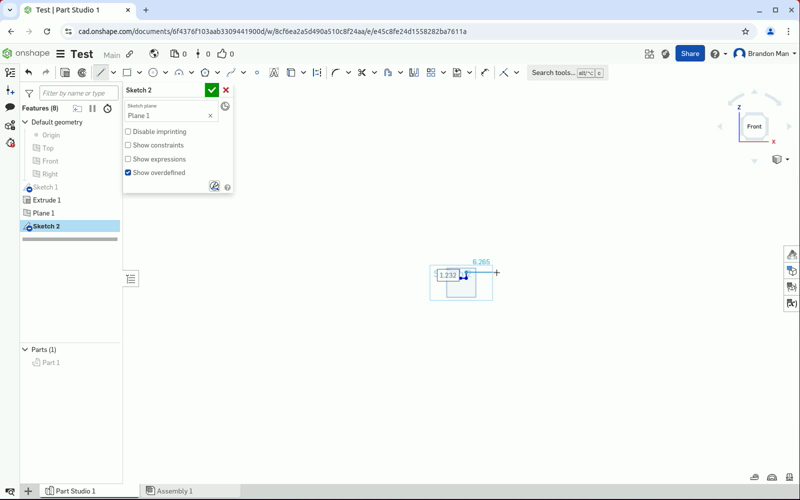
mouse_move(460, 272)
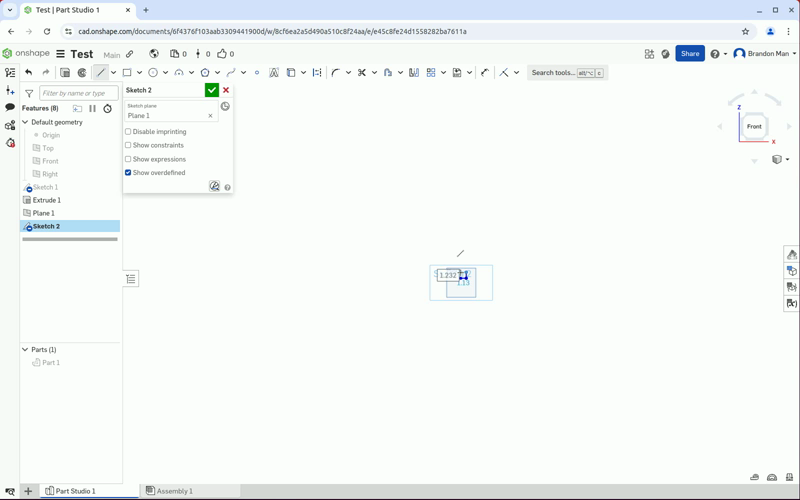
scroll(6)
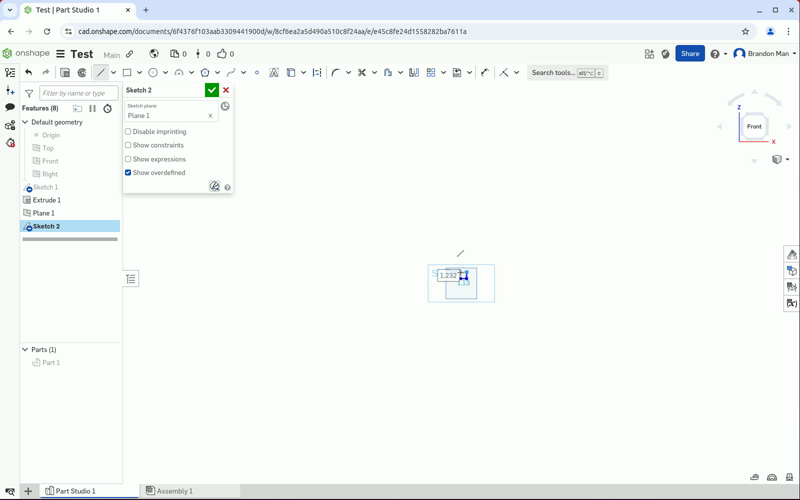
scroll(6)
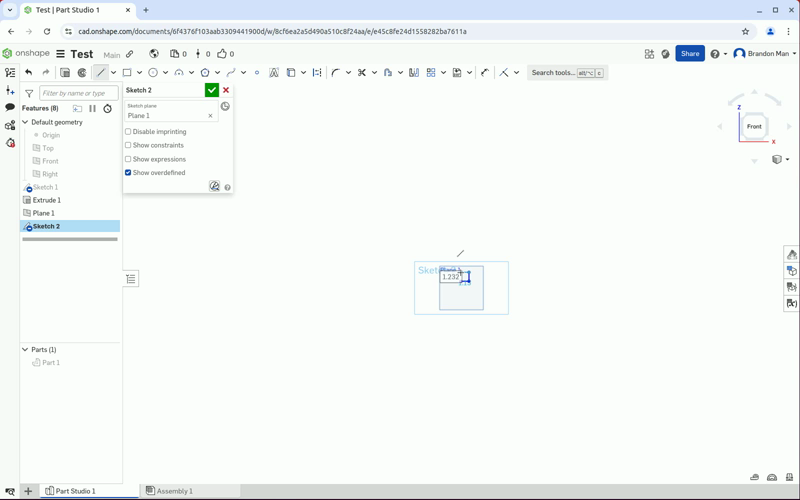
scroll(6)
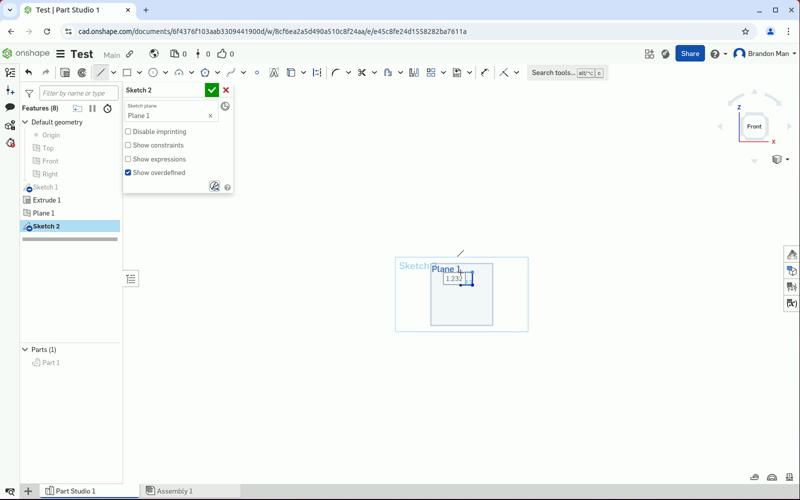
scroll(6)
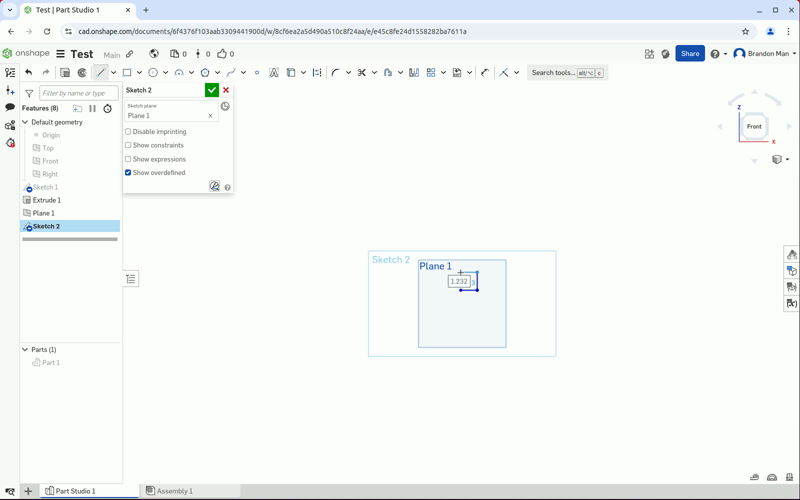
scroll(6)
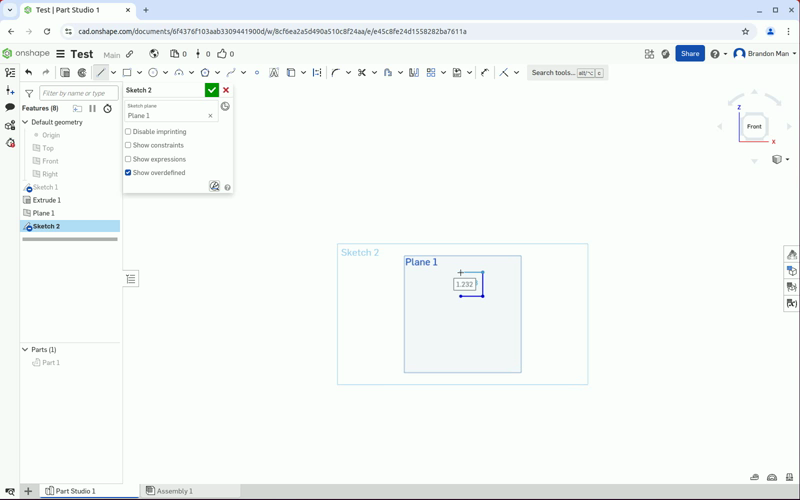
scroll(6)
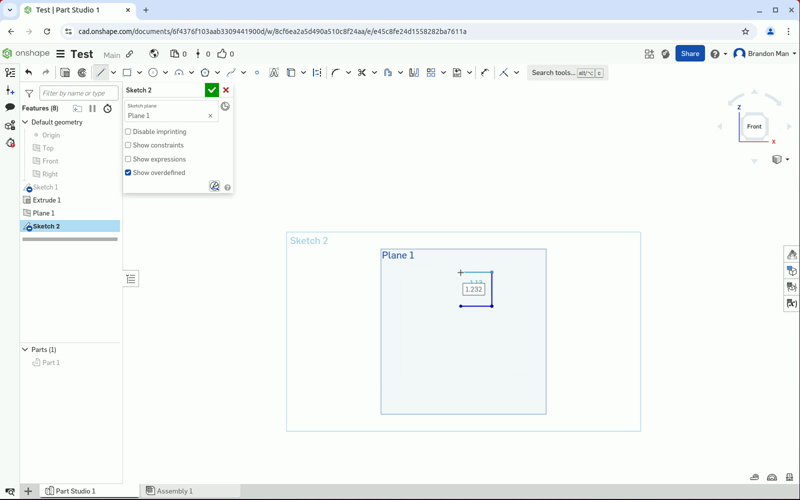
scroll(6)
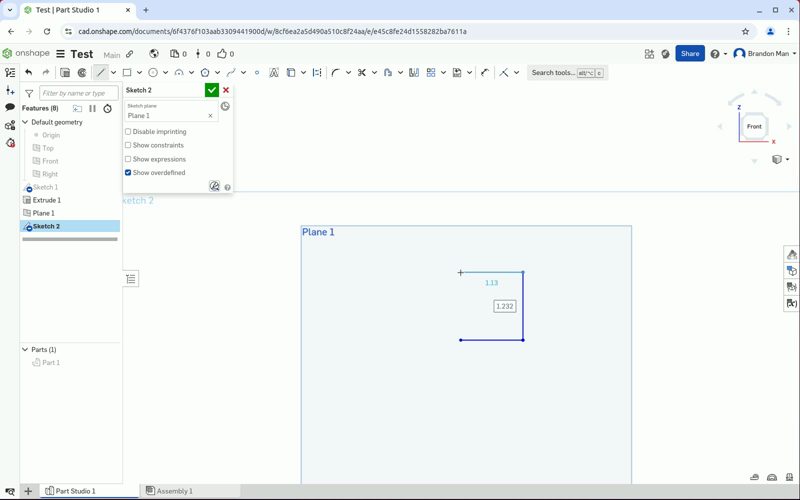
click(460, 272)
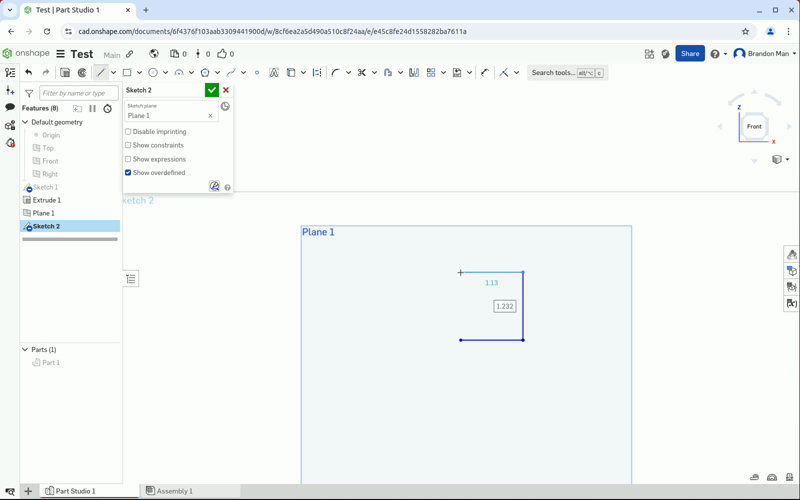
scroll(-6)
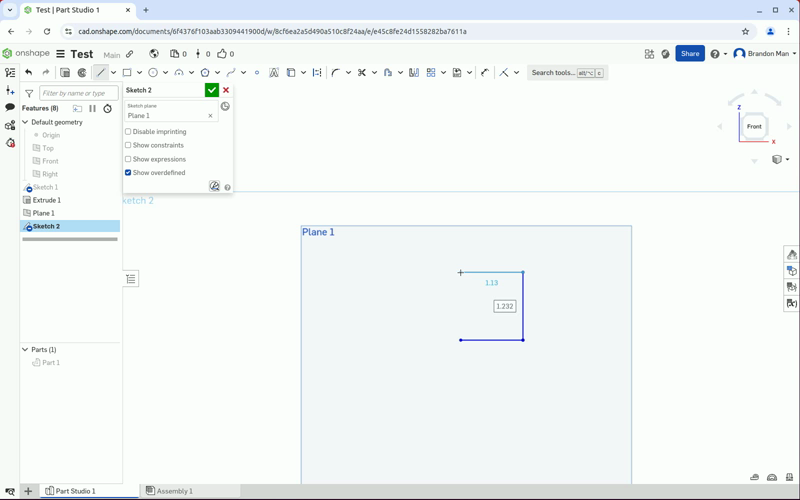
scroll(-6)
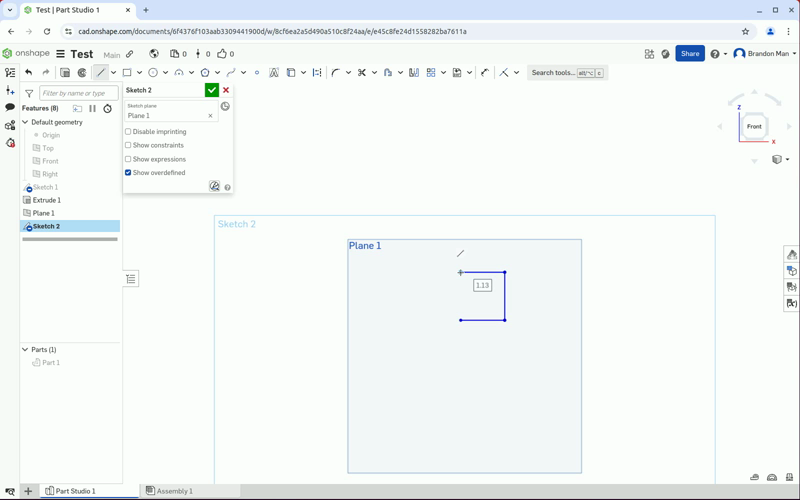
scroll(-6)
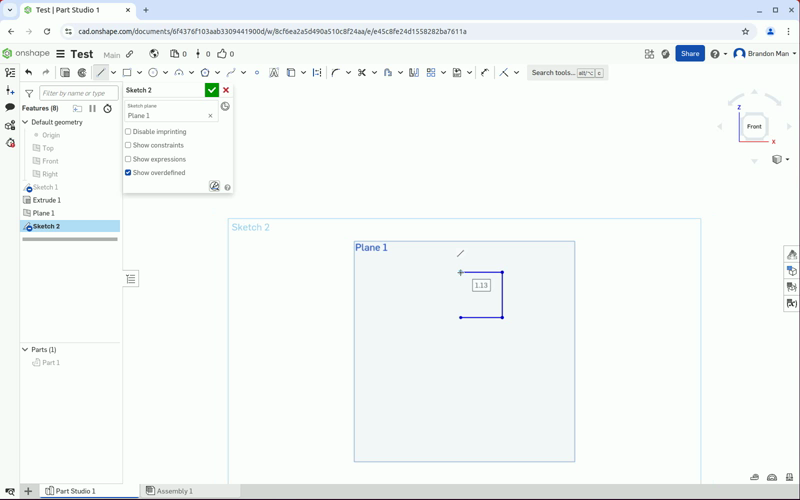
scroll(-6)
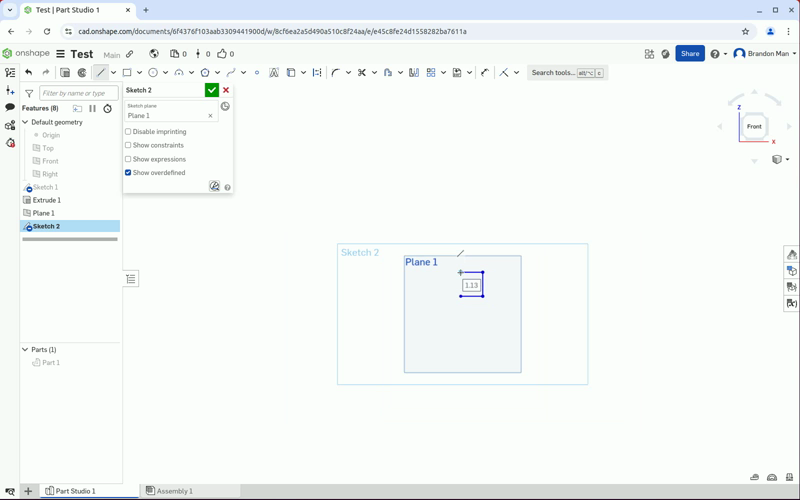
scroll(-6)
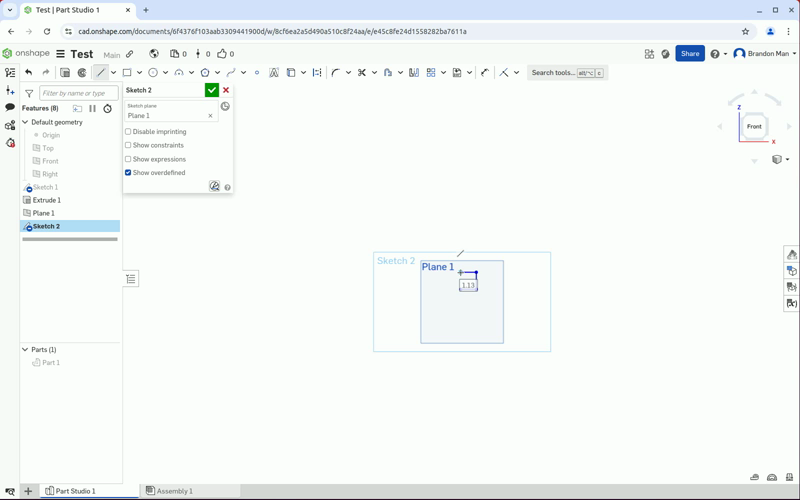
scroll(-6)
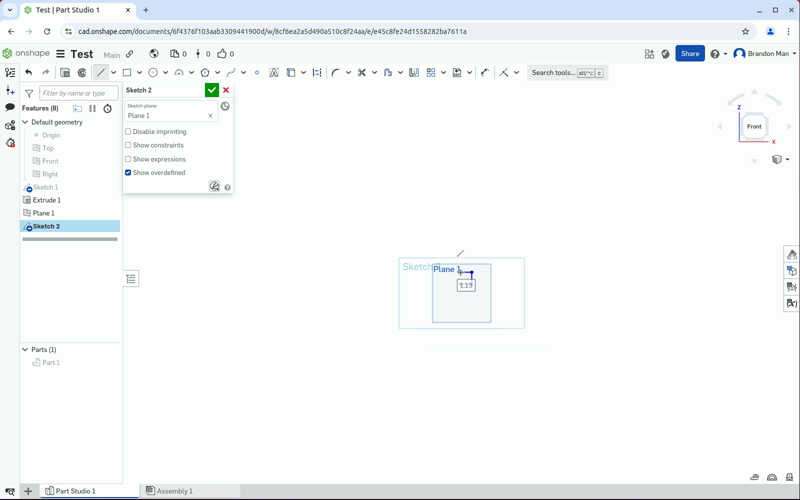
scroll(-6)
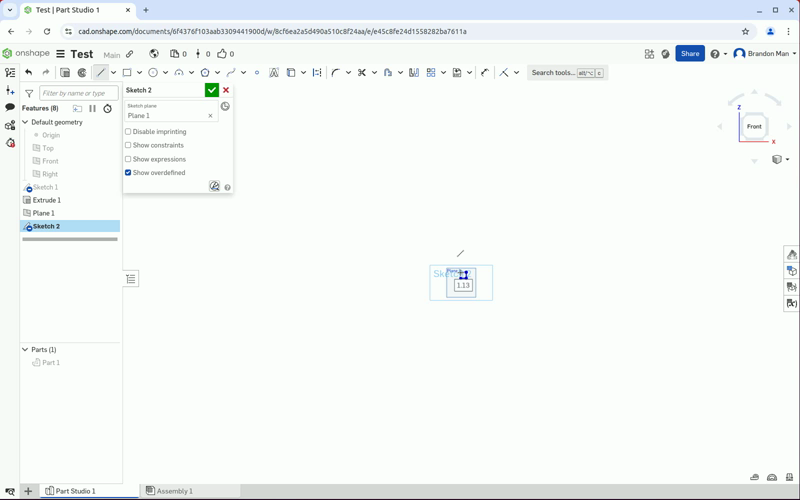
key_up(shift)
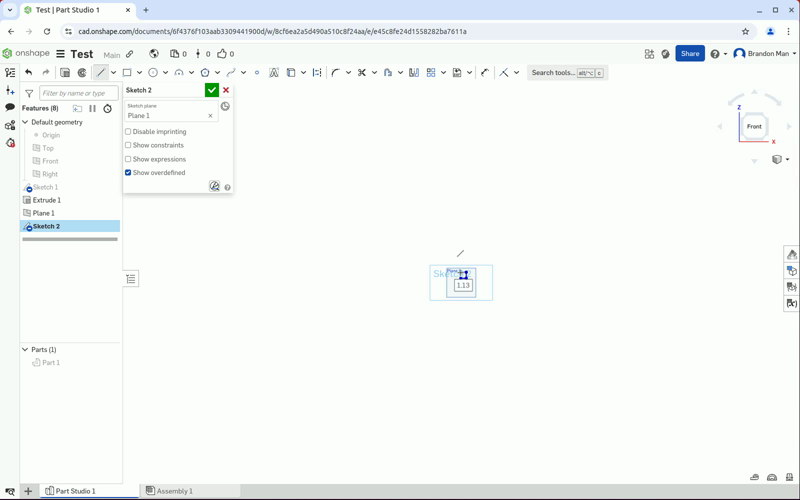
mouse_move(490, 272)
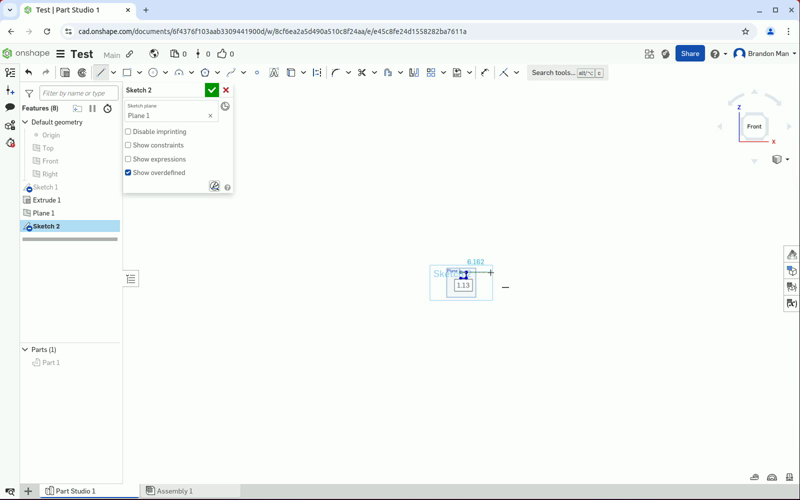
key_down(shift)
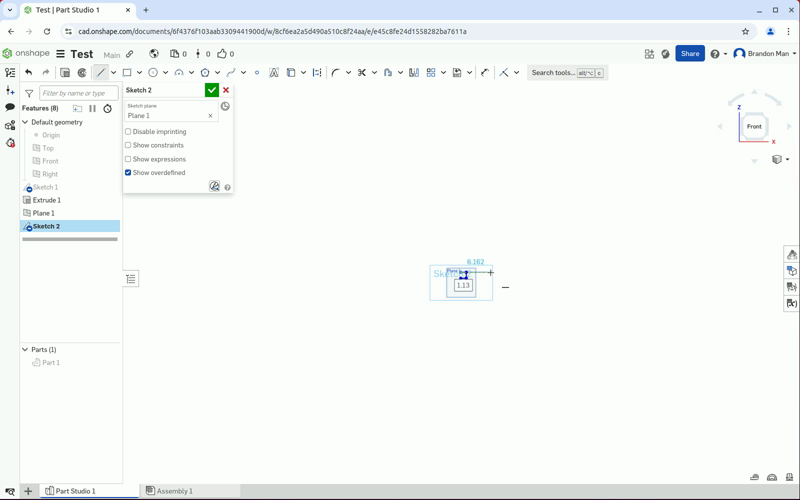
mouse_move(460, 278)
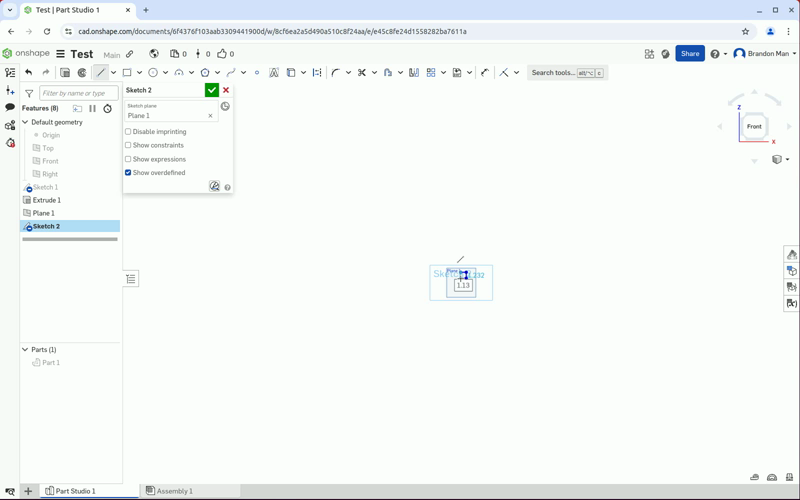
scroll(6)
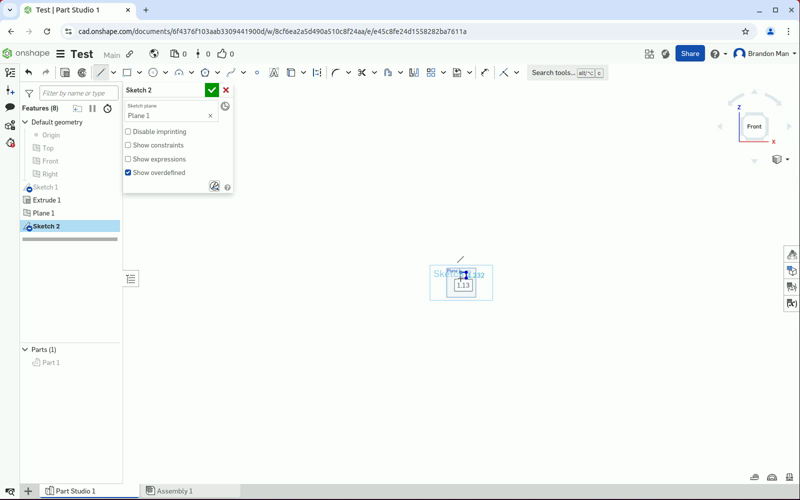
scroll(6)
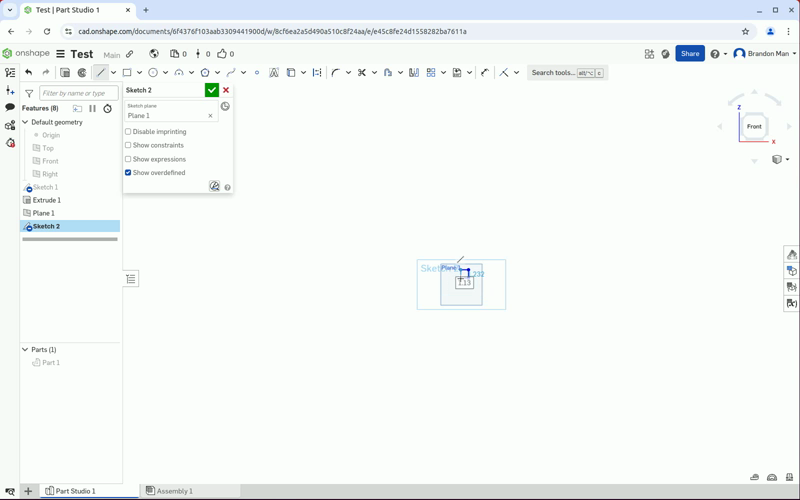
scroll(6)
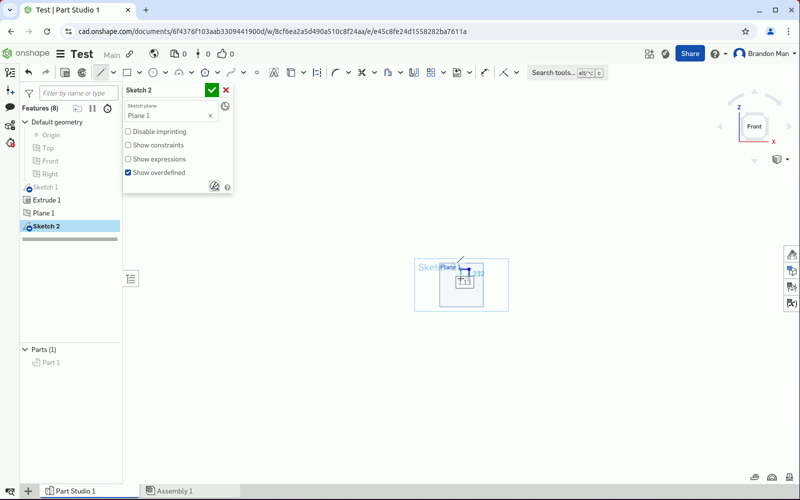
scroll(6)
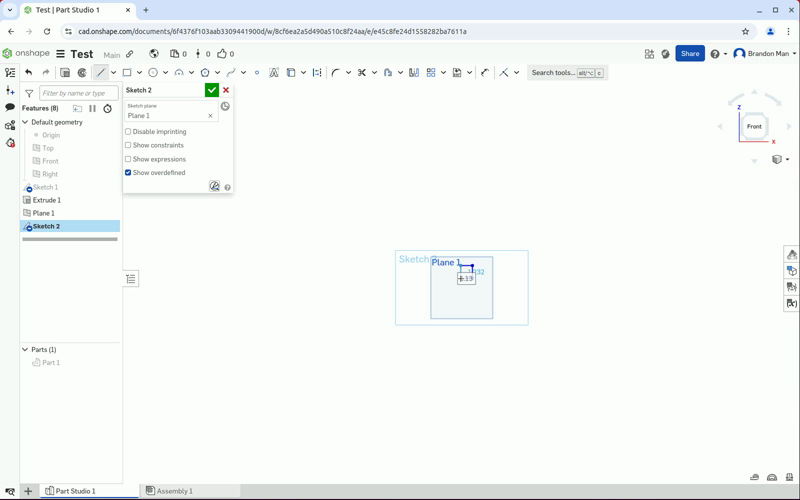
scroll(6)
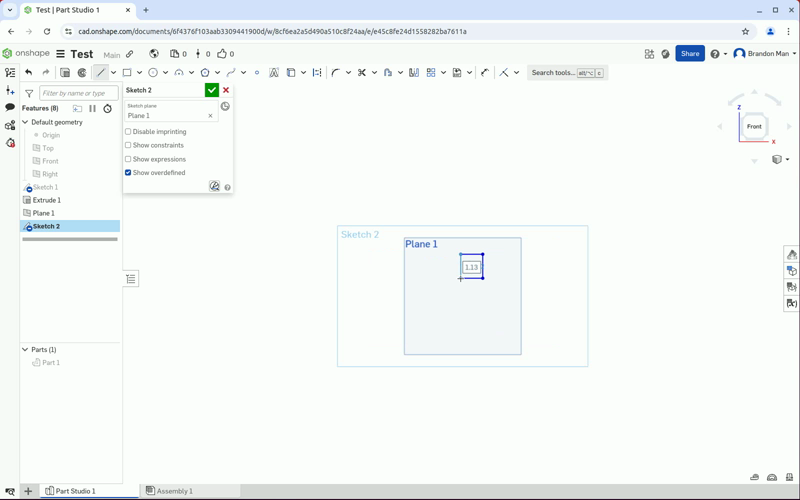
scroll(6)
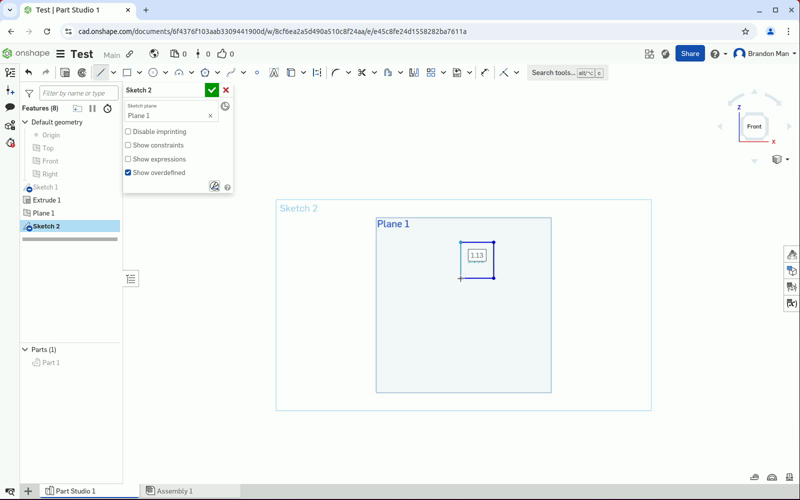
scroll(6)
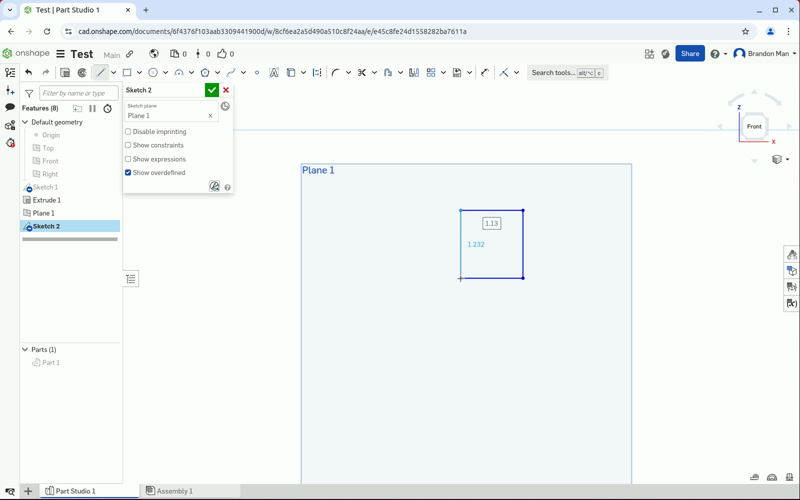
key_up(shift)
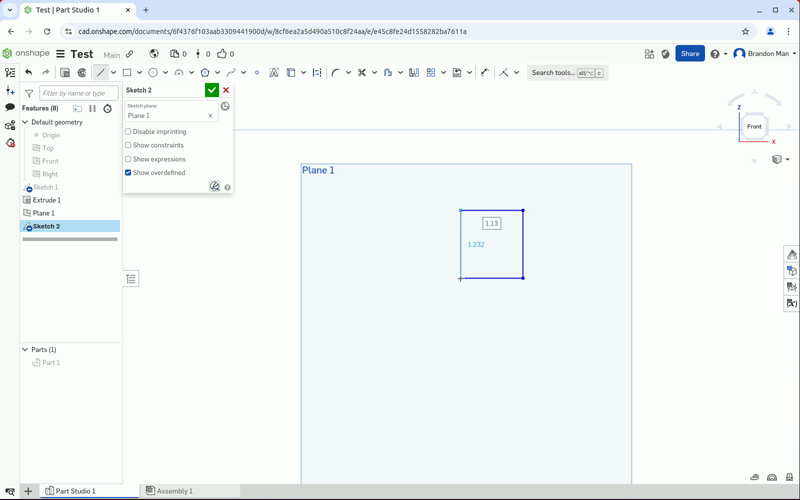
click(460, 278)
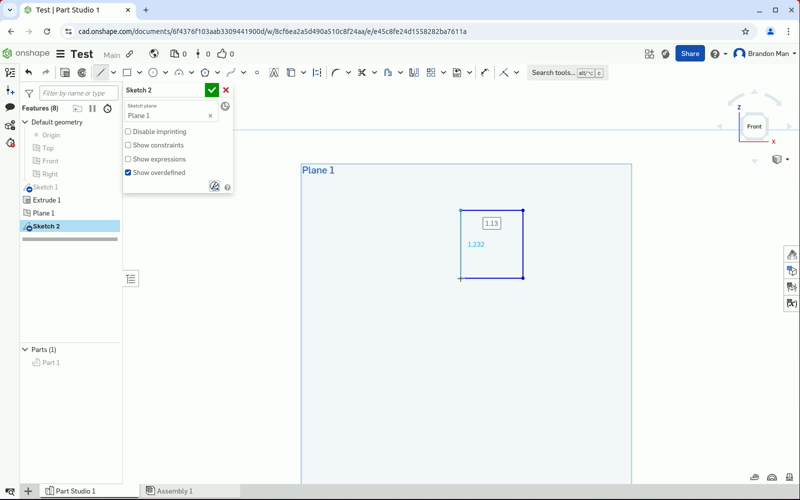
scroll(-6)
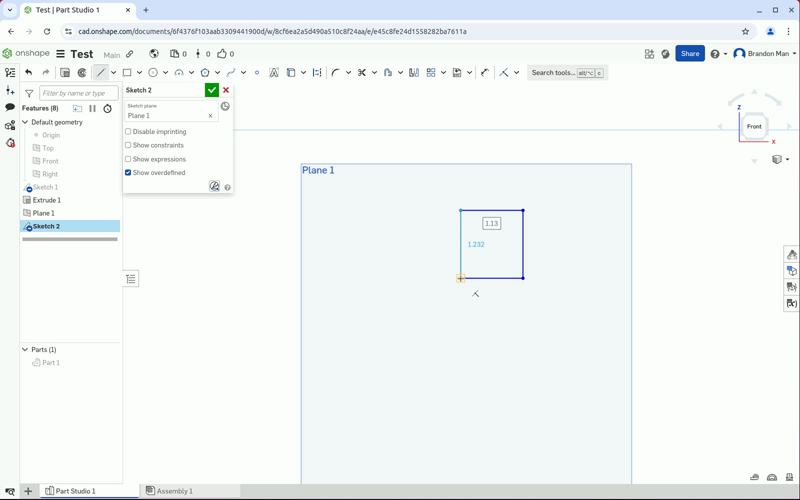
scroll(-6)
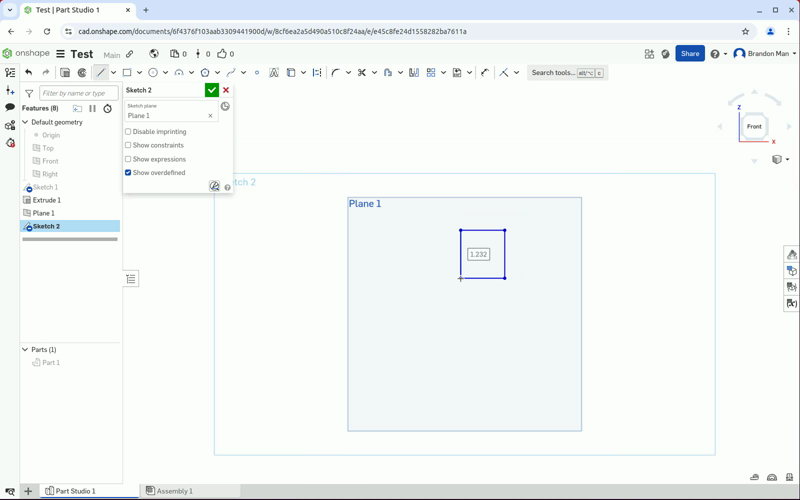
scroll(-6)
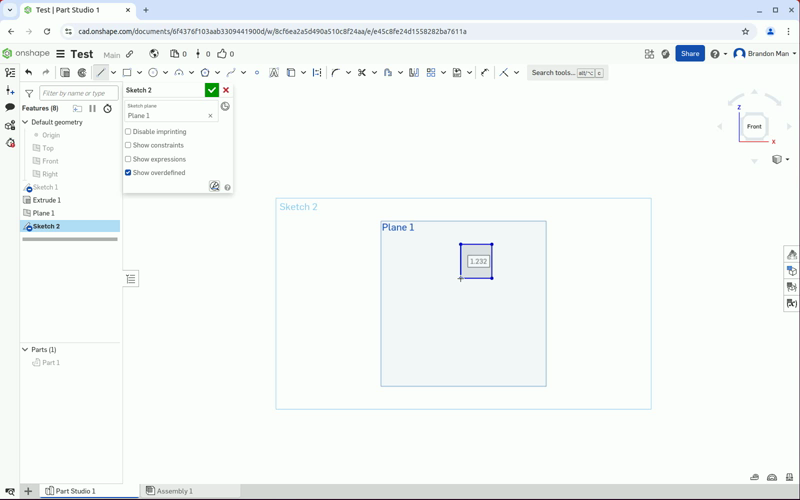
scroll(-6)
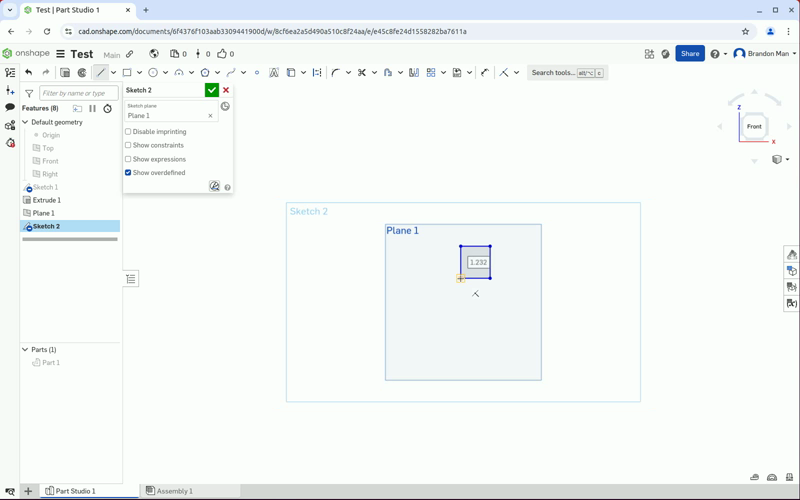
scroll(-6)
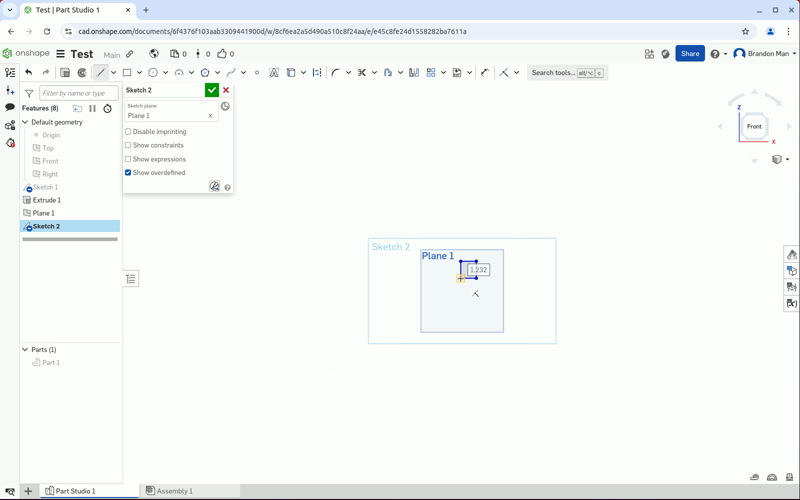
scroll(-6)
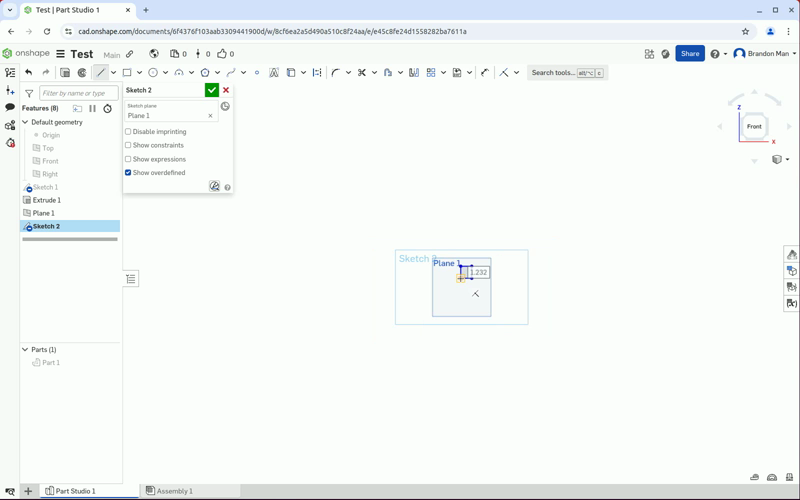
scroll(-6)
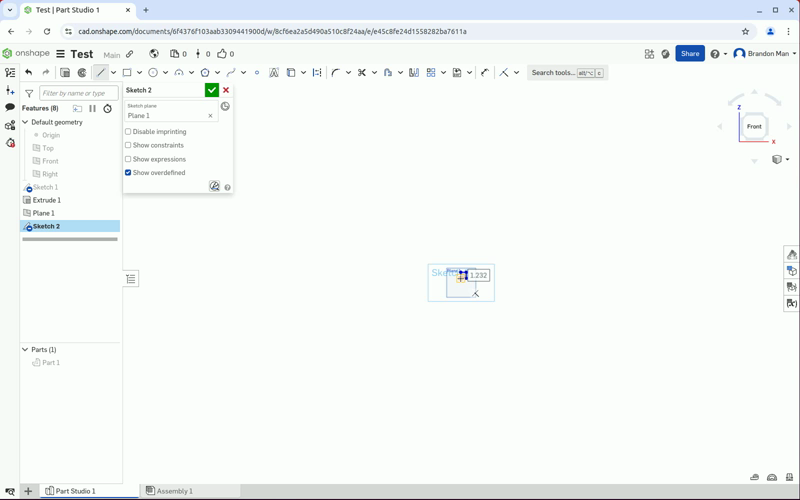
key(esc)
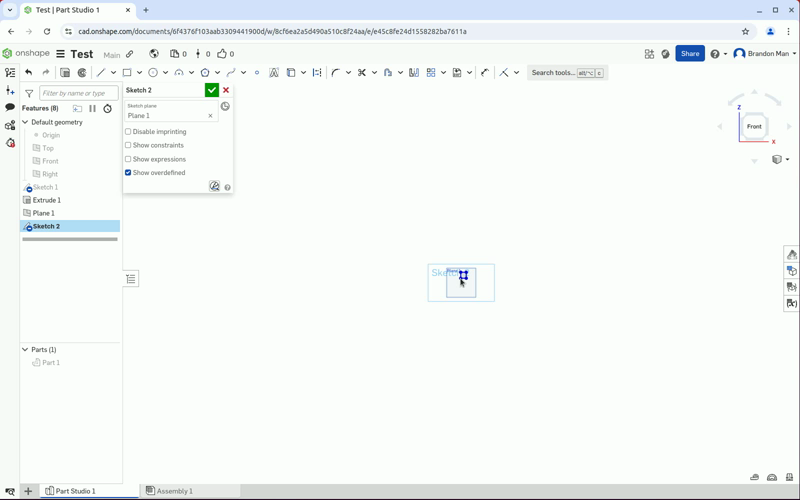
mouse_move(465, 272)
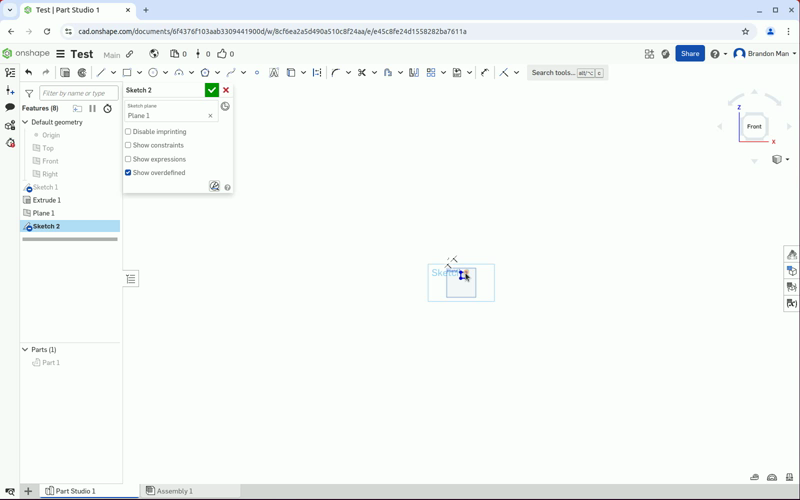
scroll(6)
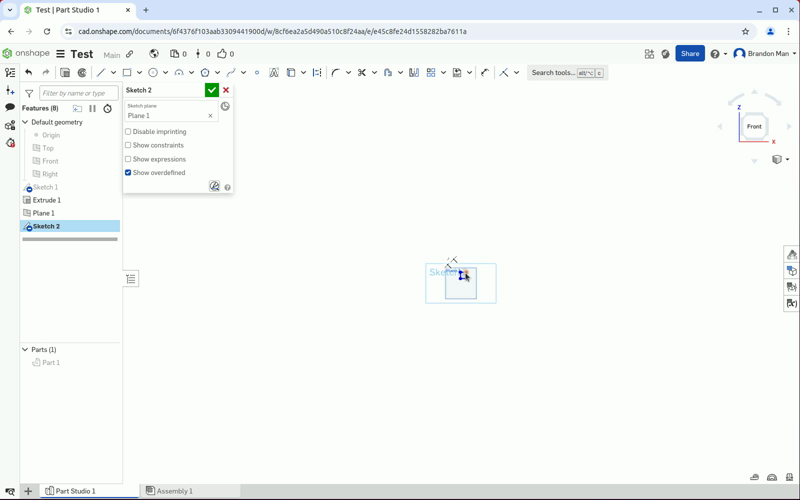
scroll(6)
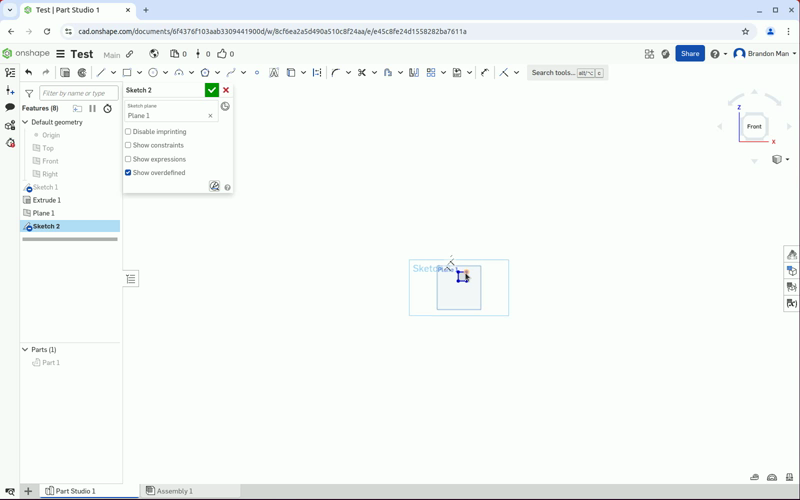
scroll(6)
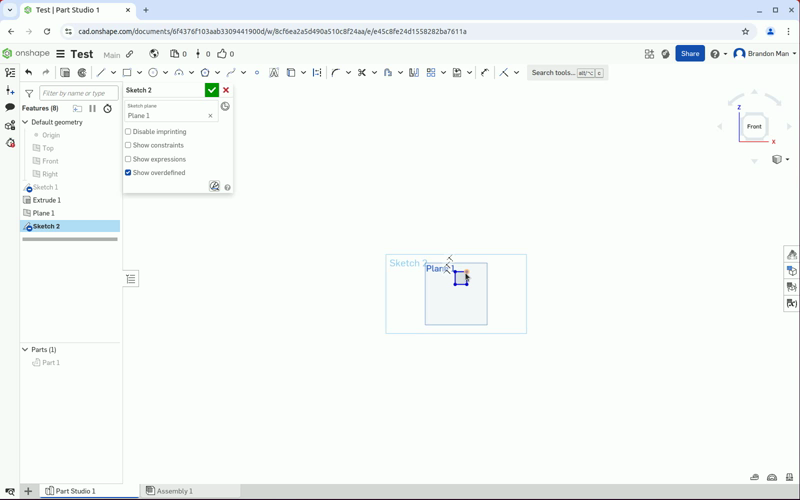
scroll(6)
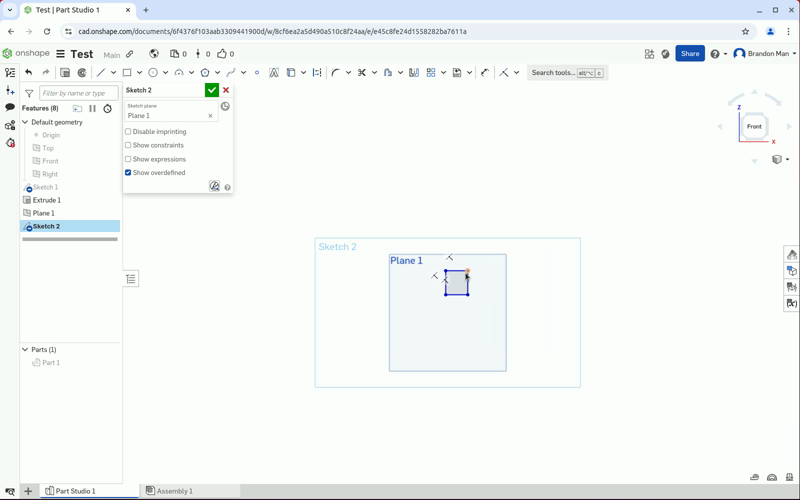
scroll(6)
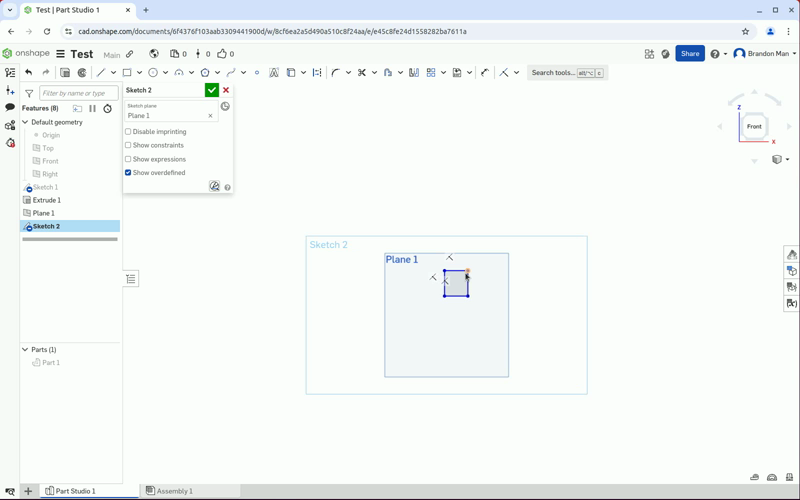
scroll(6)
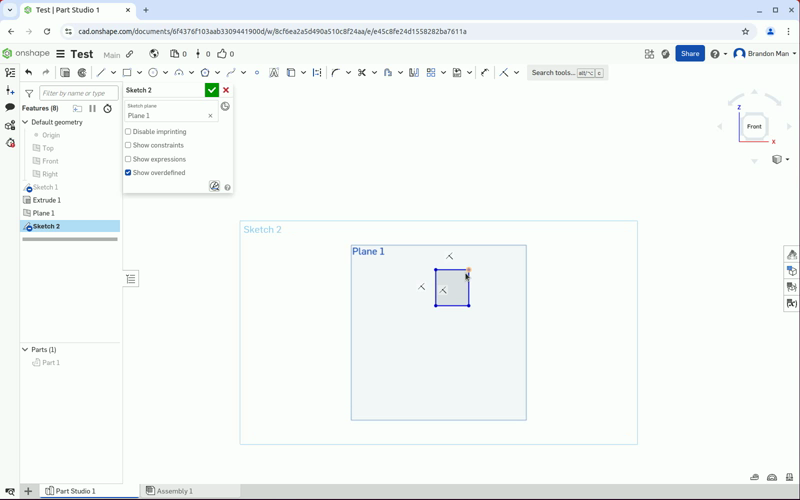
scroll(6)
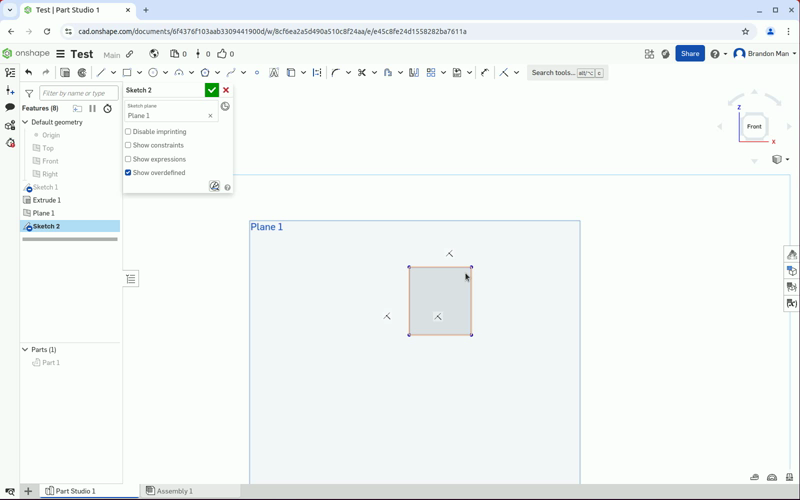
click(465, 272)
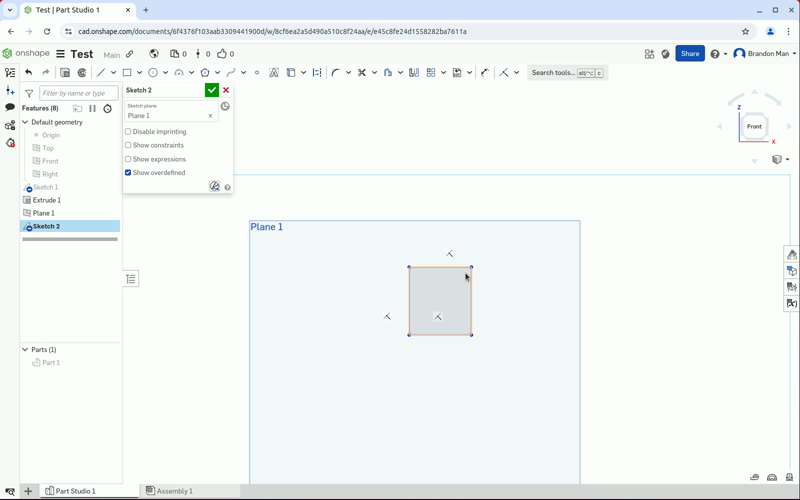
scroll(-6)
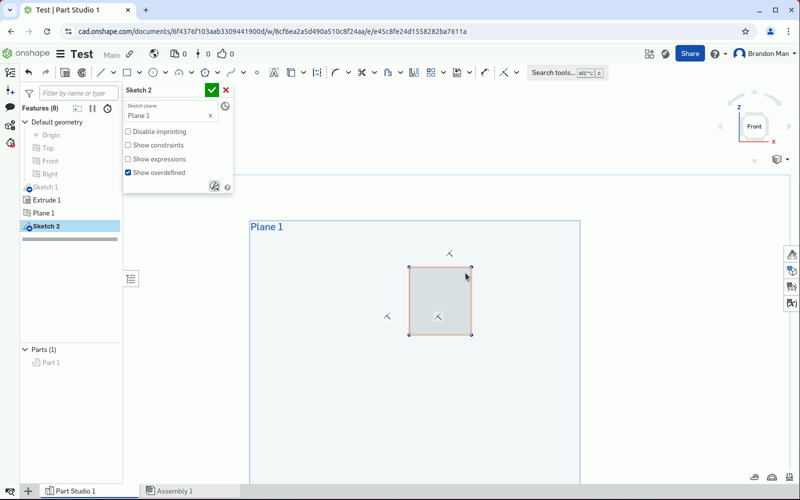
scroll(-6)
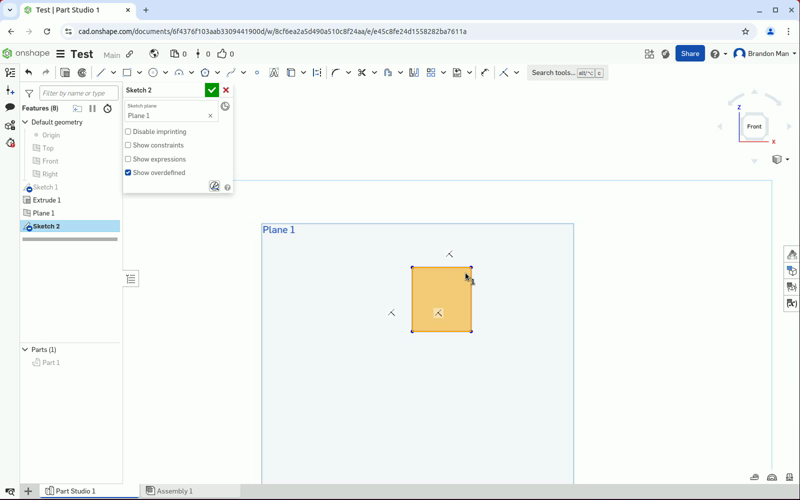
scroll(-6)
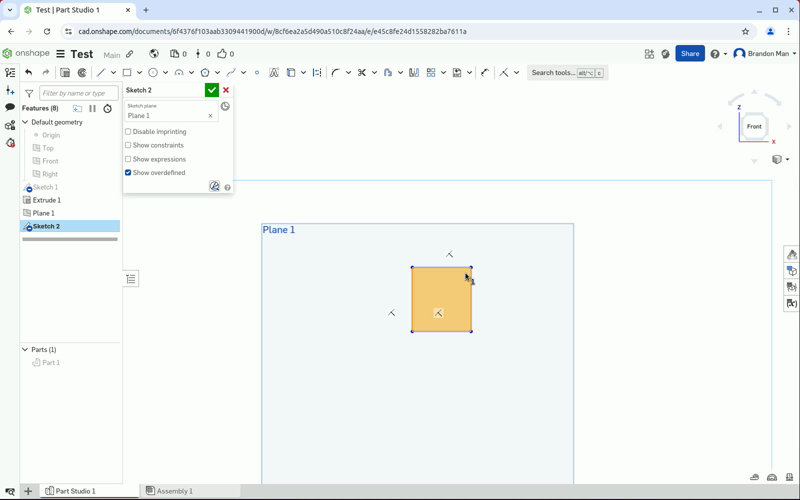
scroll(-6)
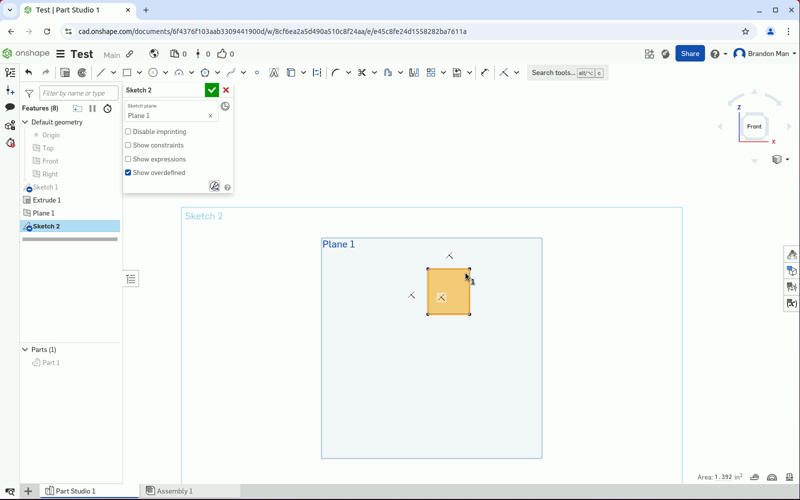
scroll(-6)
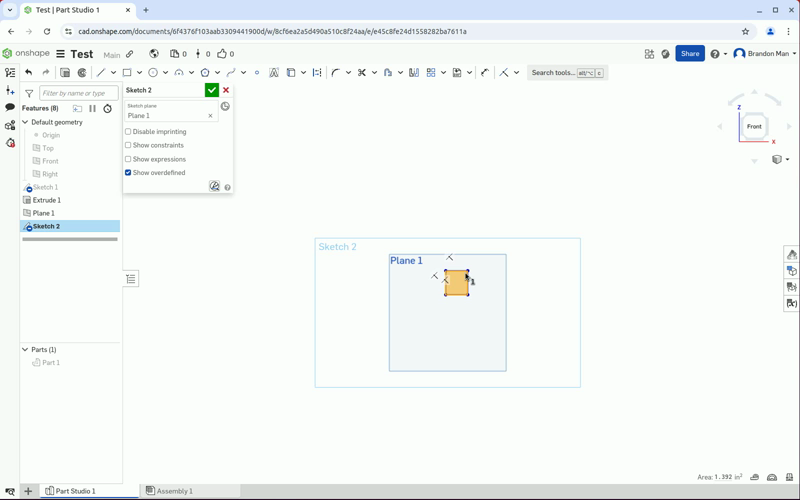
scroll(-6)
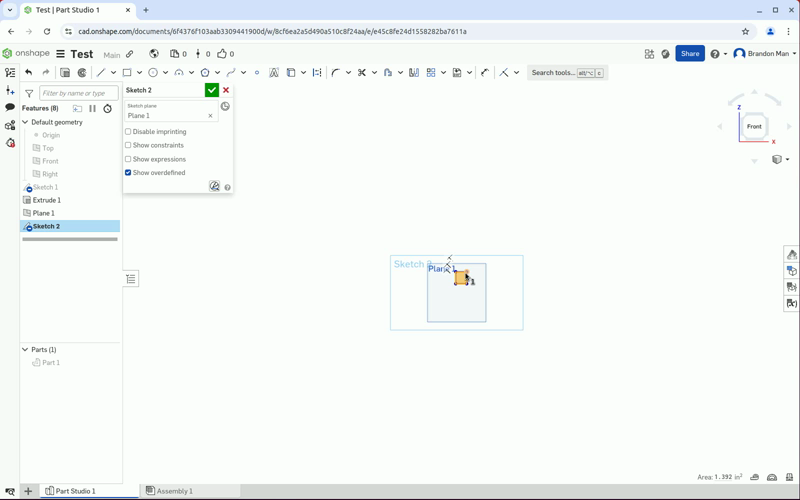
scroll(-6)
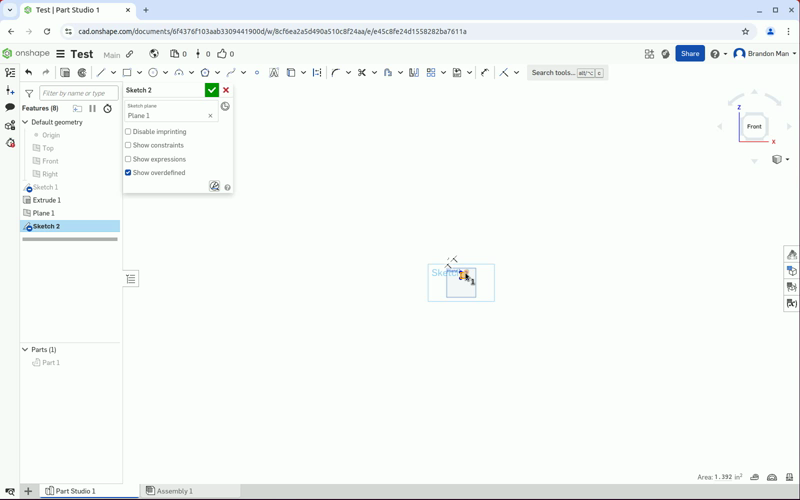
mouse_move(73, 352)
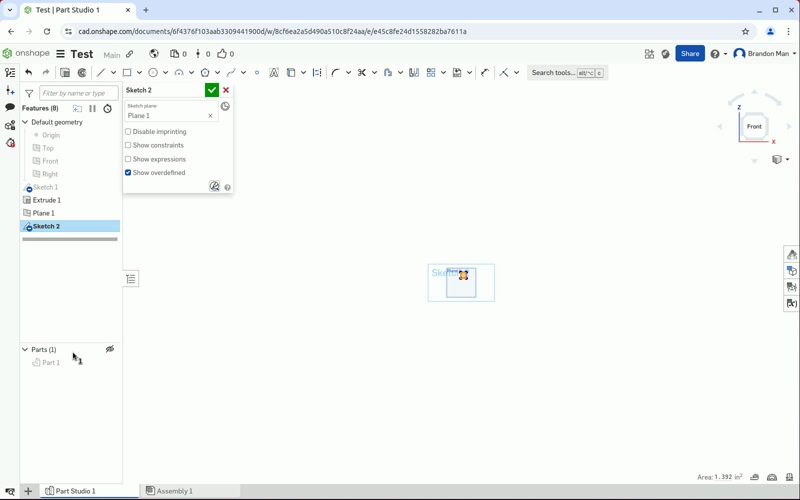
key(shift+y)
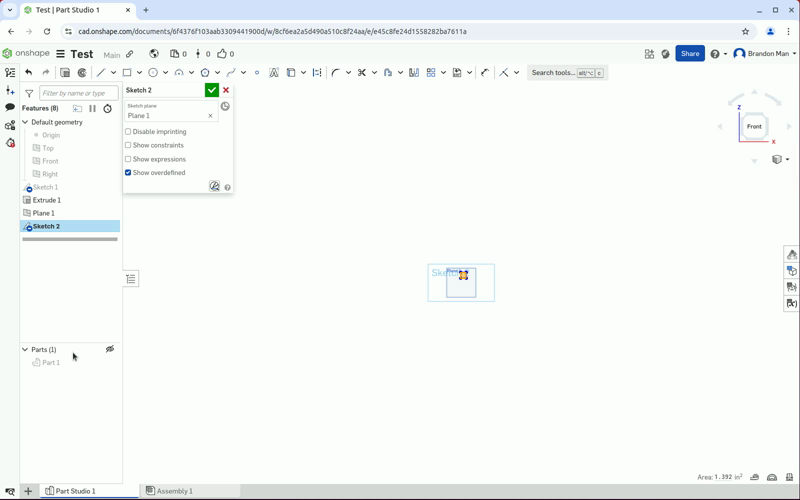
key(shift+e)
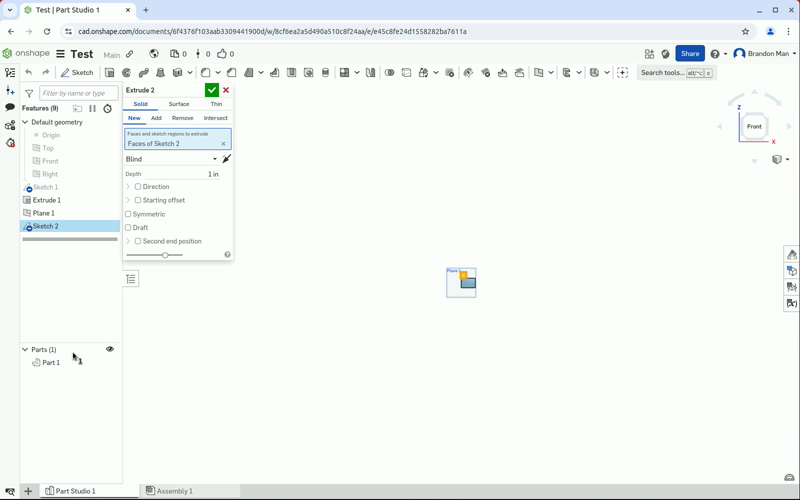
mouse_move(143, 106)
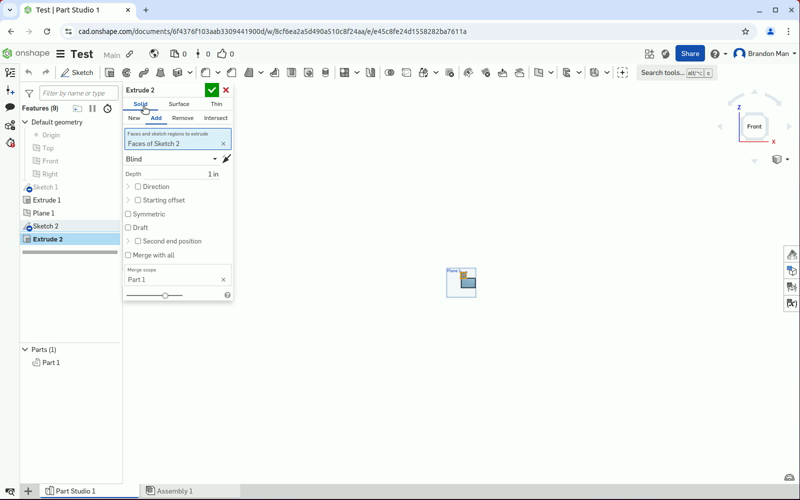
click(143, 106)
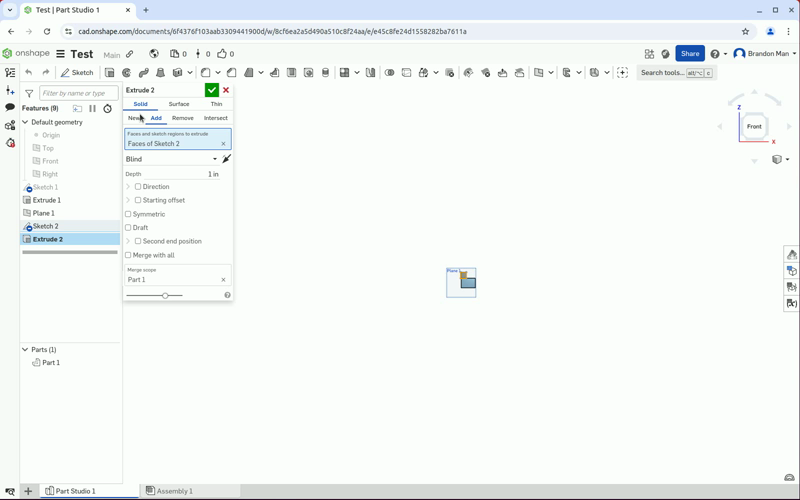
mouse_move(137, 120)
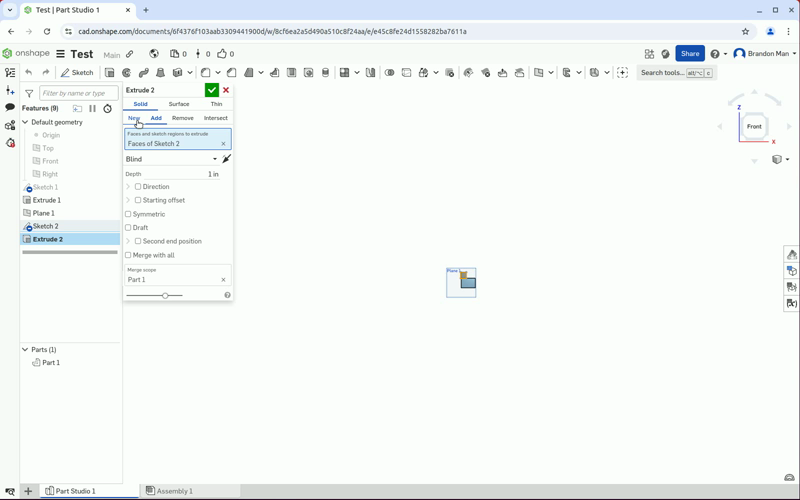
click(137, 120)
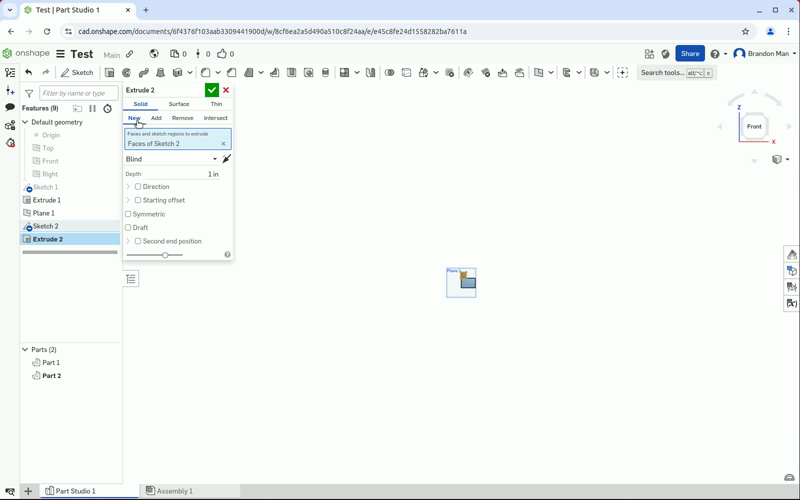
key(tab, 4)
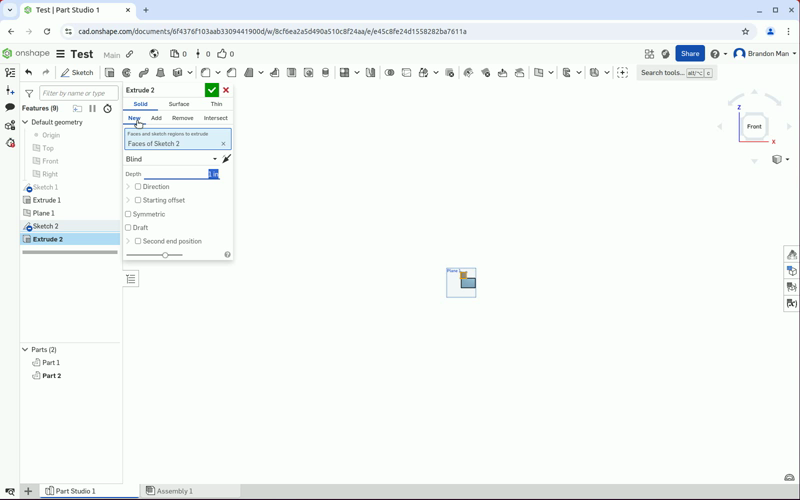
text(-30.811)
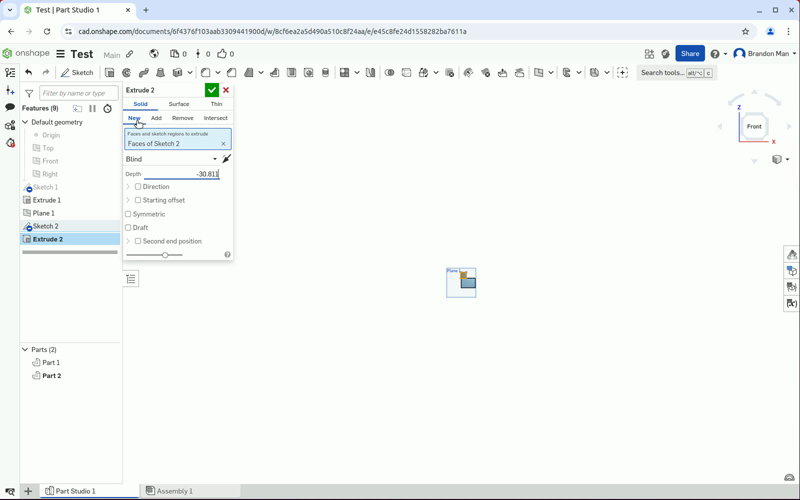
key(enter)
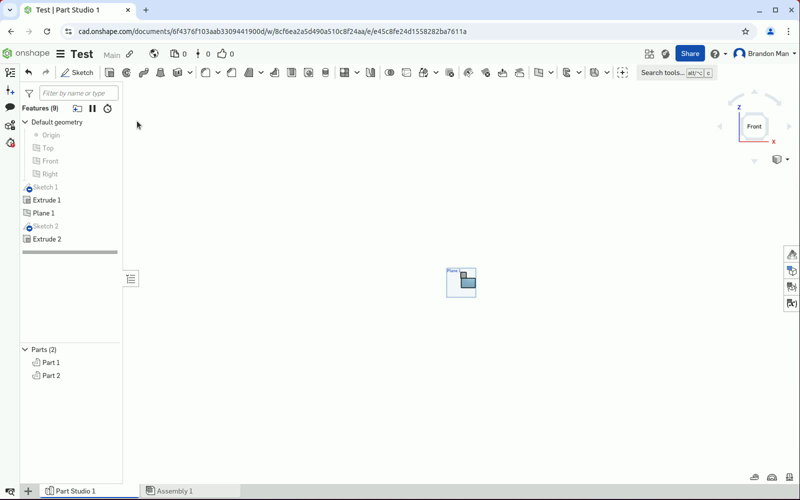
key(shift+h)
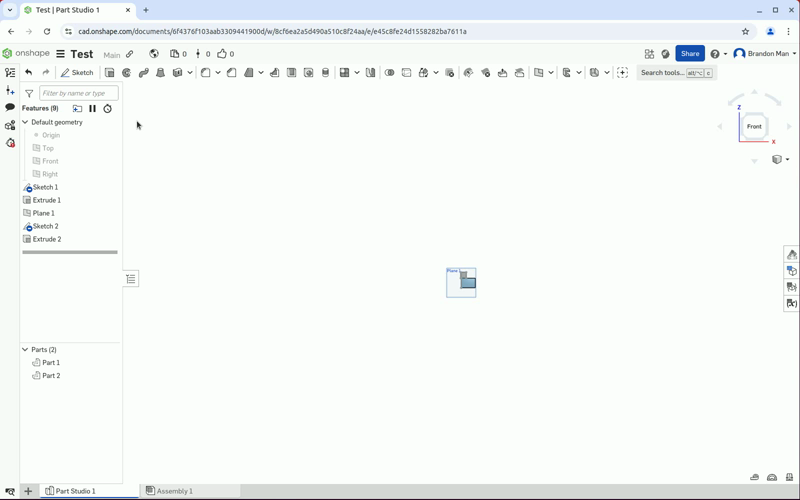
key(shift+h)
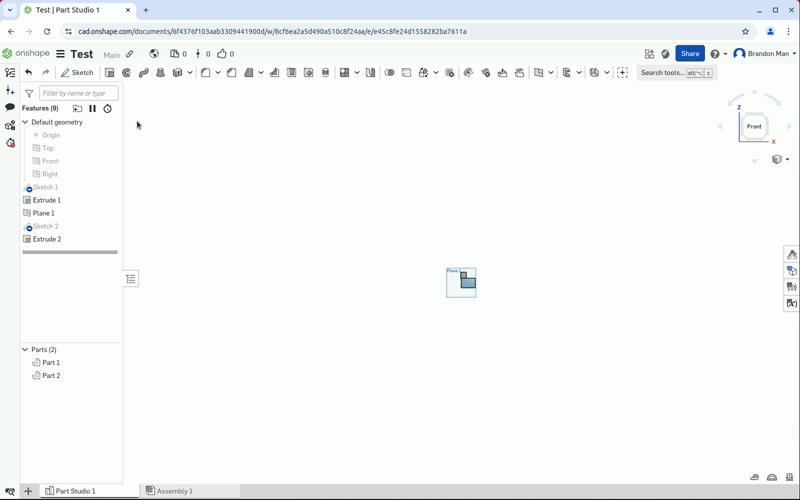
mouse_move(73, 189)
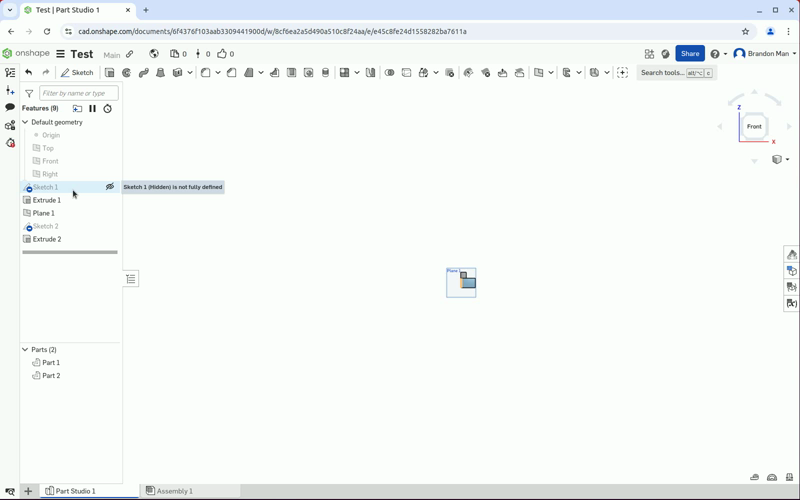
click(73, 189)
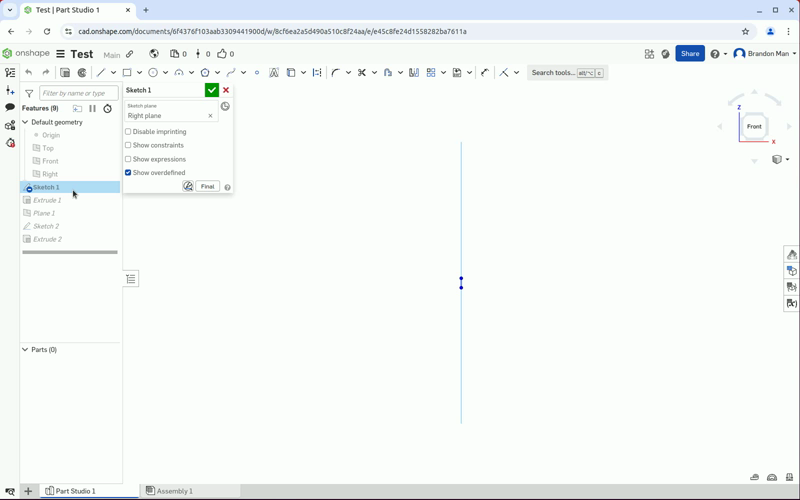
mouse_move(229, 92)
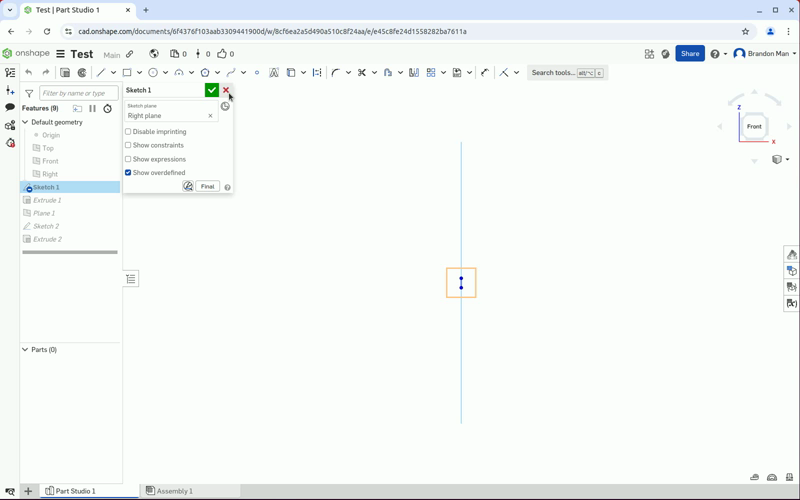
click(229, 92)
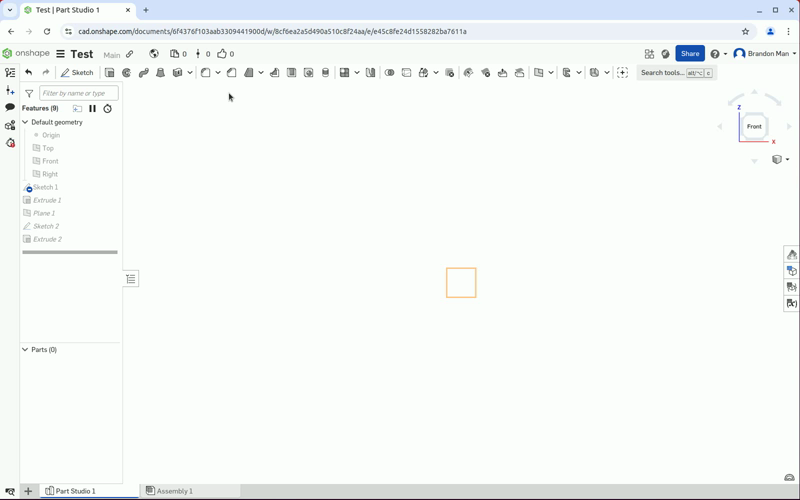
key(shift+s)
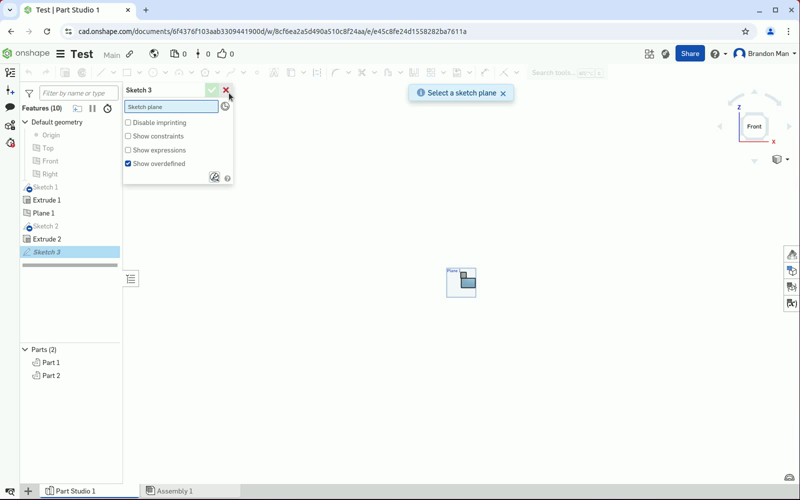
mouse_move(73, 215)
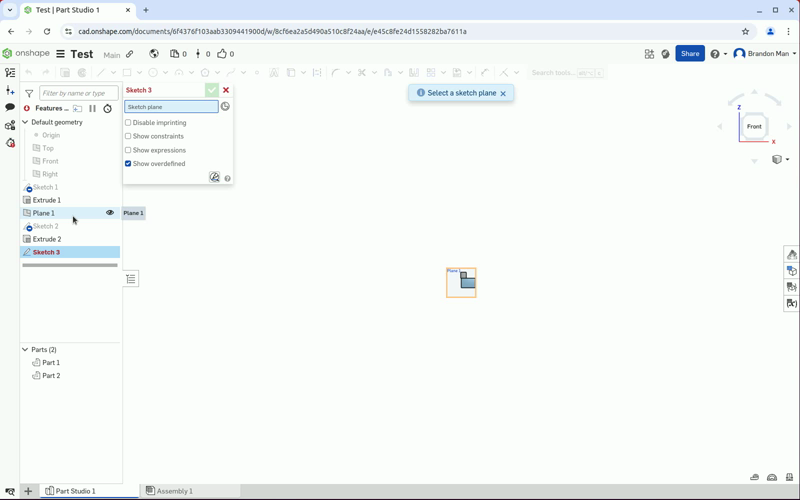
click(73, 215)
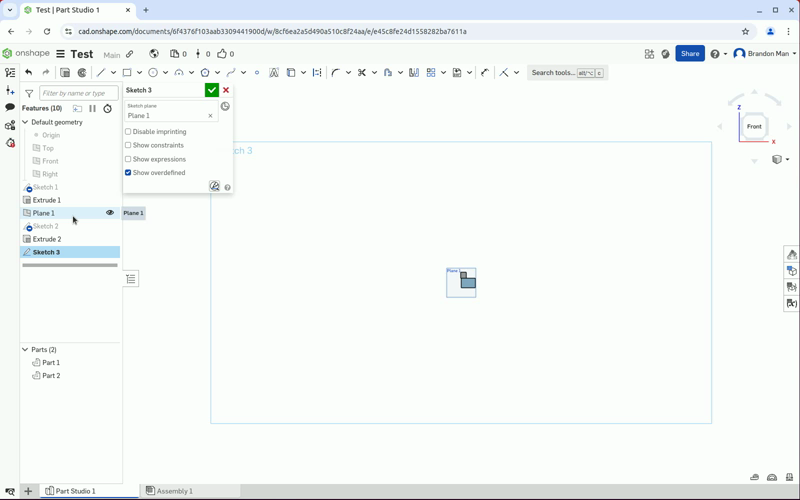
mouse_move(73, 352)
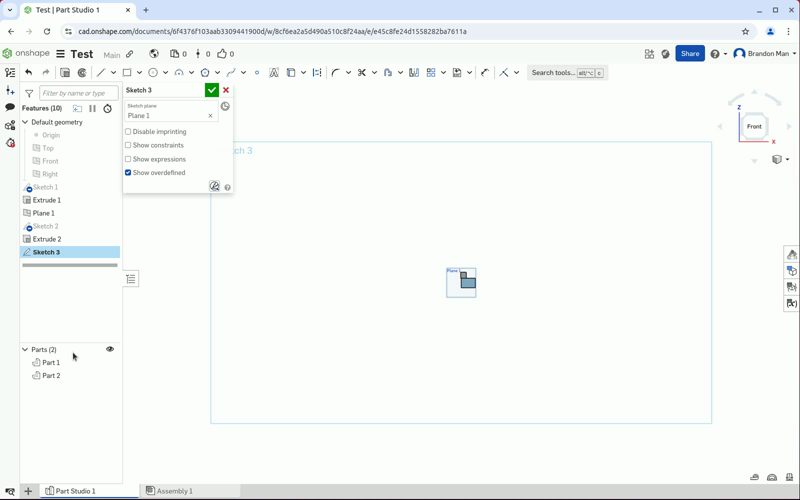
key(y)
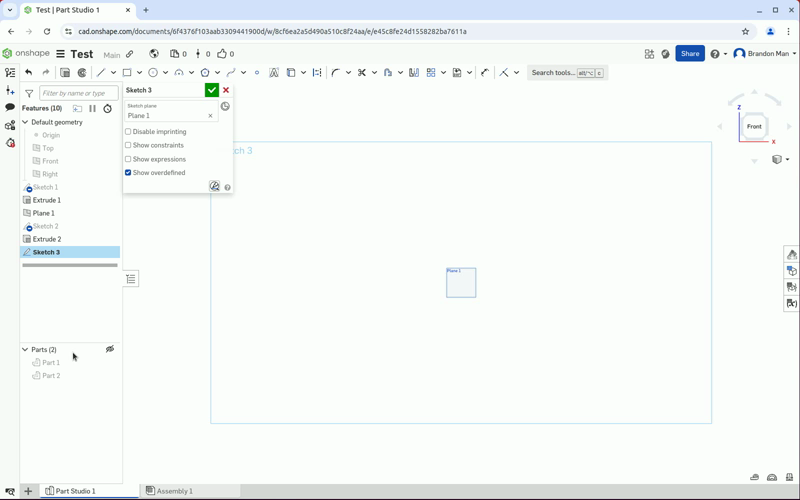
key(l)
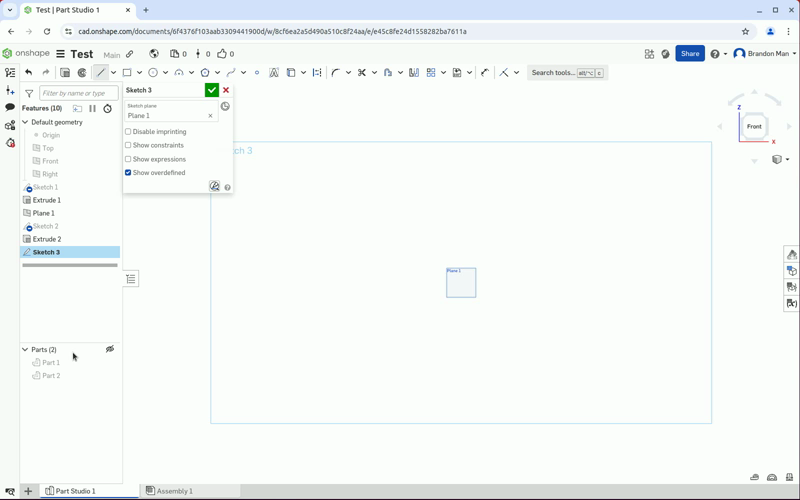
key_down(shift)
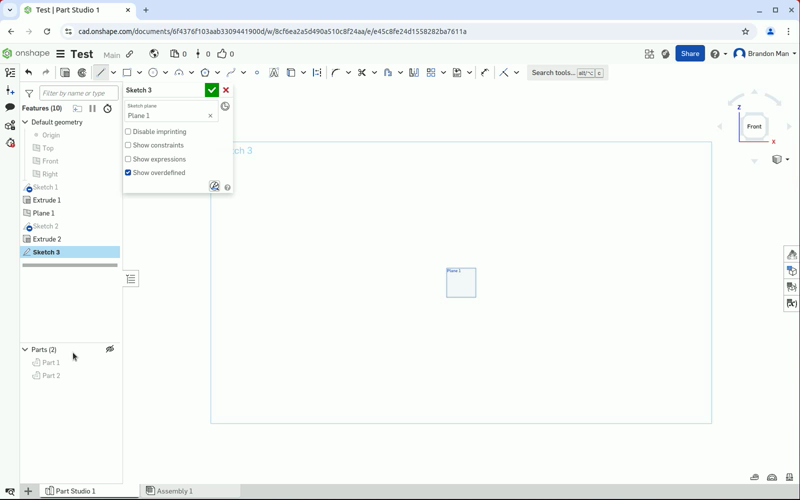
mouse_move(470, 278)
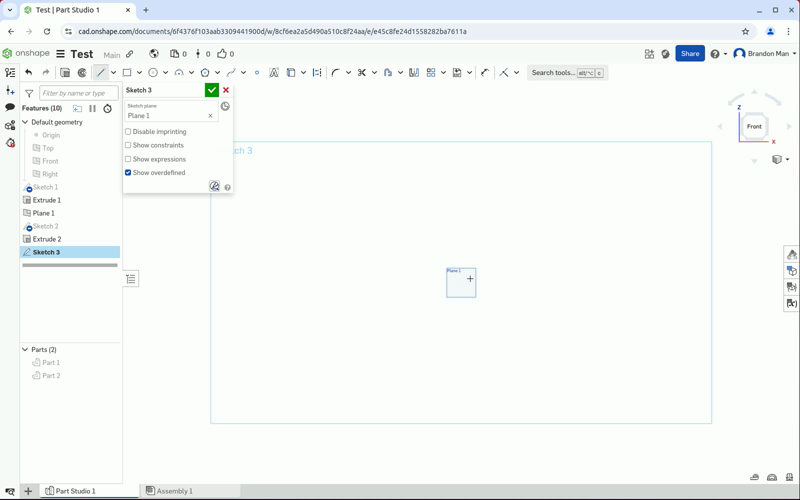
click(470, 278)
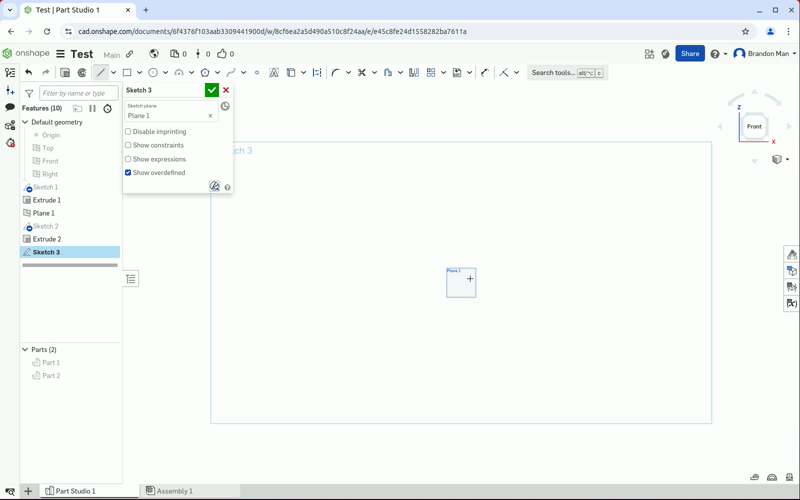
key_up(shift)
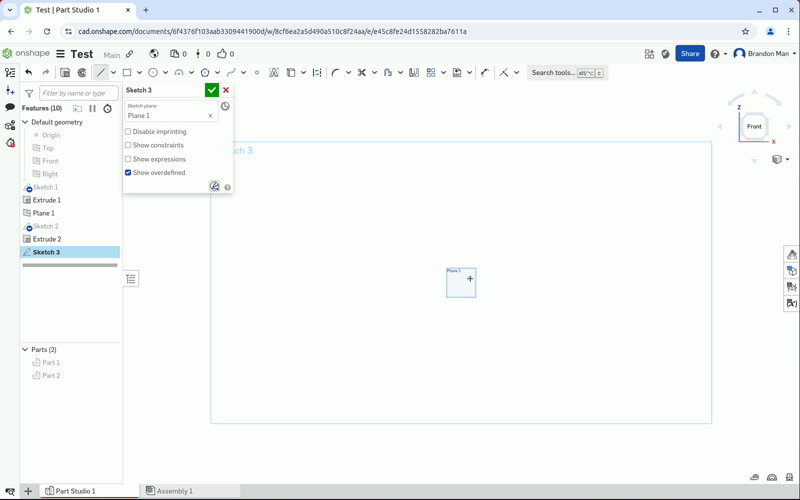
key_down(shift)
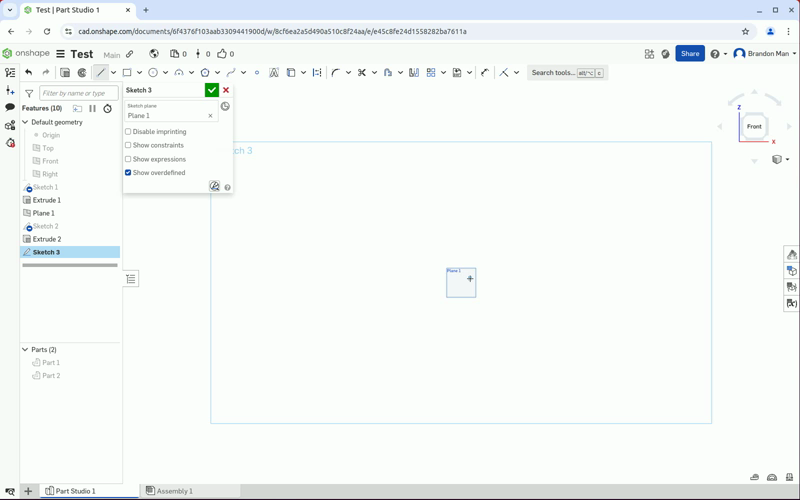
mouse_move(500, 278)
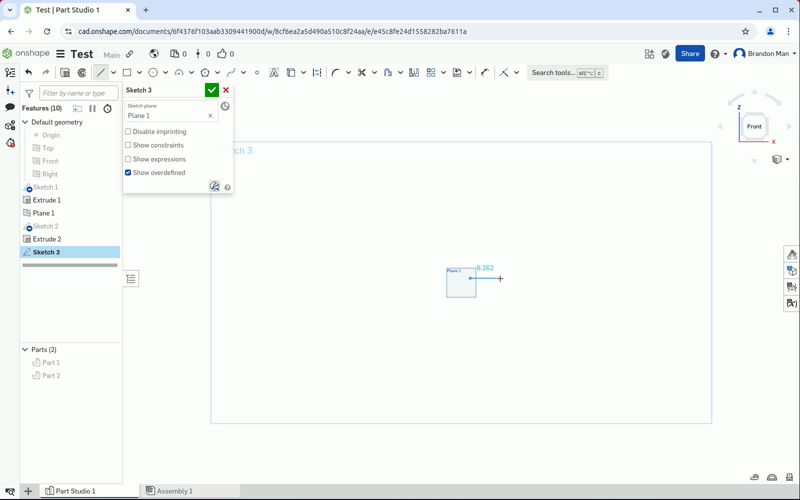
mouse_move(475, 278)
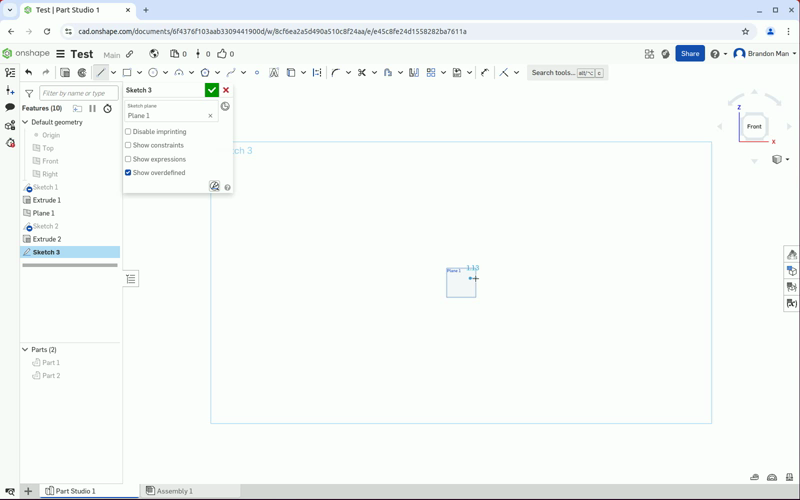
scroll(6)
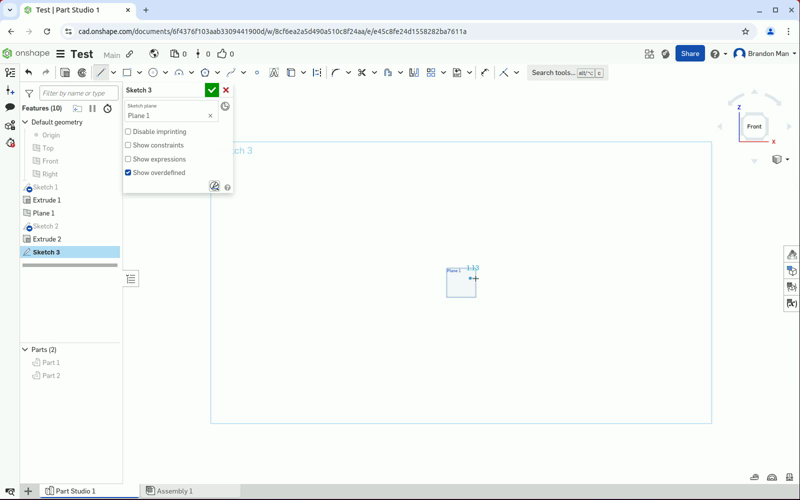
scroll(6)
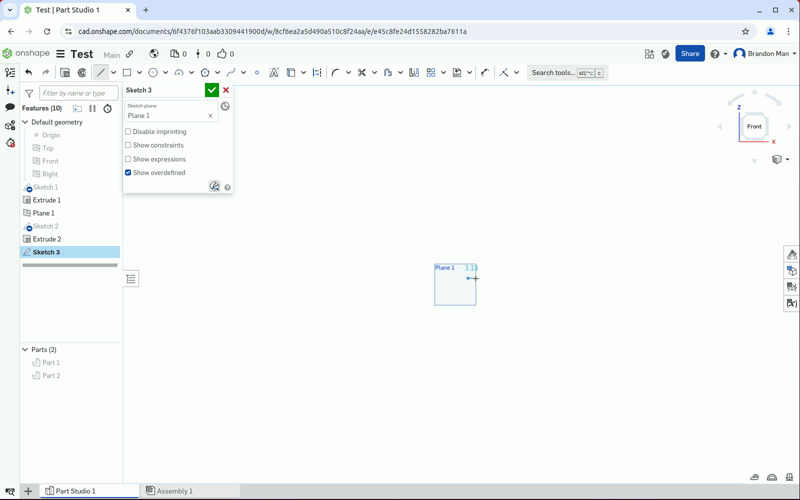
scroll(6)
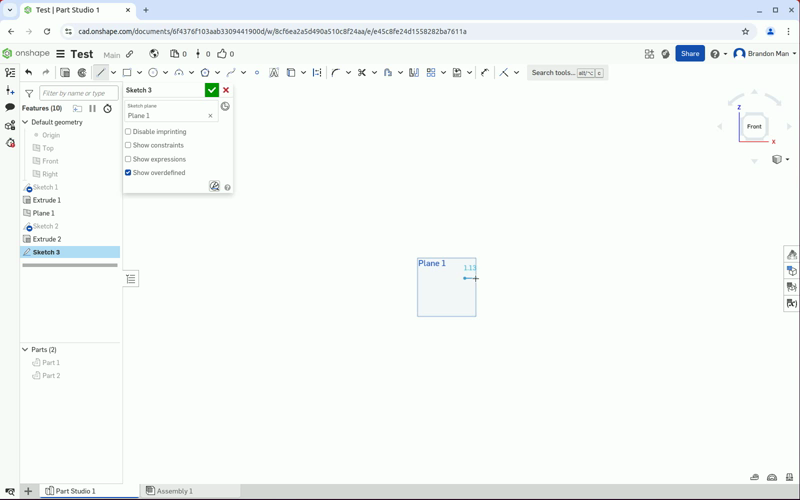
scroll(6)
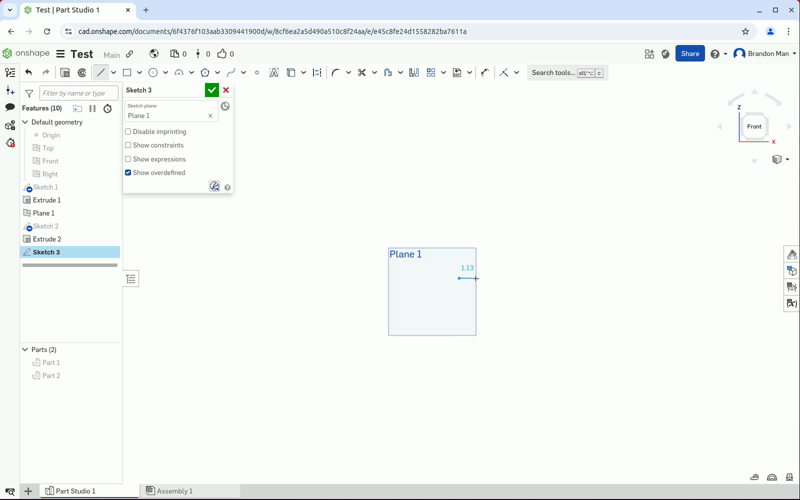
scroll(6)
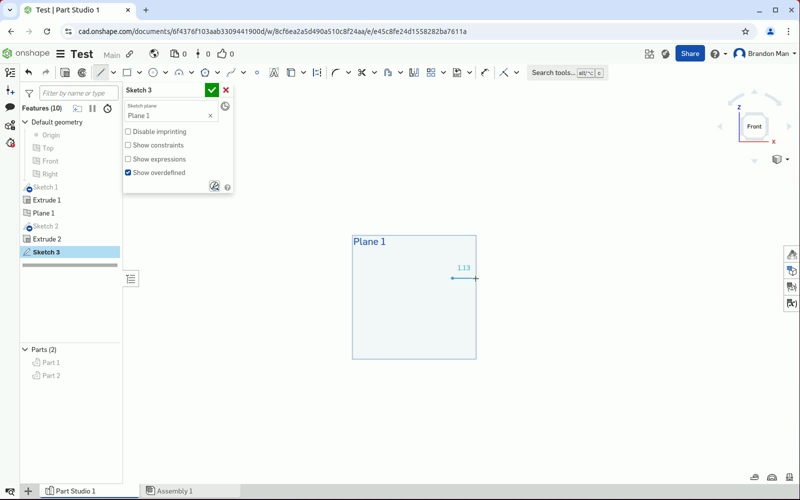
scroll(6)
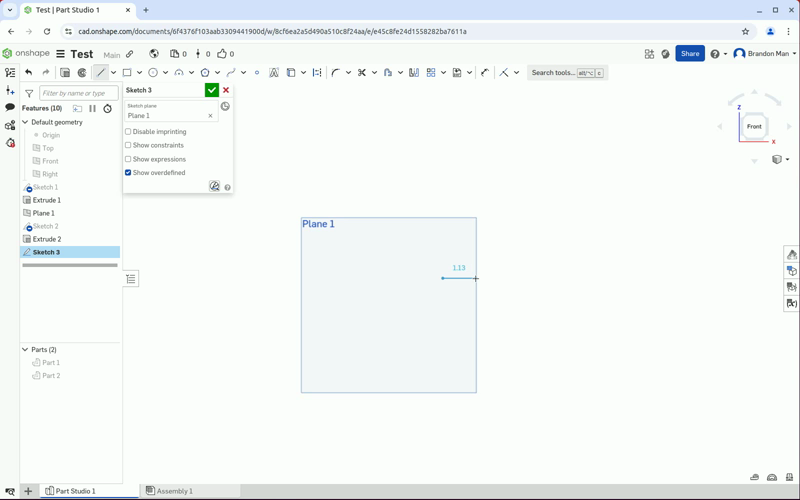
scroll(6)
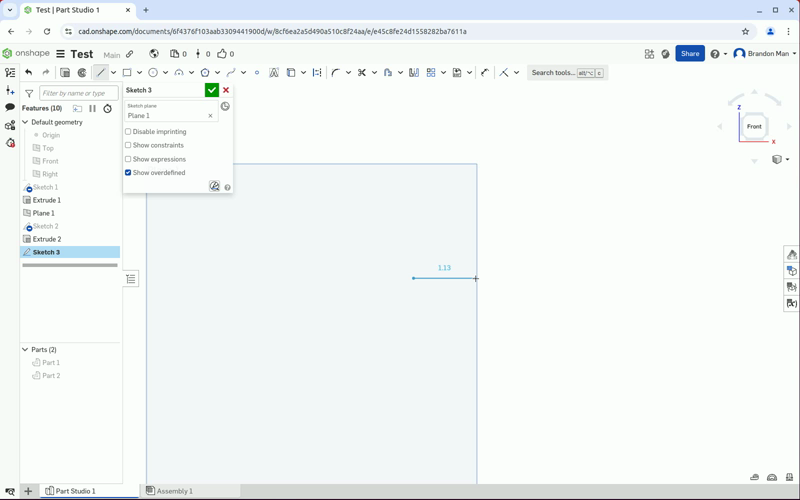
click(475, 278)
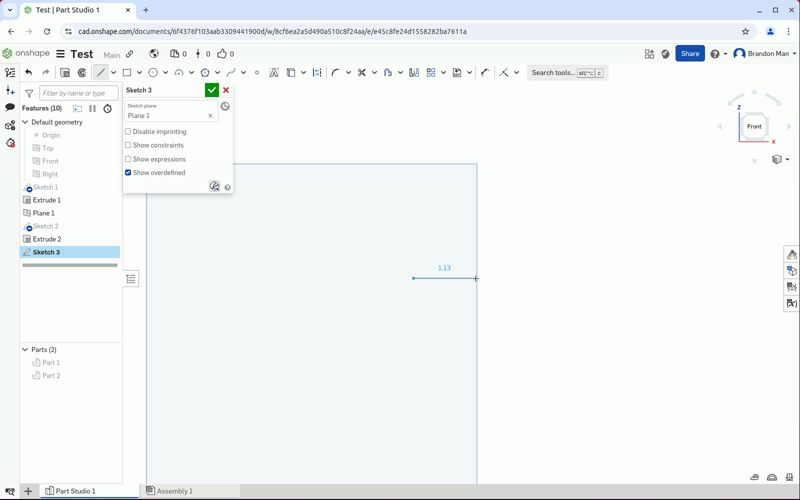
scroll(-6)
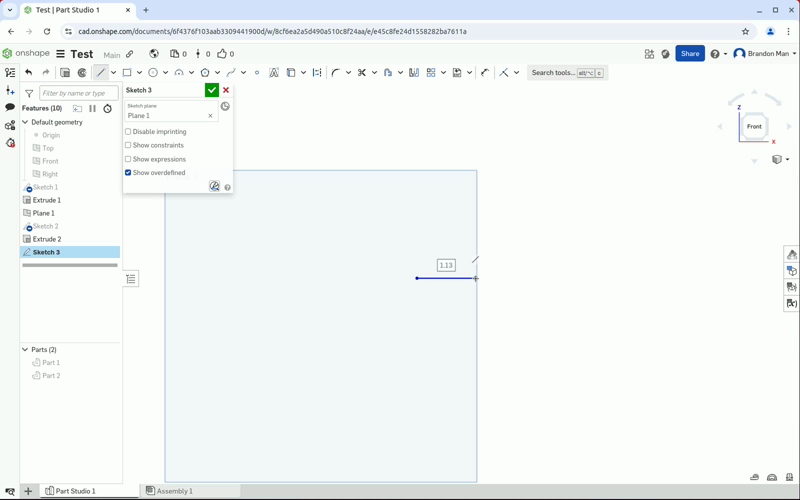
scroll(-6)
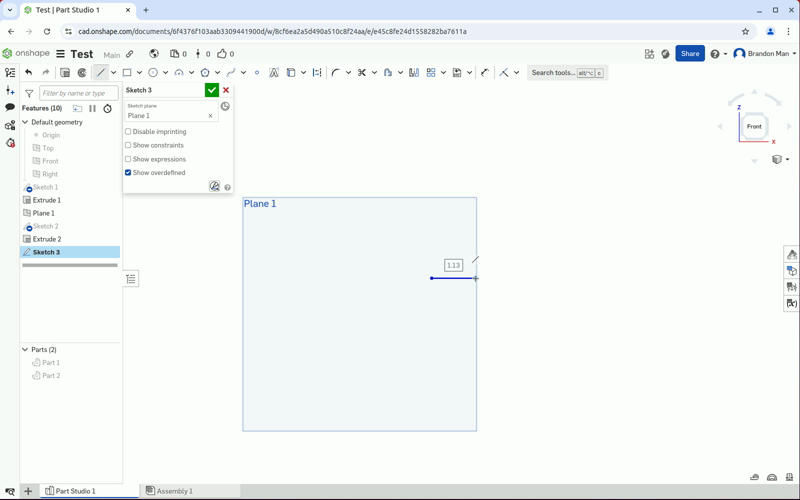
scroll(-6)
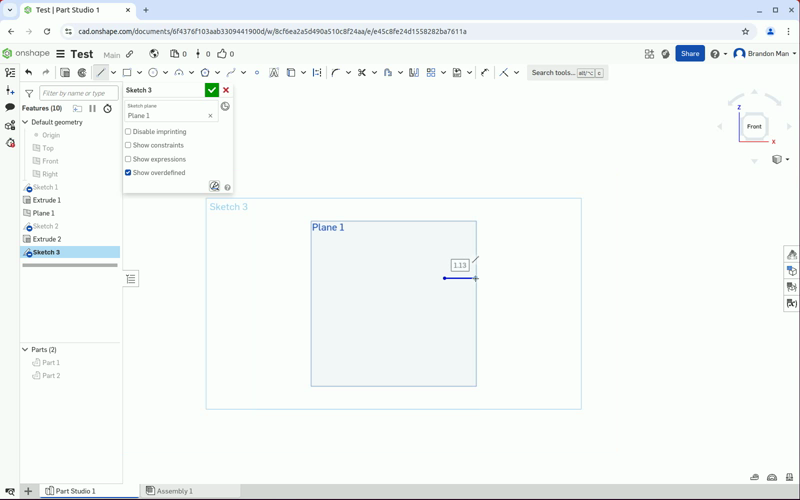
scroll(-6)
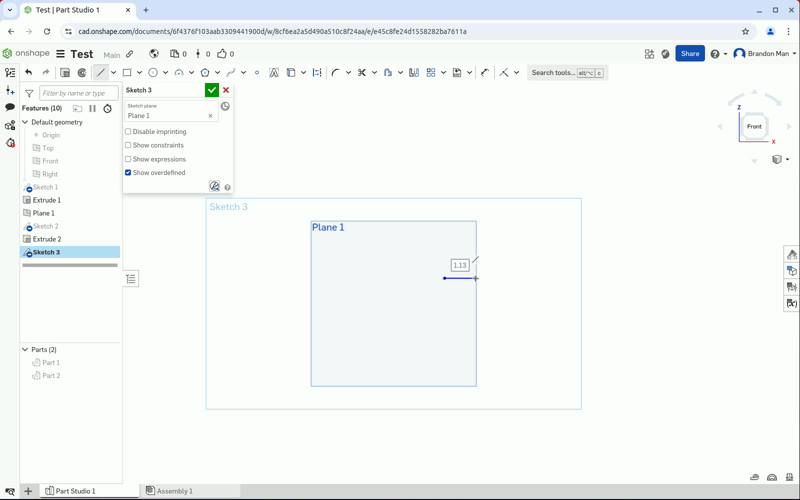
scroll(-6)
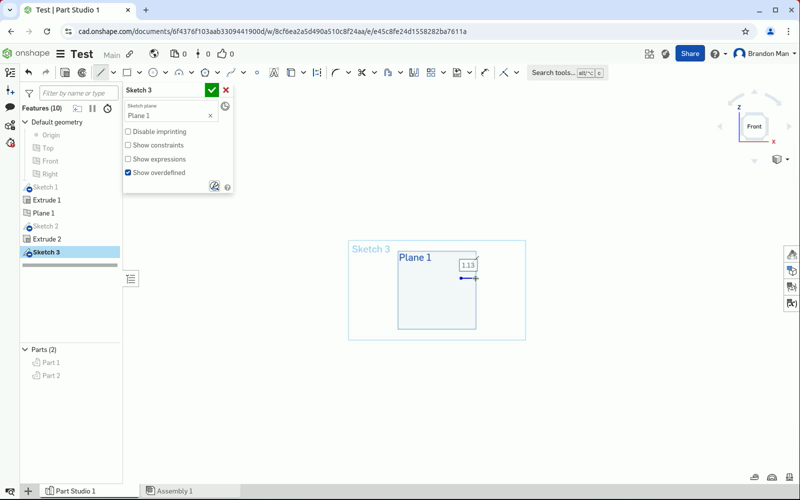
scroll(-6)
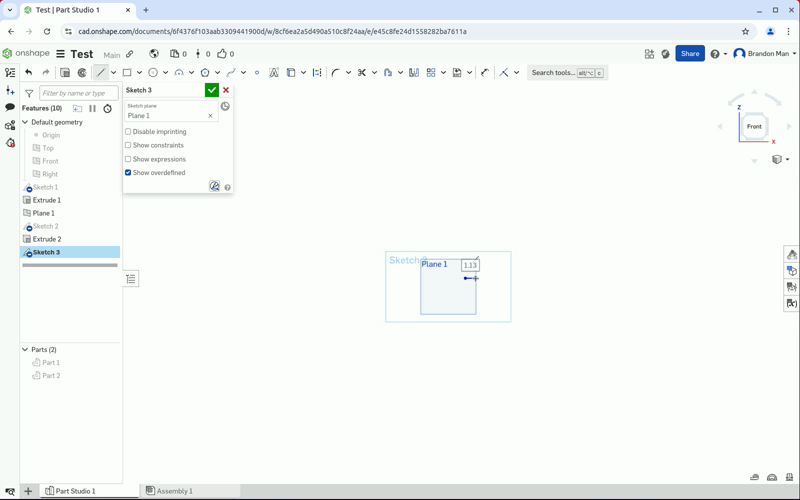
scroll(-6)
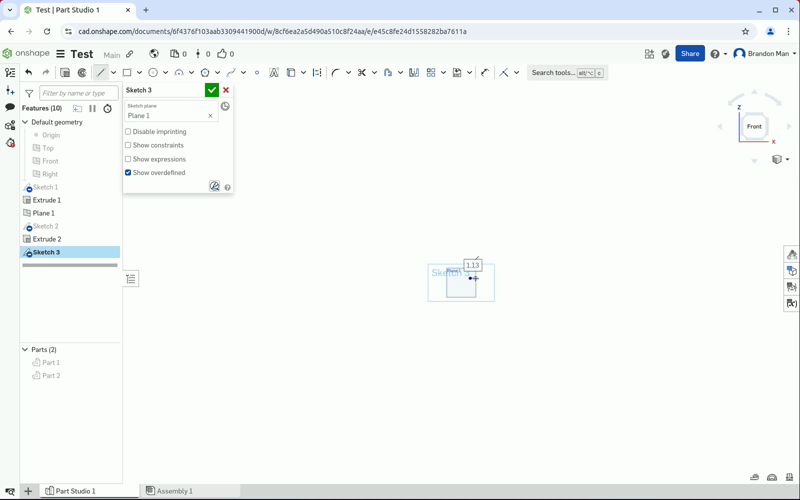
key_up(shift)
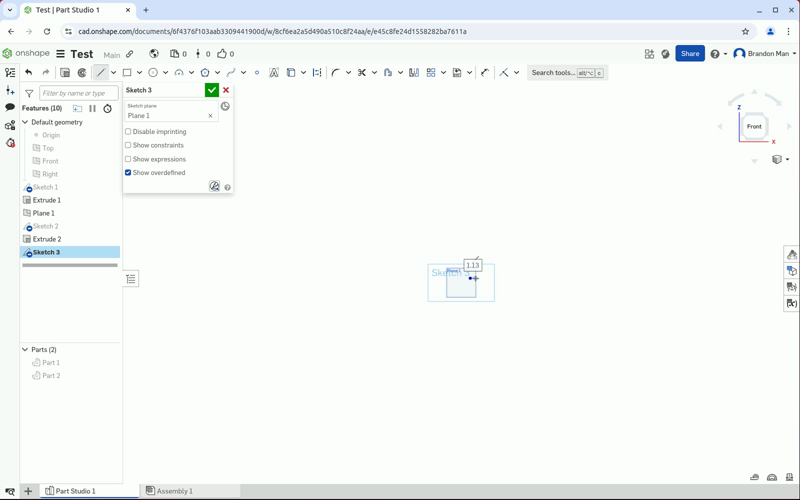
key_down(shift)
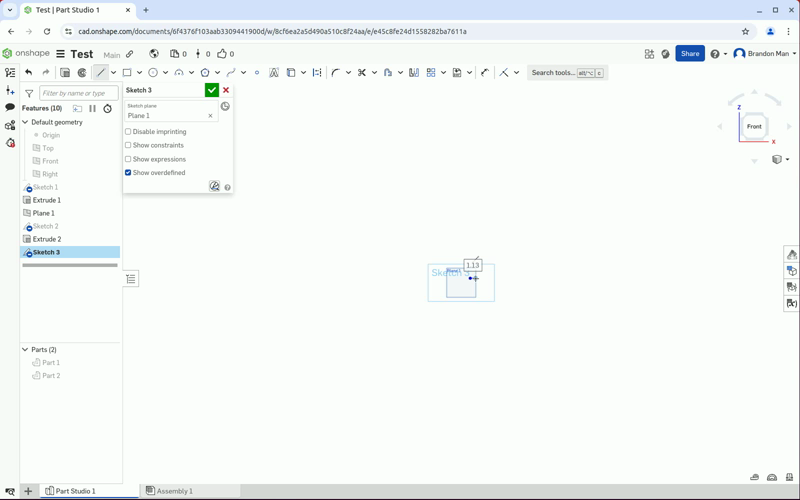
mouse_move(505, 278)
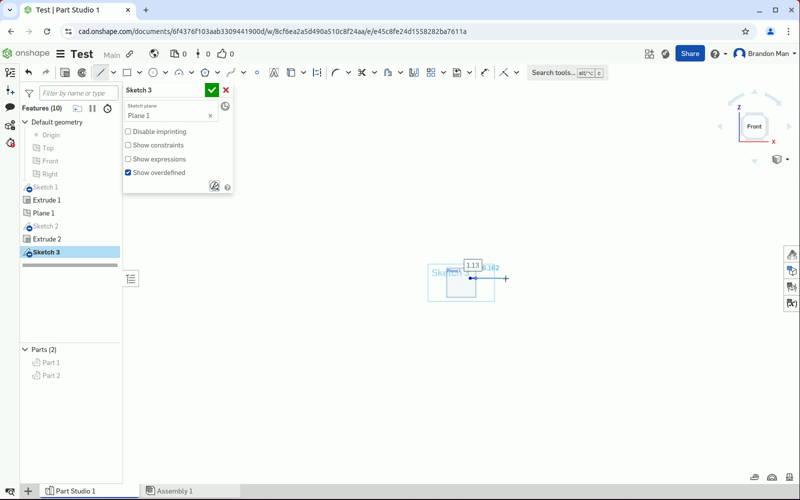
mouse_move(475, 272)
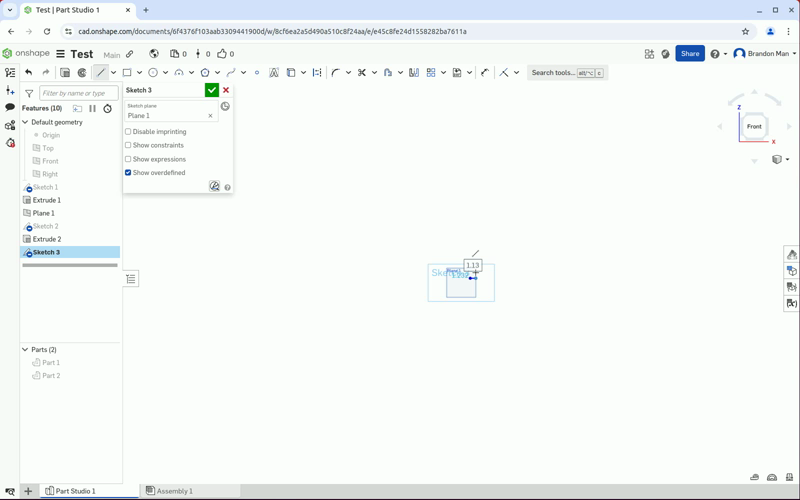
scroll(6)
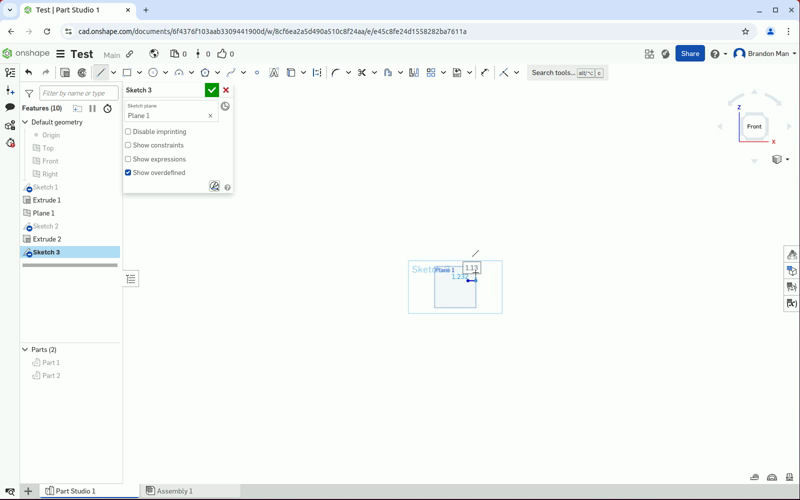
scroll(6)
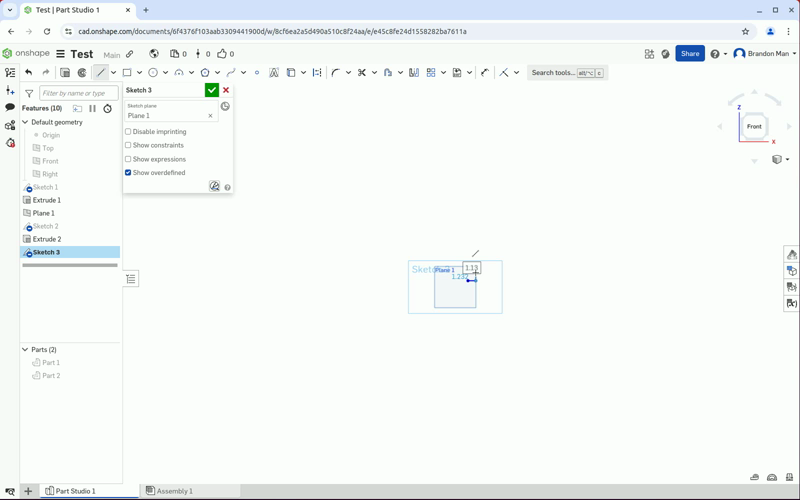
scroll(6)
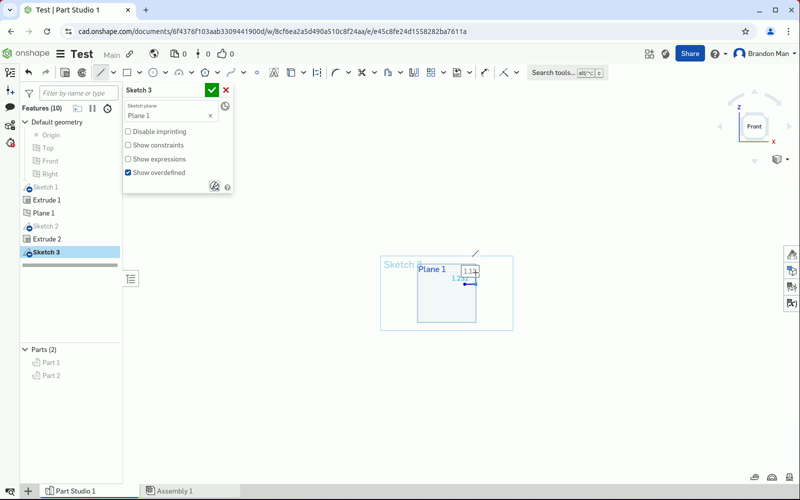
scroll(6)
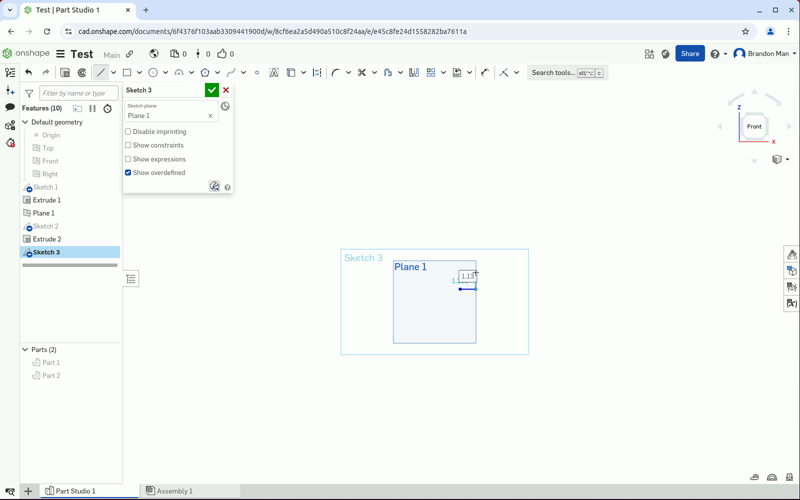
scroll(6)
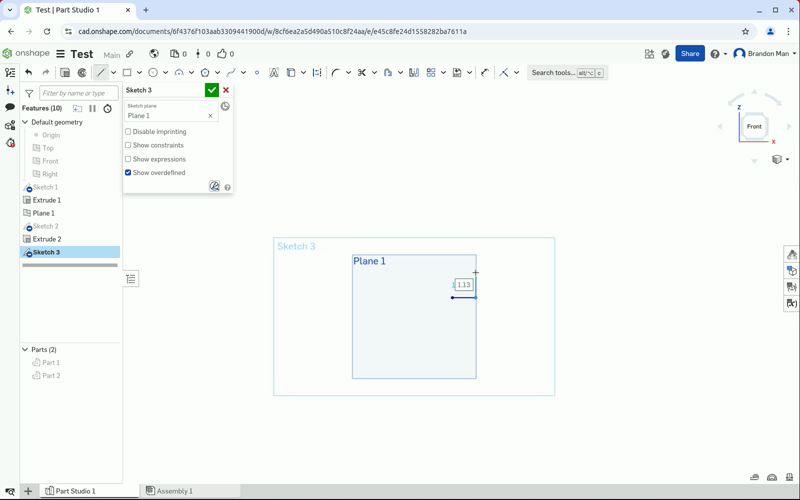
scroll(6)
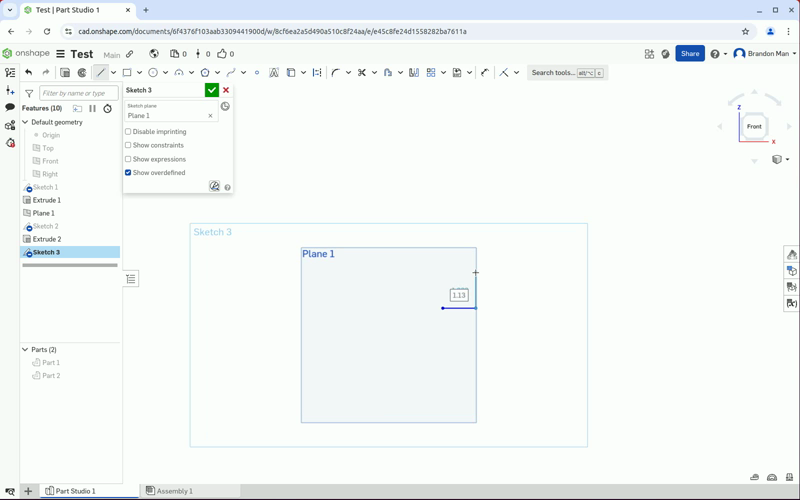
scroll(6)
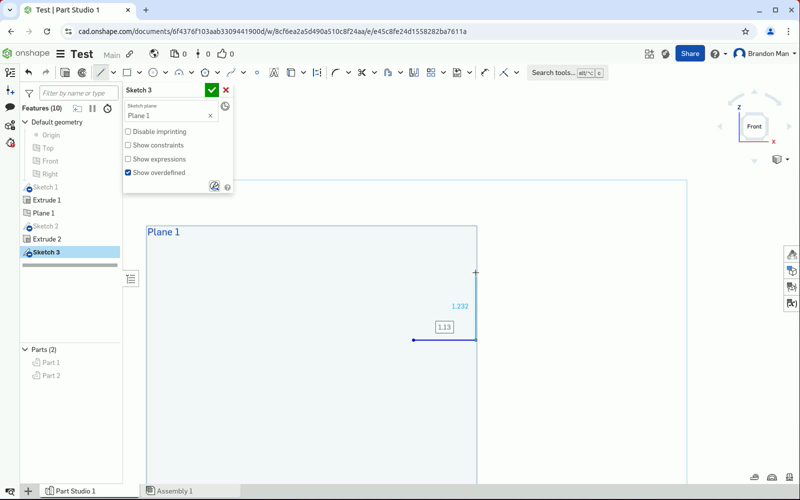
click(475, 272)
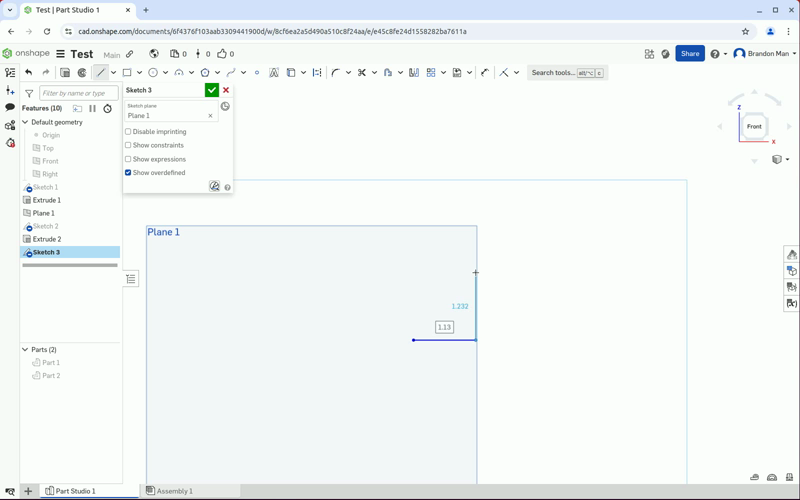
scroll(-6)
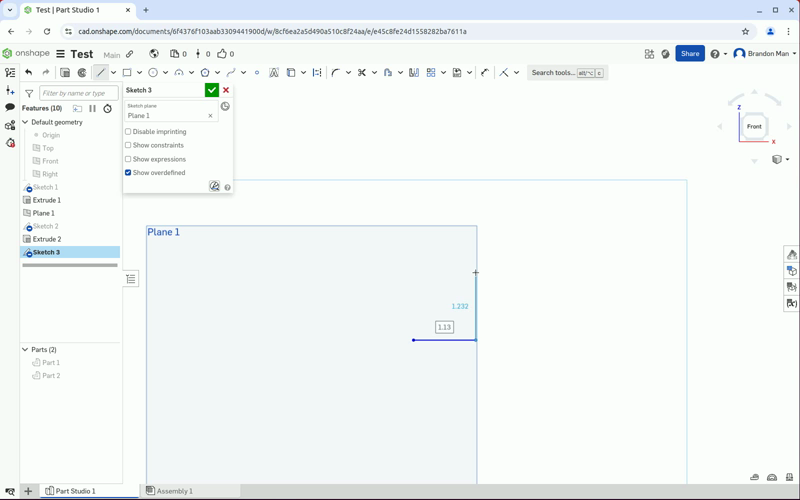
scroll(-6)
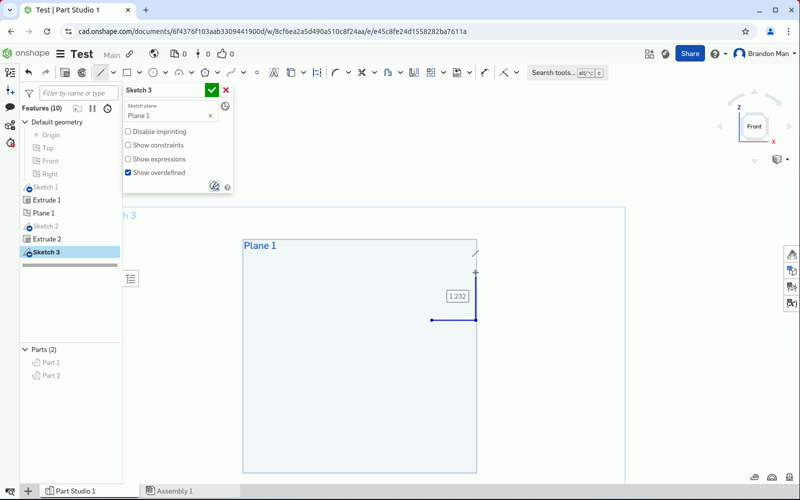
scroll(-6)
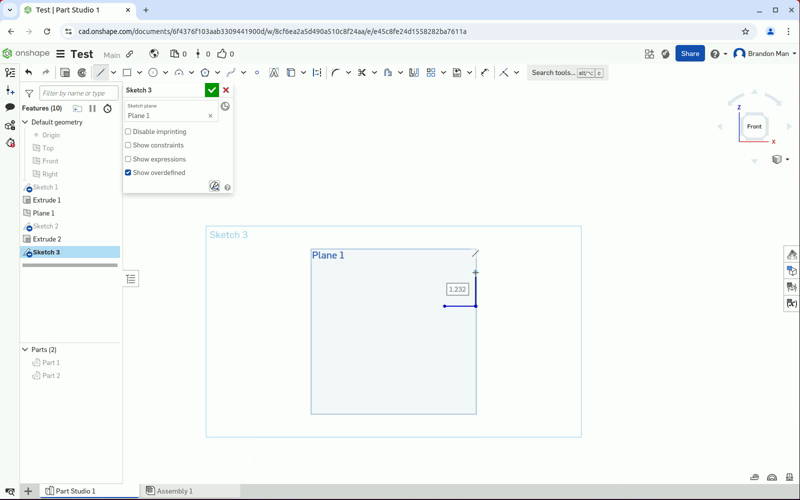
scroll(-6)
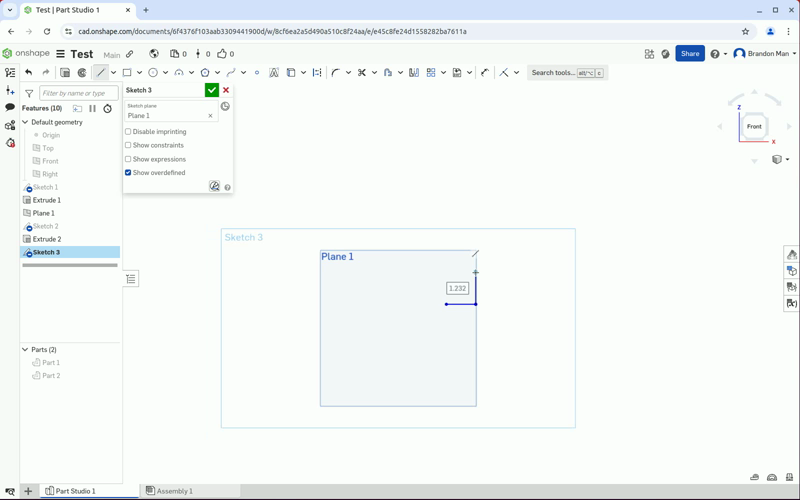
scroll(-6)
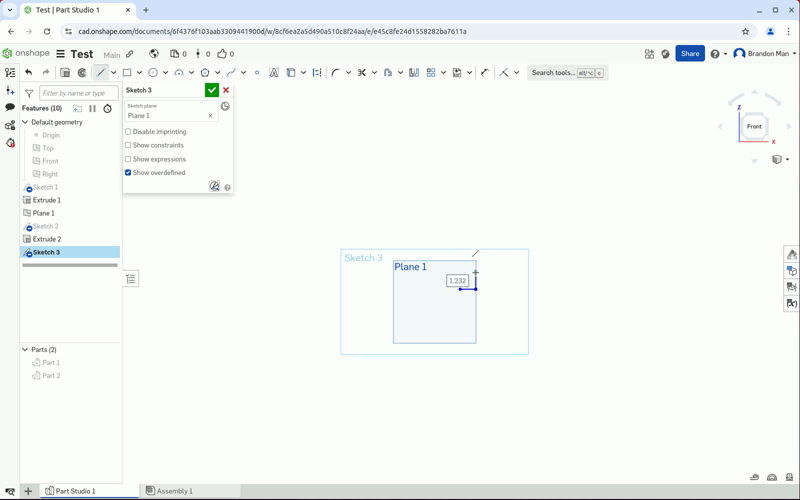
scroll(-6)
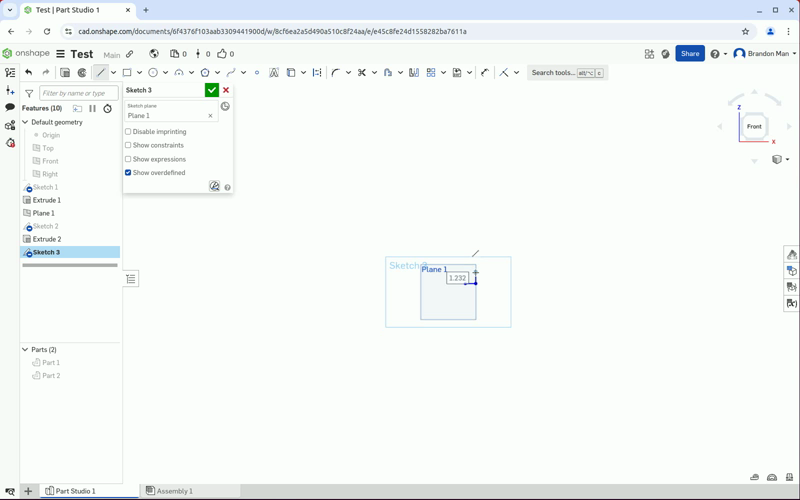
scroll(-6)
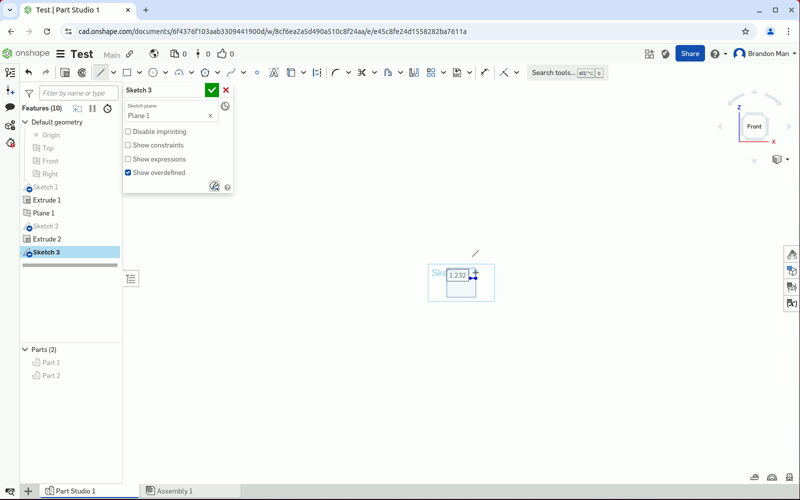
key_up(shift)
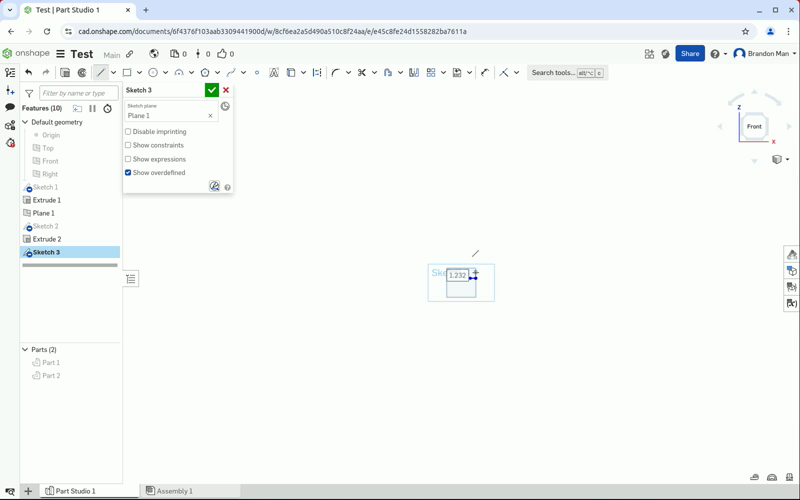
key_down(shift)
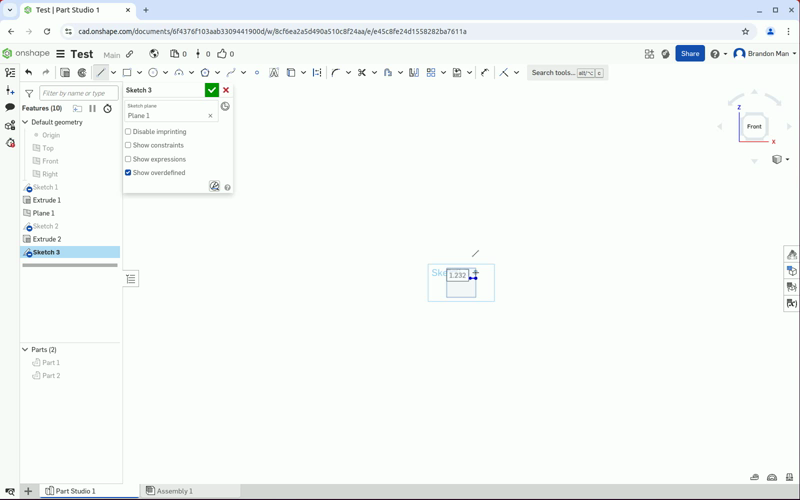
mouse_move(505, 272)
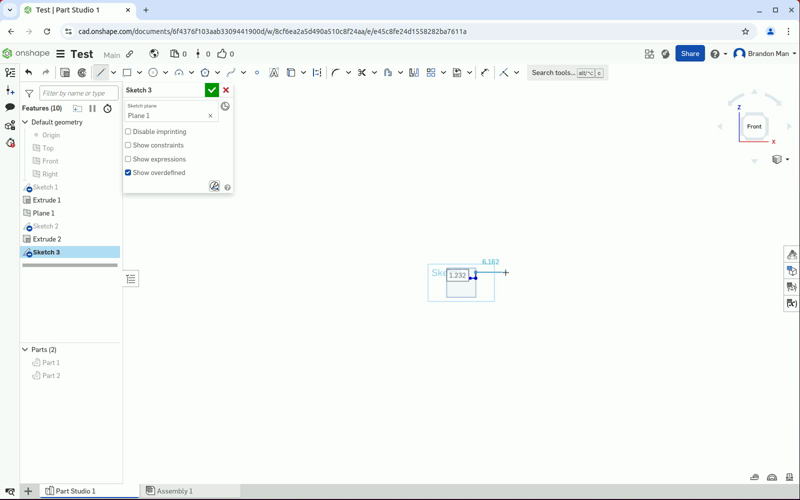
mouse_move(470, 272)
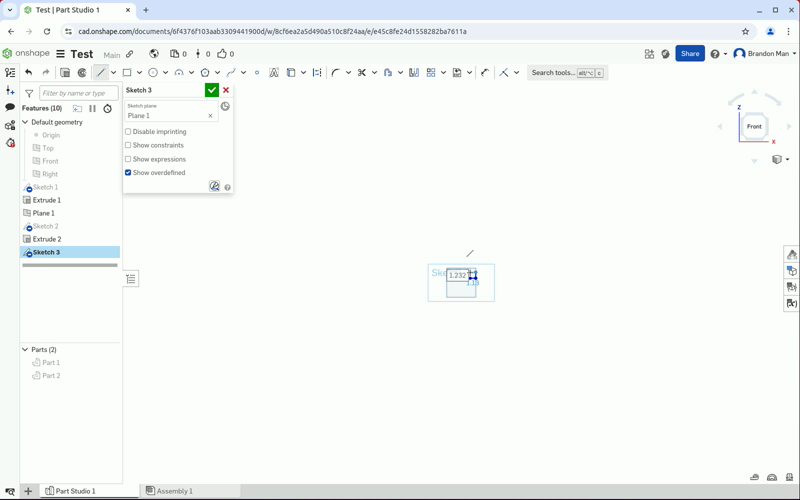
scroll(6)
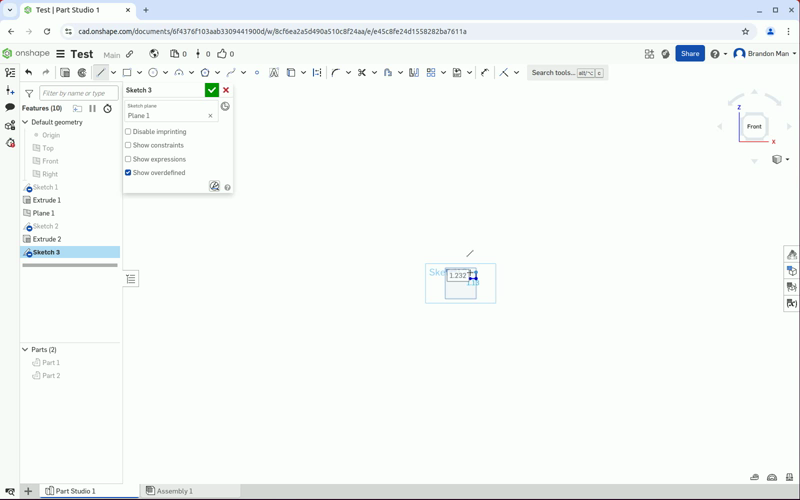
scroll(6)
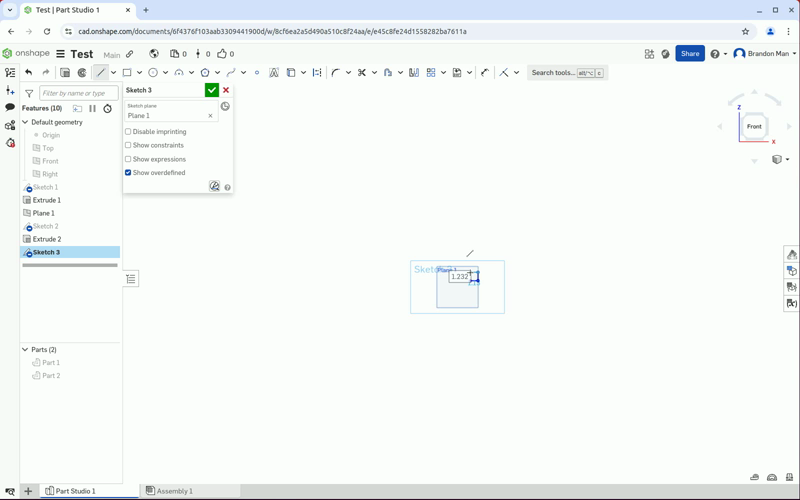
scroll(6)
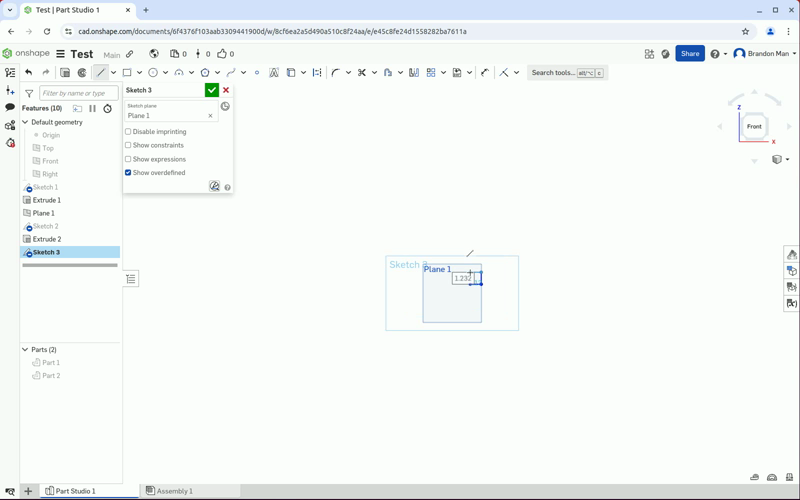
scroll(6)
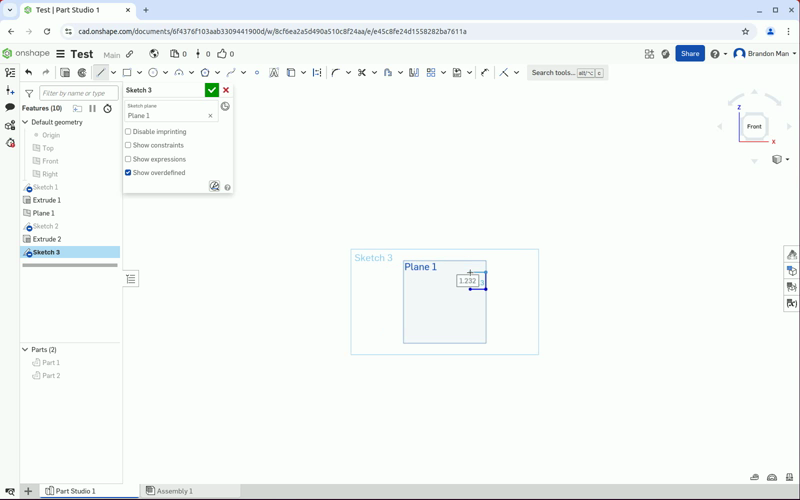
scroll(6)
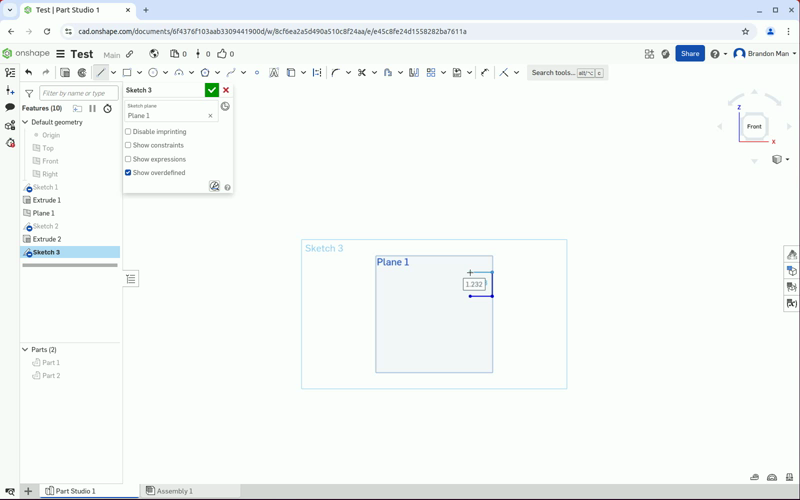
scroll(6)
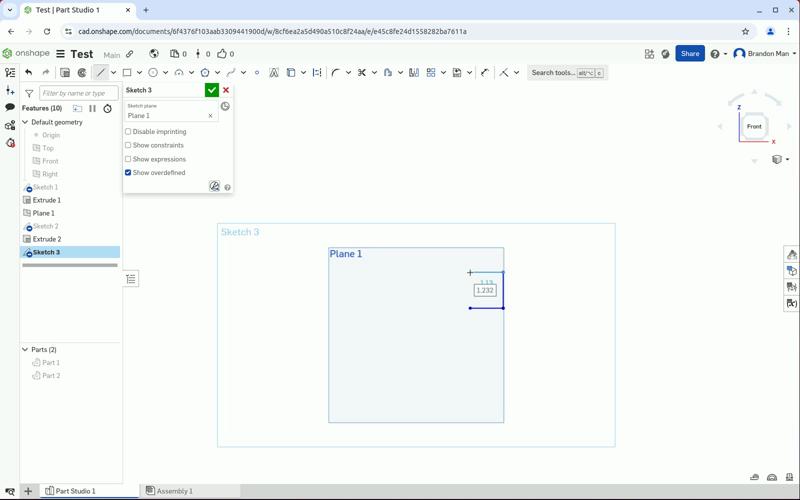
scroll(6)
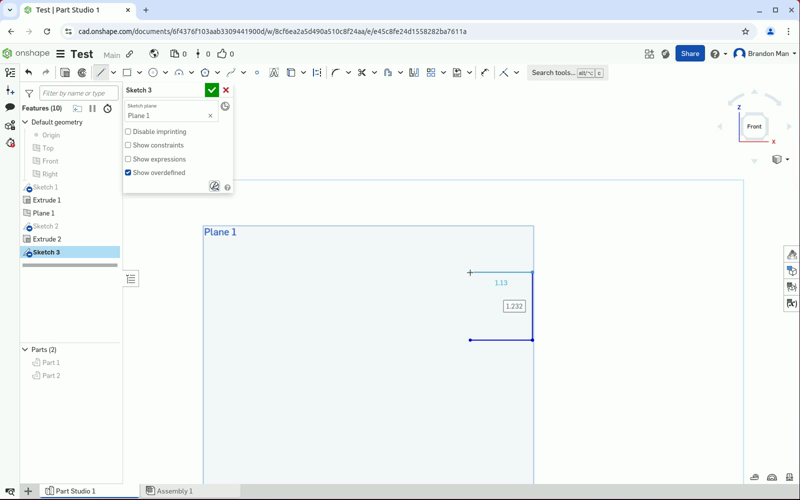
click(470, 272)
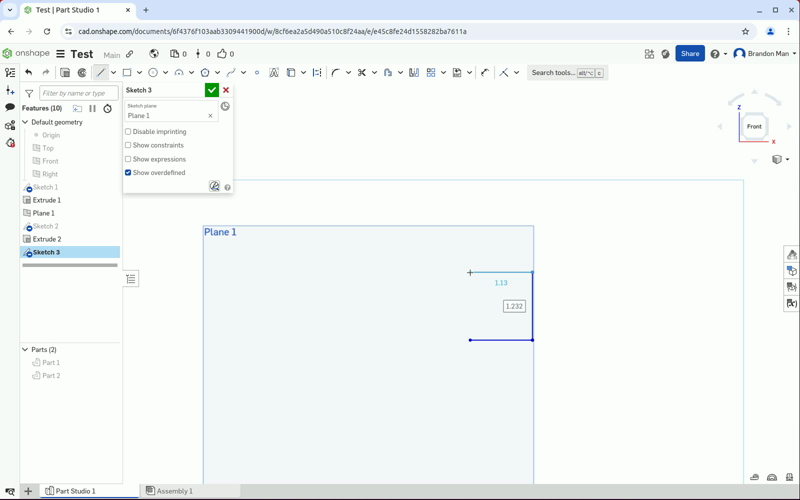
scroll(-6)
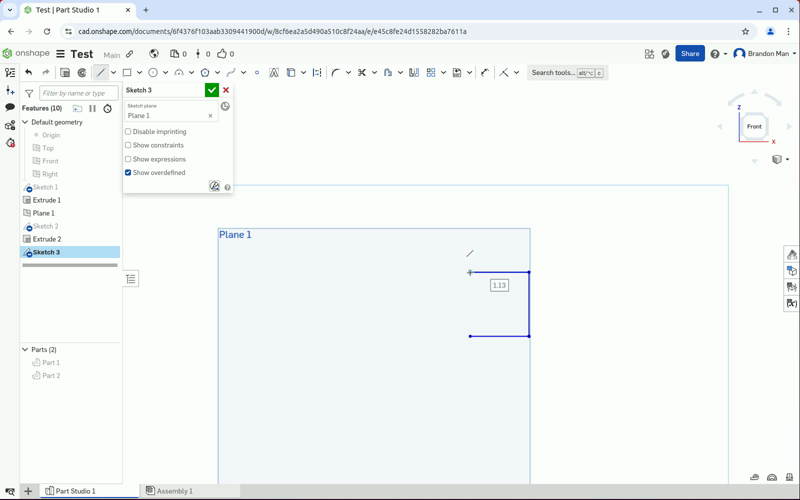
scroll(-6)
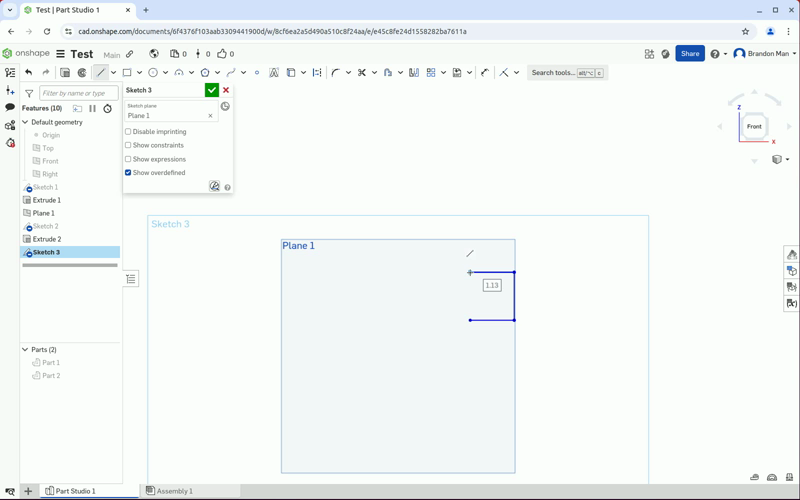
scroll(-6)
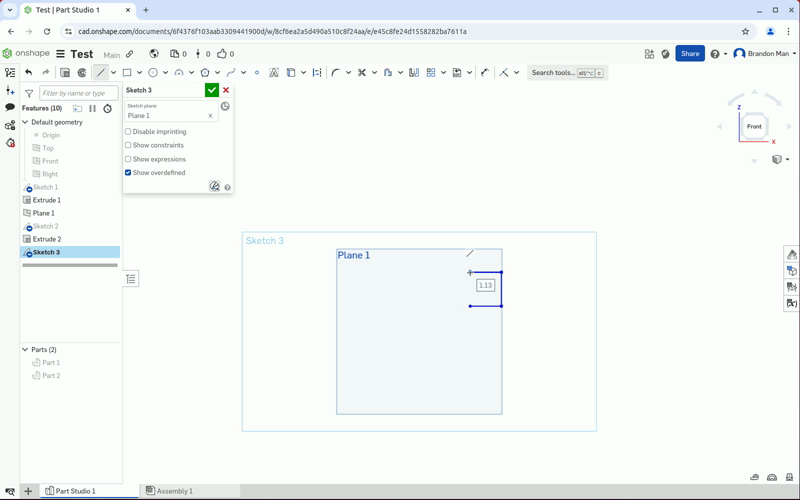
scroll(-6)
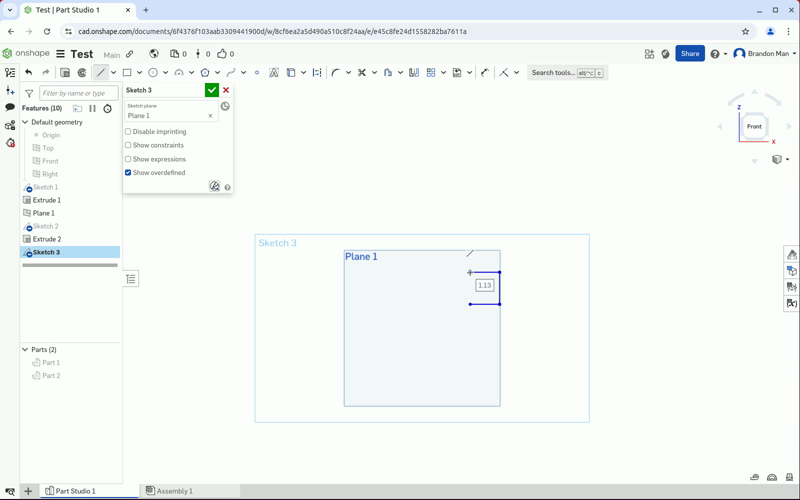
scroll(-6)
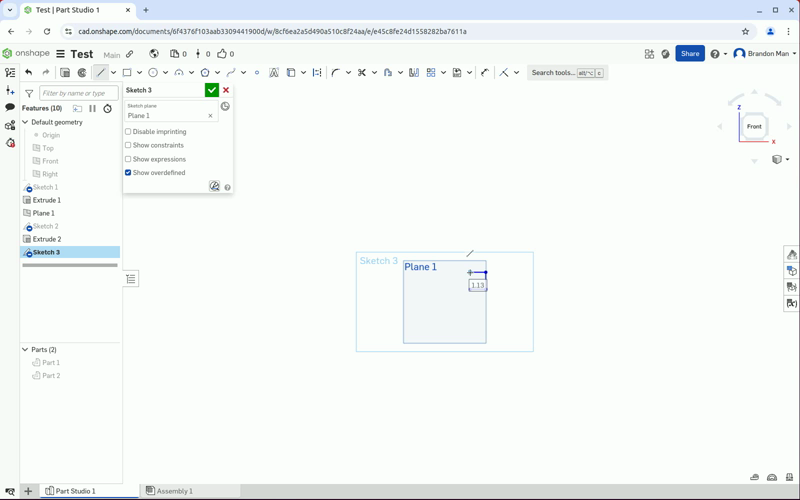
scroll(-6)
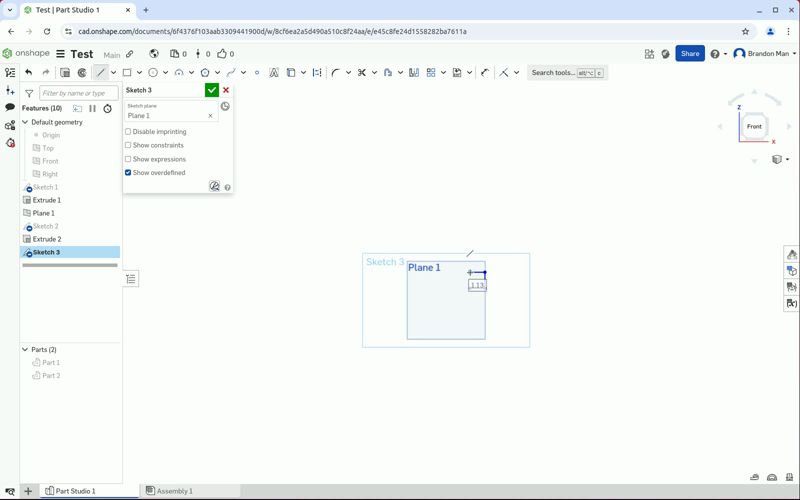
scroll(-6)
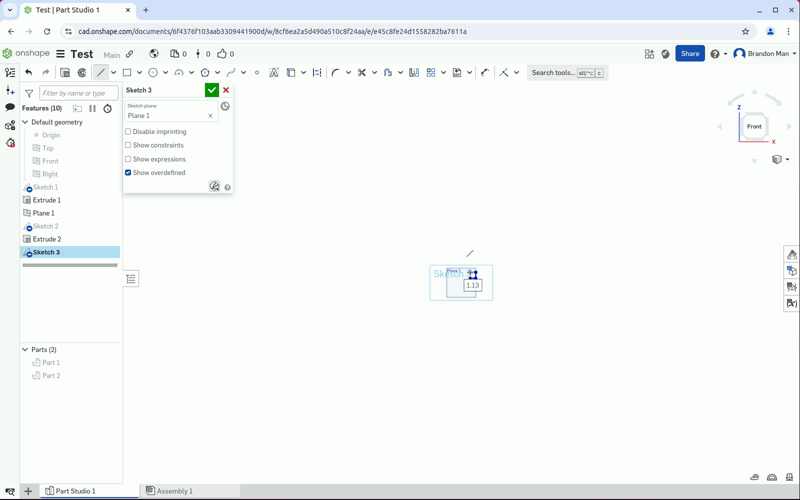
key_up(shift)
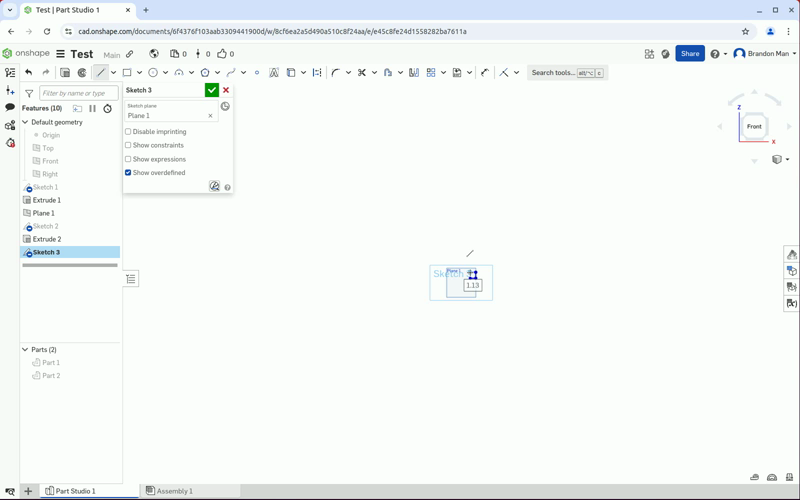
mouse_move(500, 272)
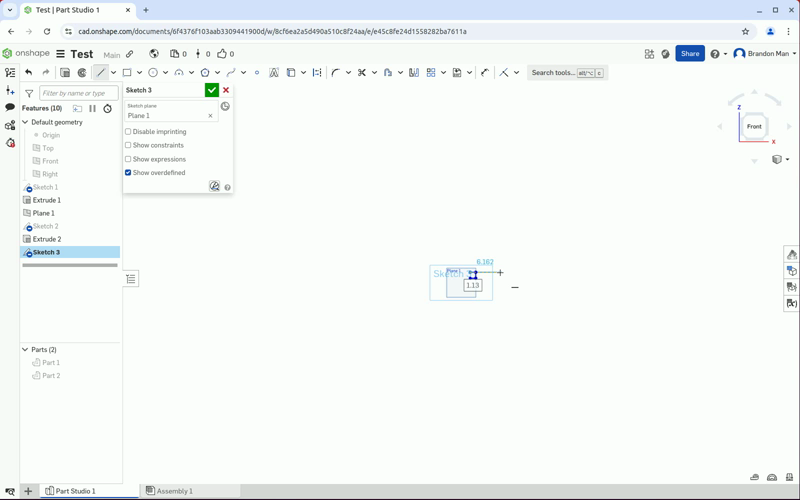
key_down(shift)
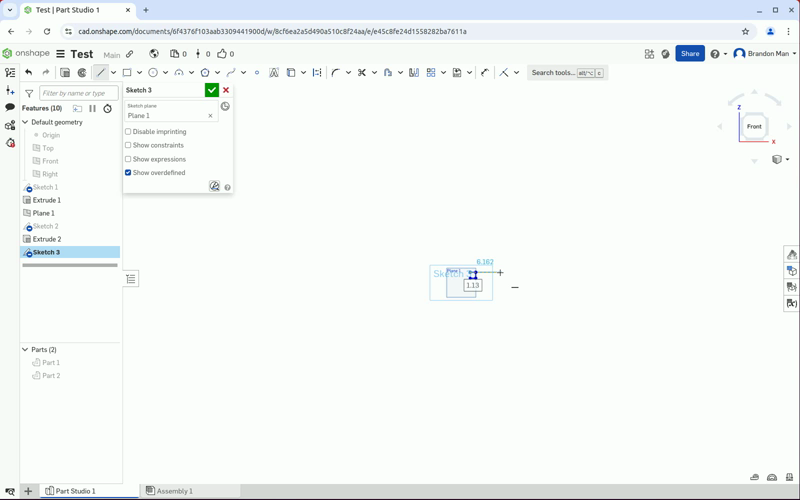
mouse_move(470, 278)
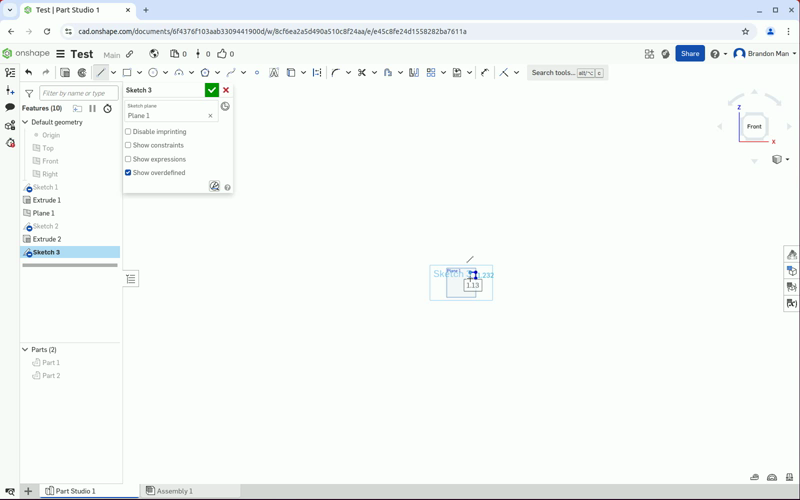
scroll(6)
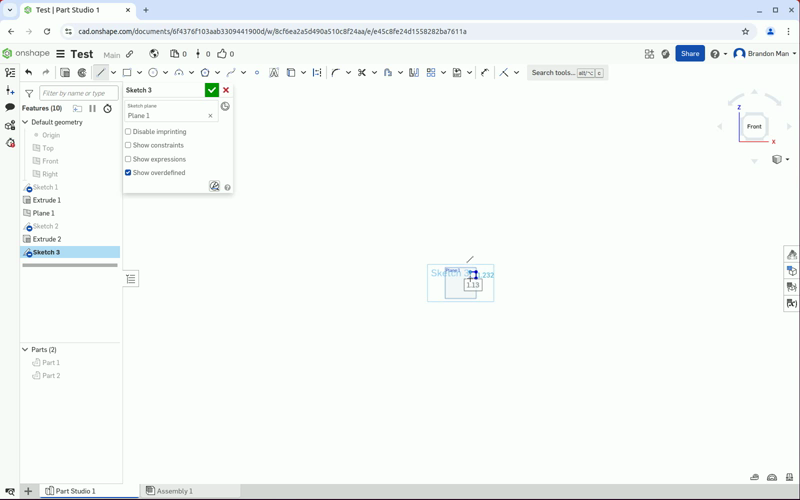
scroll(6)
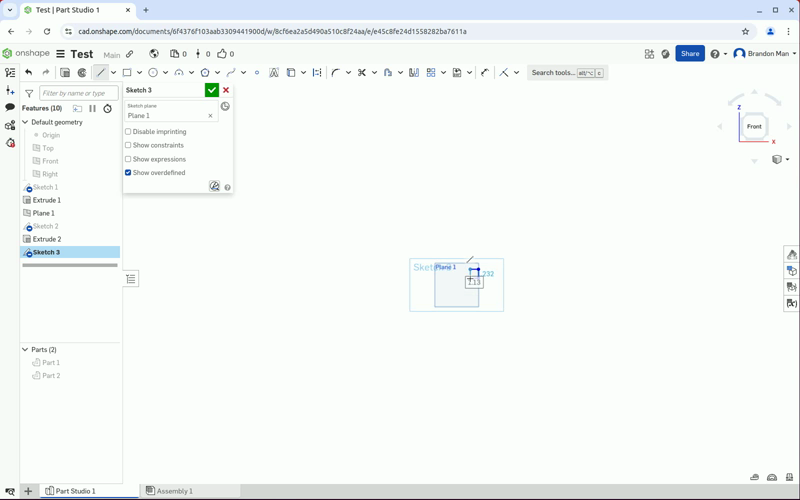
scroll(6)
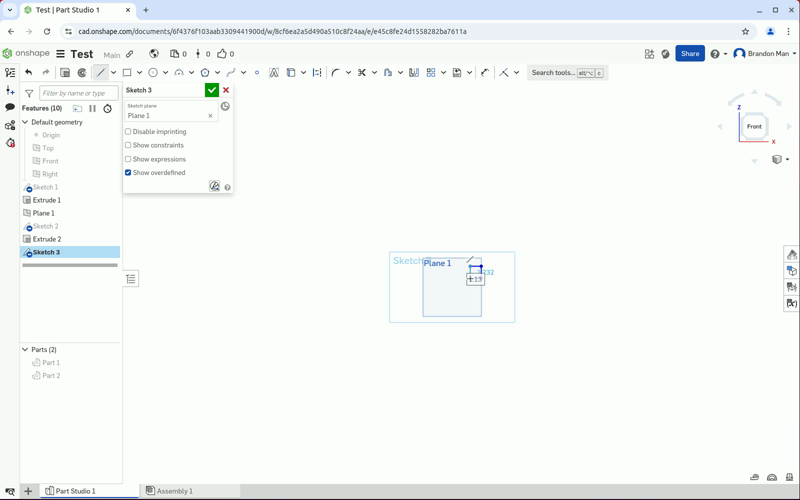
scroll(6)
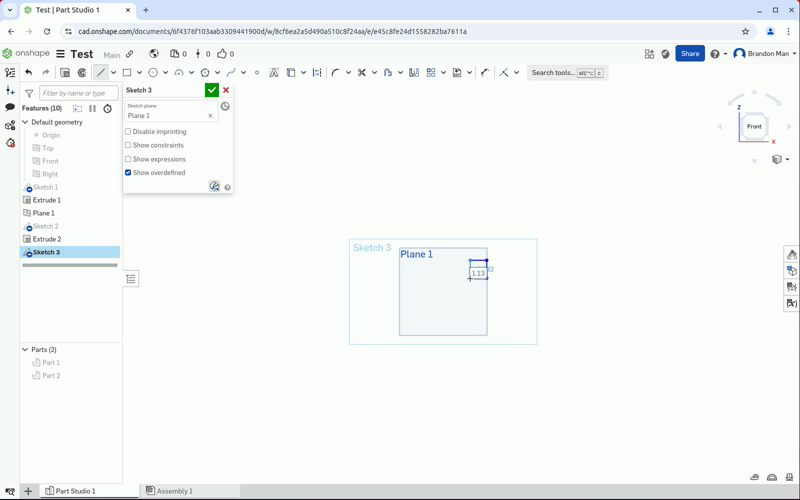
scroll(6)
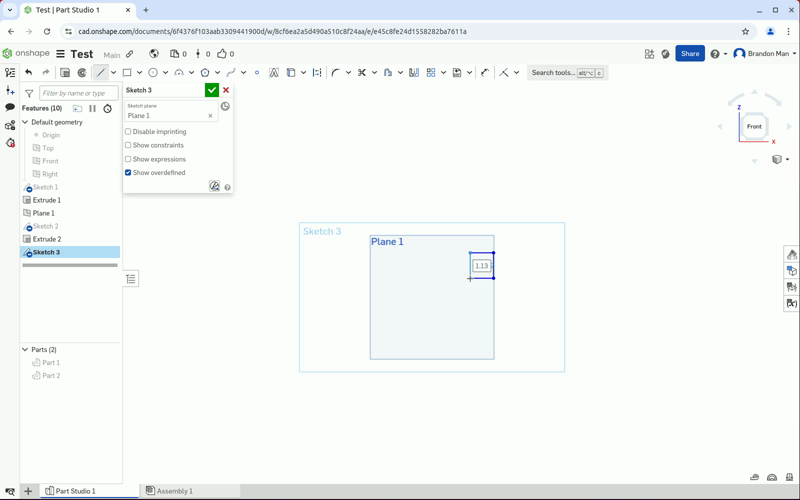
scroll(6)
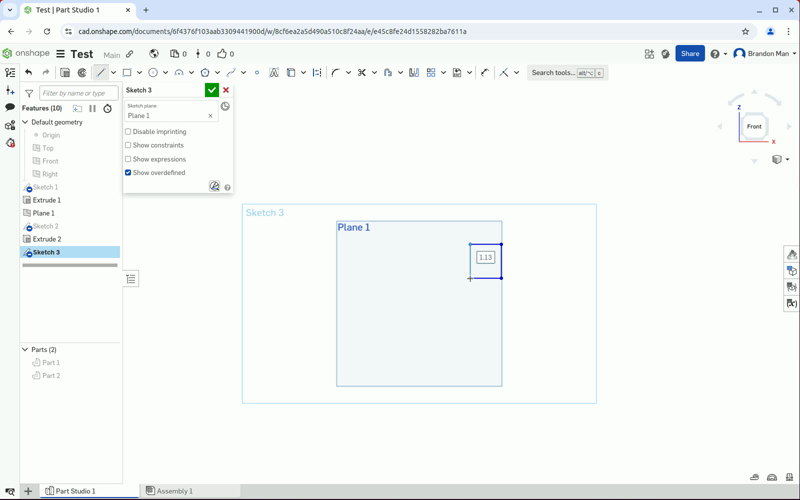
scroll(6)
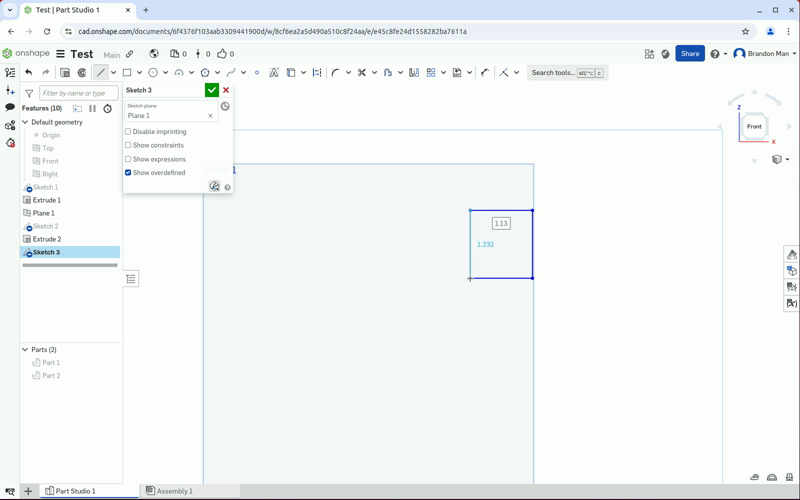
key_up(shift)
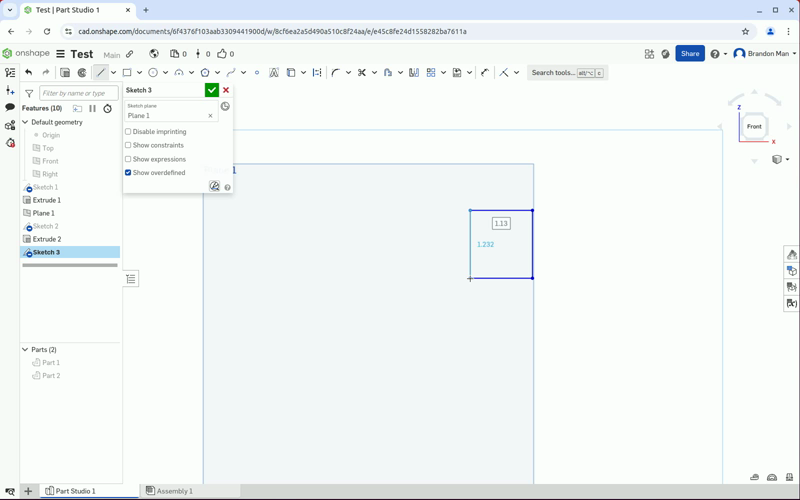
click(470, 278)
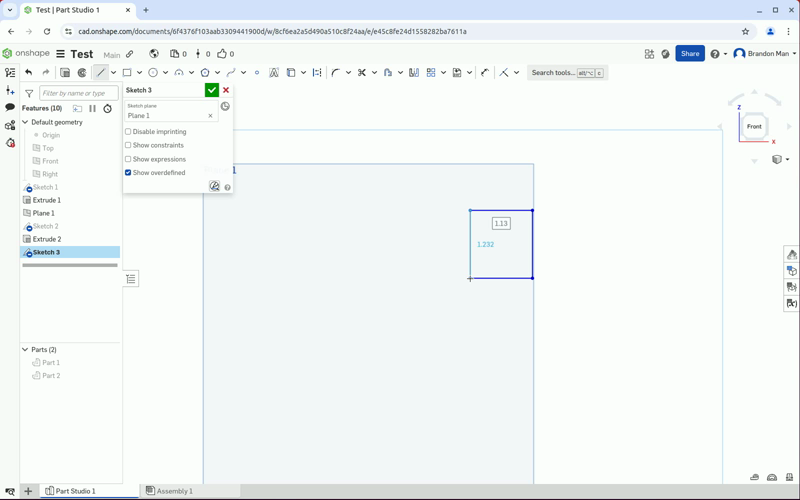
scroll(-6)
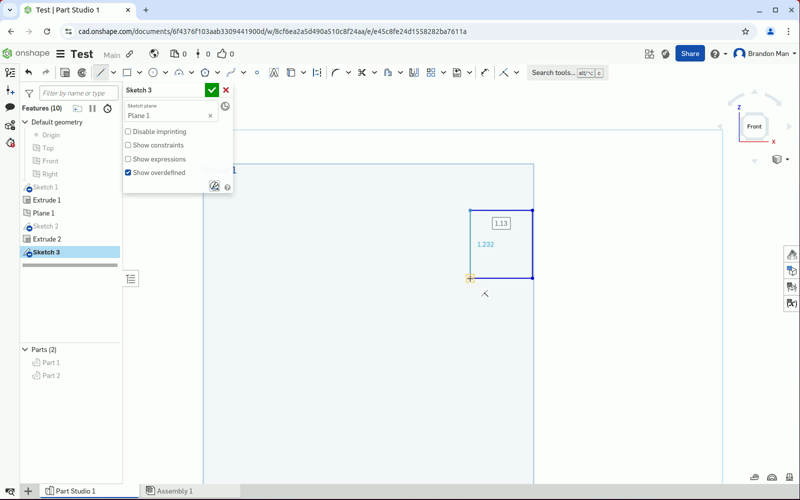
scroll(-6)
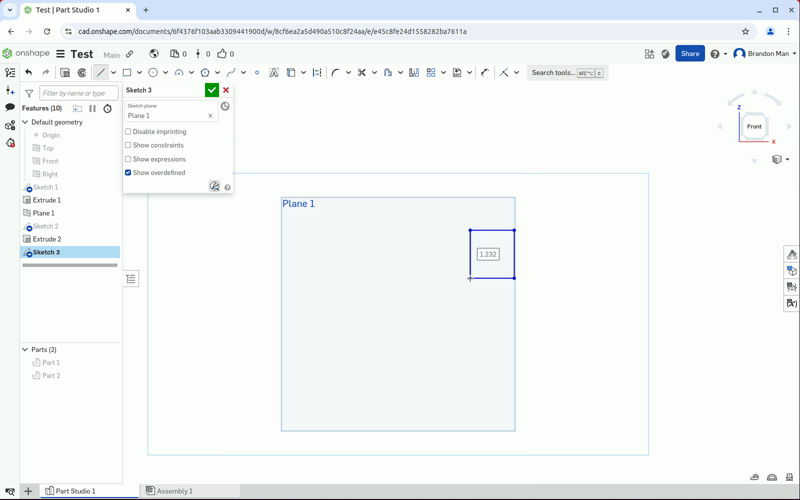
scroll(-6)
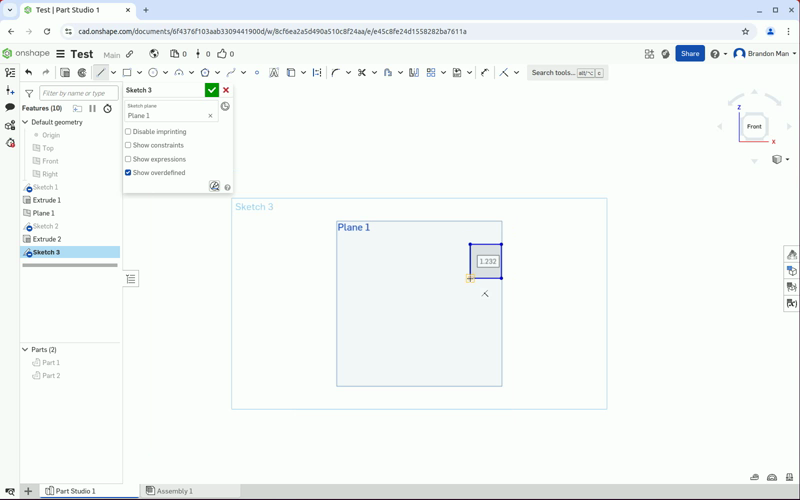
scroll(-6)
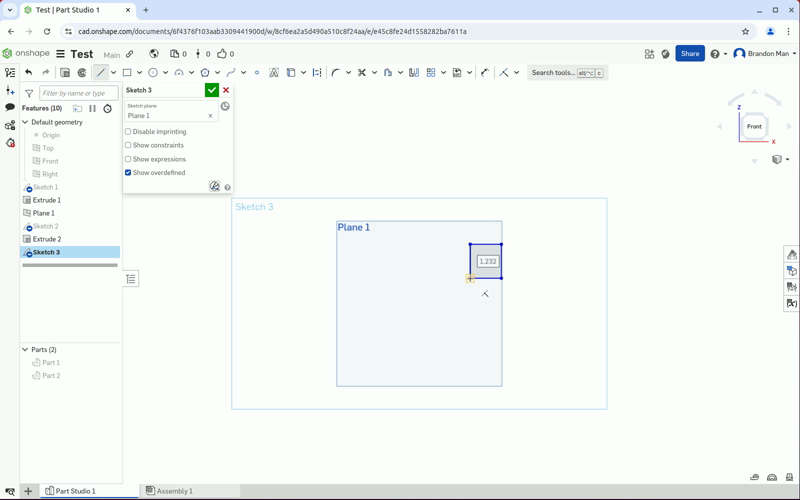
scroll(-6)
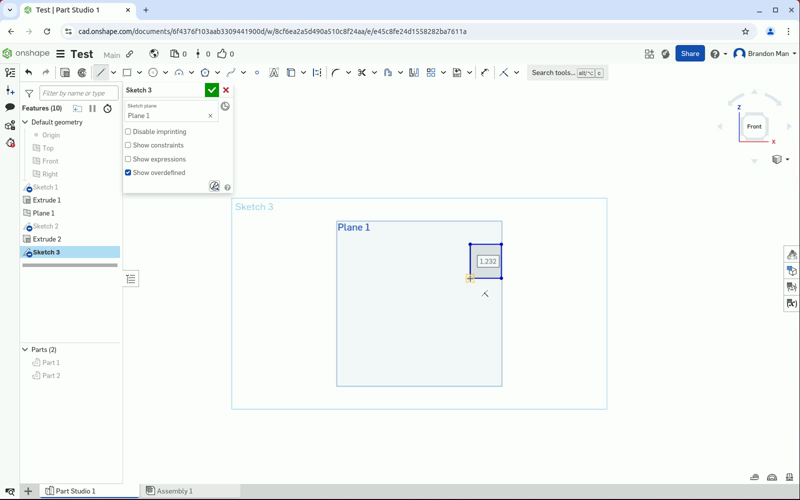
scroll(-6)
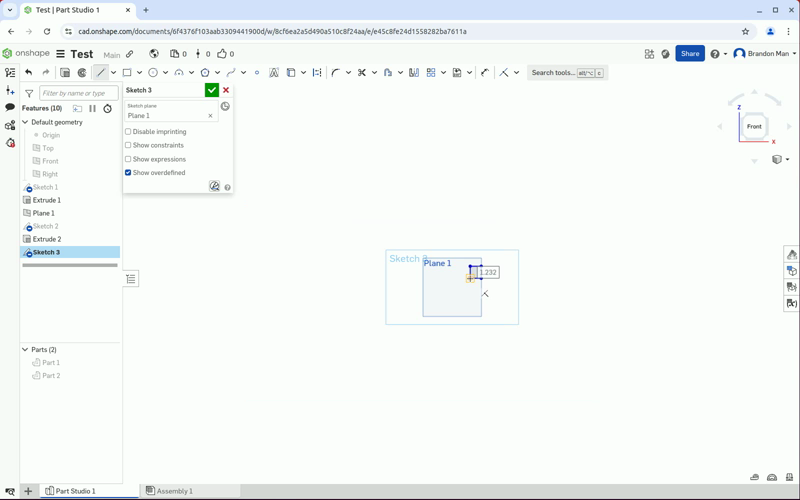
scroll(-6)
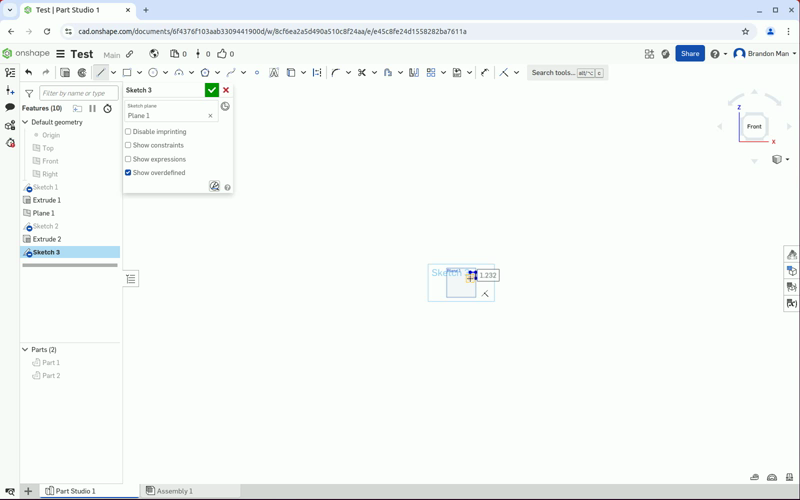
key(esc)
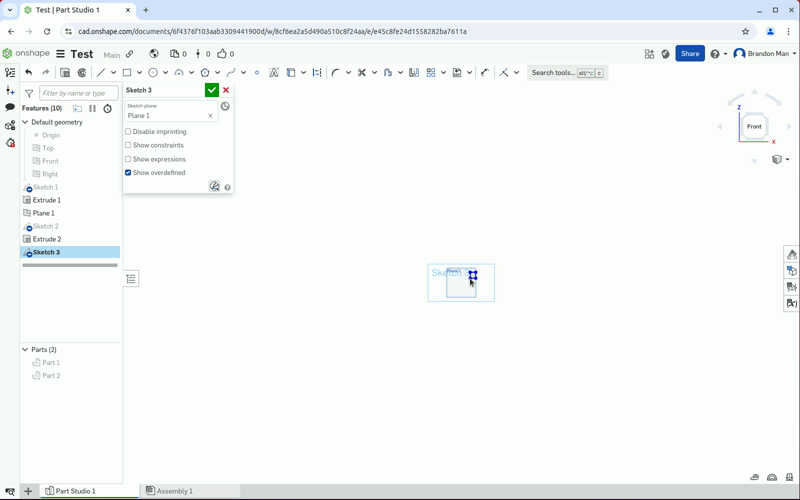
mouse_move(471, 276)
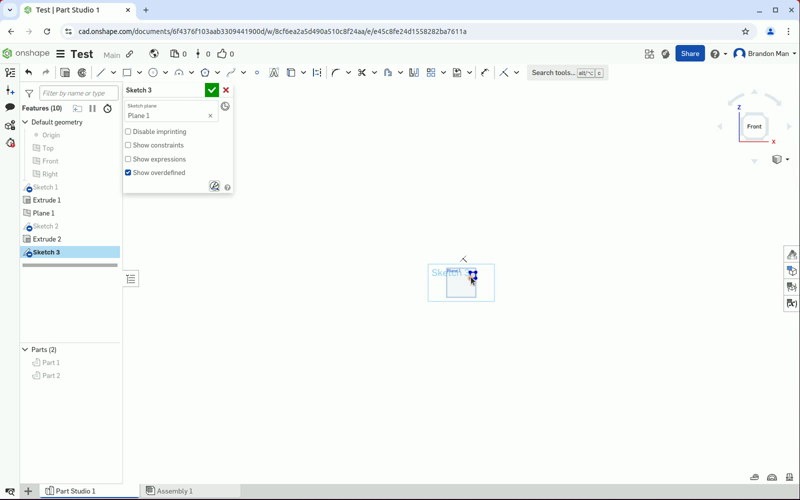
scroll(6)
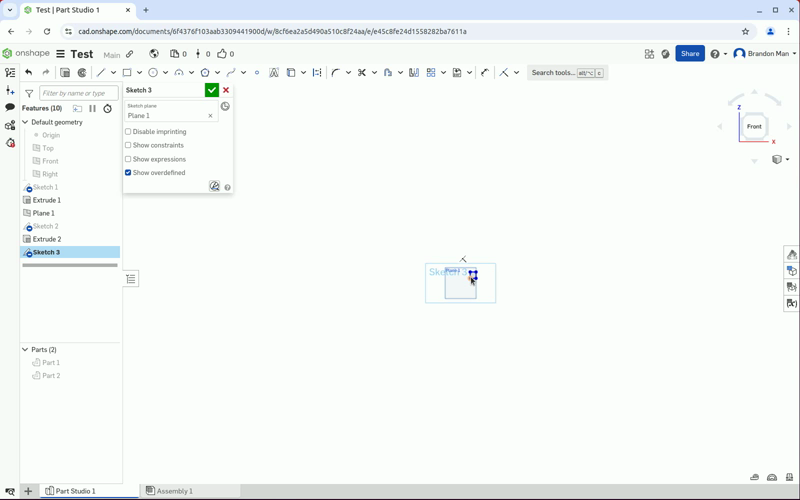
scroll(6)
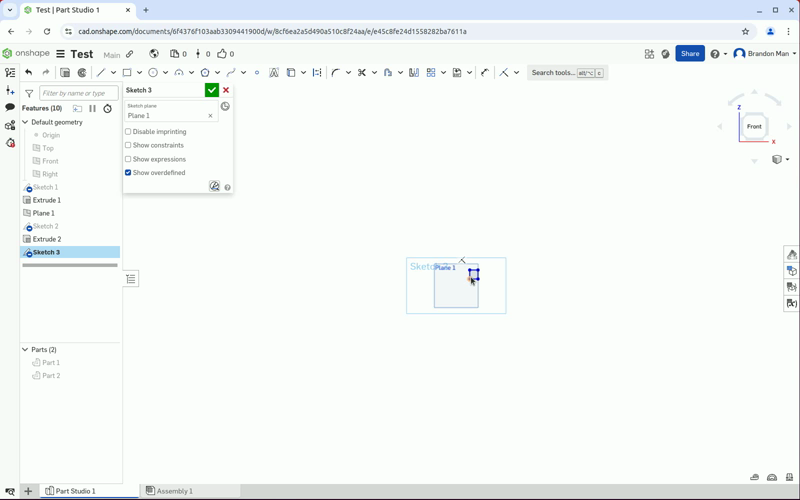
scroll(6)
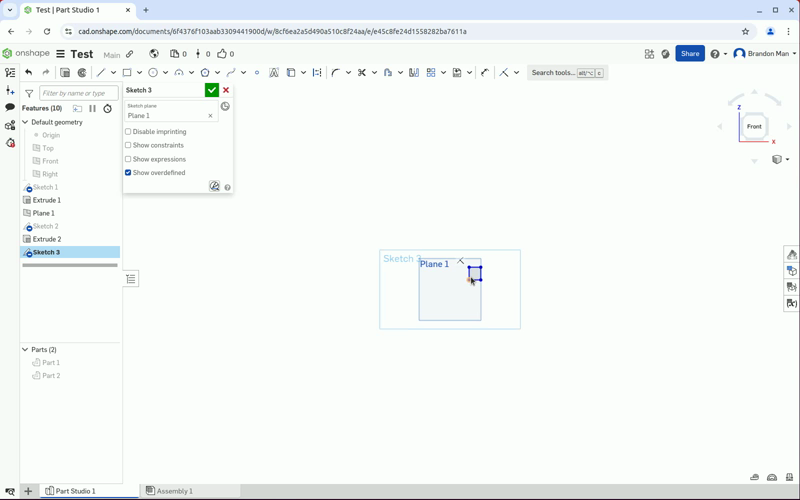
scroll(6)
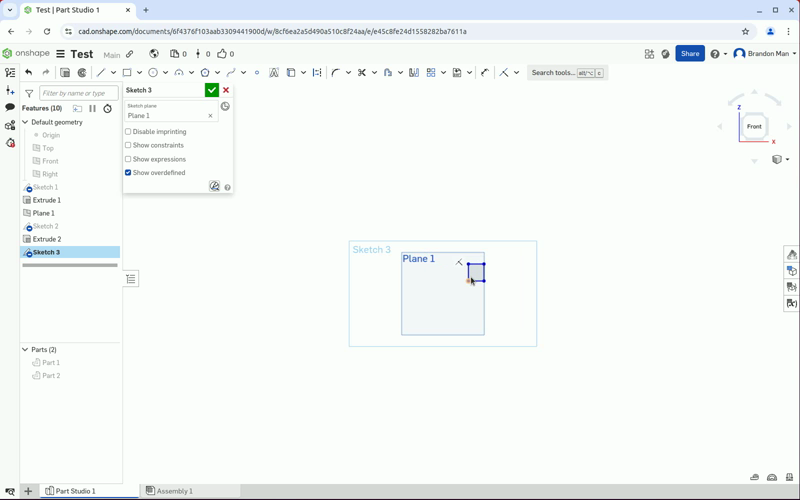
scroll(6)
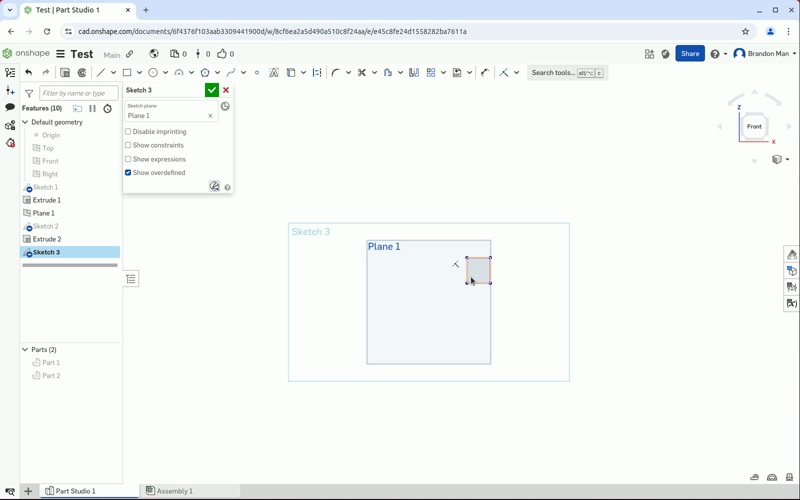
scroll(6)
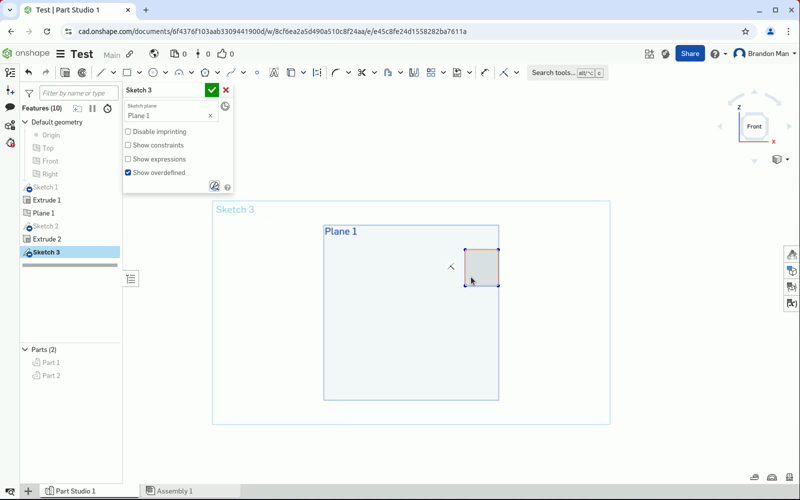
scroll(6)
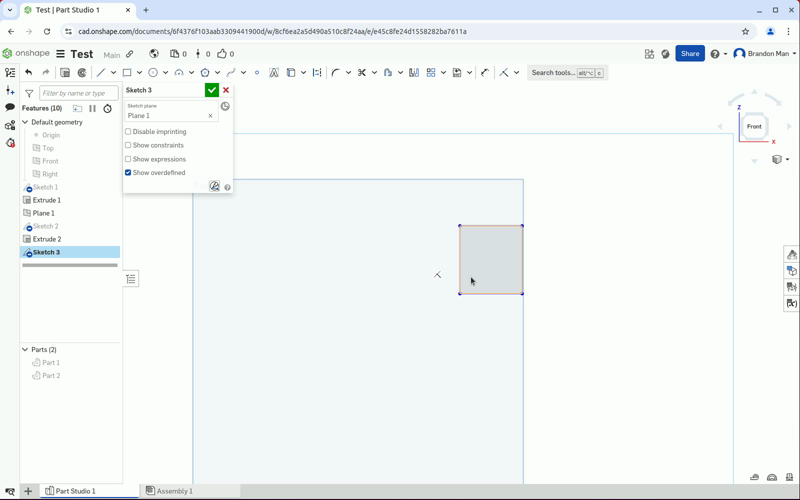
click(471, 276)
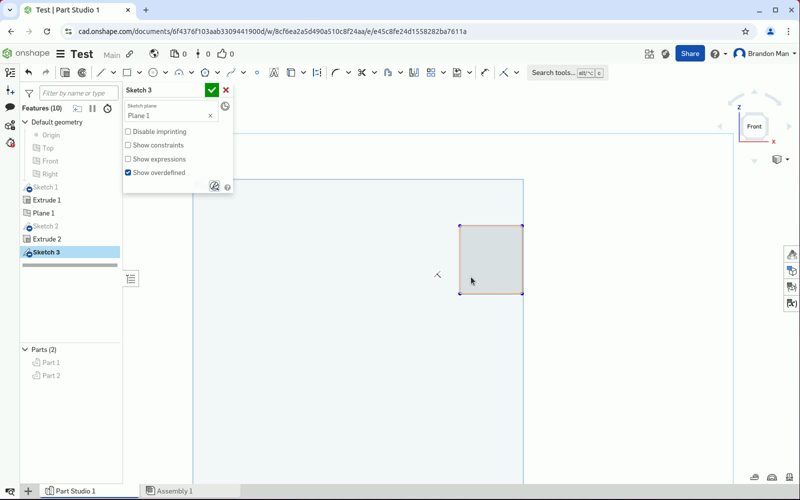
scroll(-6)
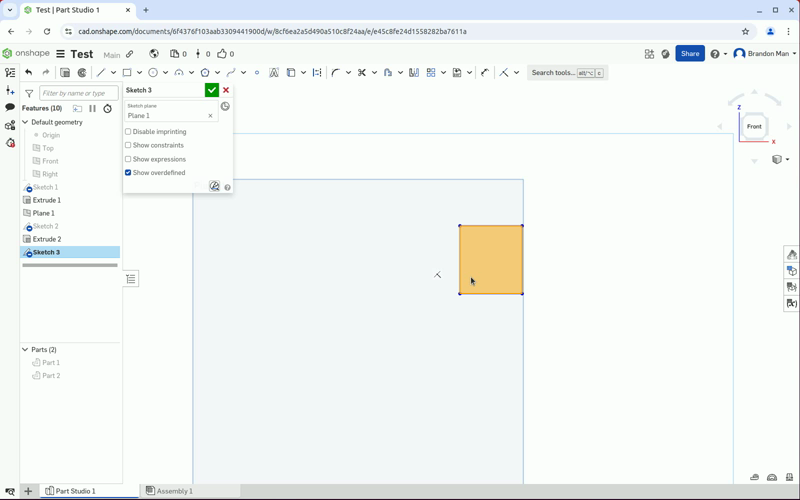
scroll(-6)
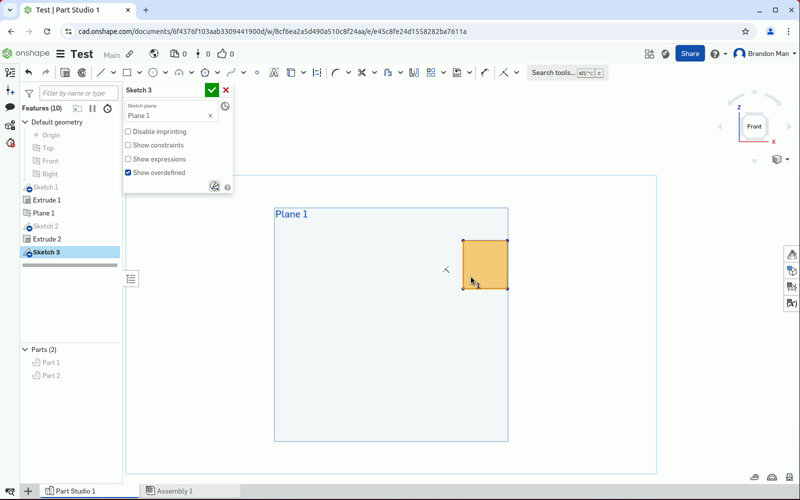
scroll(-6)
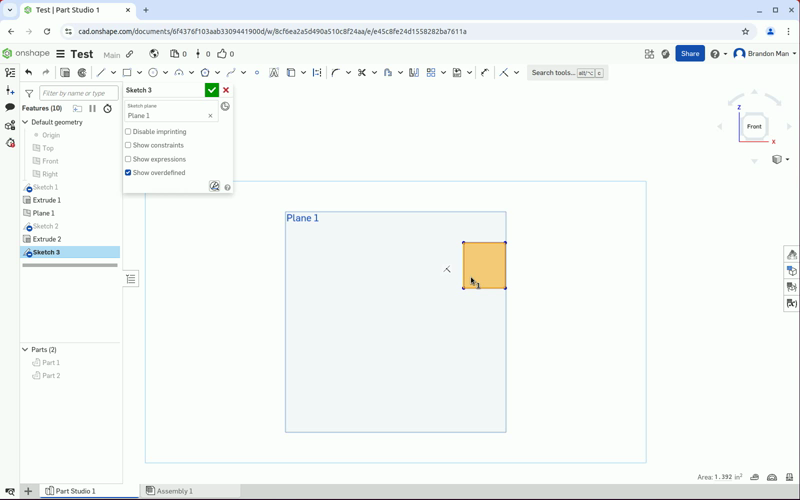
scroll(-6)
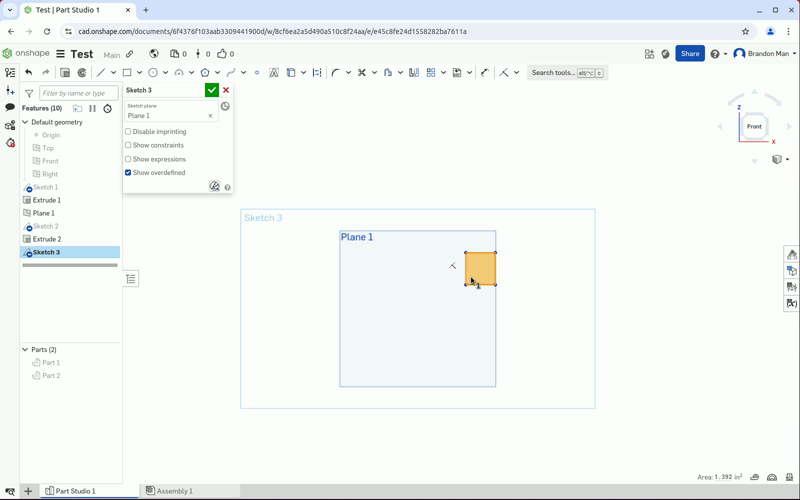
scroll(-6)
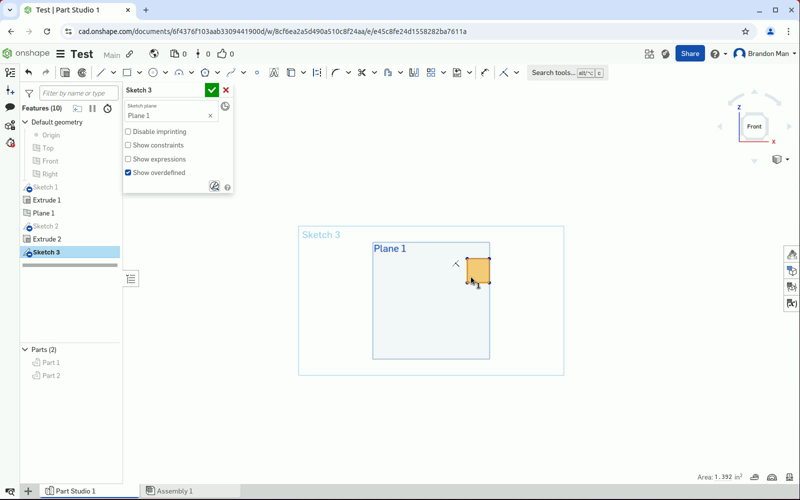
scroll(-6)
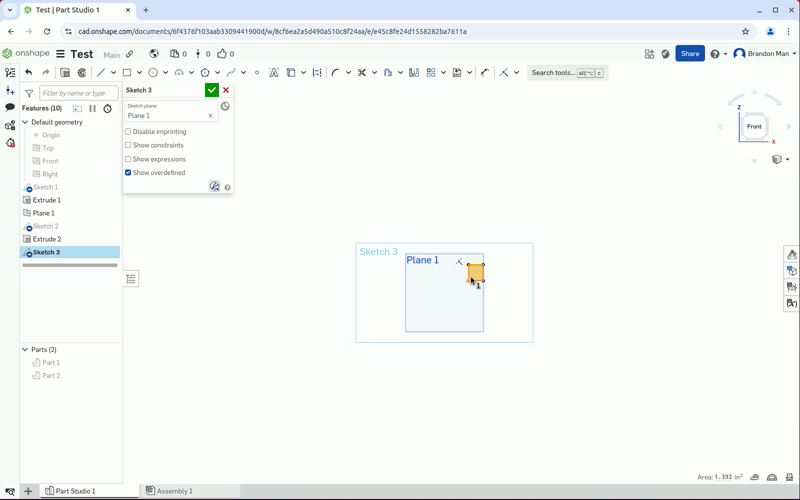
scroll(-6)
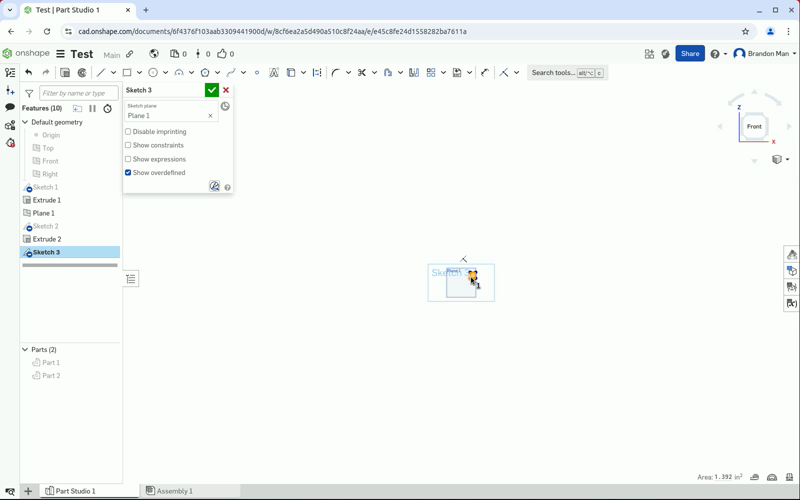
mouse_move(73, 352)
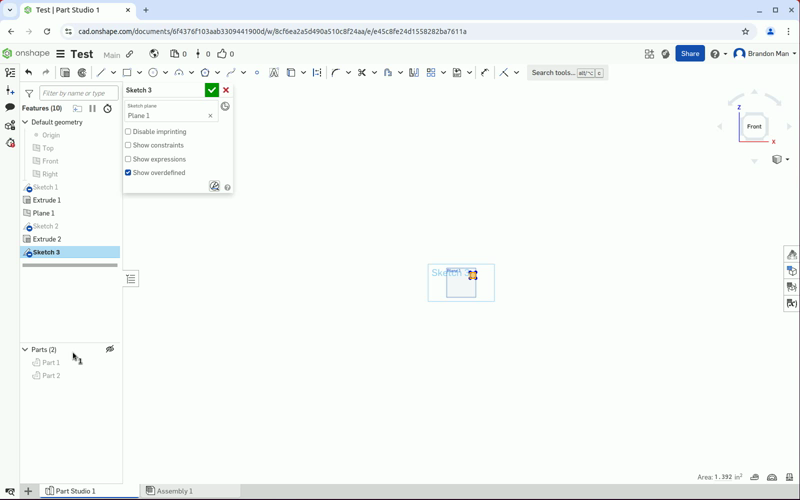
key(shift+y)
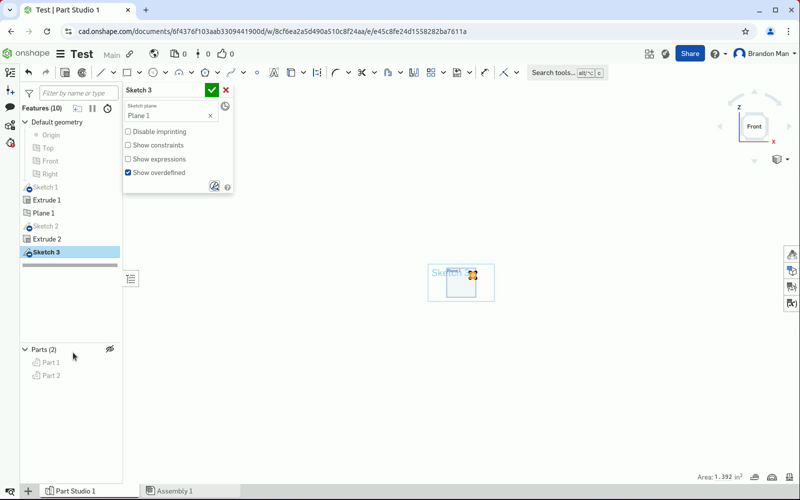
key(shift+e)
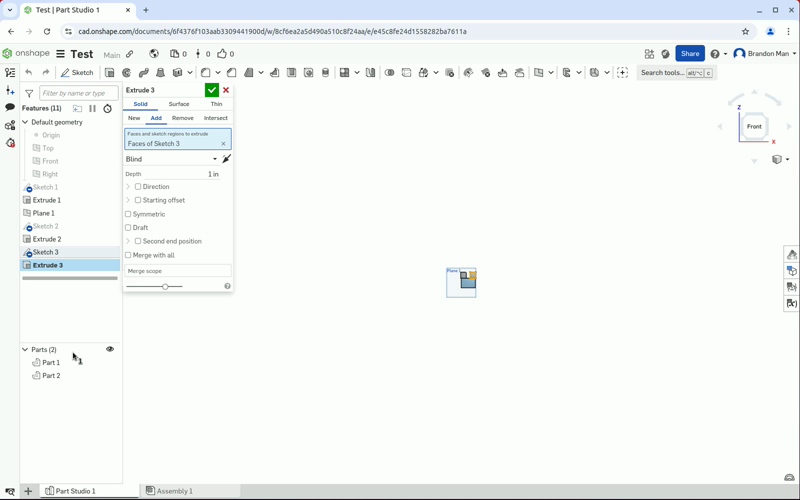
mouse_move(143, 106)
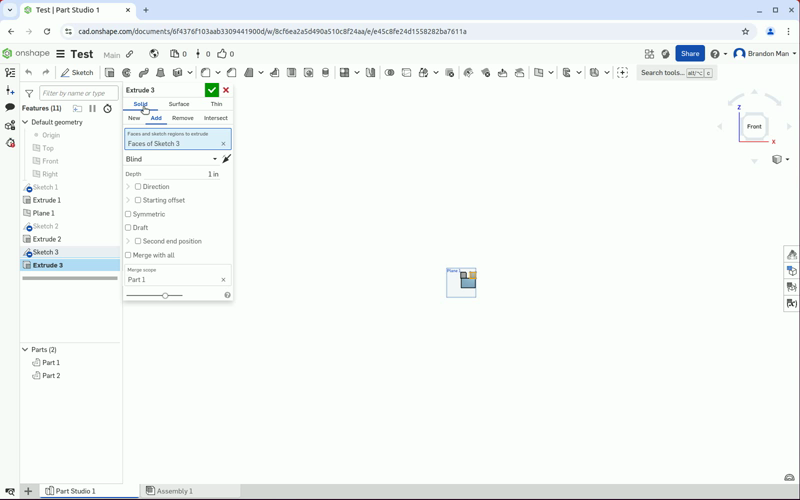
click(143, 106)
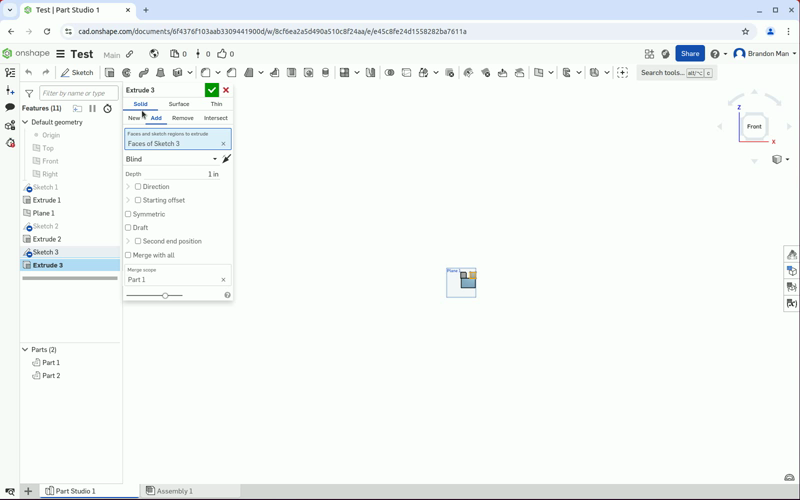
mouse_move(137, 120)
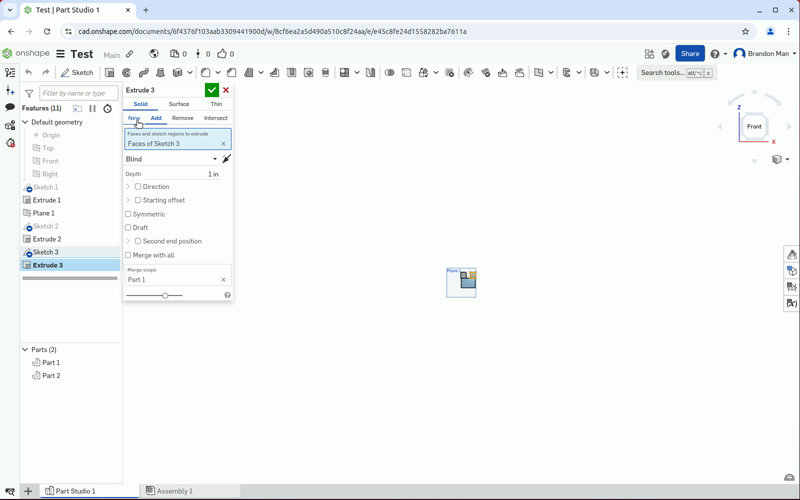
click(137, 120)
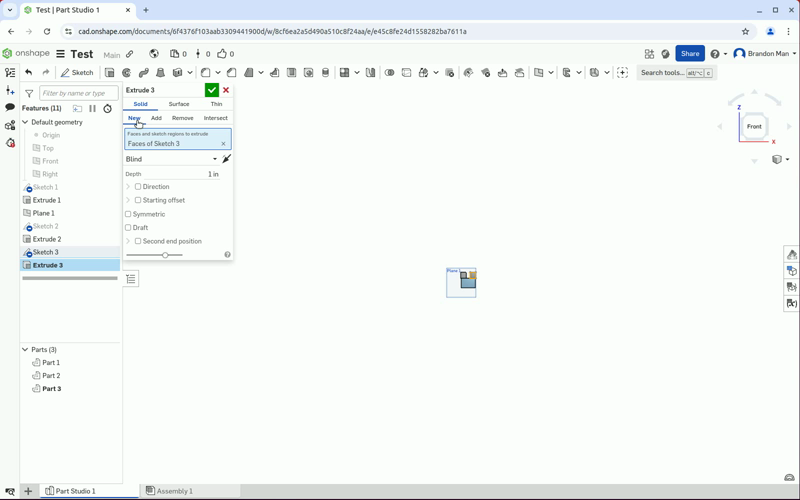
key(tab, 4)
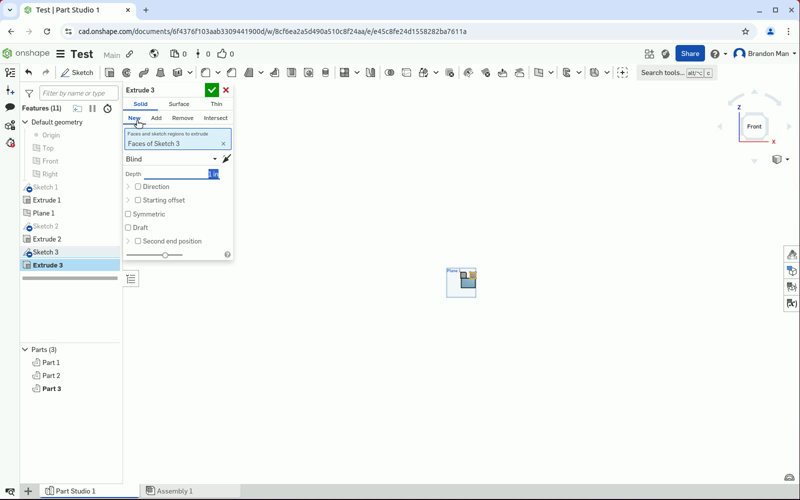
text(-30.811)
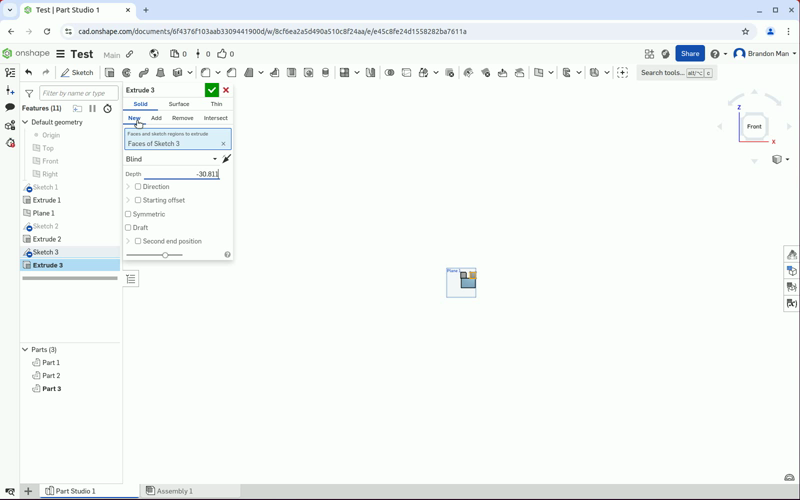
key(enter)
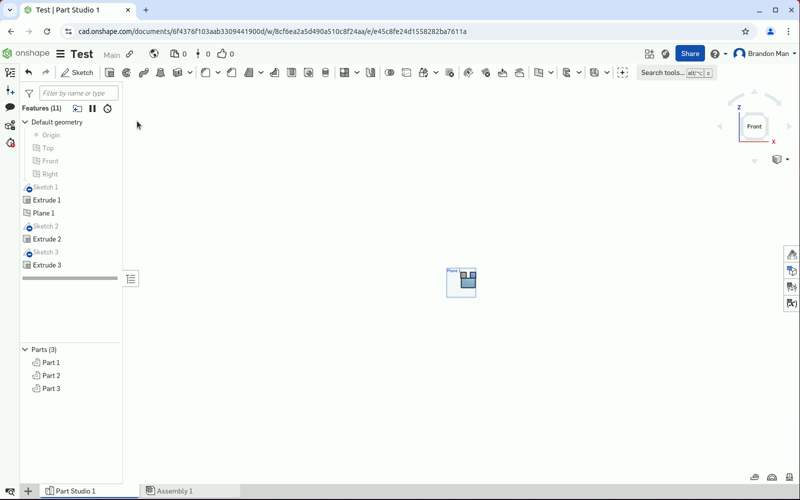
key(shift+h)
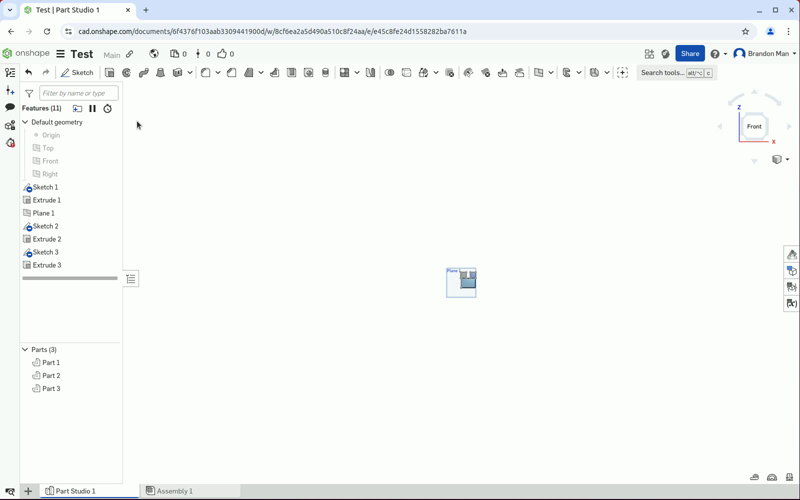
key(shift+h)
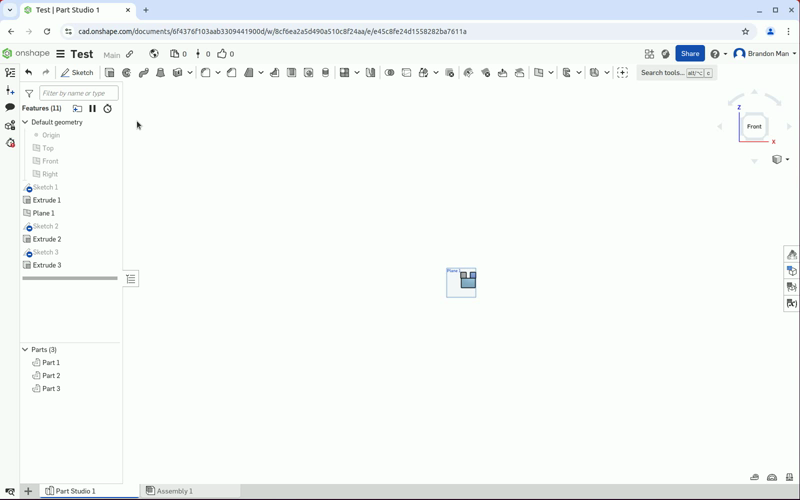
mouse_move(73, 189)
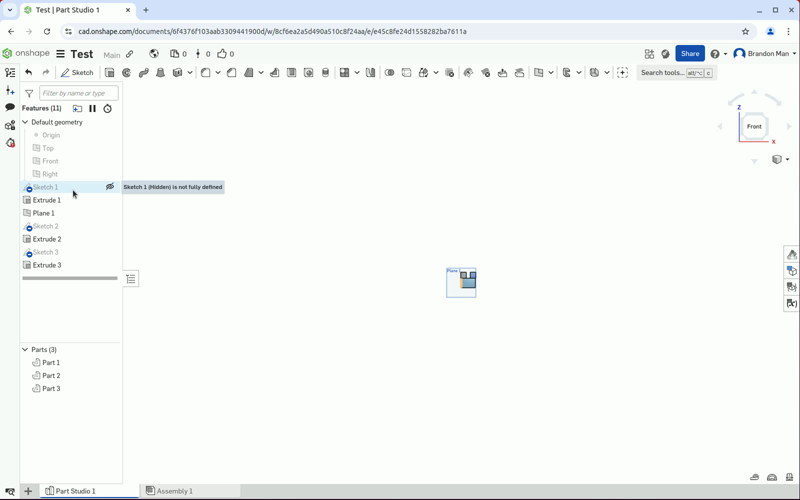
click(73, 189)
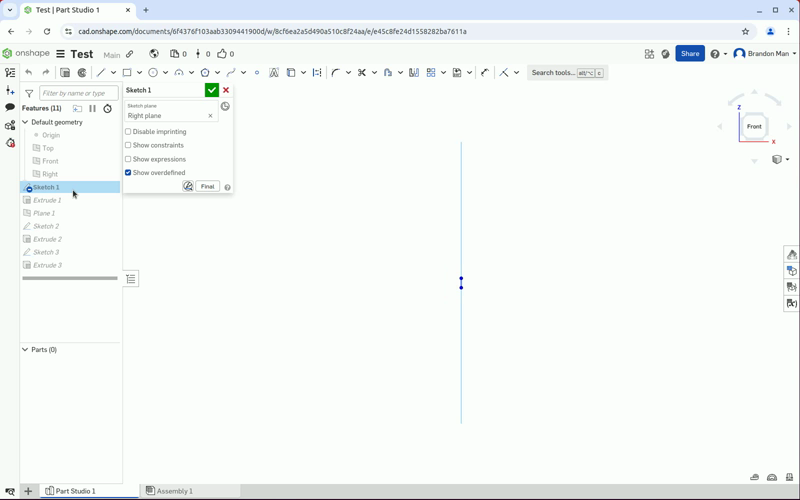
mouse_move(229, 92)
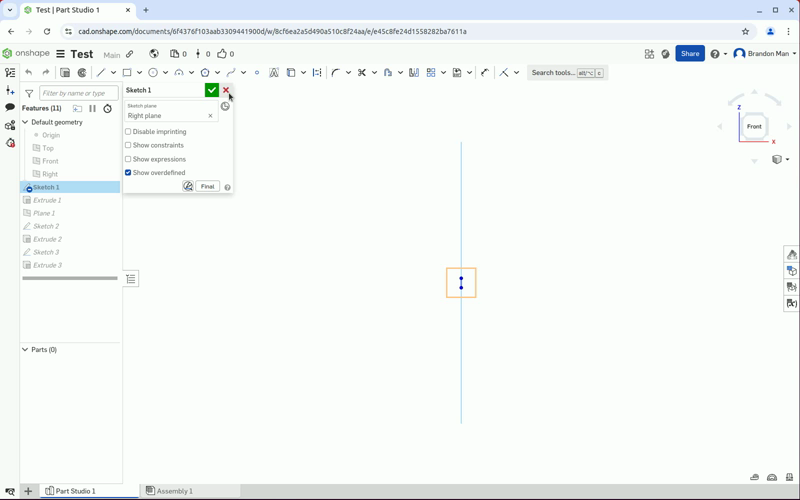
click(229, 92)
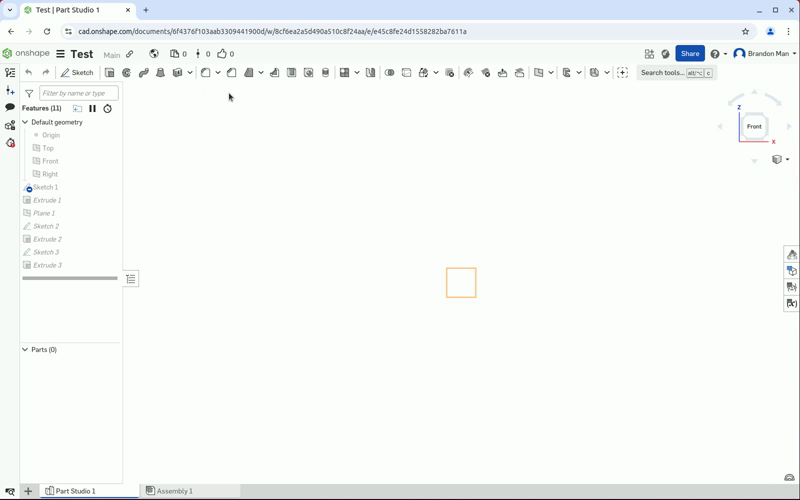
key(shift+s)
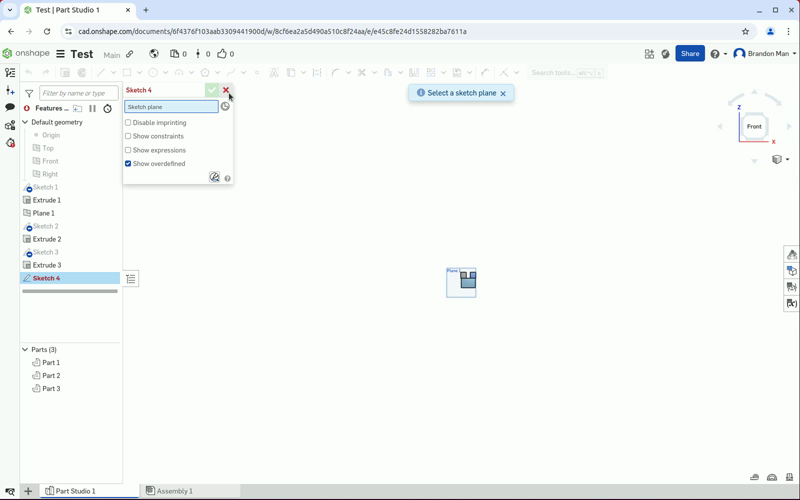
mouse_move(73, 215)
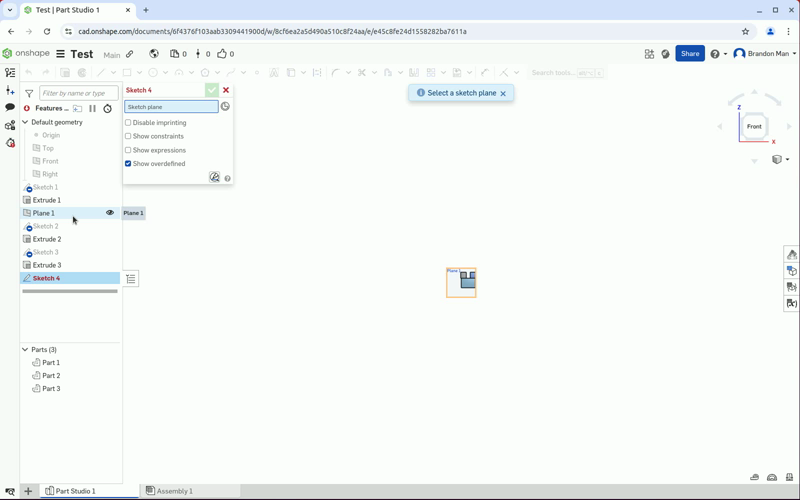
click(73, 215)
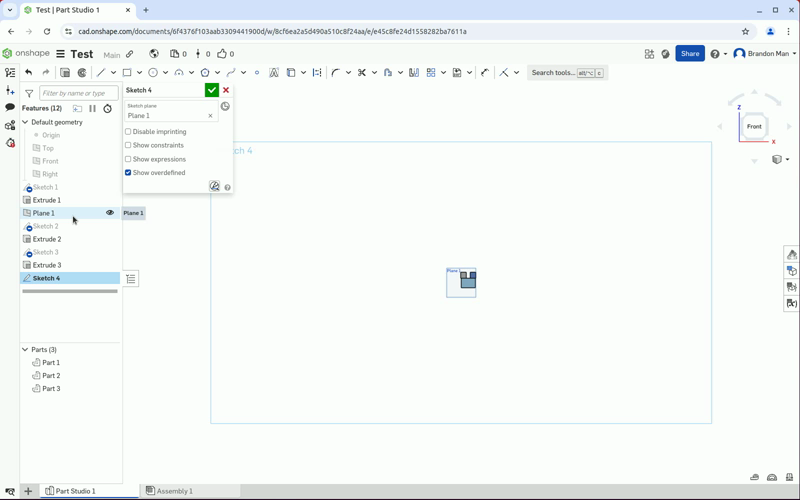
mouse_move(73, 352)
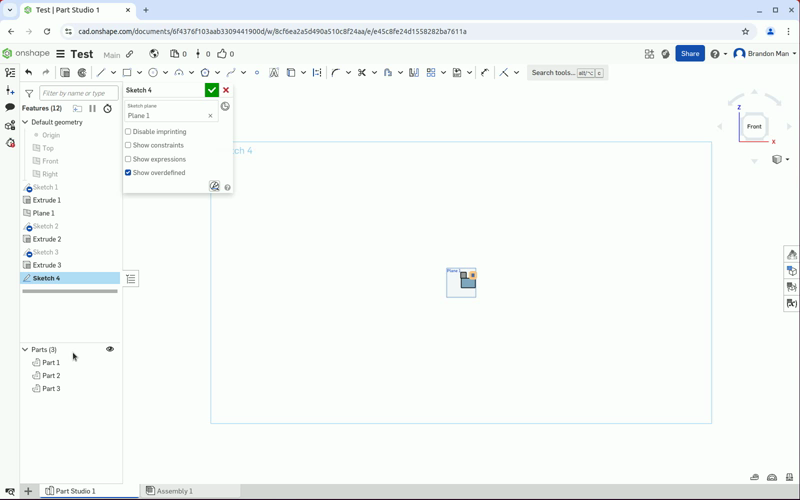
key(y)
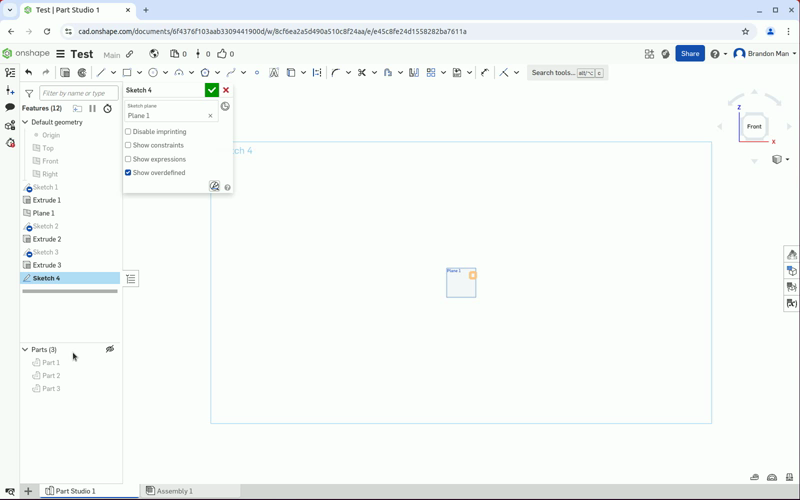
key(l)
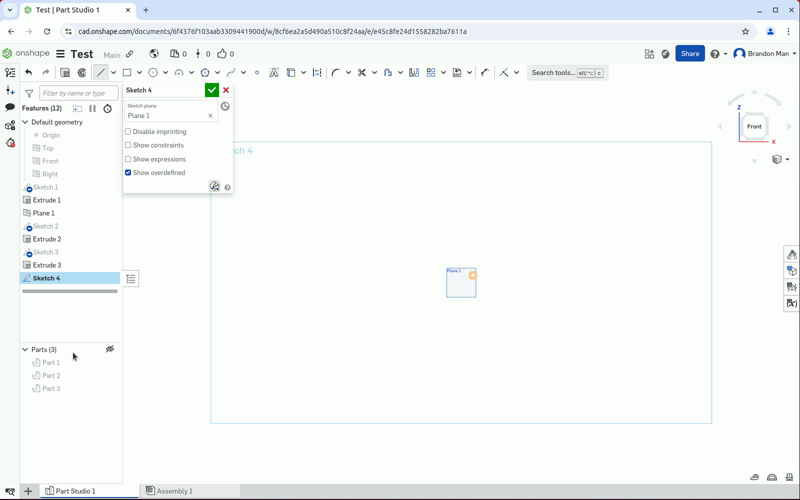
key_down(shift)
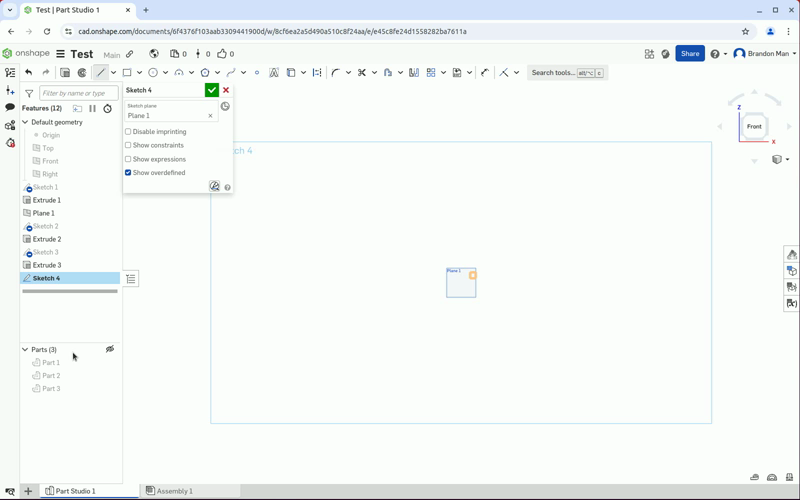
mouse_move(465, 292)
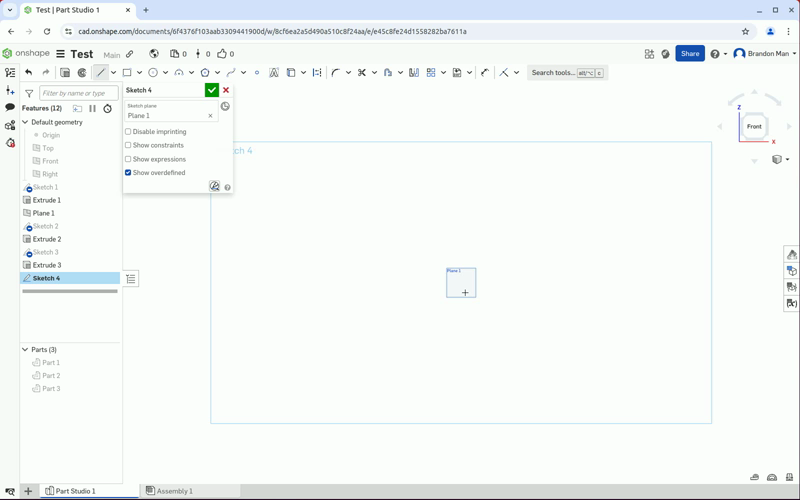
click(465, 292)
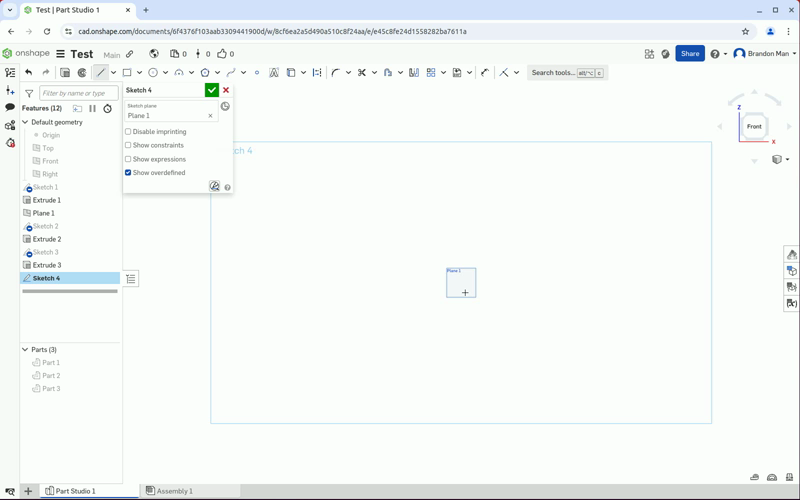
key_up(shift)
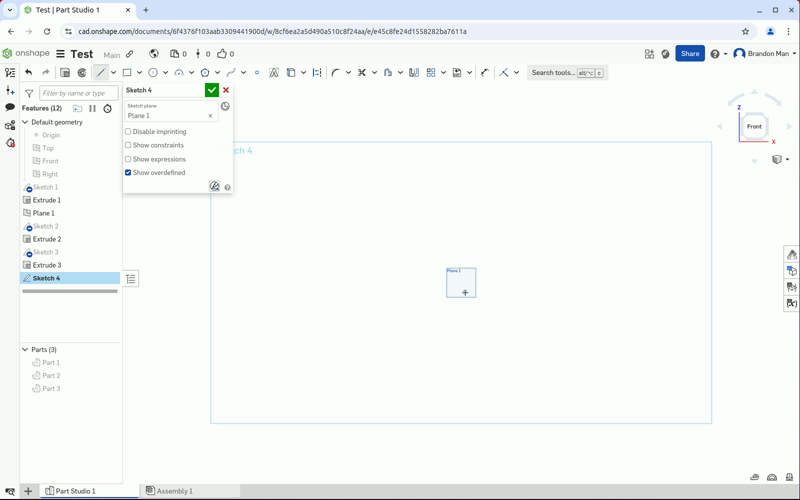
key_down(shift)
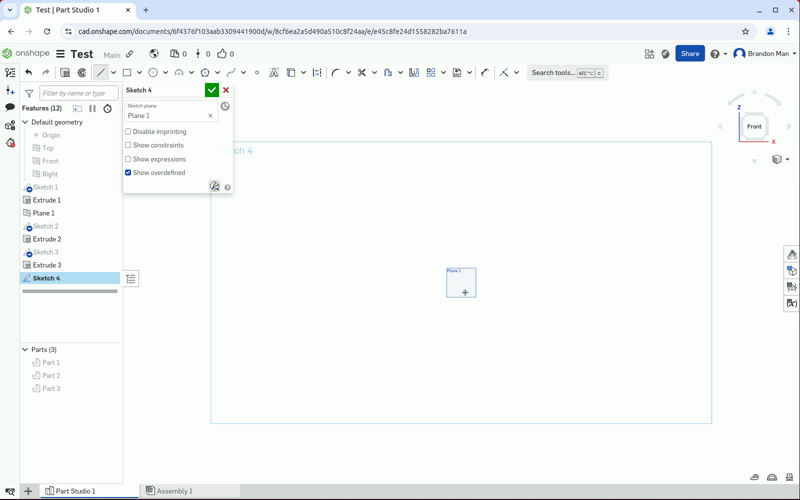
mouse_move(495, 292)
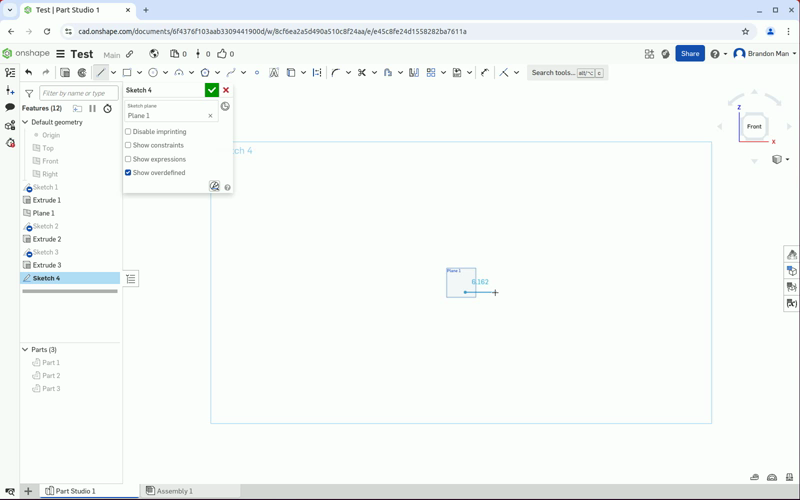
mouse_move(471, 292)
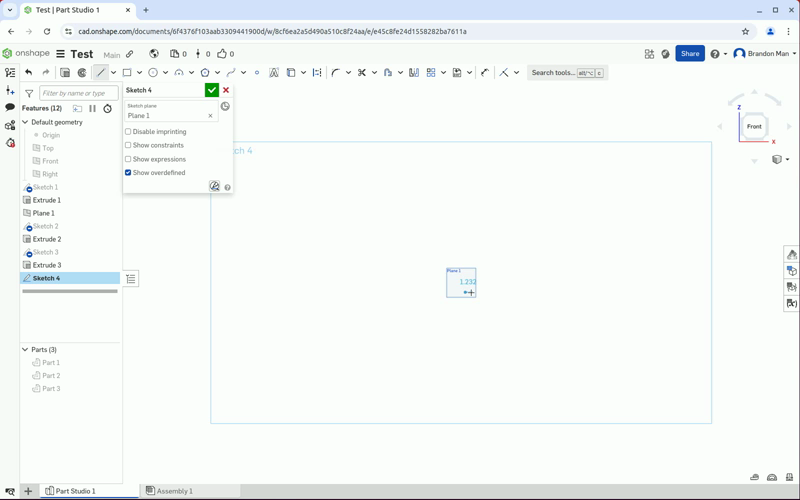
scroll(6)
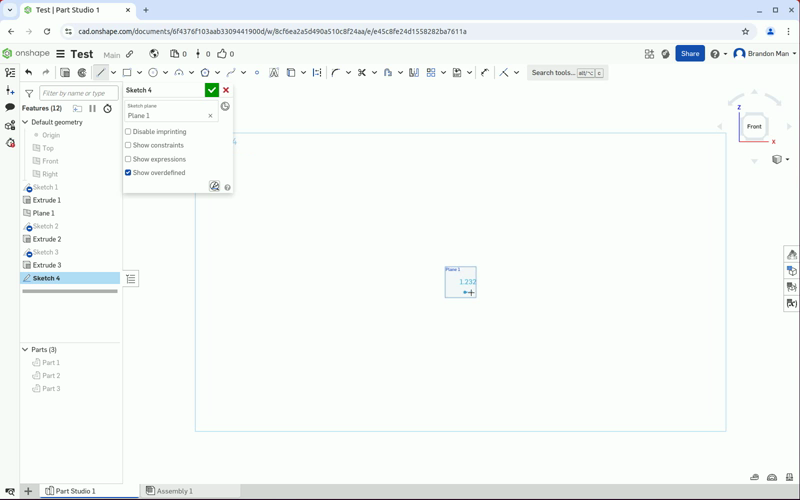
scroll(6)
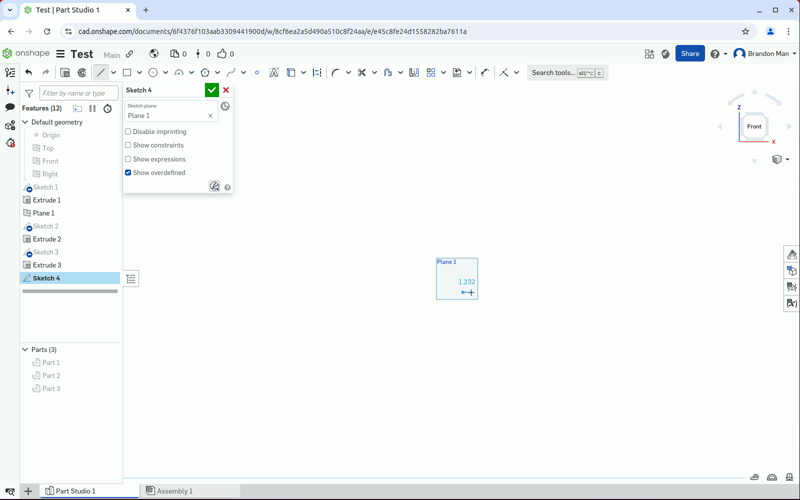
scroll(6)
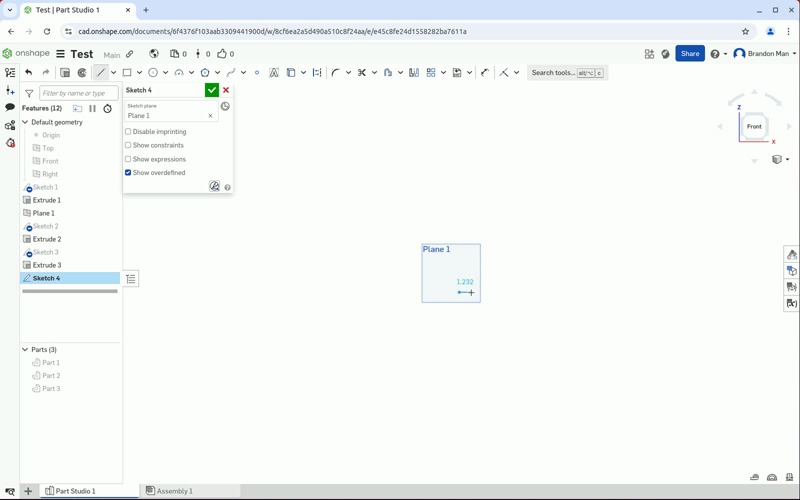
scroll(6)
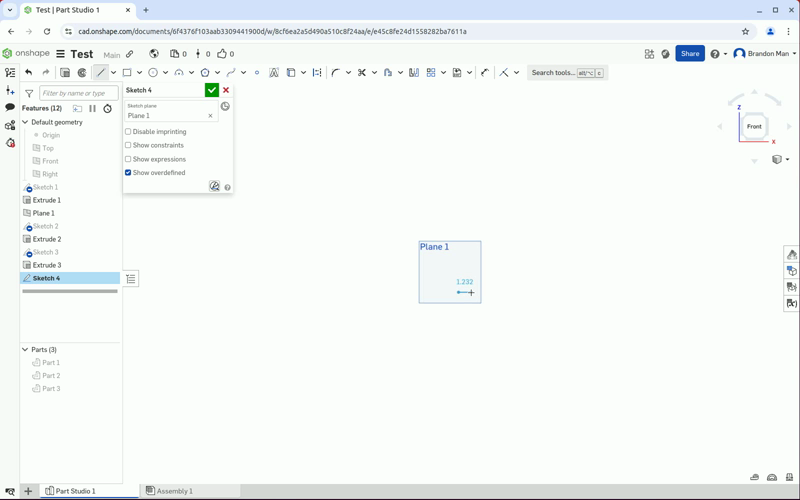
scroll(6)
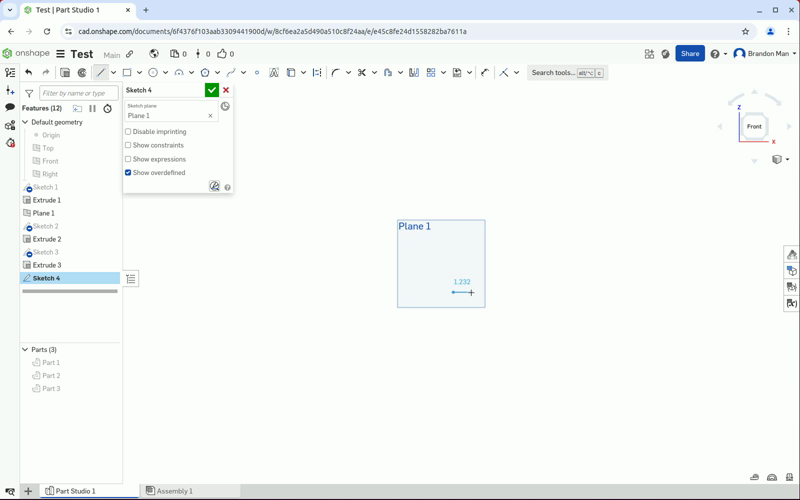
scroll(6)
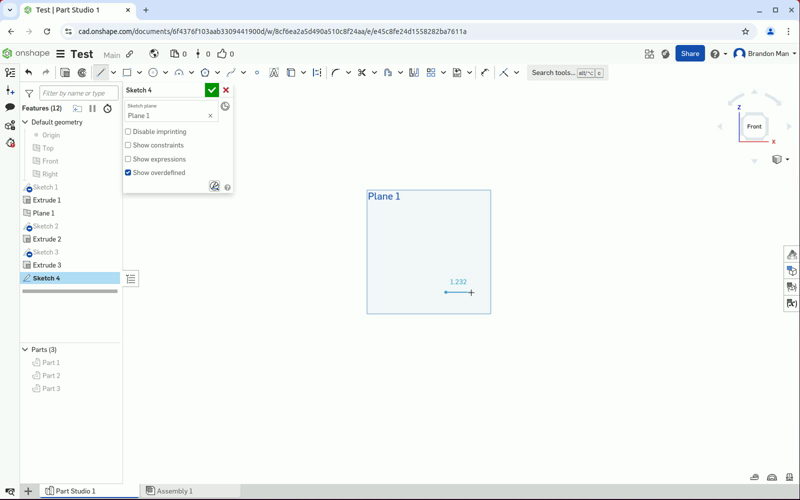
scroll(6)
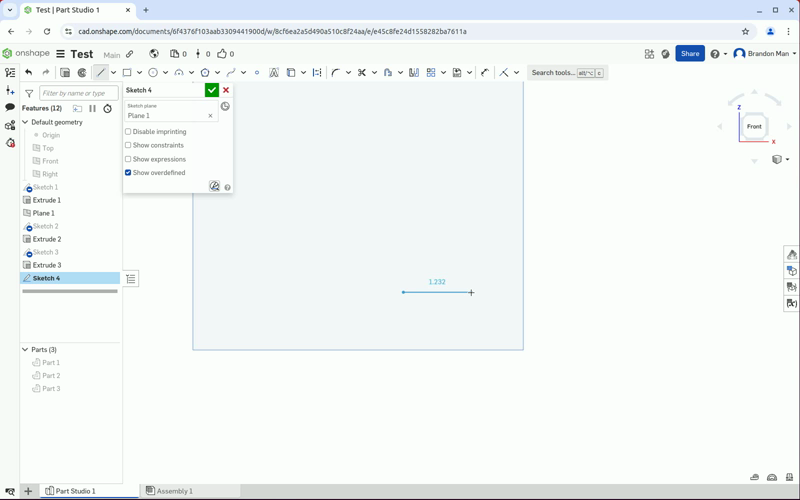
click(471, 292)
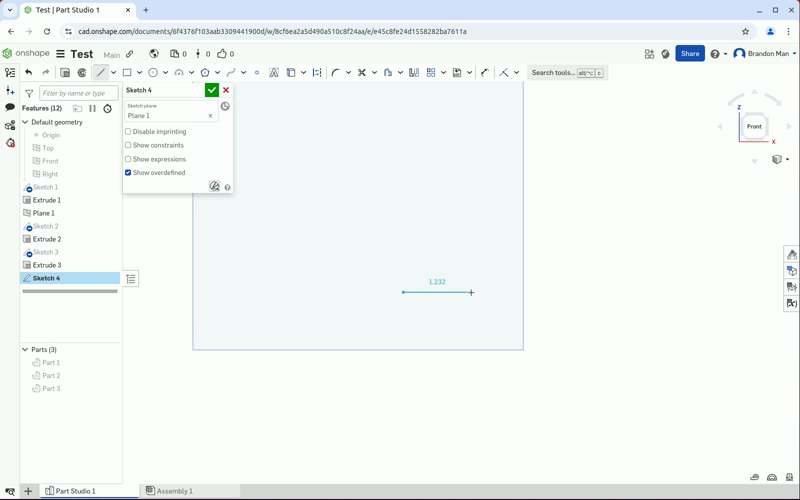
scroll(-6)
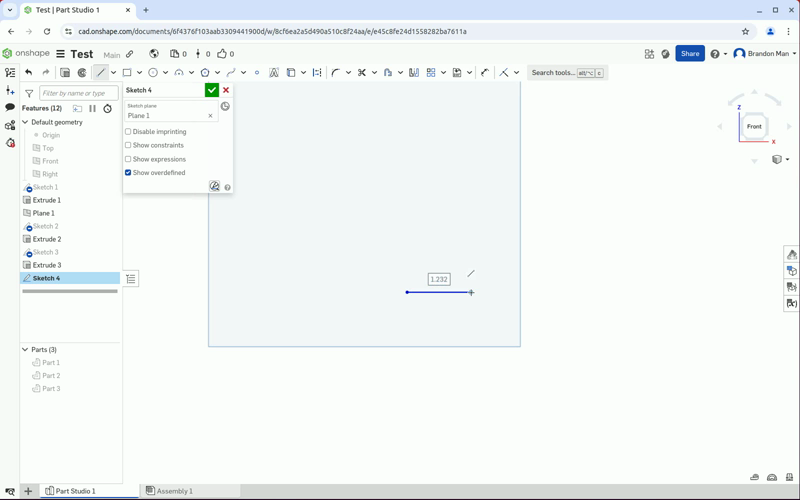
scroll(-6)
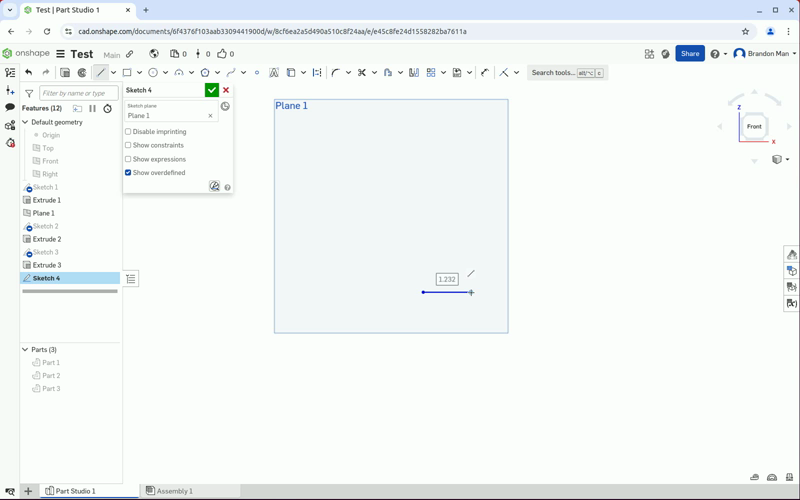
scroll(-6)
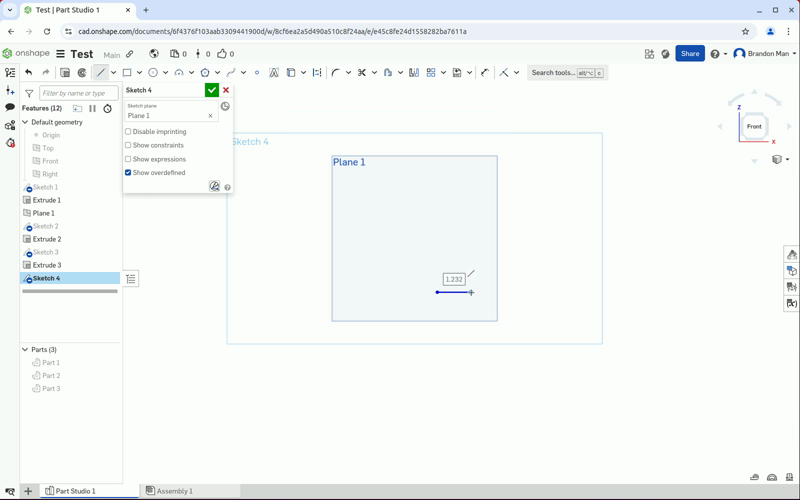
scroll(-6)
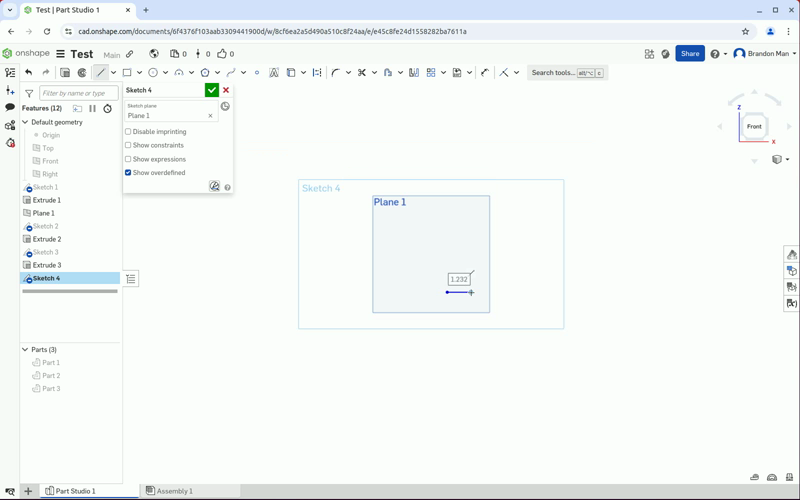
scroll(-6)
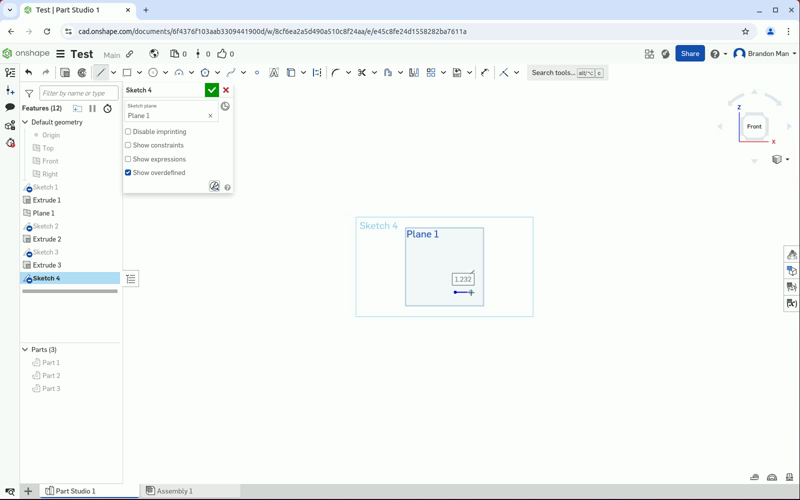
scroll(-6)
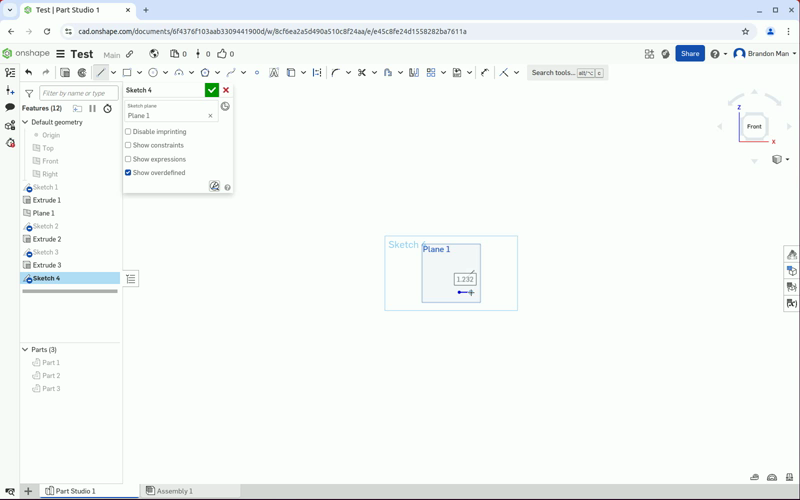
scroll(-6)
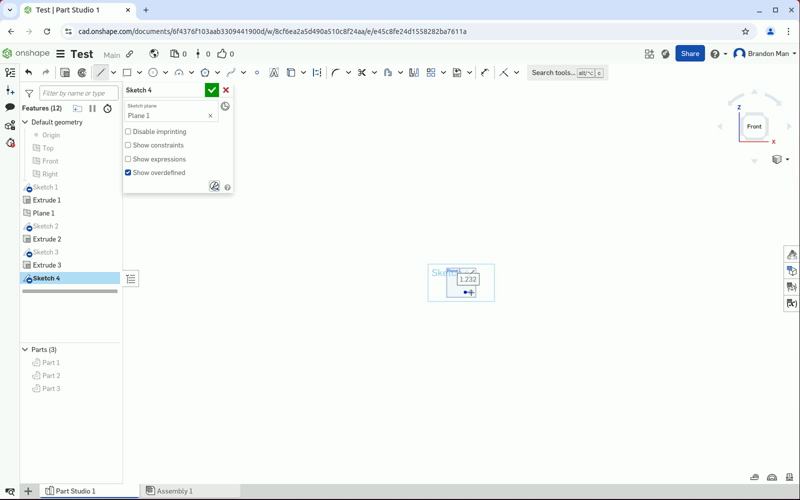
key_up(shift)
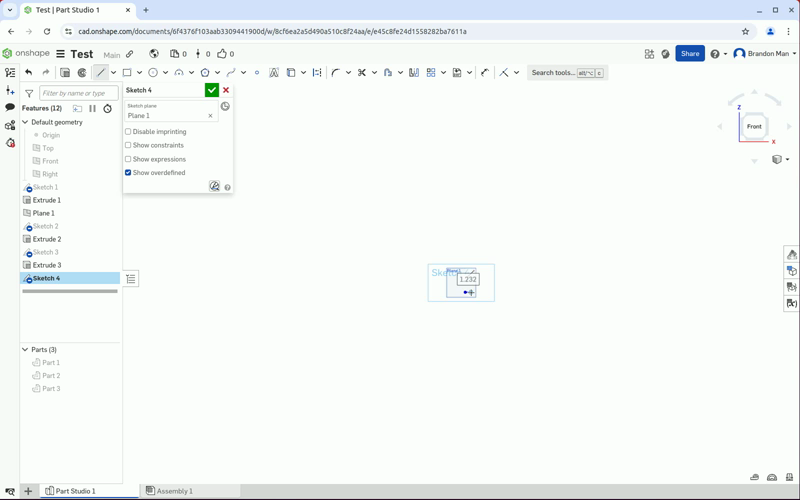
key_down(shift)
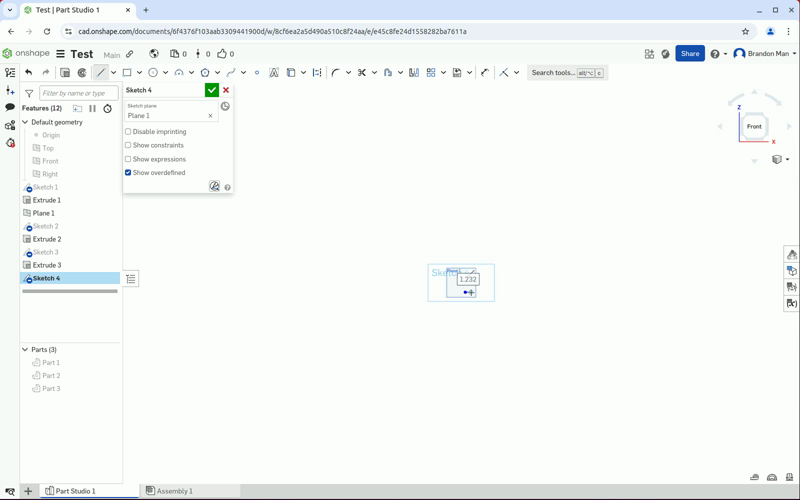
mouse_move(501, 292)
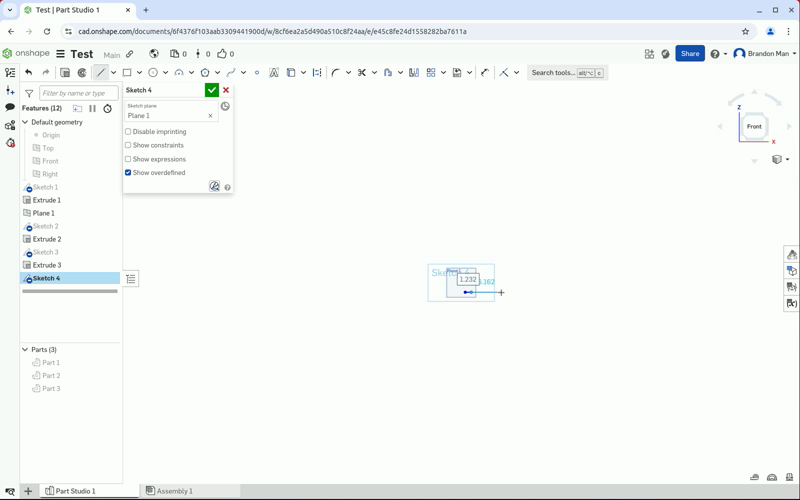
mouse_move(471, 286)
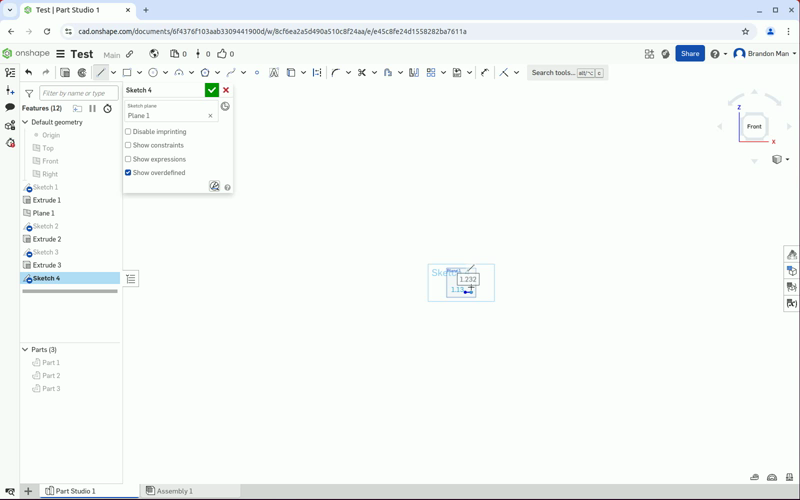
scroll(6)
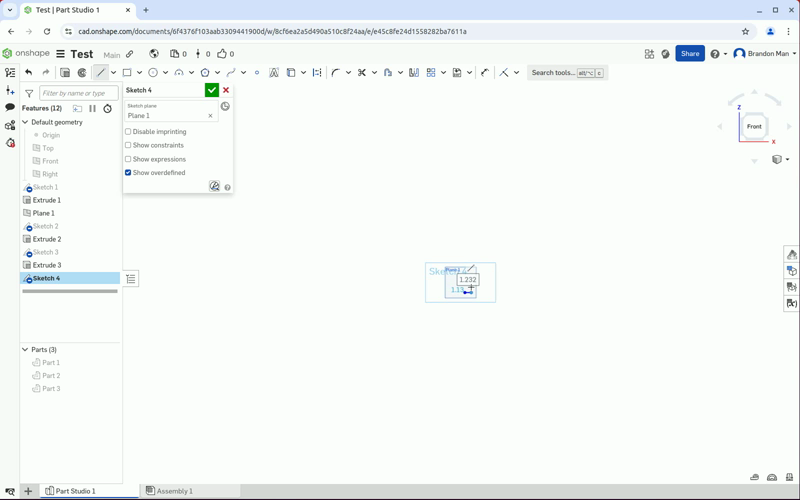
scroll(6)
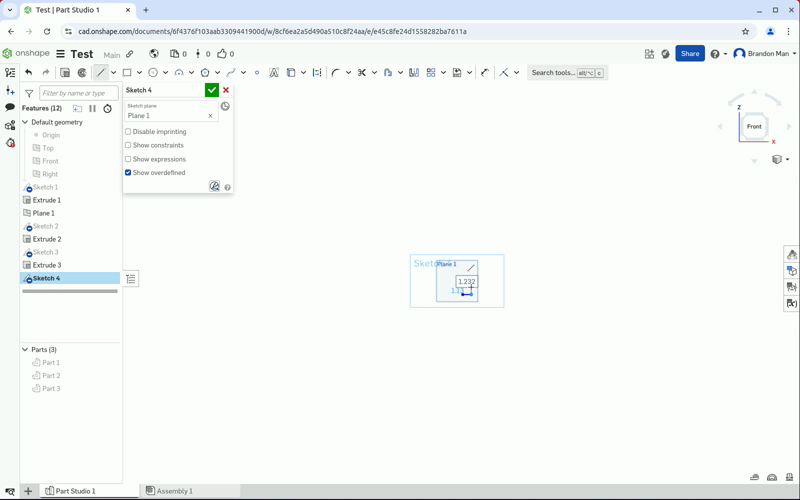
scroll(6)
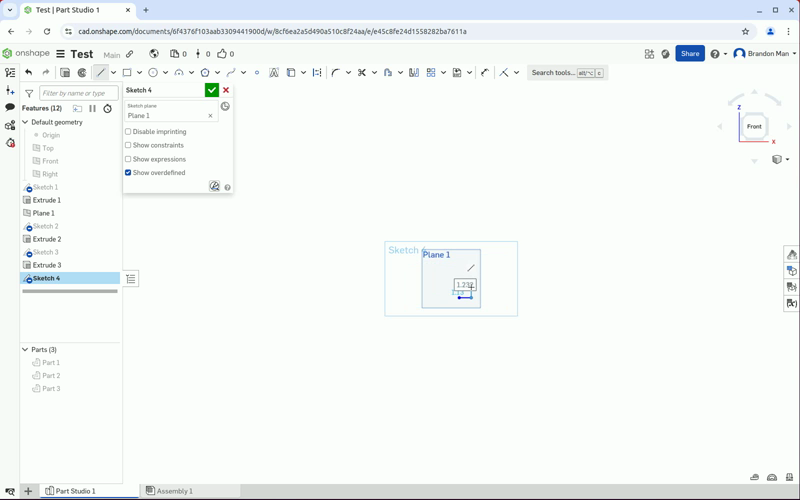
scroll(6)
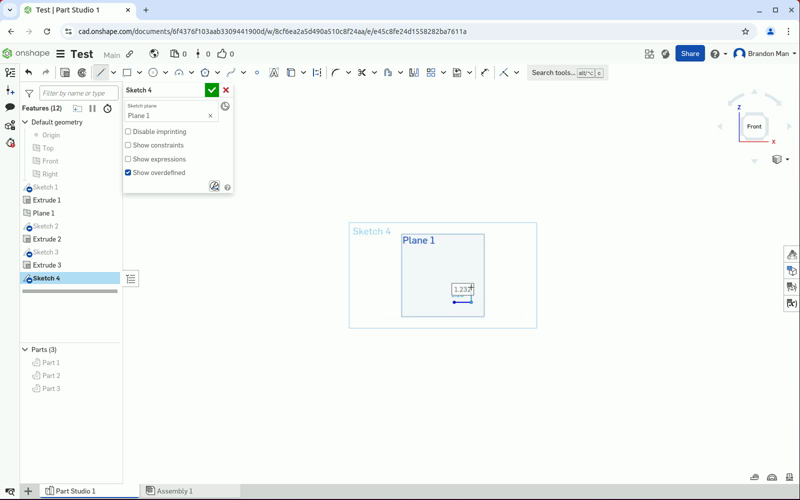
scroll(6)
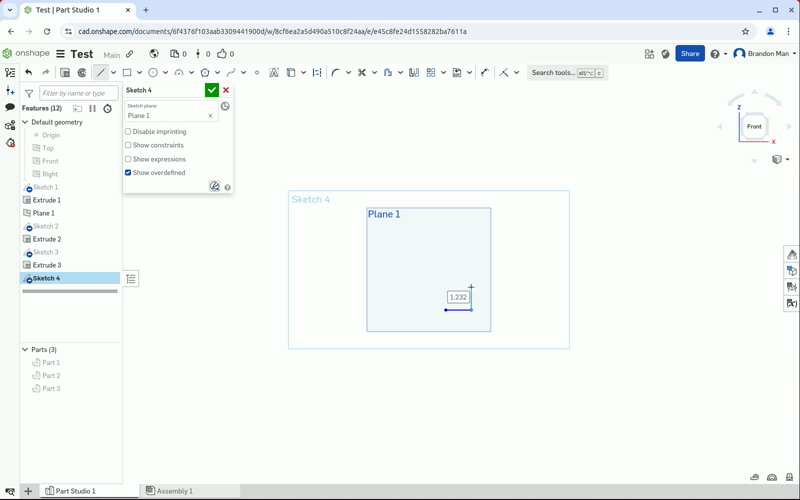
scroll(6)
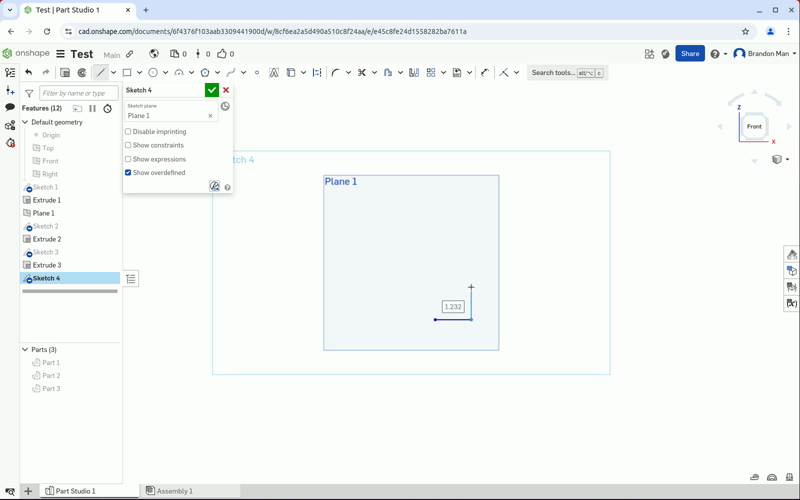
scroll(6)
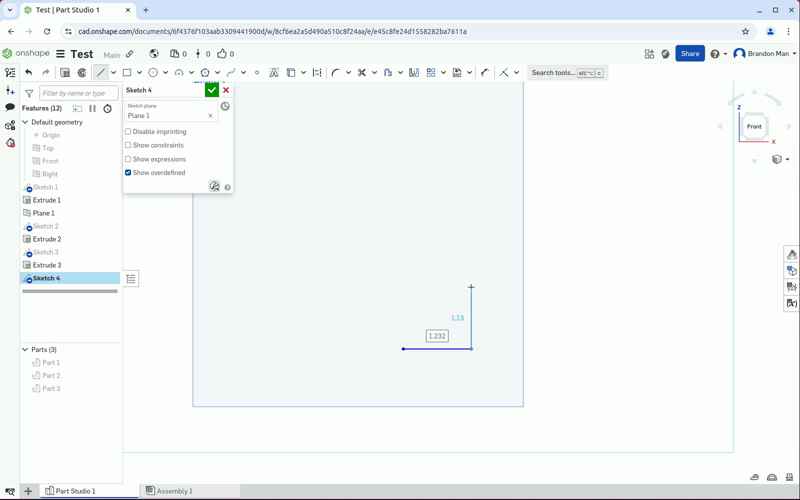
click(471, 286)
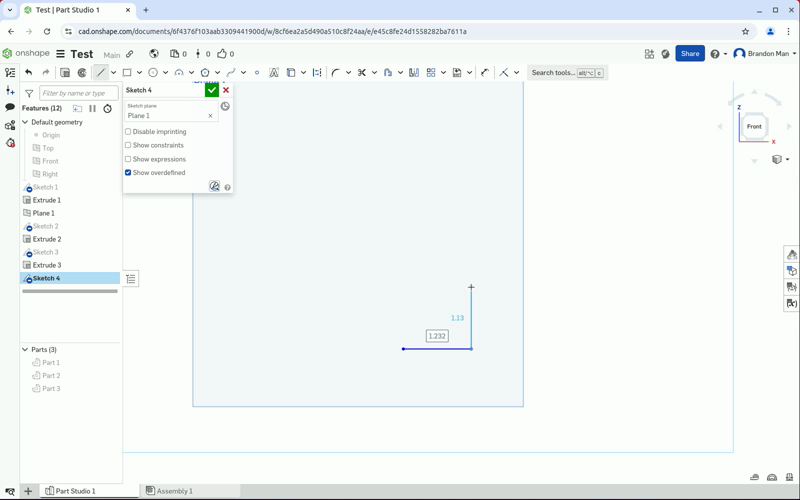
scroll(-6)
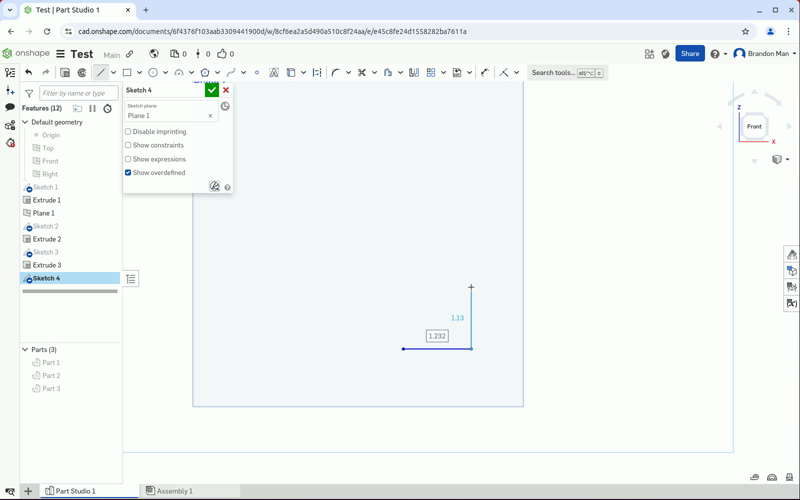
scroll(-6)
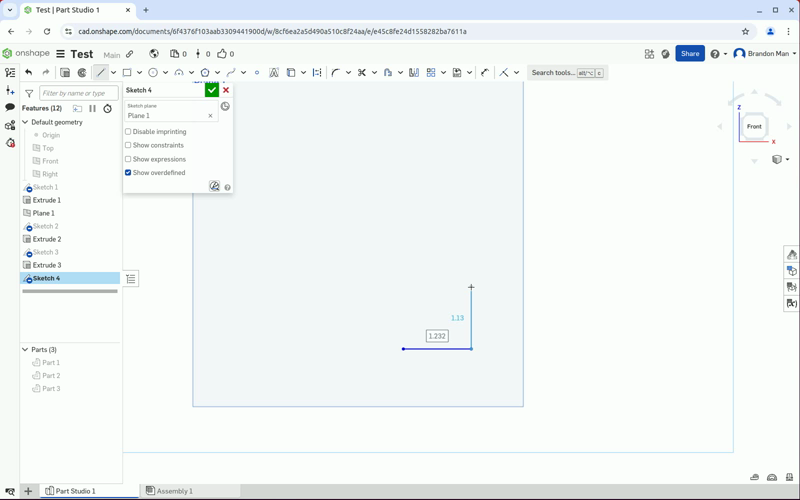
scroll(-6)
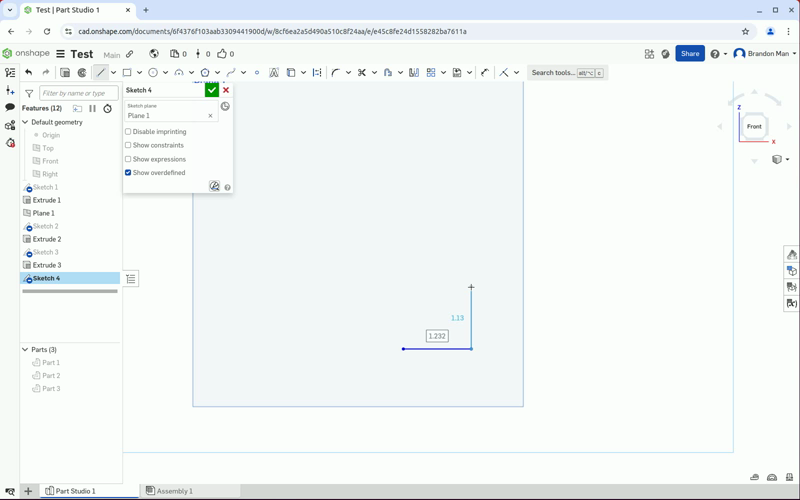
scroll(-6)
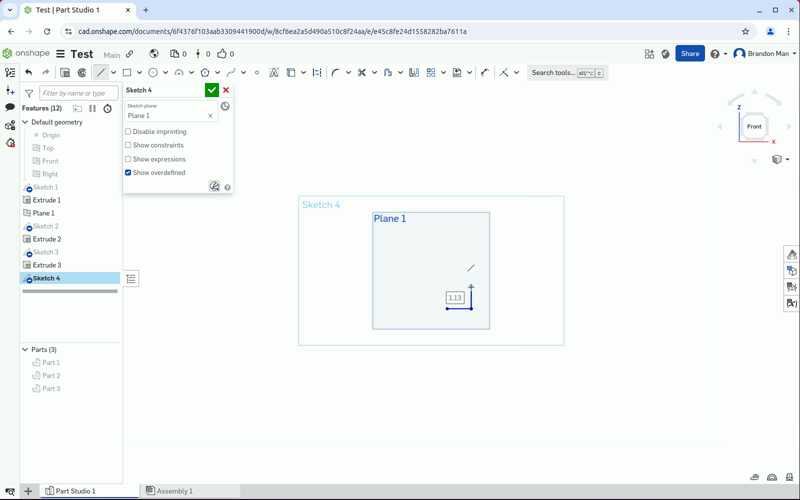
scroll(-6)
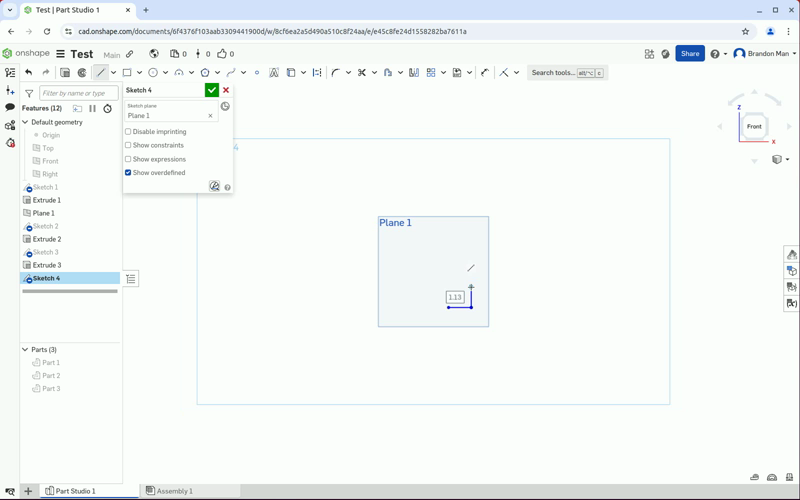
scroll(-6)
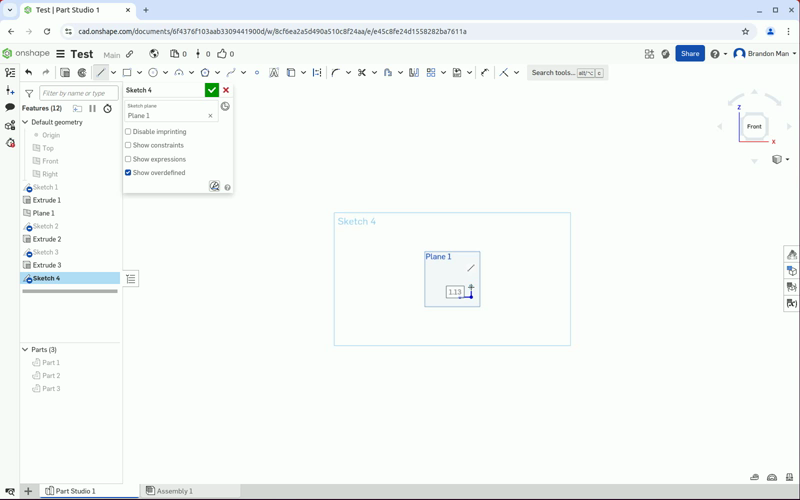
scroll(-6)
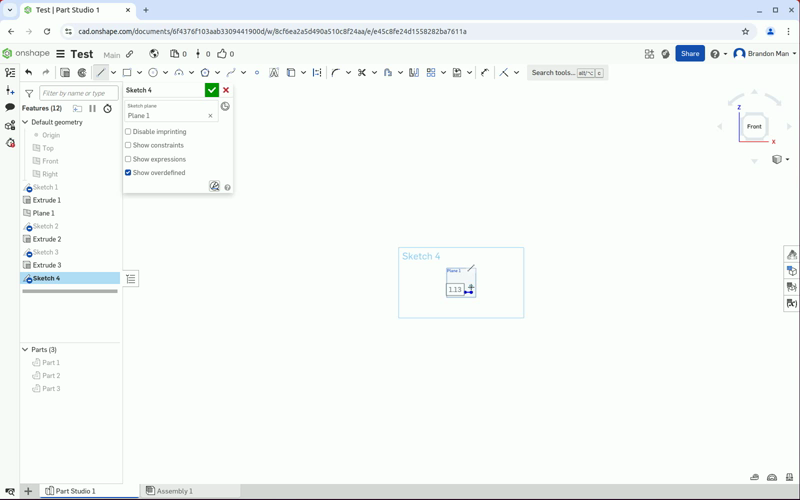
key_up(shift)
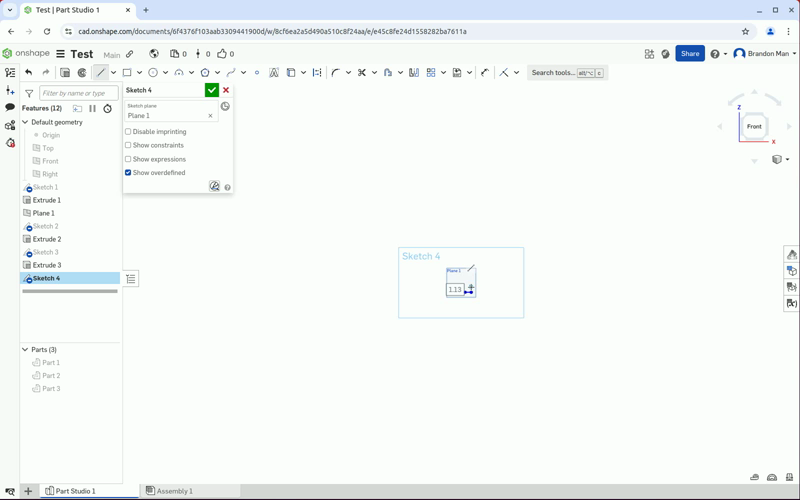
key_down(shift)
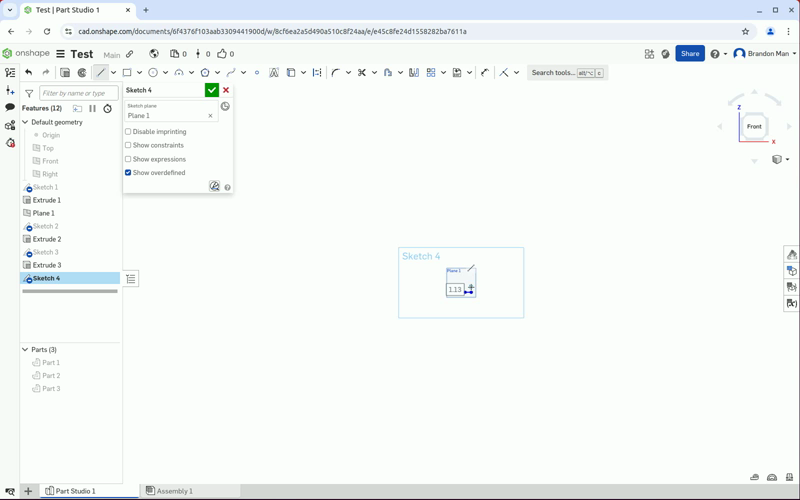
mouse_move(501, 286)
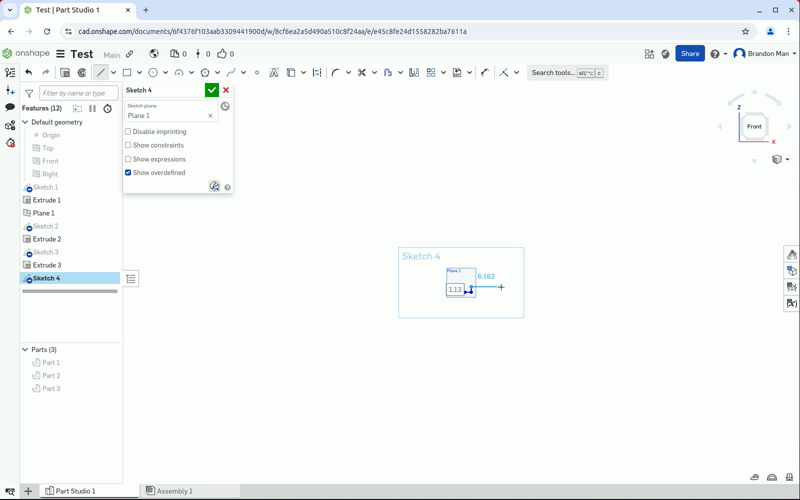
mouse_move(465, 286)
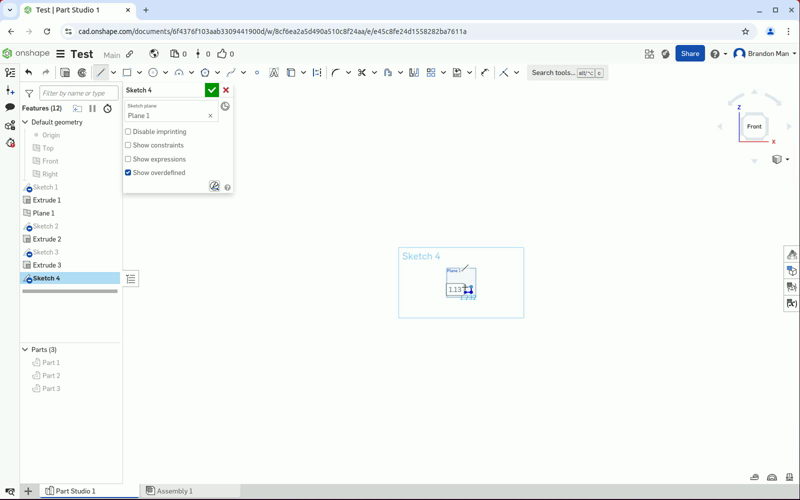
scroll(6)
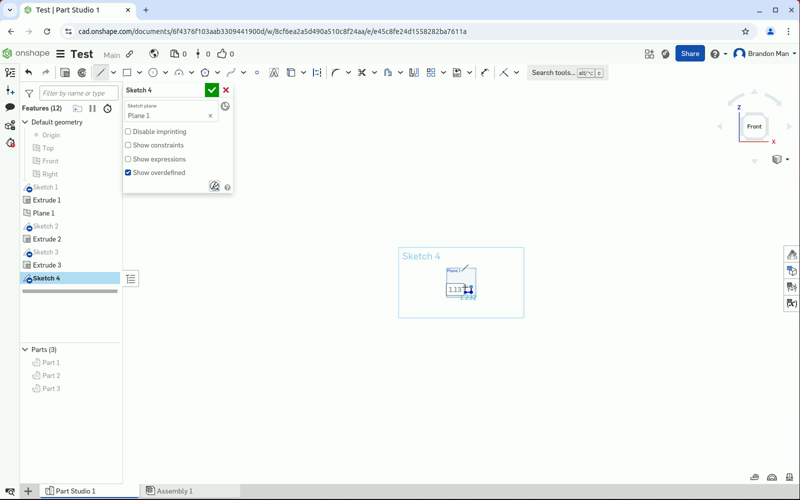
scroll(6)
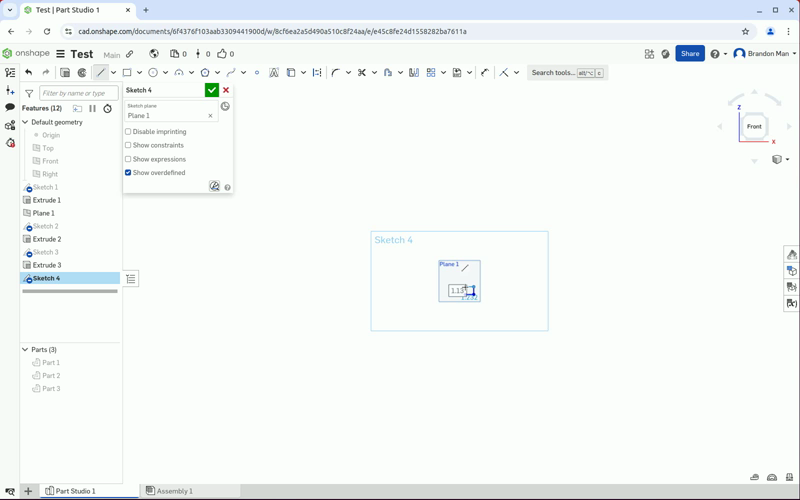
scroll(6)
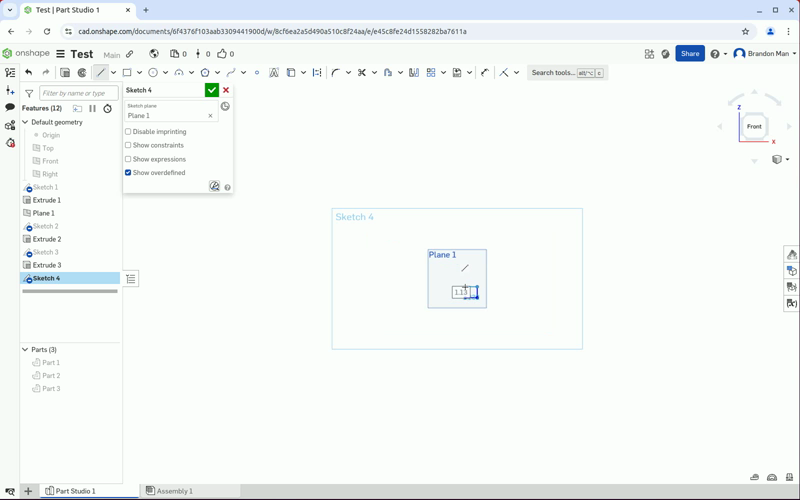
scroll(6)
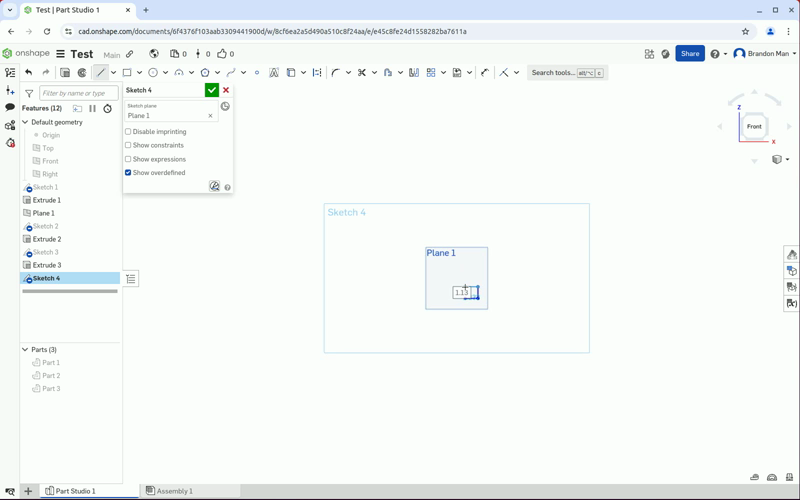
scroll(6)
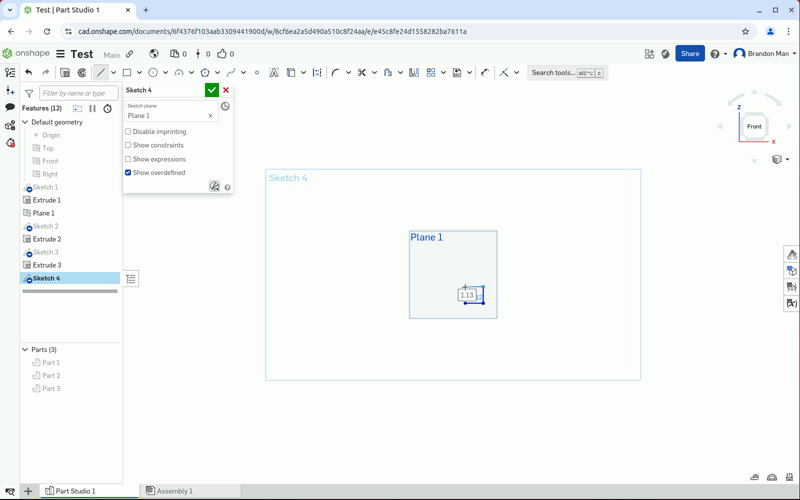
scroll(6)
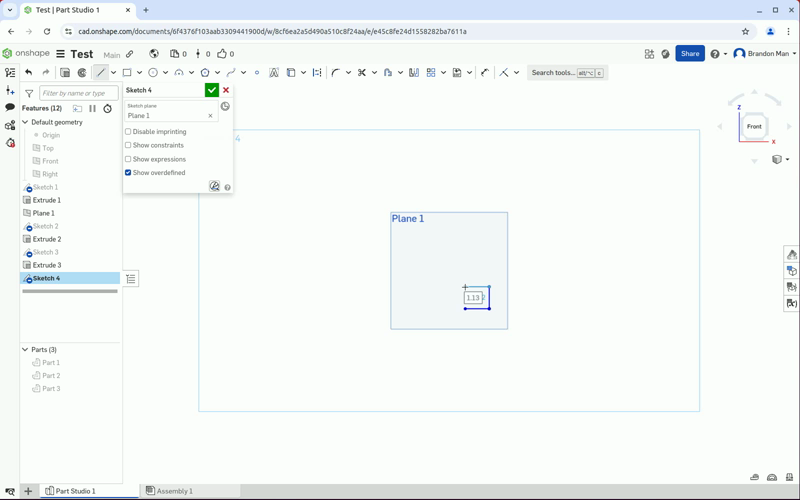
scroll(6)
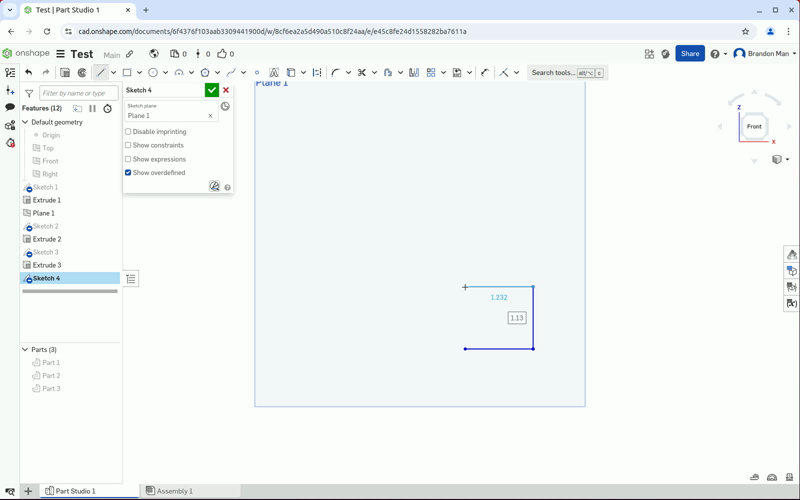
click(465, 286)
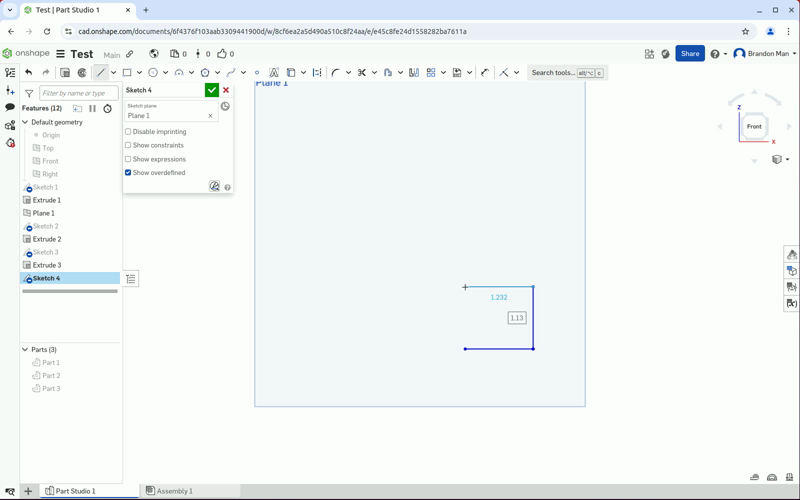
scroll(-6)
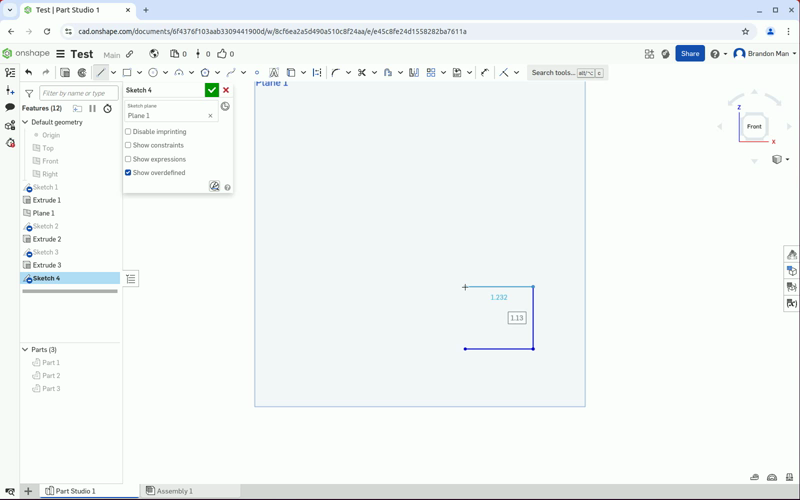
scroll(-6)
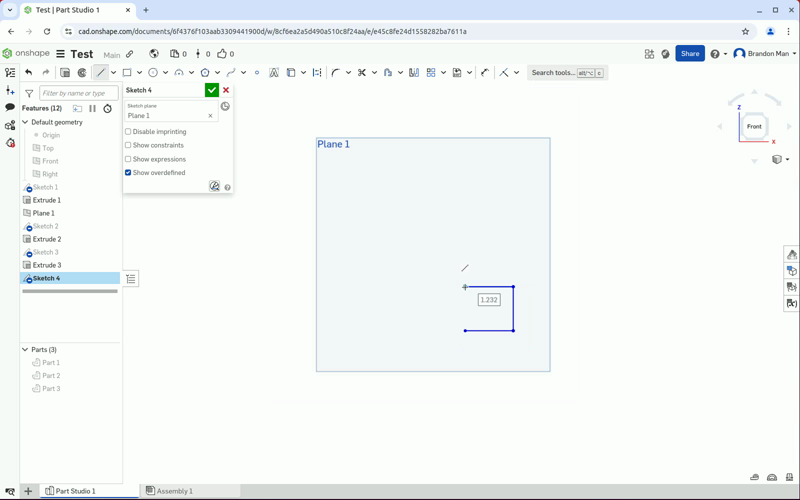
scroll(-6)
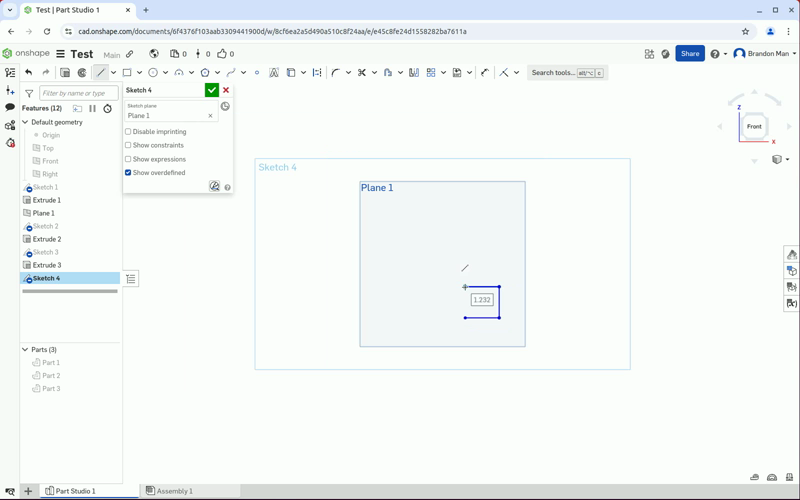
scroll(-6)
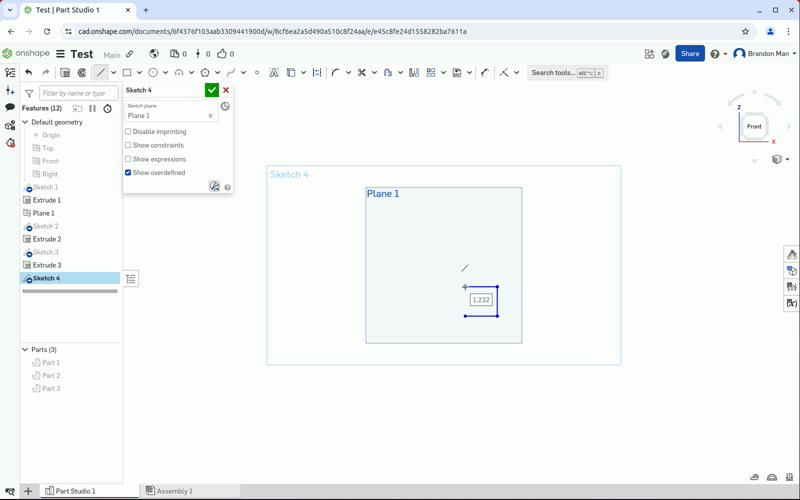
scroll(-6)
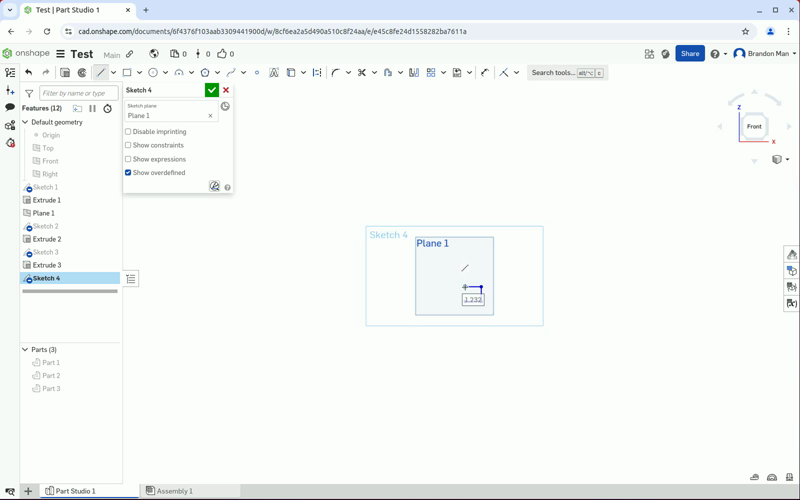
scroll(-6)
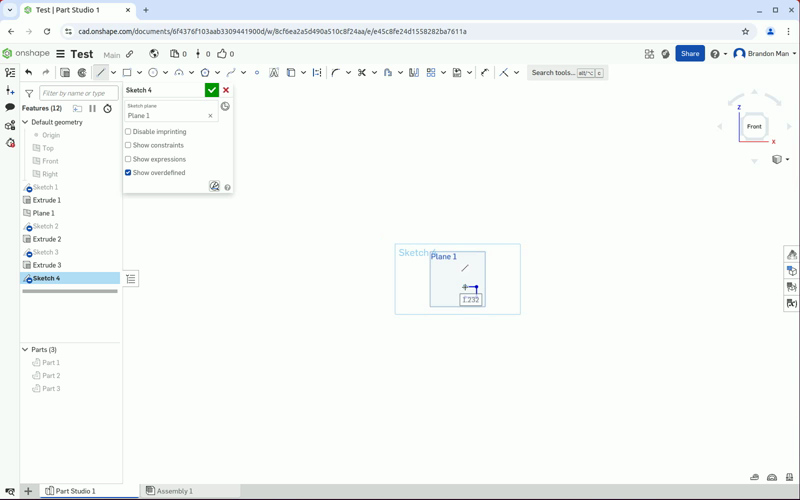
scroll(-6)
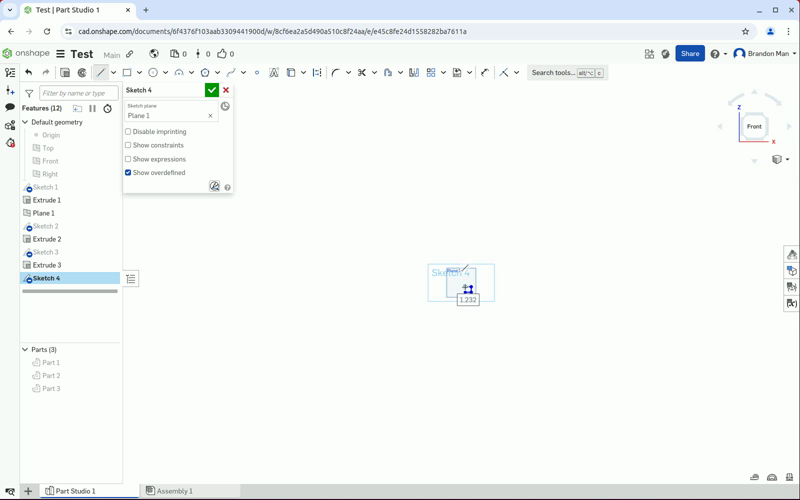
key_up(shift)
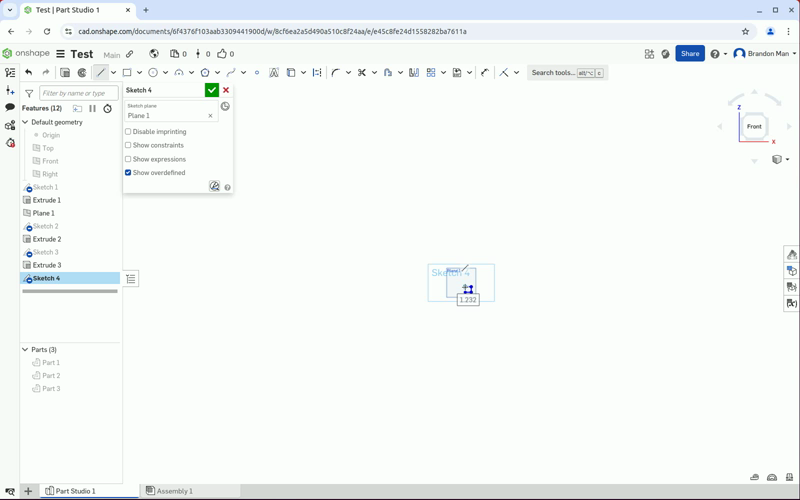
mouse_move(495, 286)
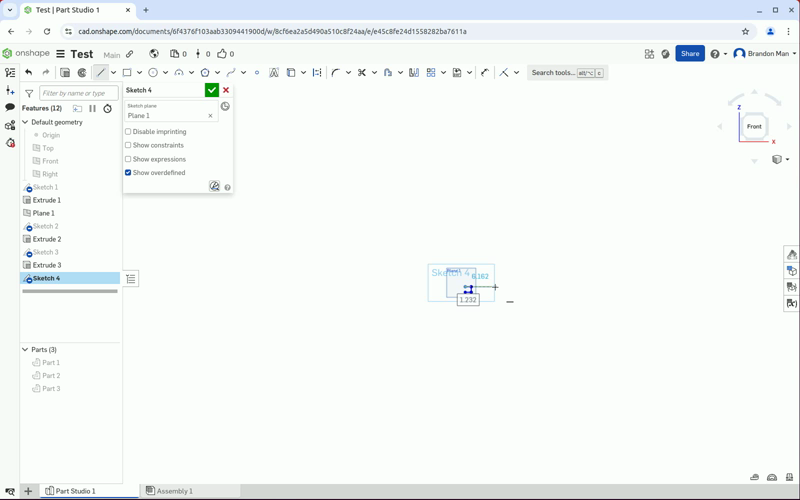
key_down(shift)
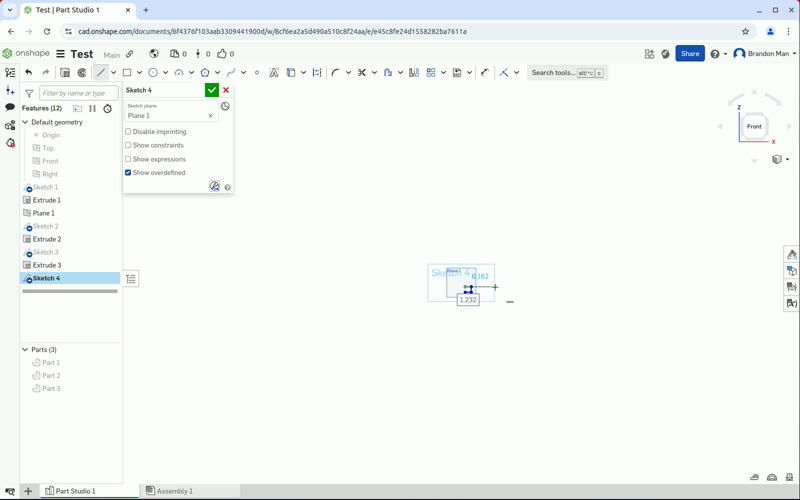
mouse_move(465, 292)
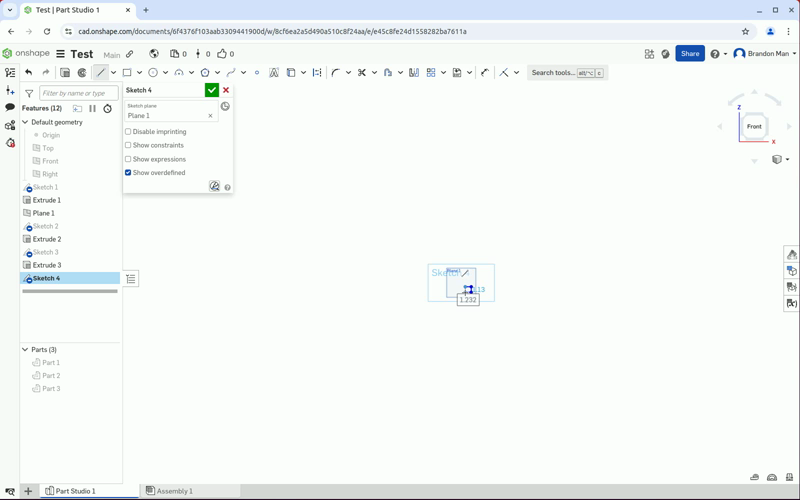
scroll(6)
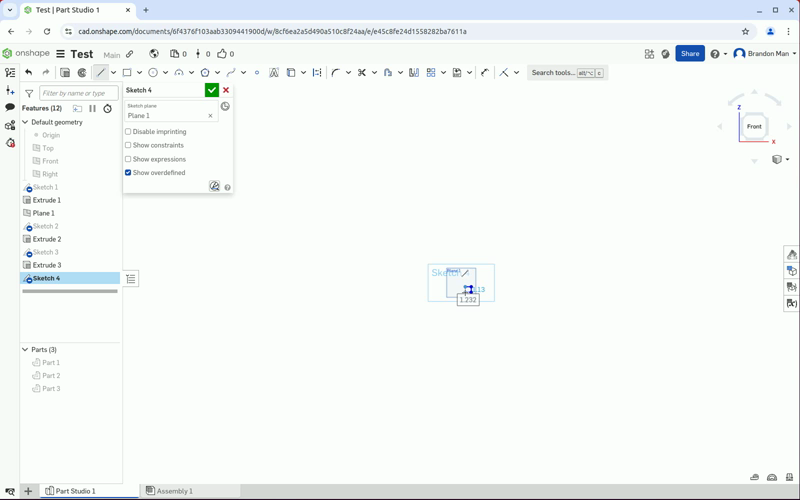
scroll(6)
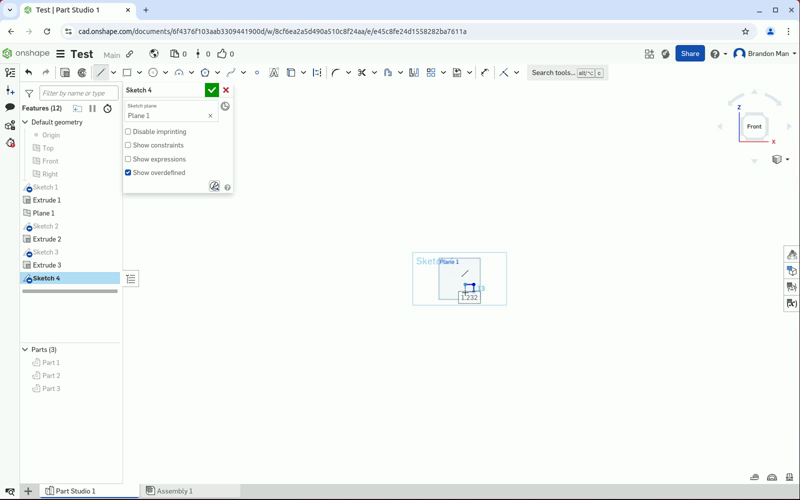
scroll(6)
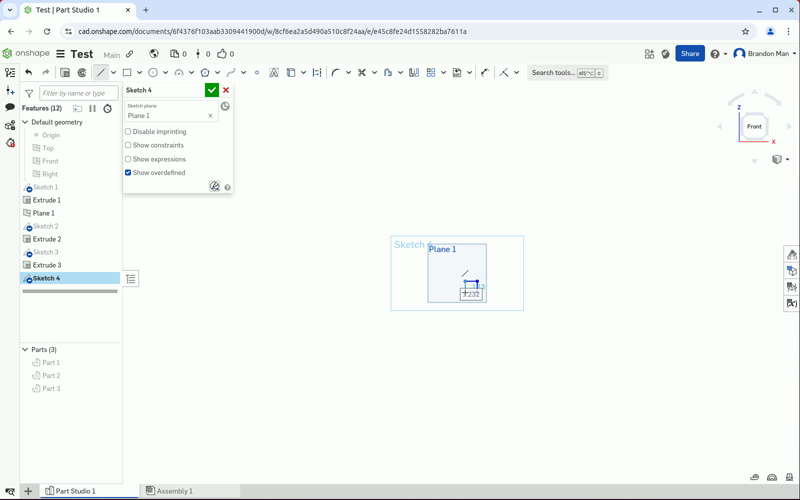
scroll(6)
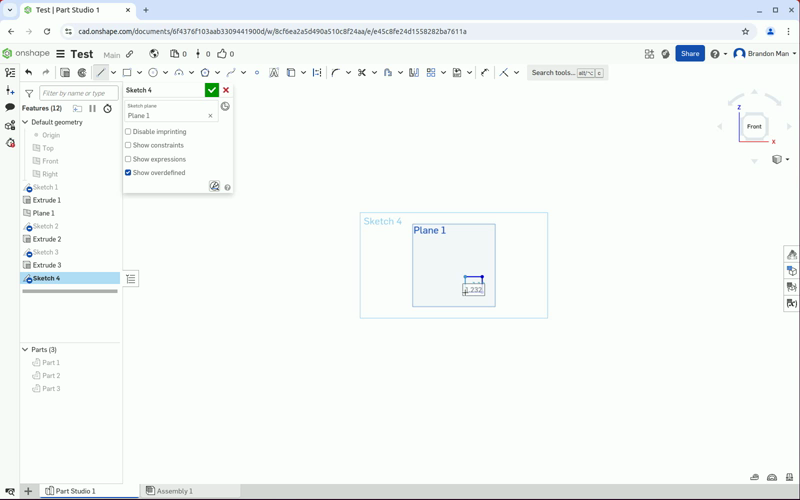
scroll(6)
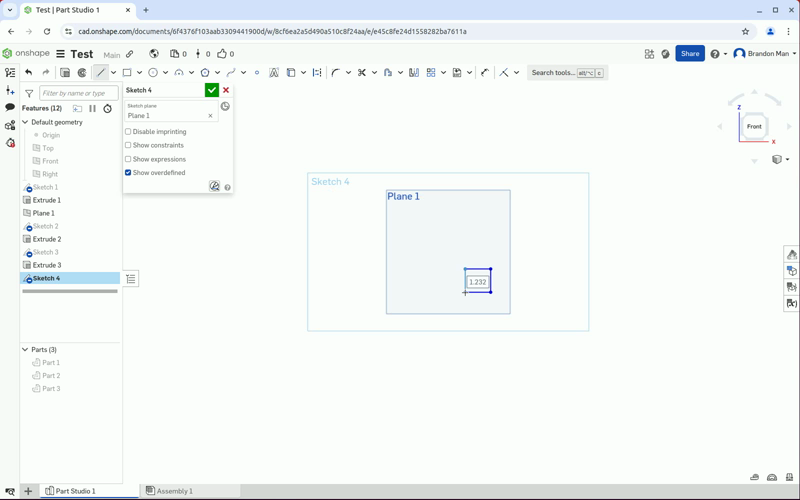
scroll(6)
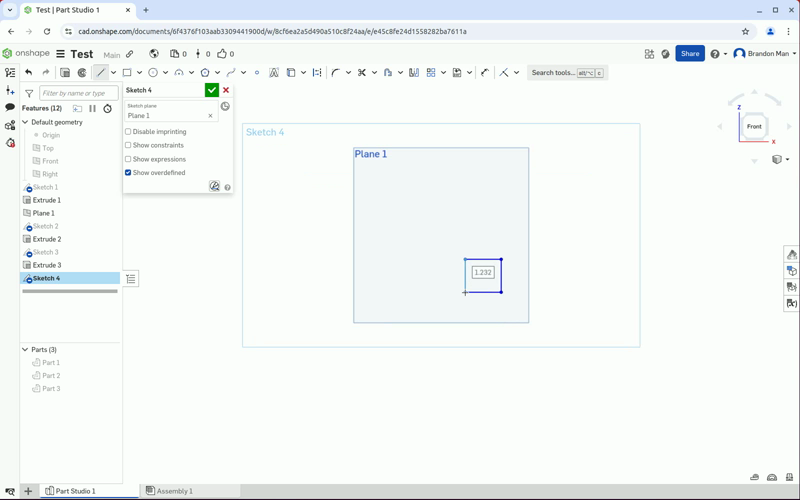
scroll(6)
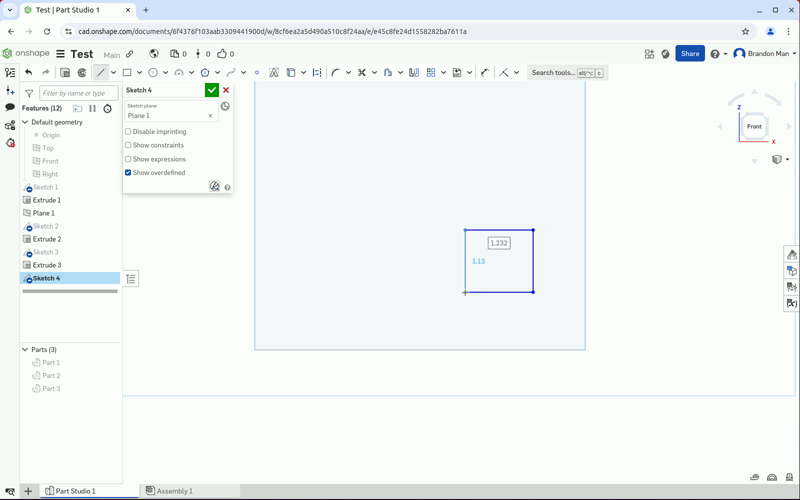
key_up(shift)
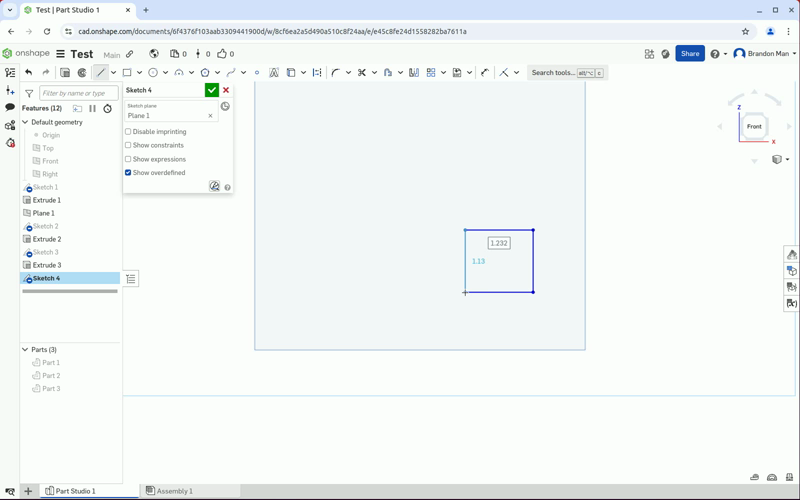
click(465, 292)
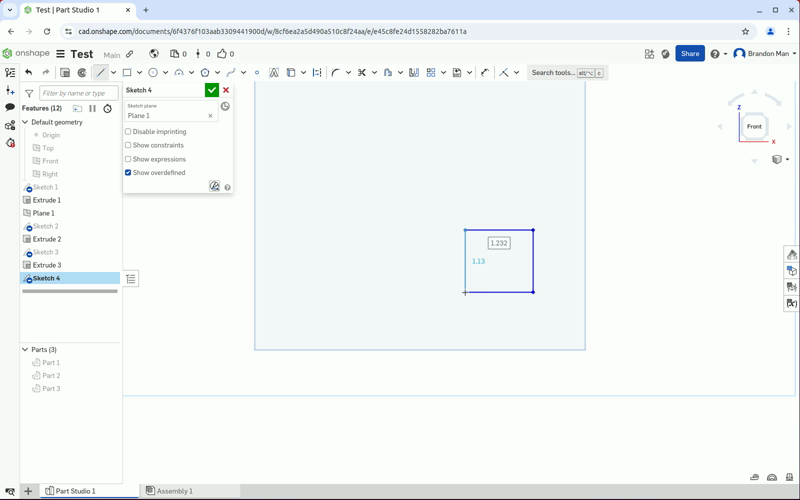
scroll(-6)
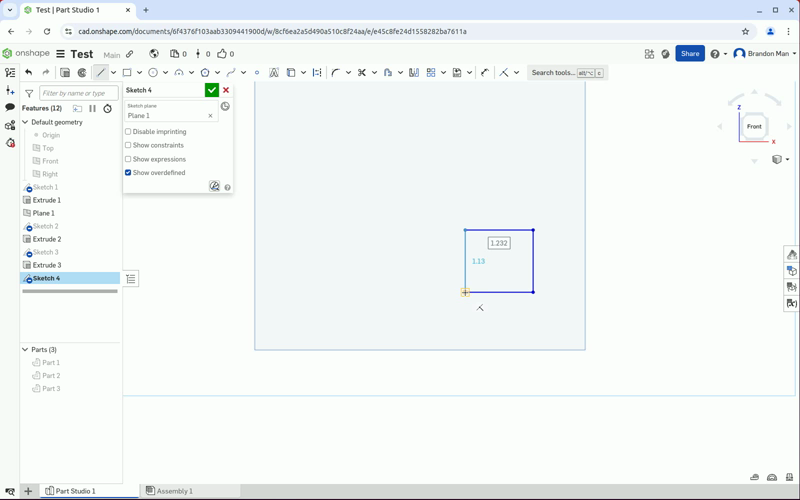
scroll(-6)
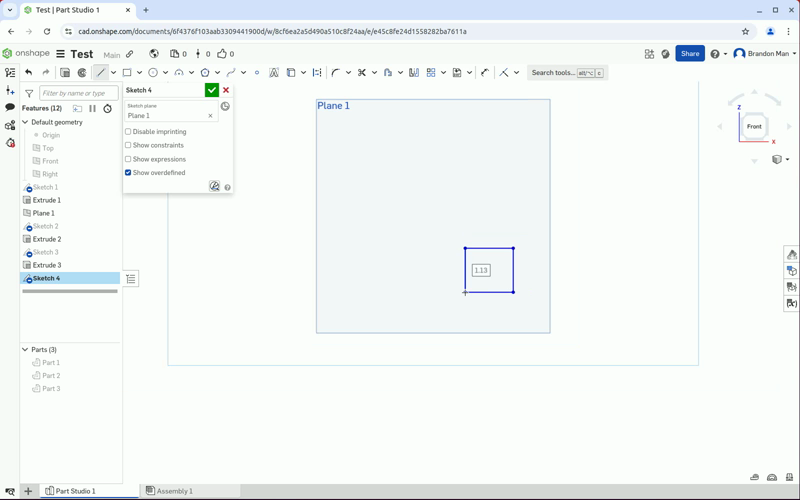
scroll(-6)
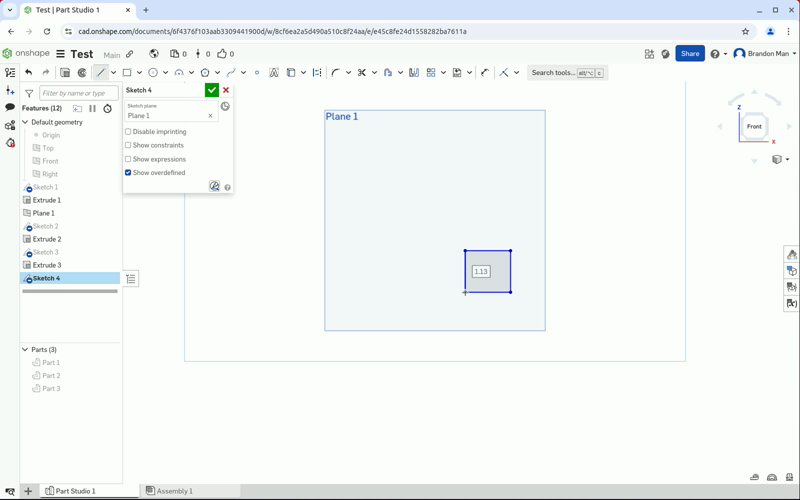
scroll(-6)
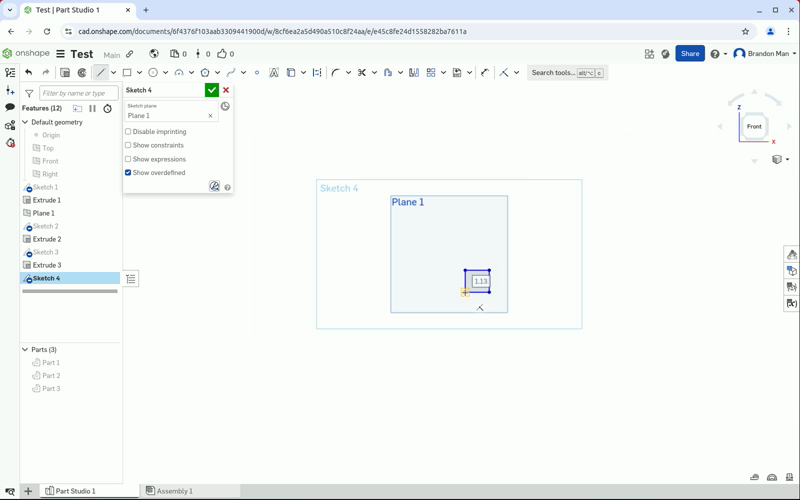
scroll(-6)
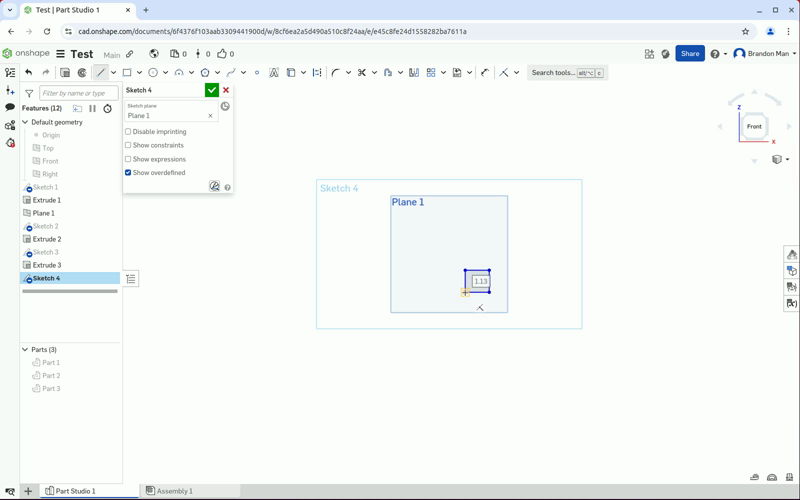
scroll(-6)
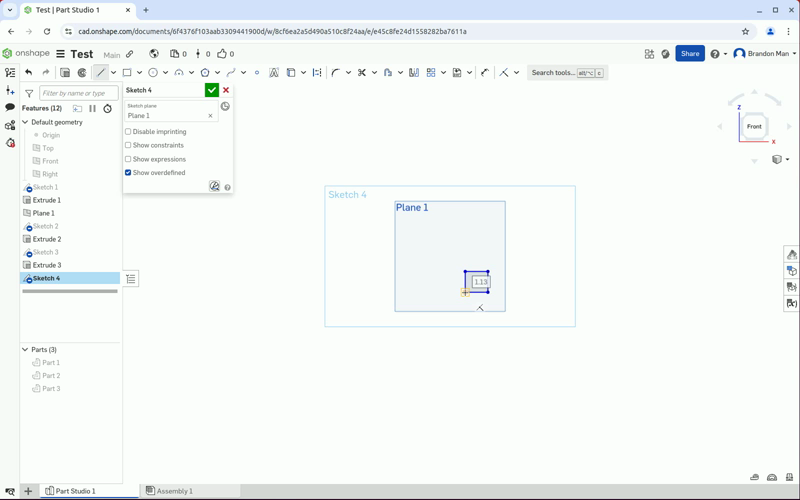
scroll(-6)
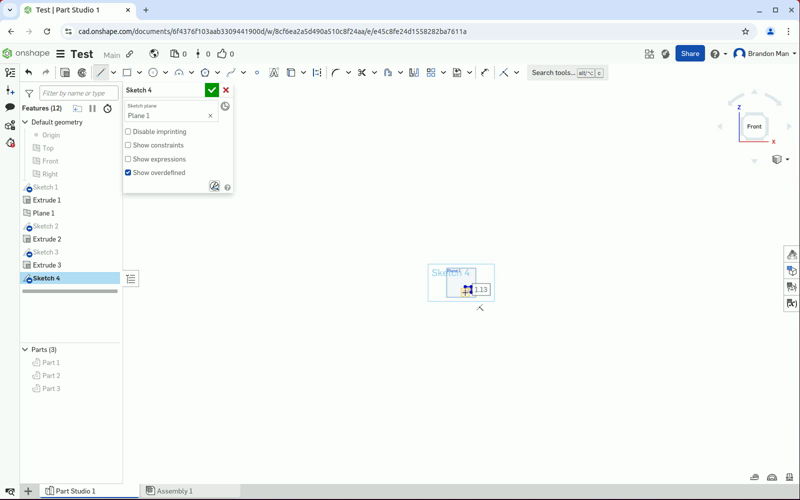
key(esc)
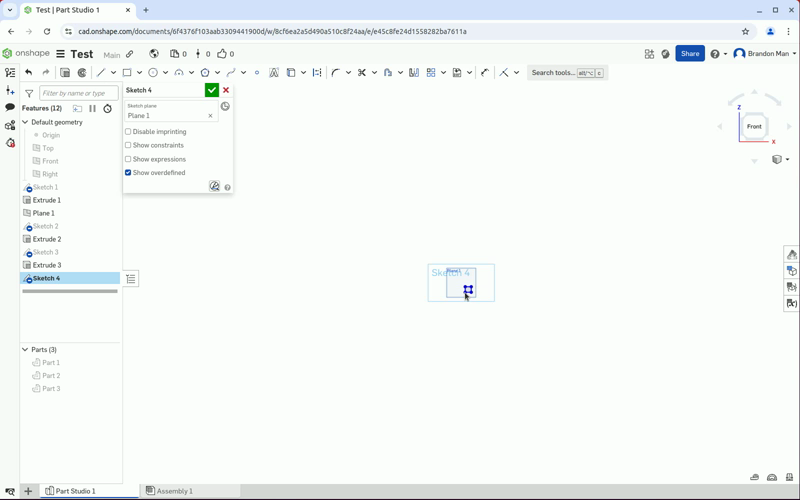
mouse_move(465, 289)
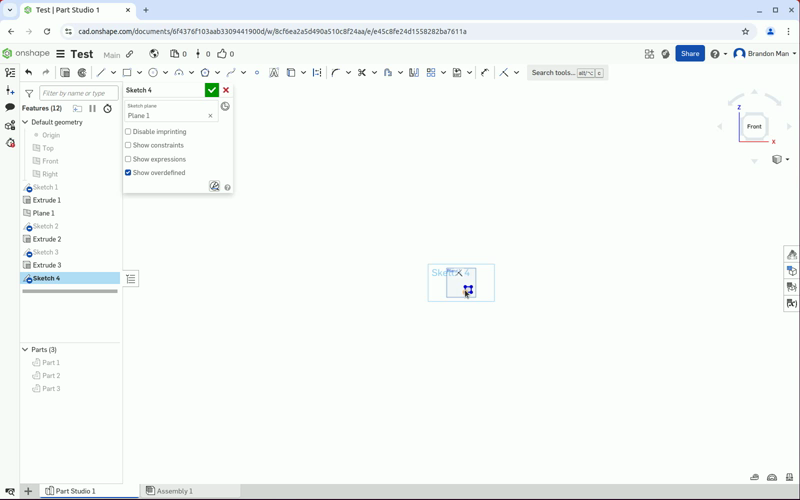
scroll(6)
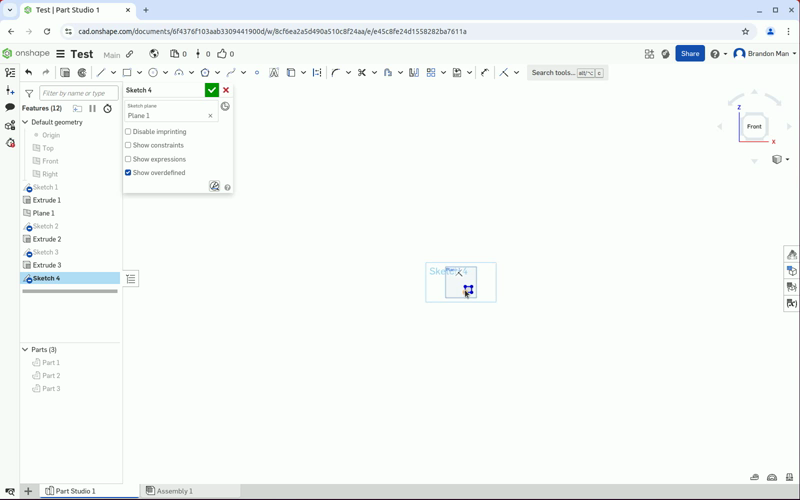
scroll(6)
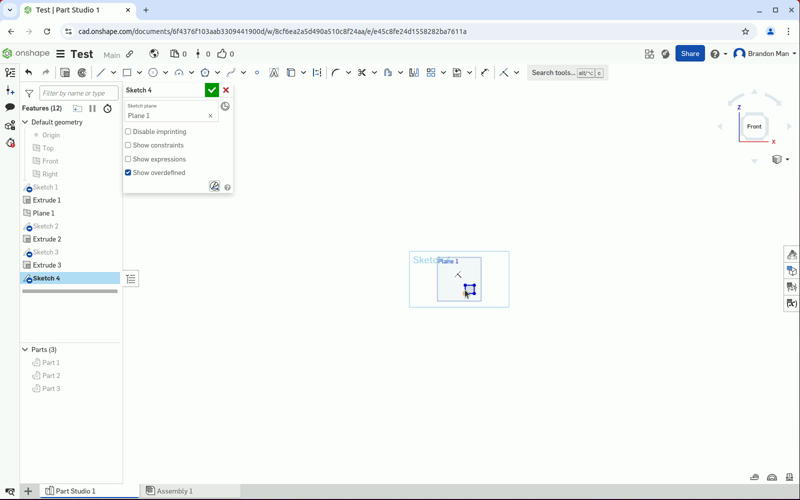
scroll(6)
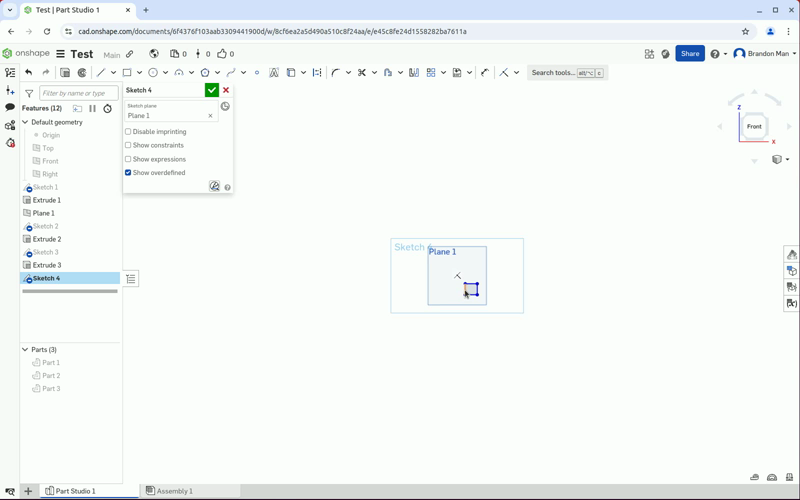
scroll(6)
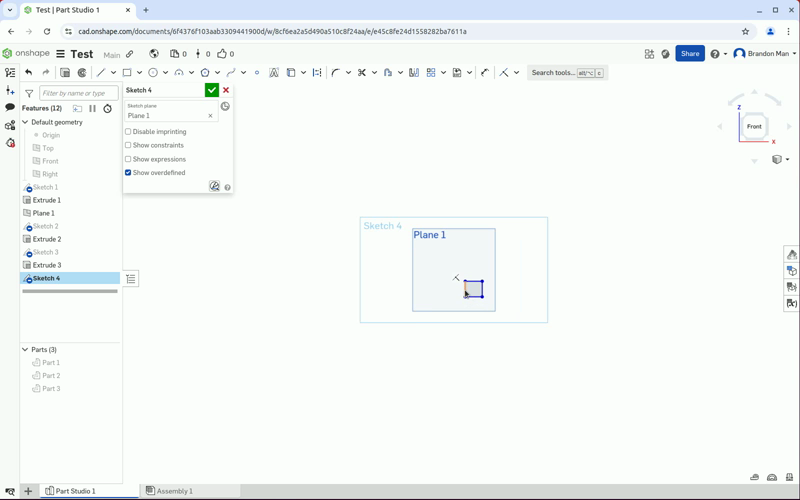
scroll(6)
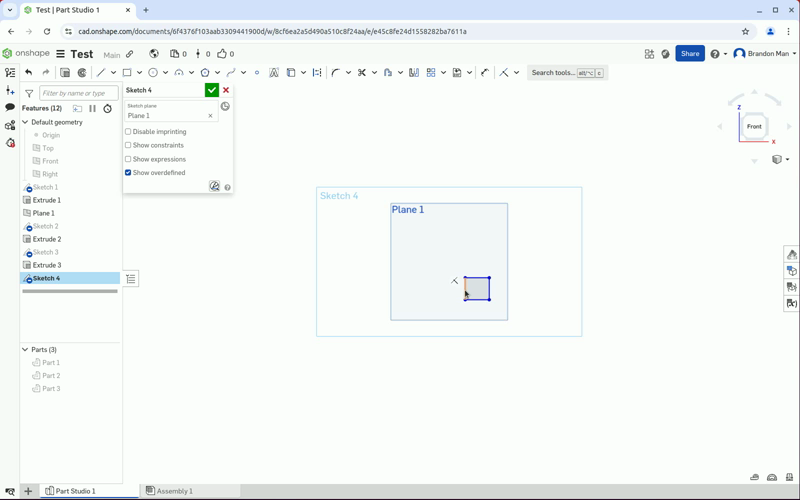
scroll(6)
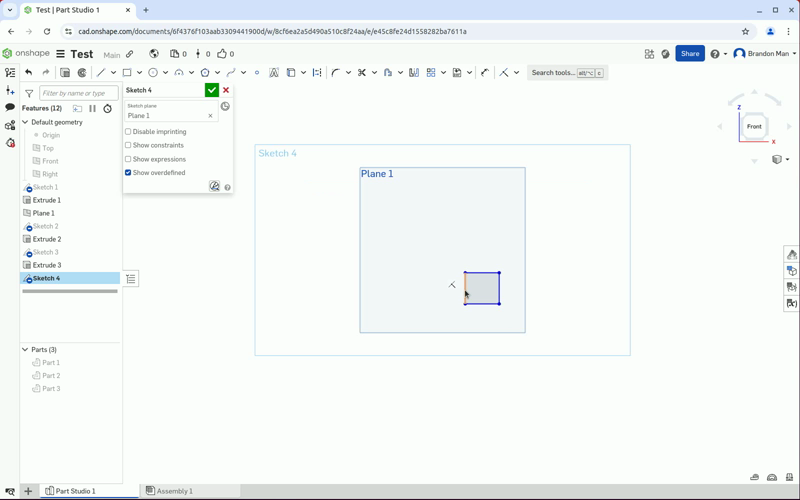
scroll(6)
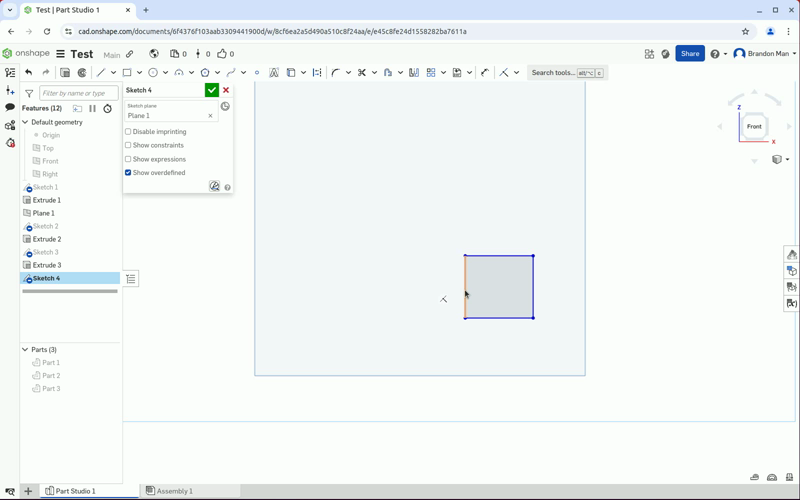
click(465, 289)
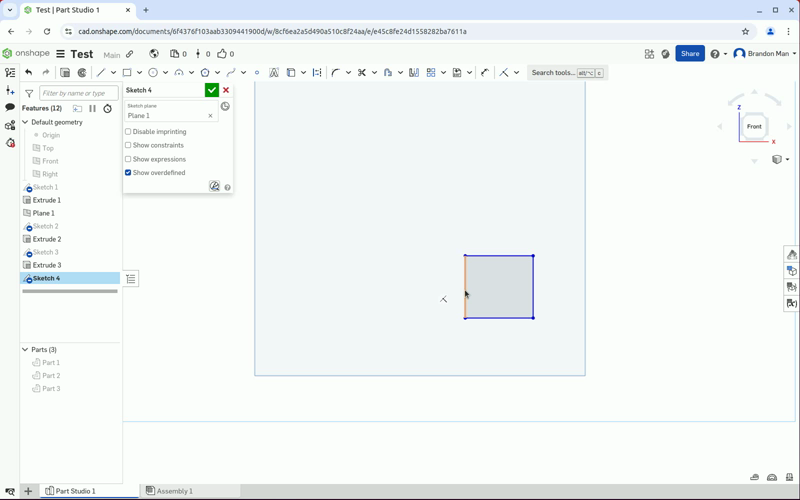
scroll(-6)
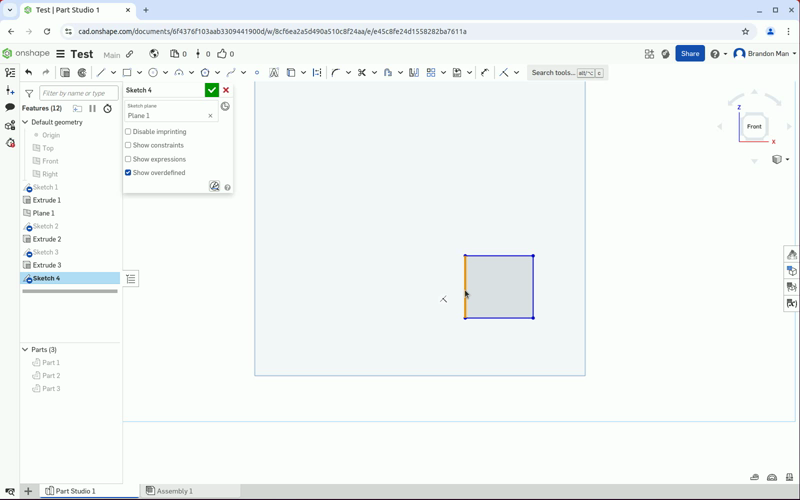
scroll(-6)
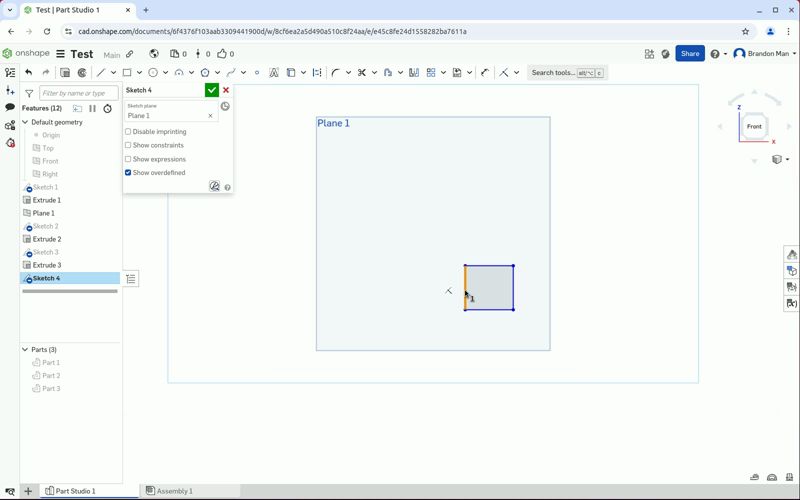
scroll(-6)
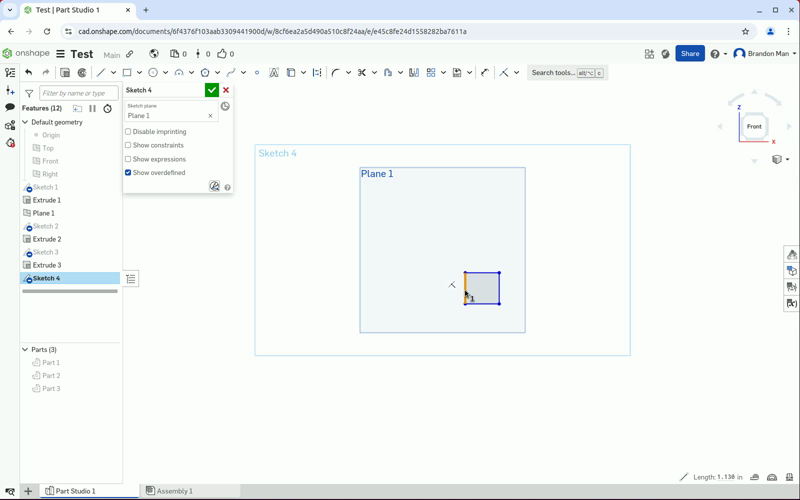
scroll(-6)
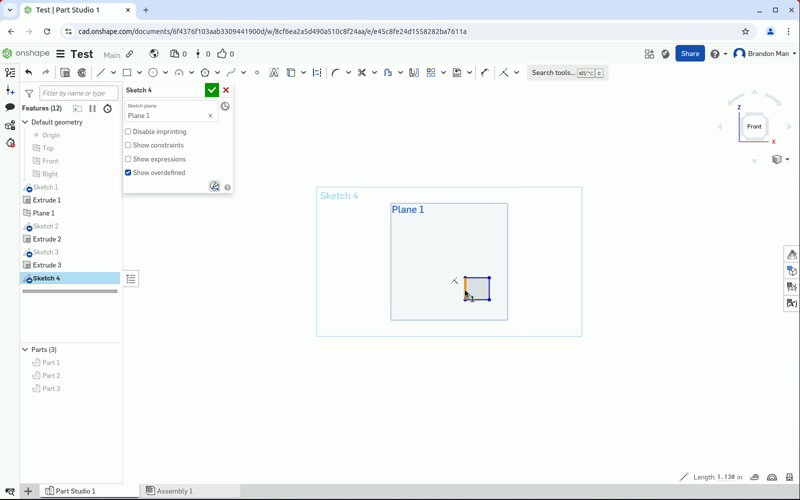
scroll(-6)
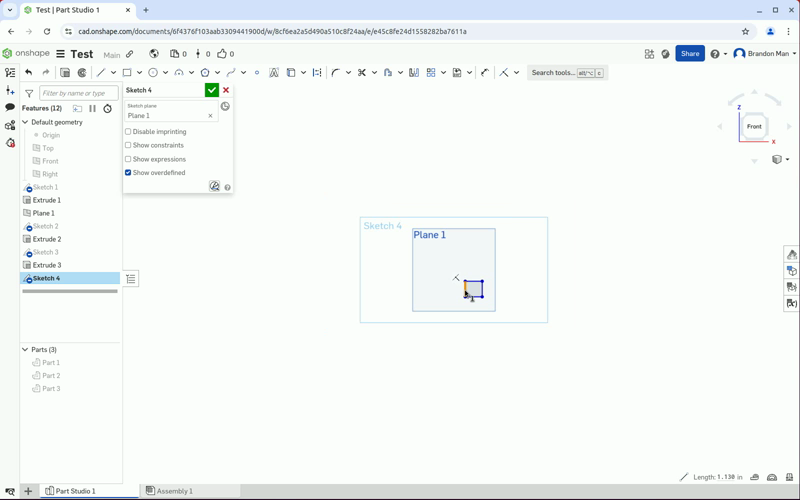
scroll(-6)
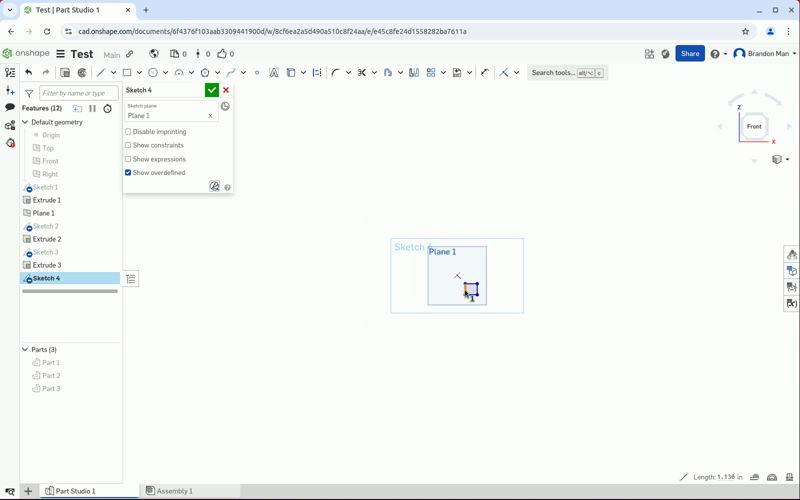
scroll(-6)
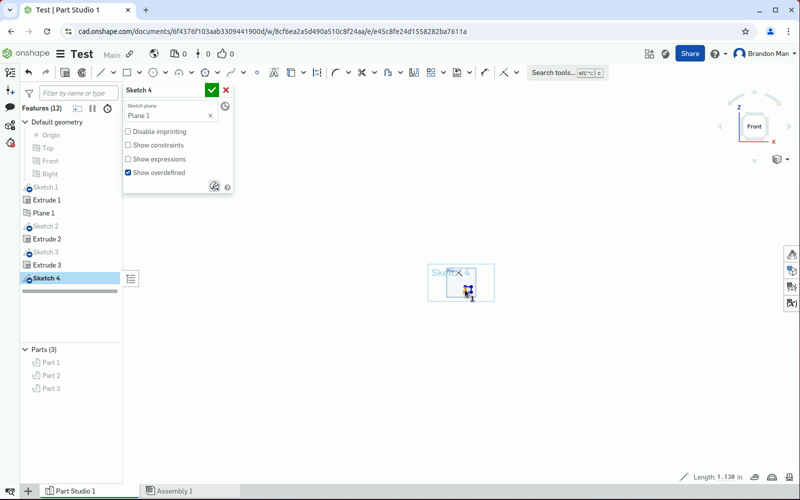
mouse_move(73, 352)
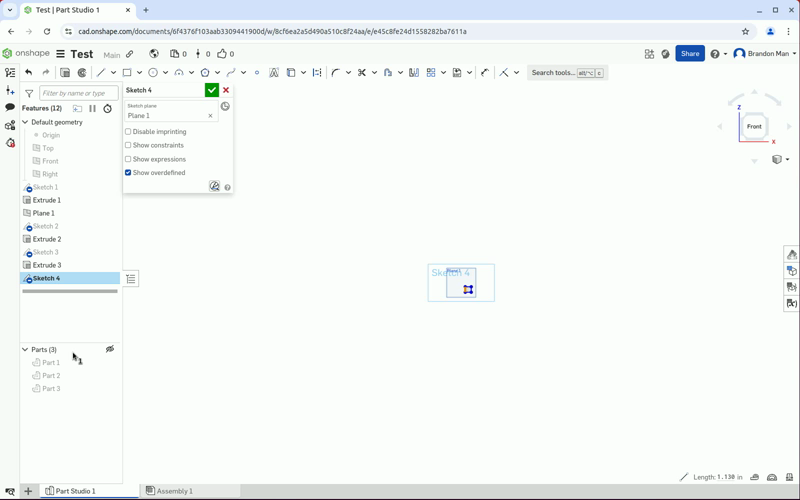
key(shift+y)
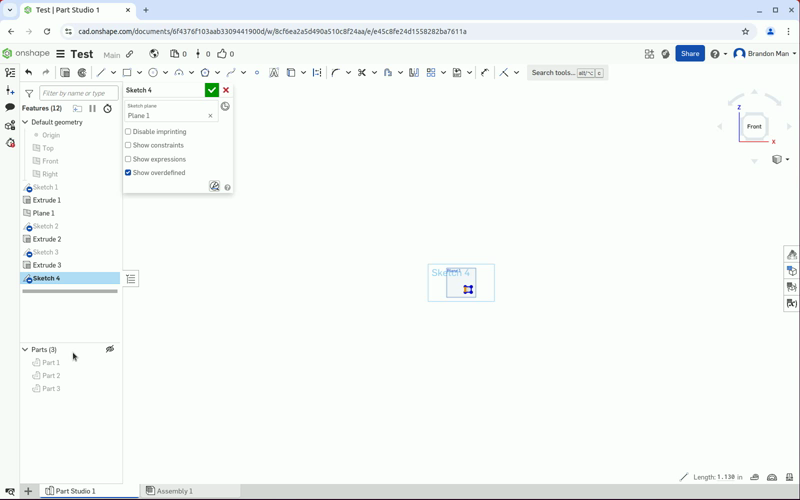
key(shift+e)
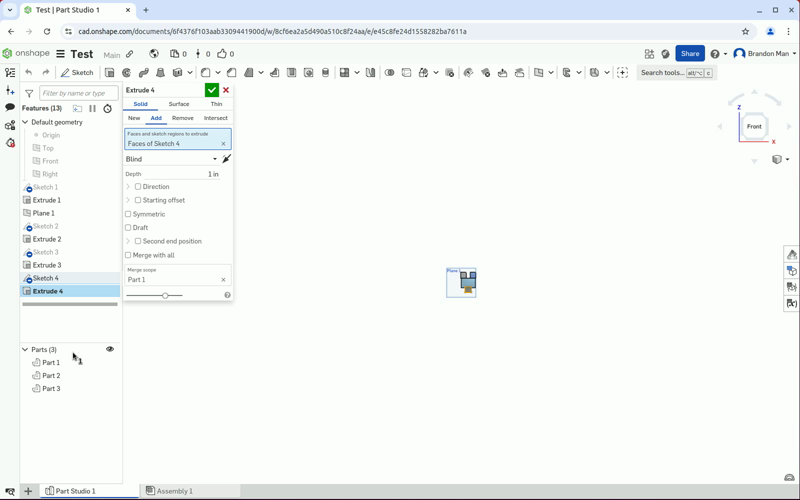
mouse_move(143, 106)
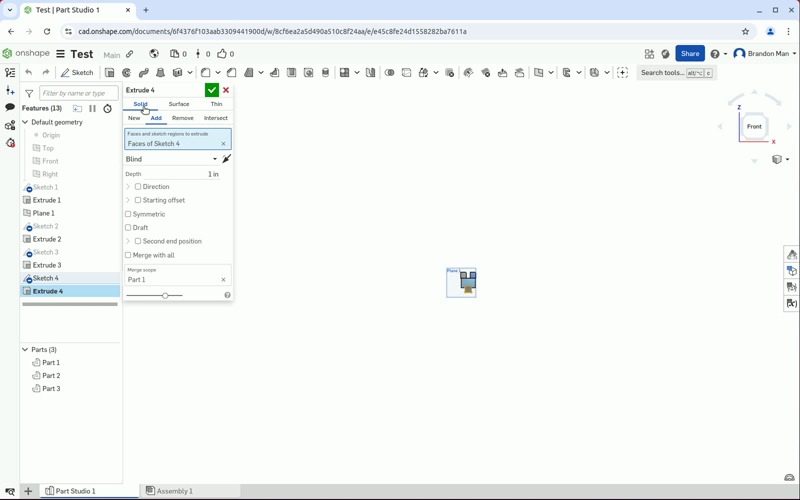
click(143, 106)
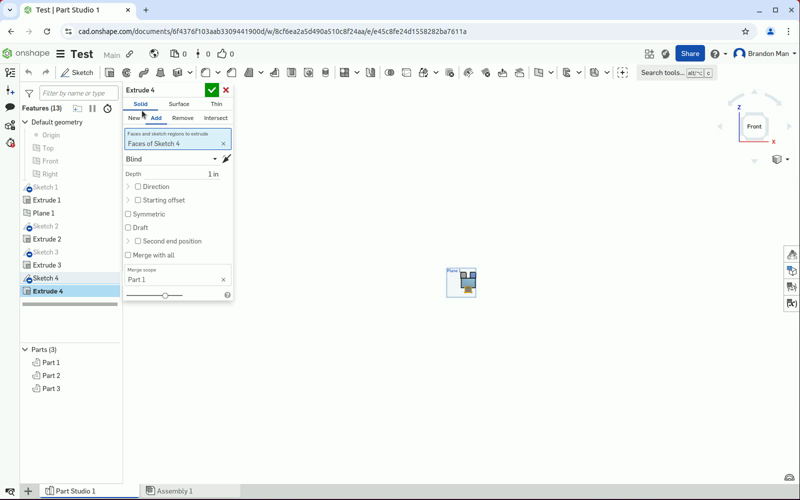
mouse_move(137, 120)
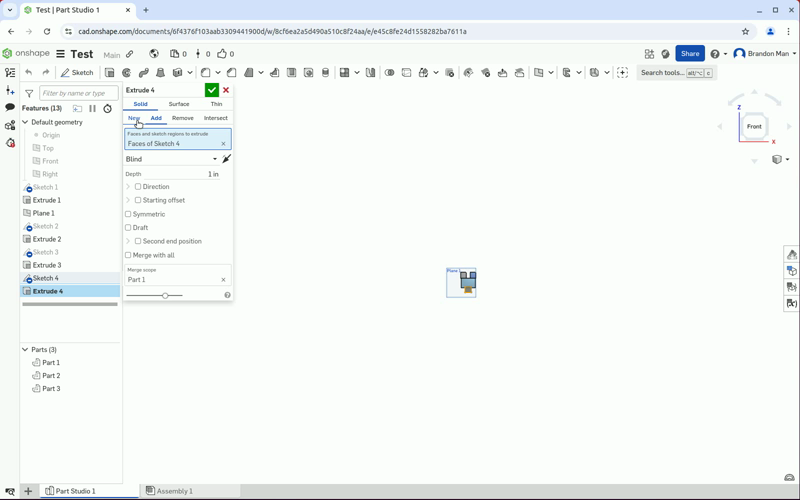
click(137, 120)
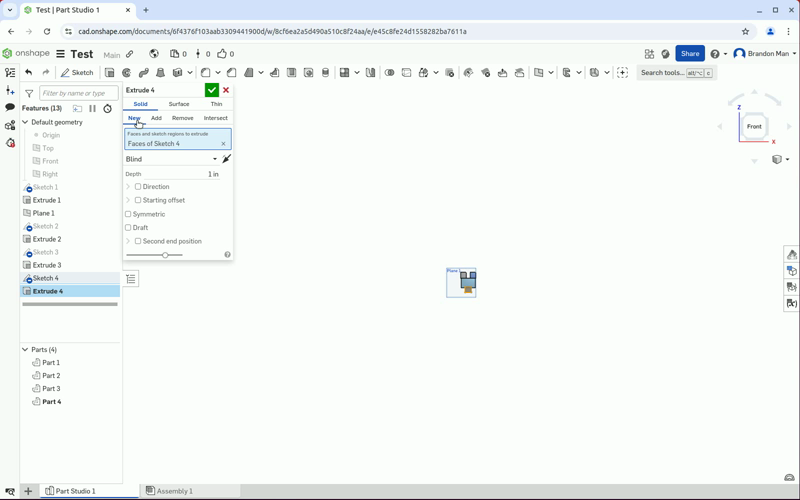
key(tab, 4)
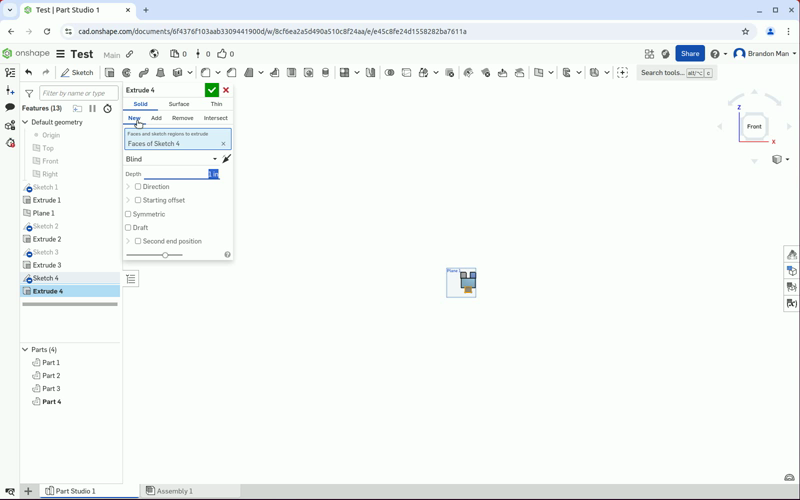
text(-30.811)
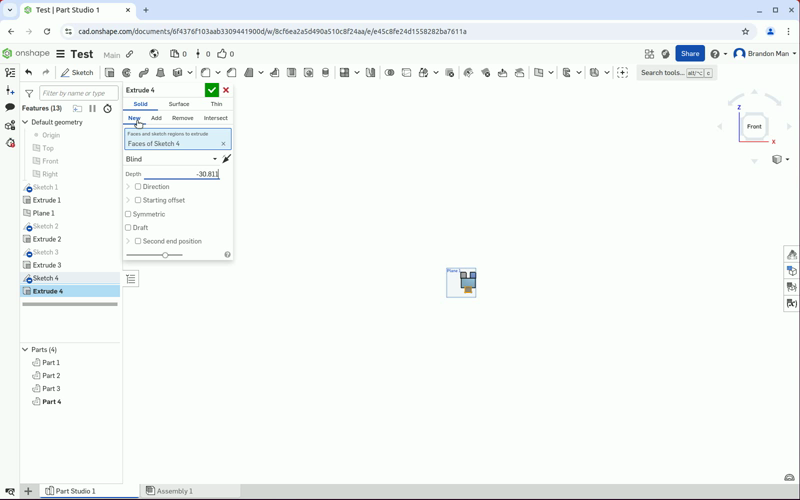
key(enter)
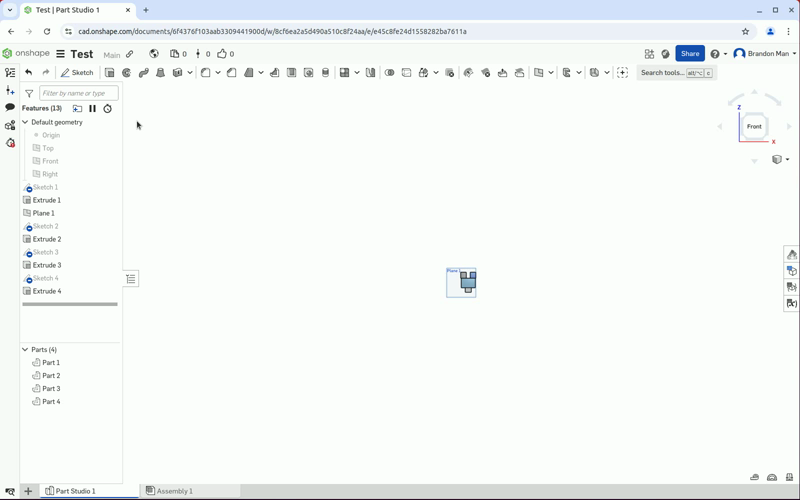
key(shift+h)
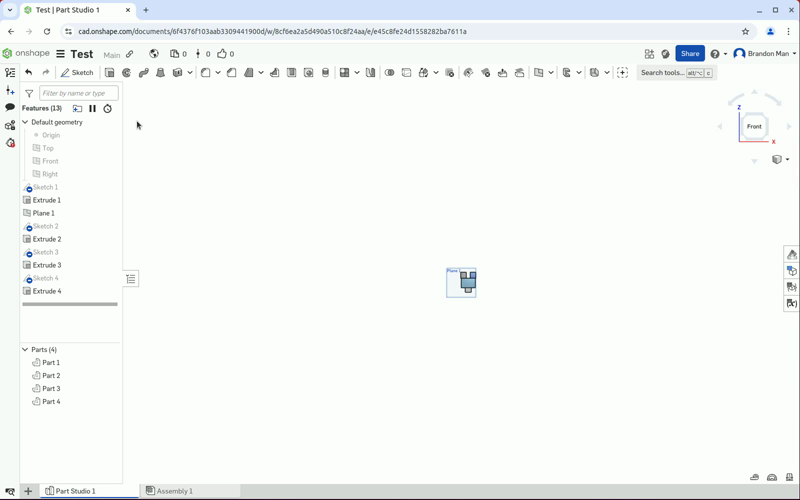
key(shift+h)
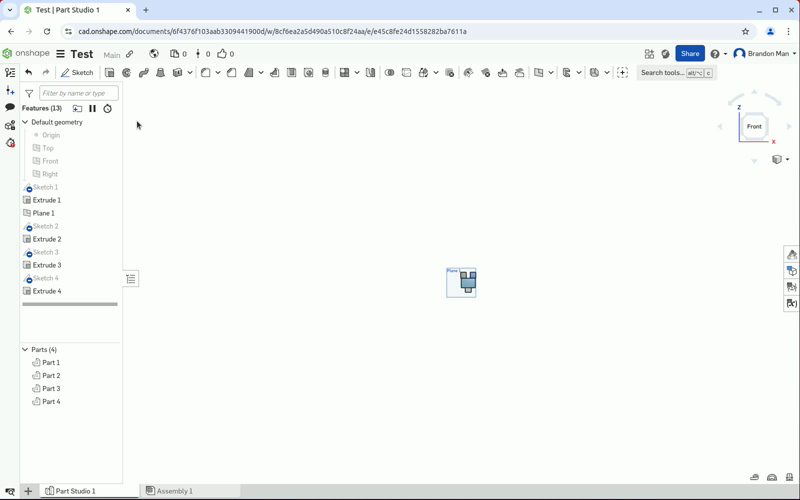
mouse_move(73, 189)
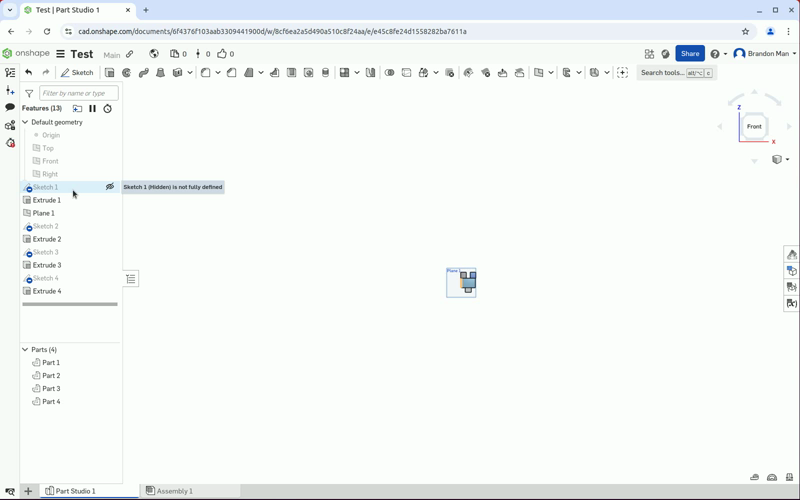
click(73, 189)
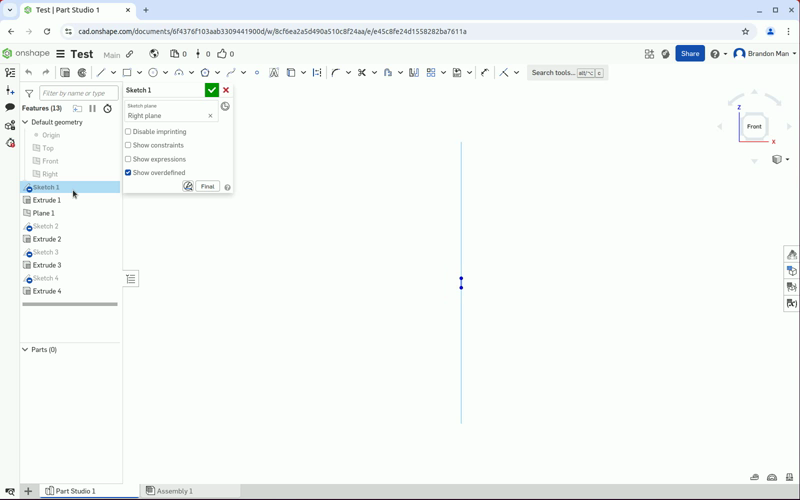
mouse_move(229, 92)
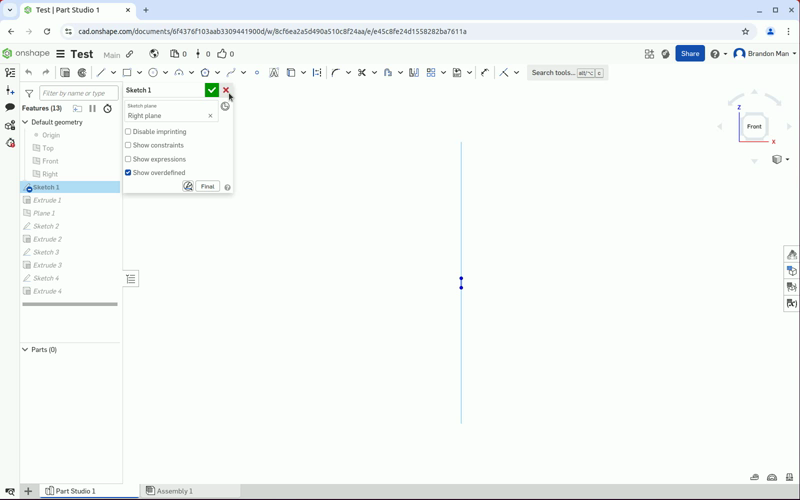
click(229, 92)
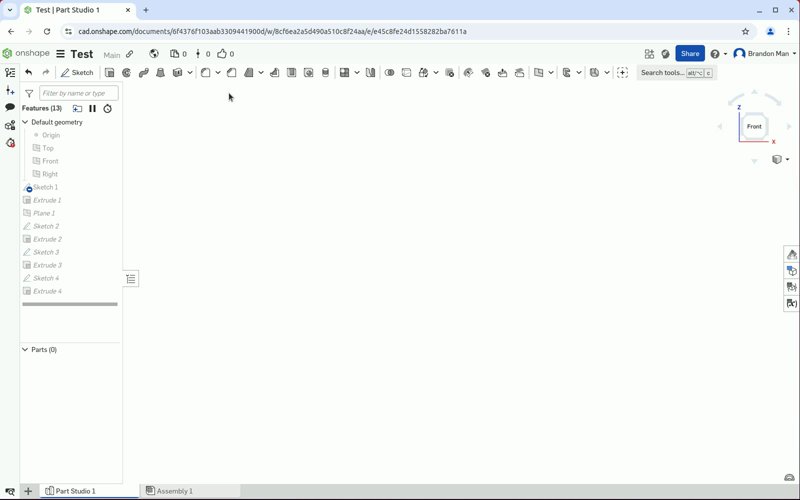
mouse_move(73, 352)
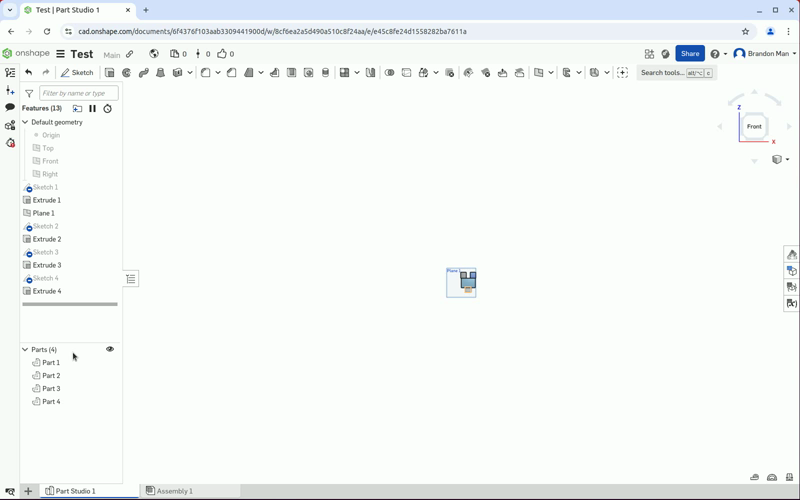
key(y)
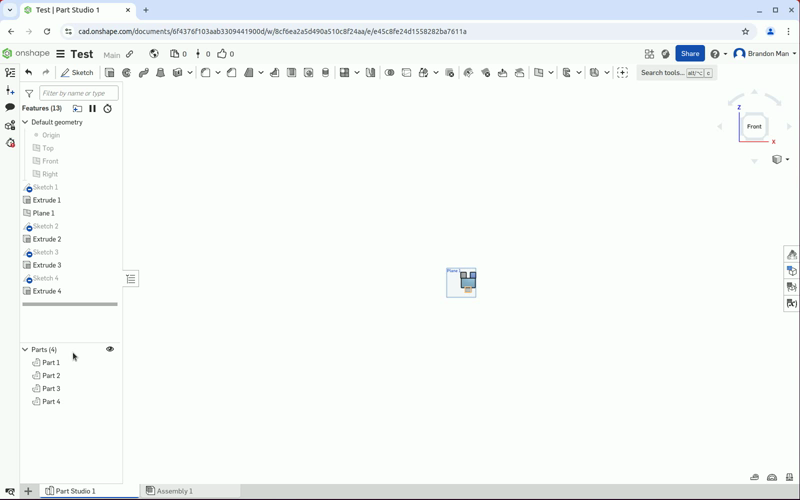
key(shift+p)
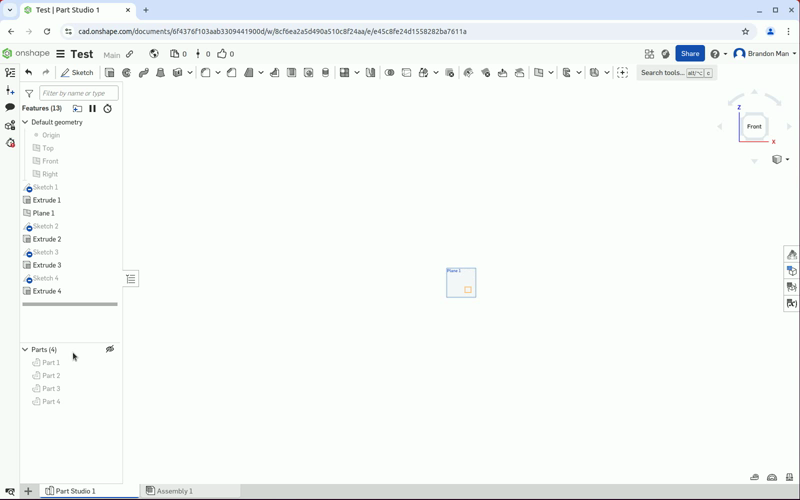
key(space)
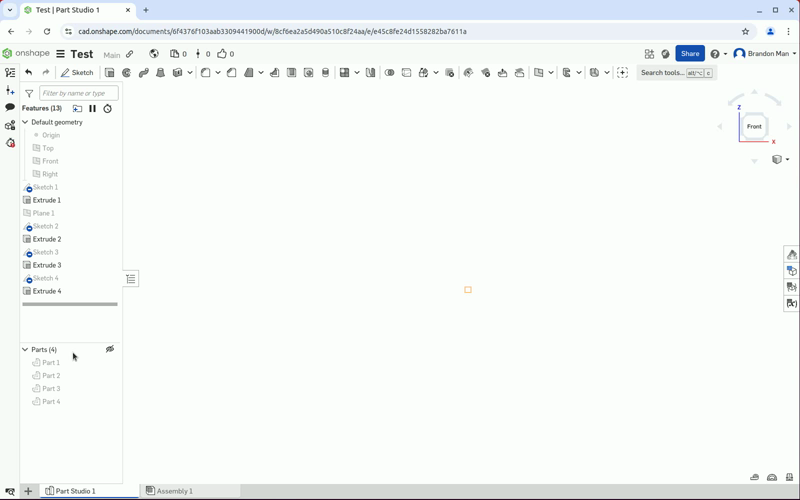
key_down(shift)
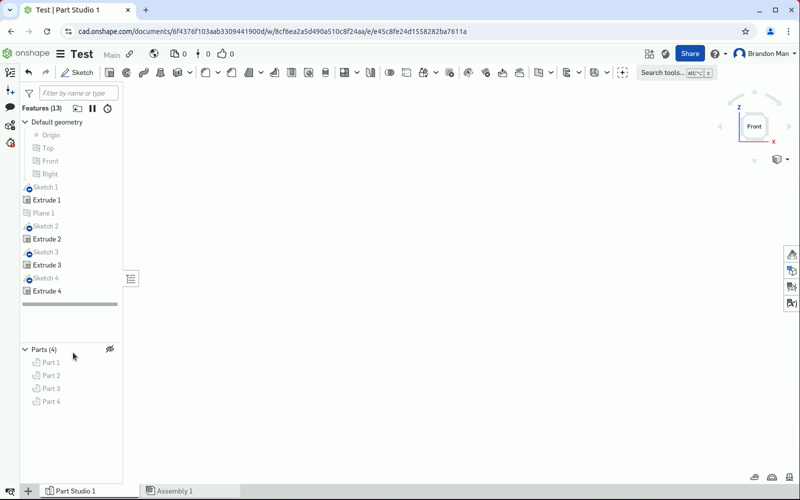
key(left)
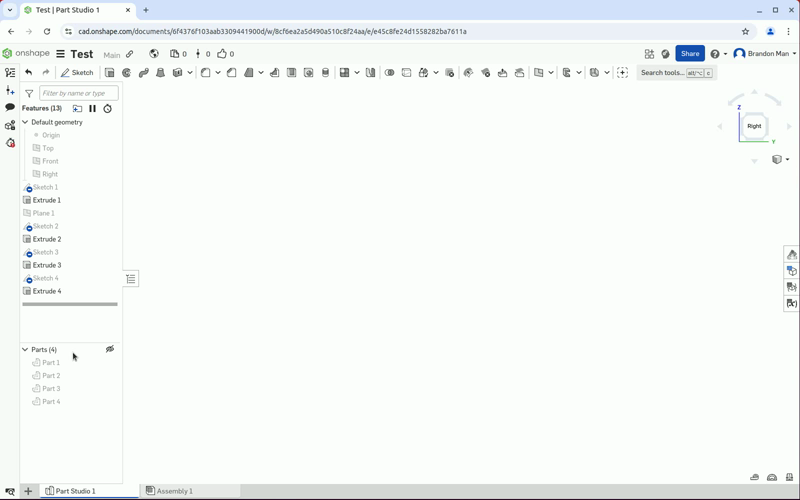
key_up(shift)
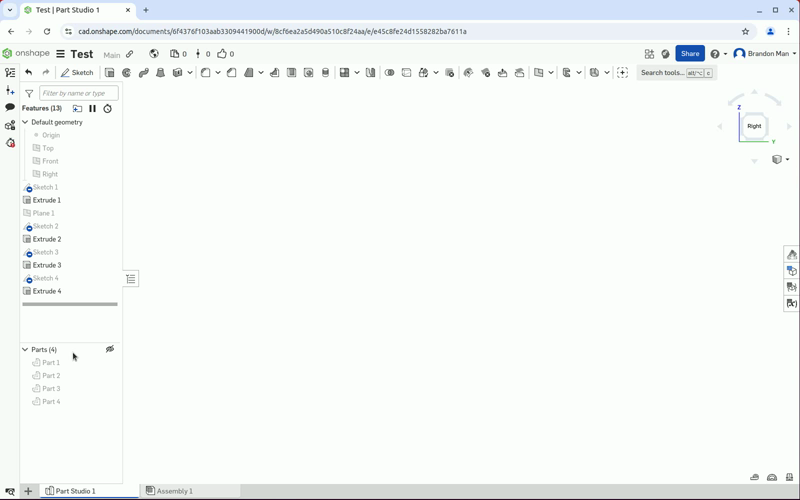
mouse_move(73, 352)
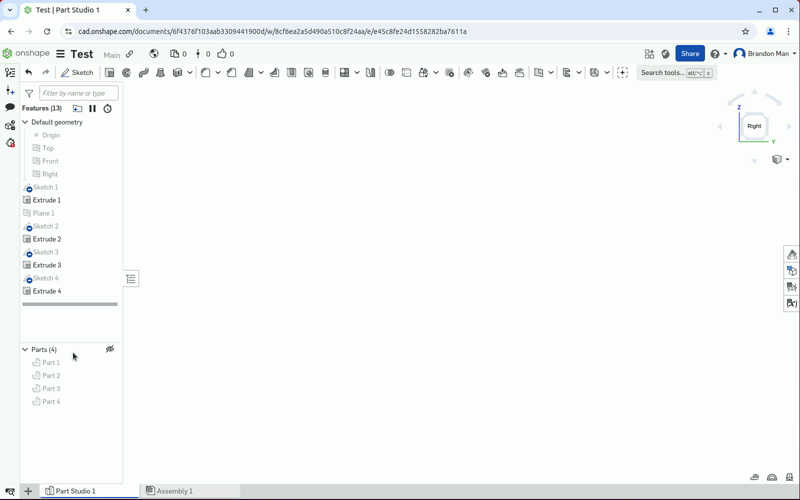
key(shift+y)
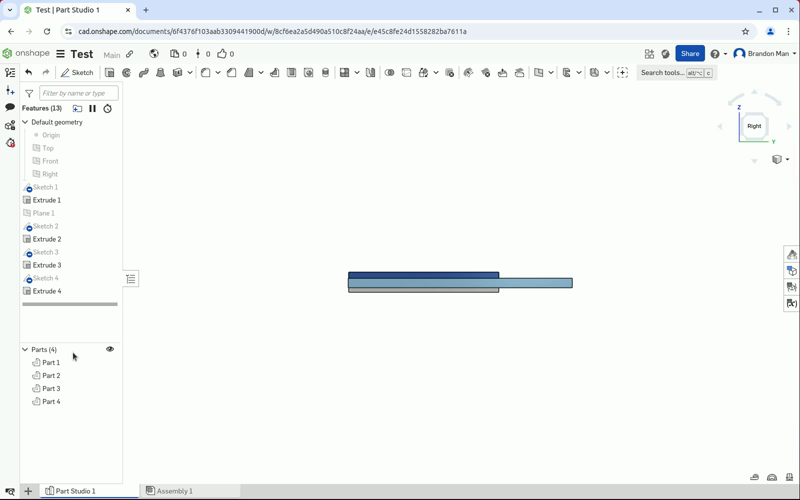
mouse_move(541, 75)
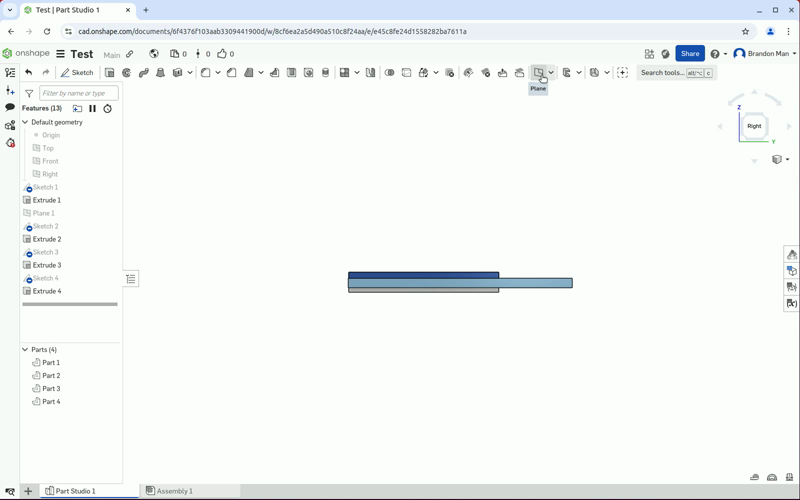
click(541, 75)
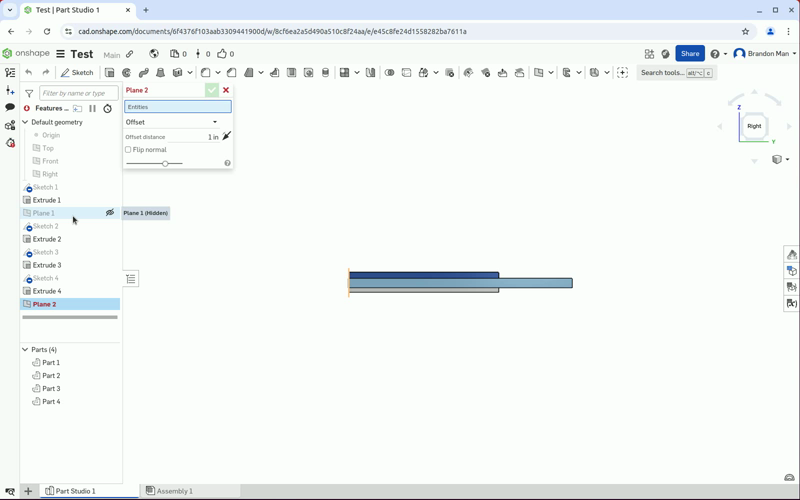
scroll(3)
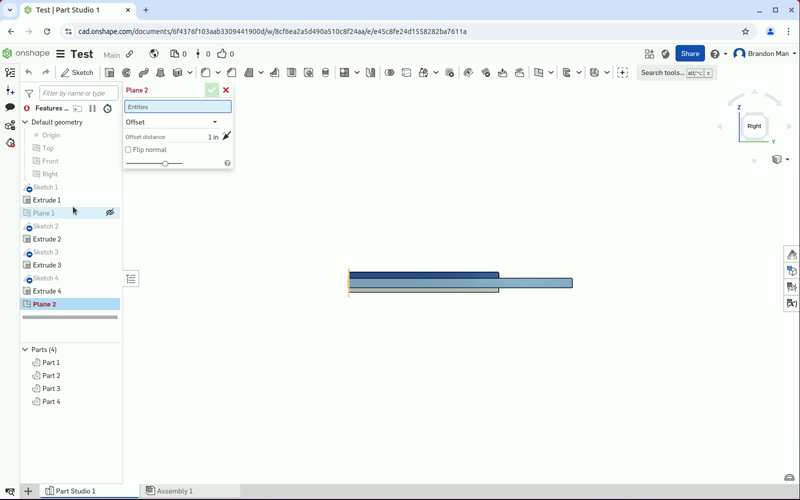
mouse_move(73, 176)
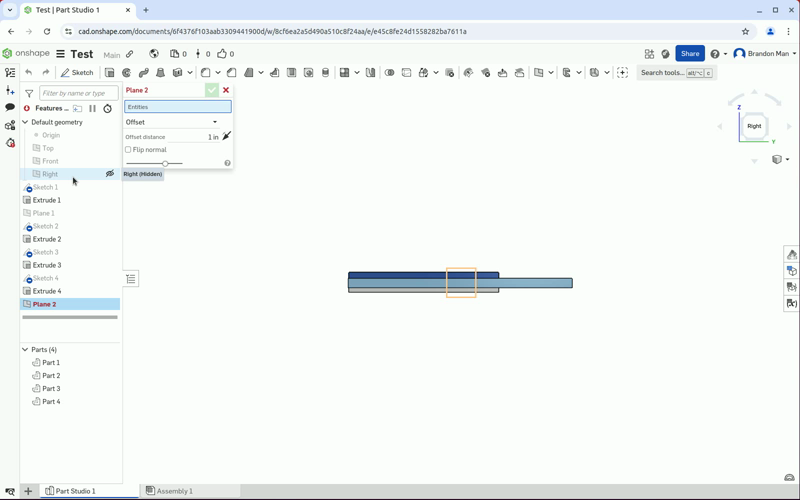
click(73, 176)
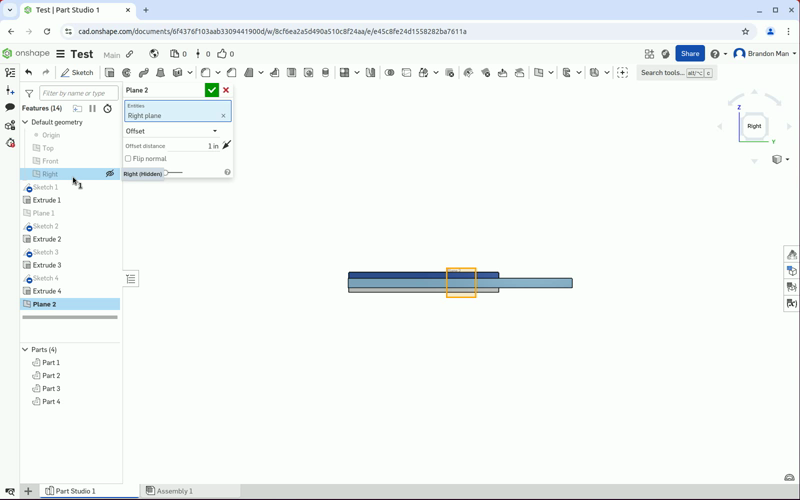
key(tab, 2)
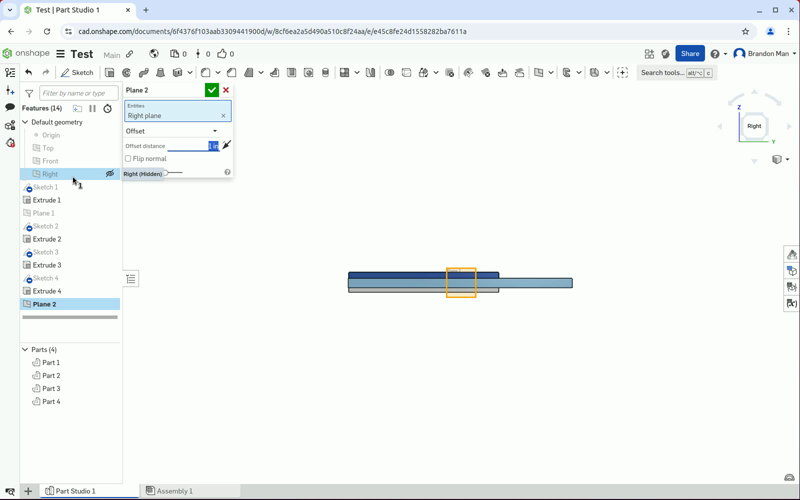
text(2.896)
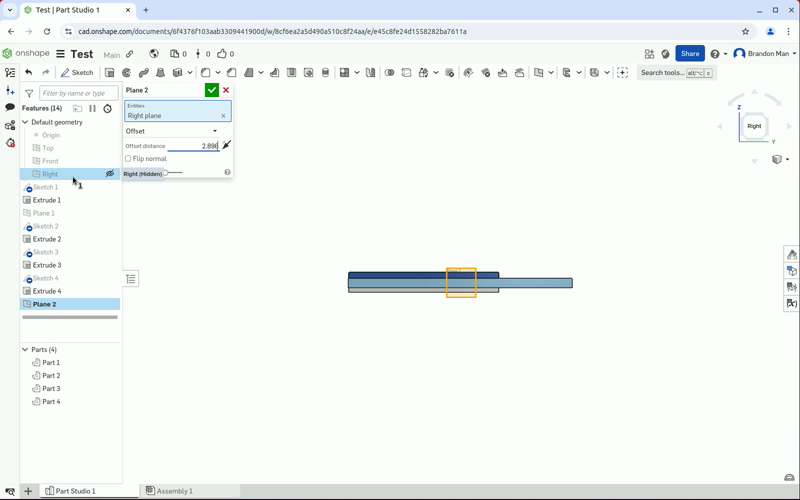
key(enter, 2)
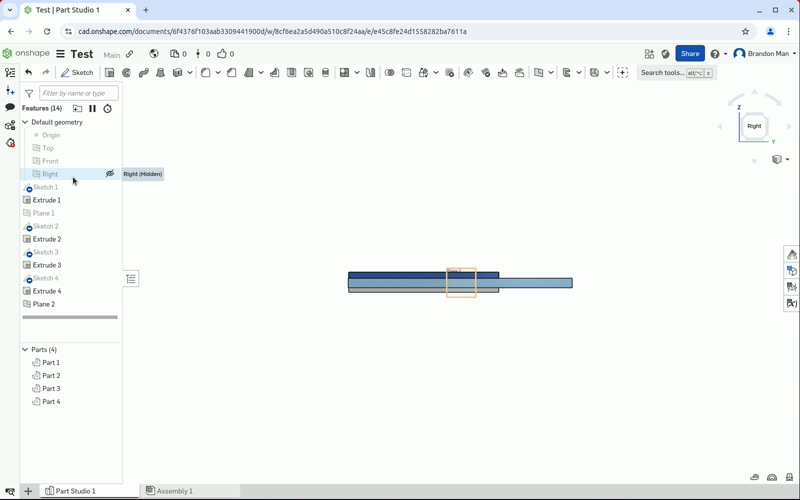
key(shift+s)
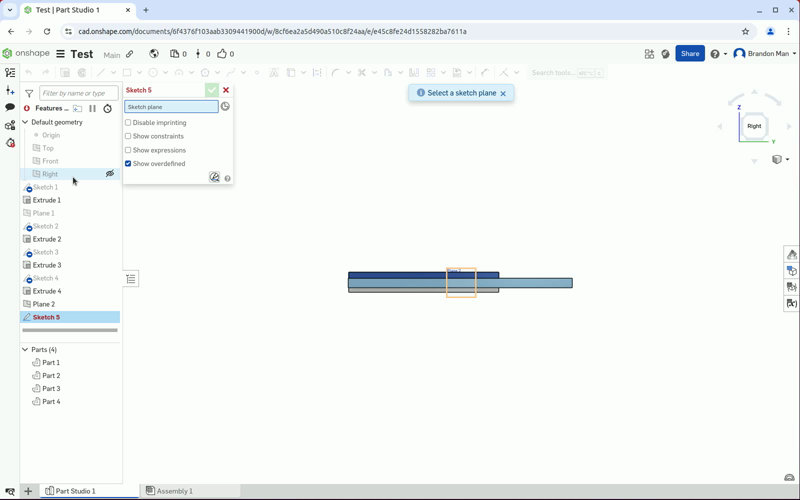
mouse_move(73, 306)
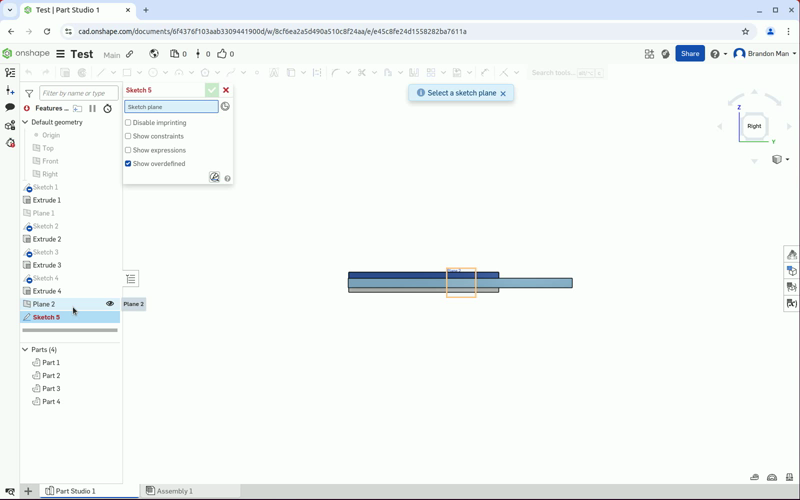
click(73, 306)
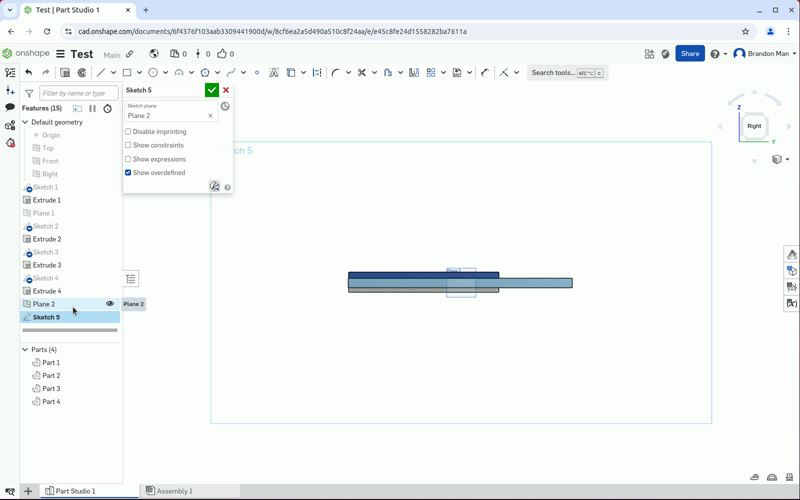
mouse_move(73, 352)
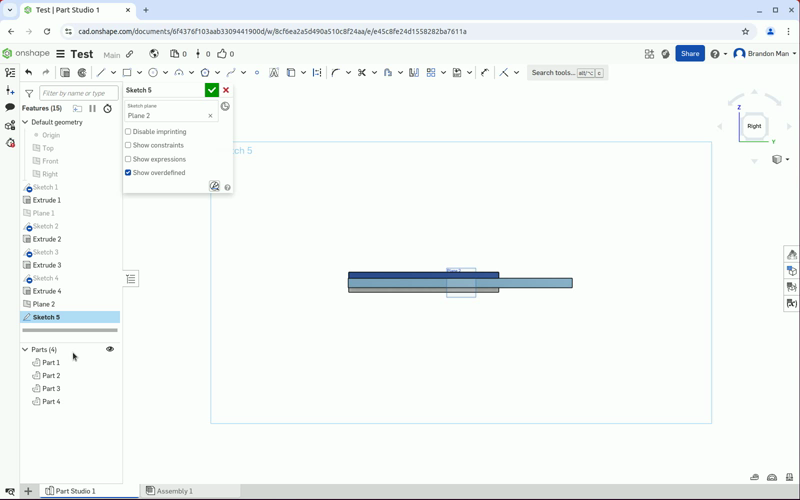
key(y)
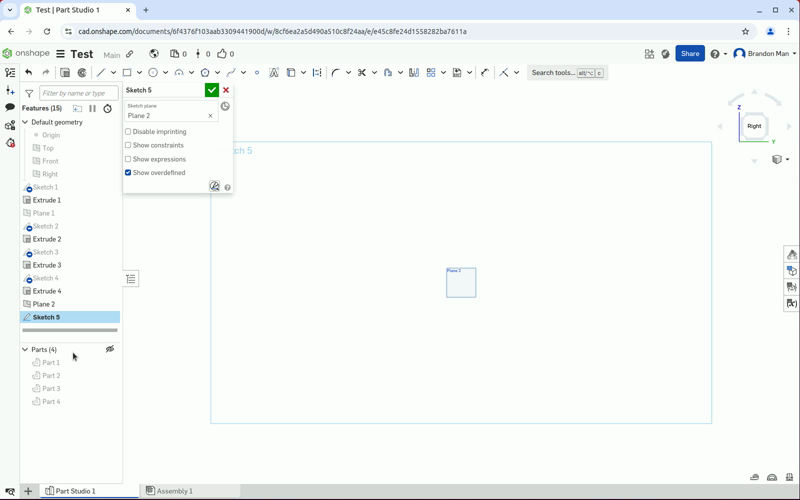
key(c)
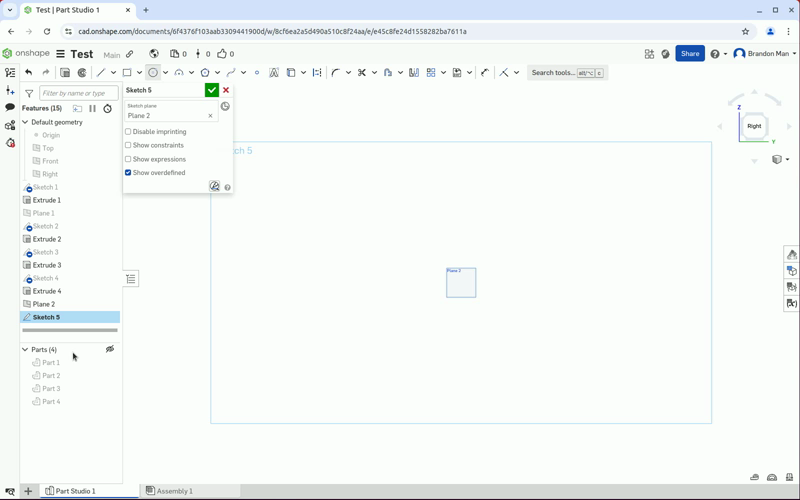
key_down(shift)
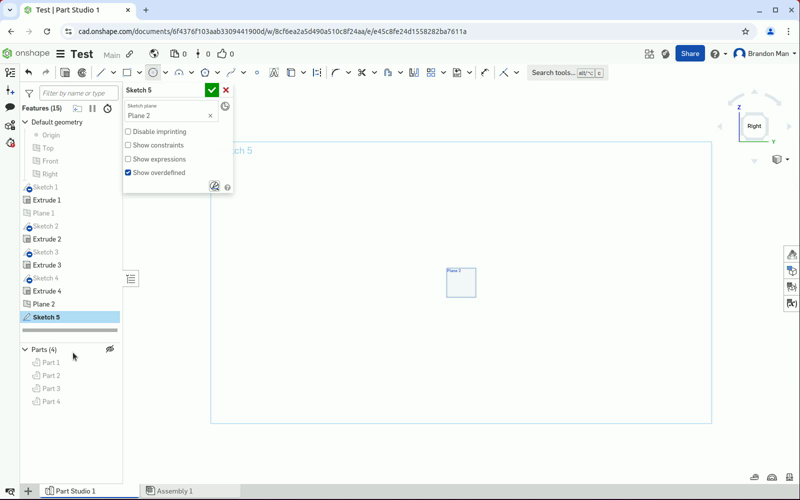
mouse_move(355, 282)
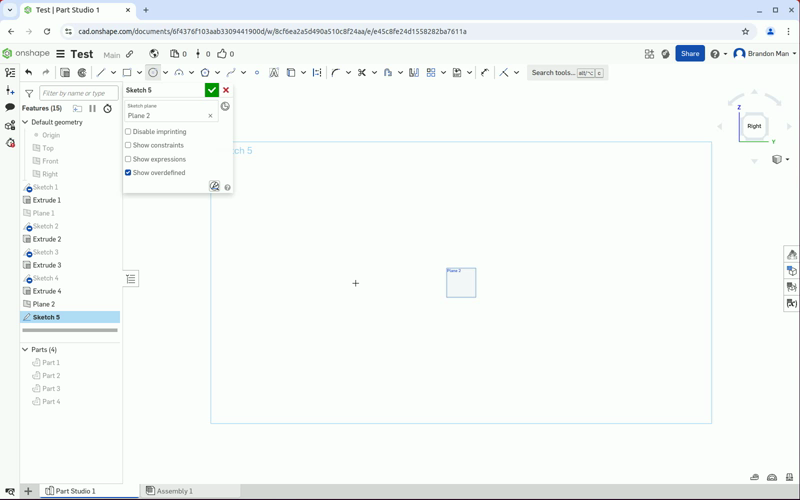
click(355, 282)
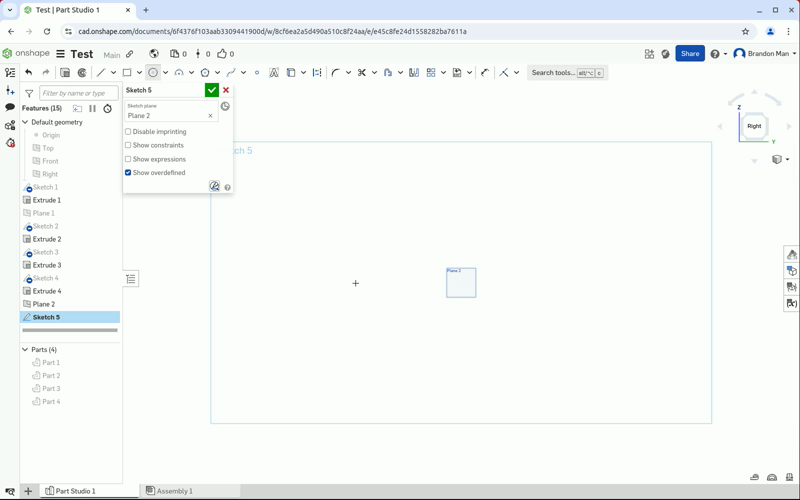
key_up(shift)
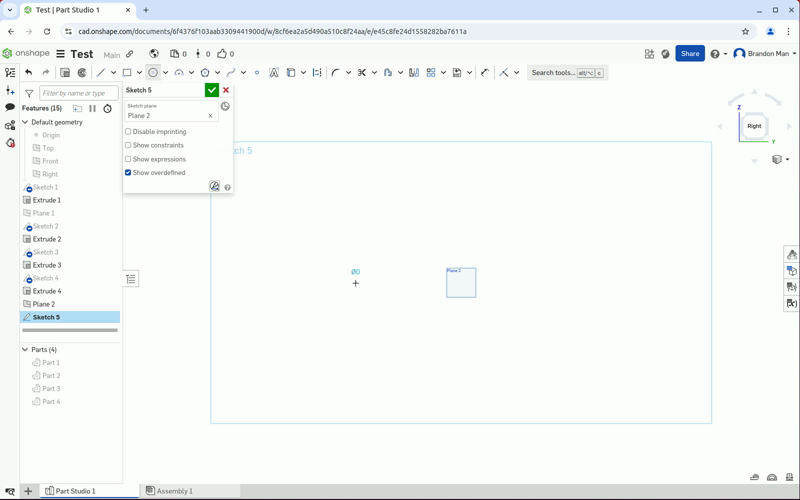
mouse_move(357, 282)
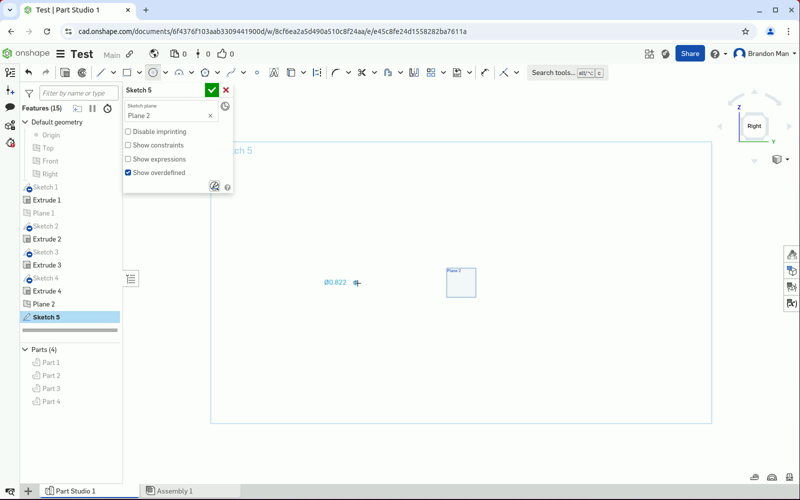
scroll(6)
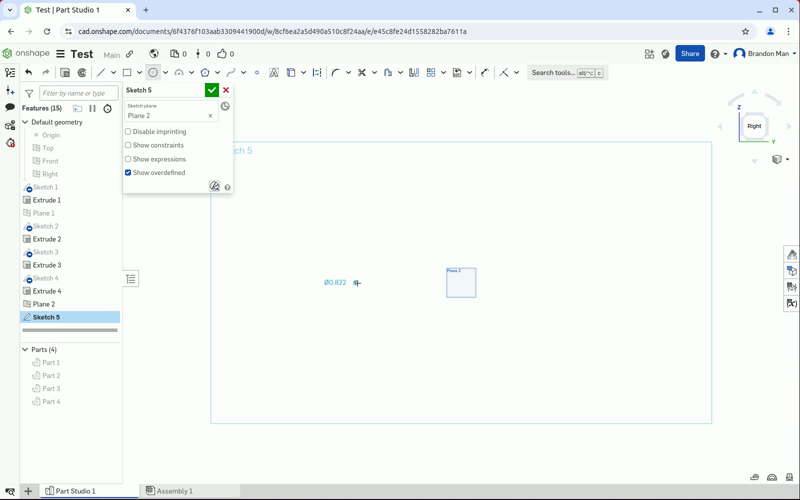
scroll(6)
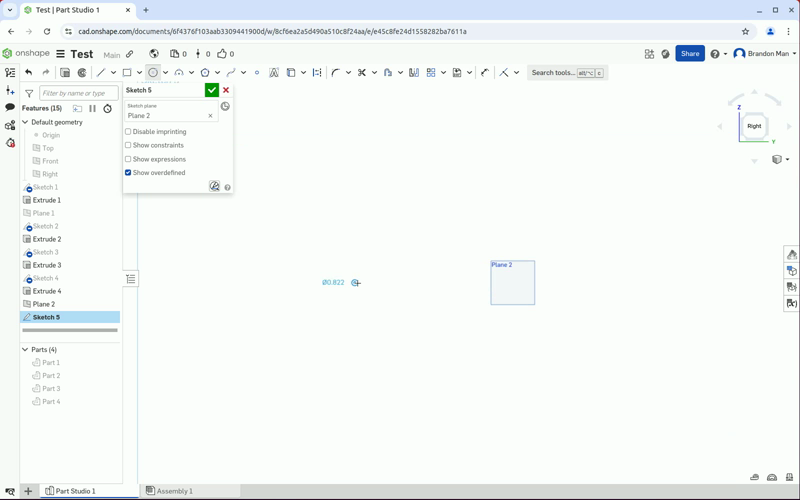
scroll(6)
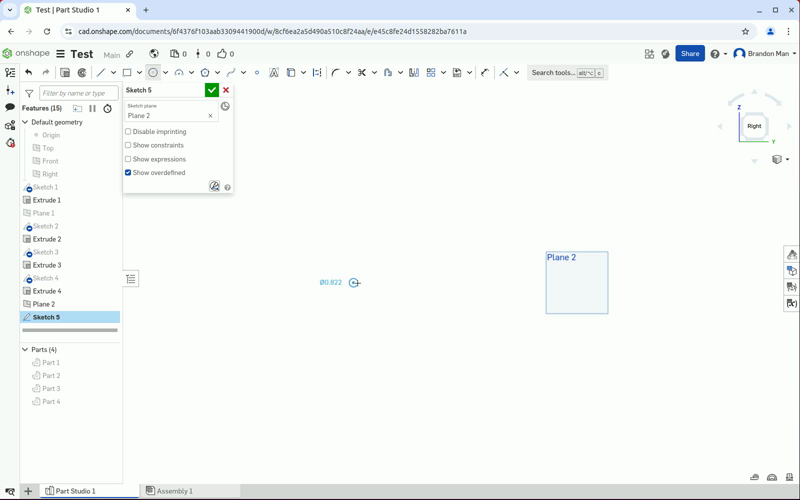
scroll(6)
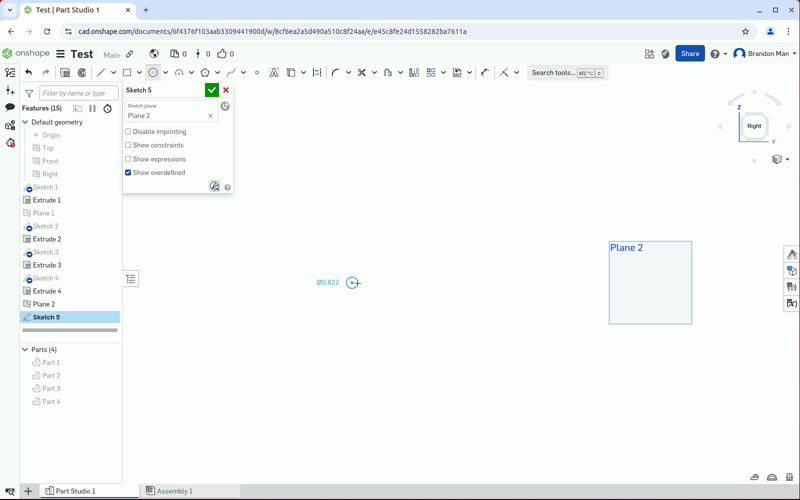
scroll(6)
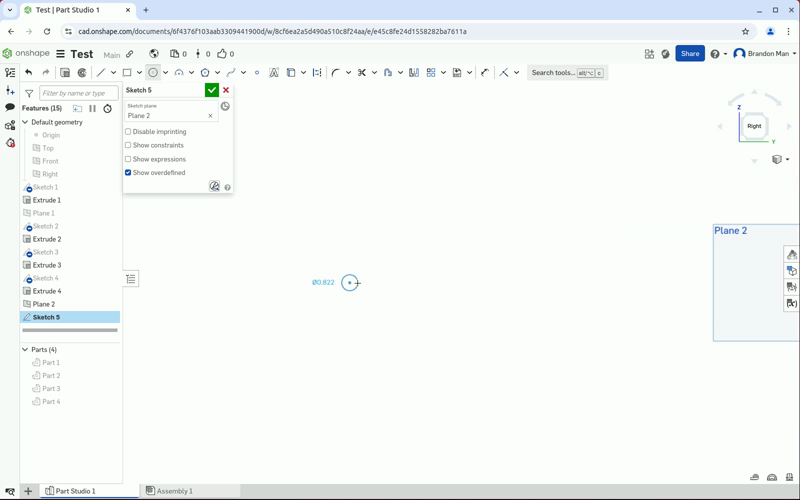
scroll(6)
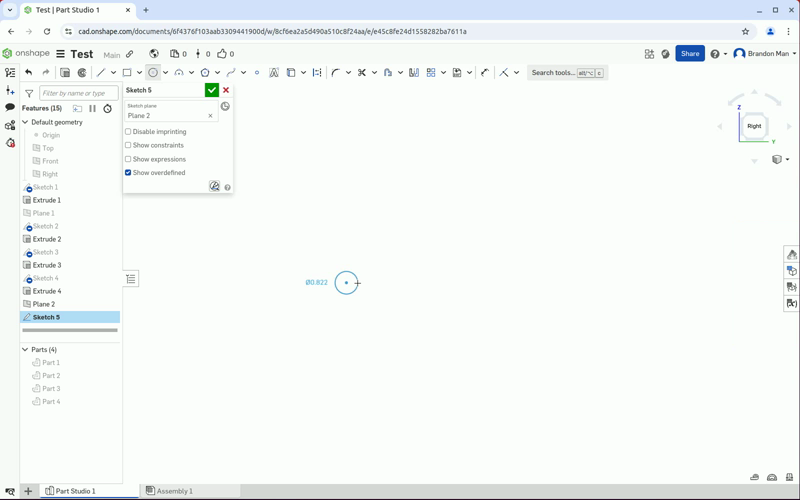
scroll(6)
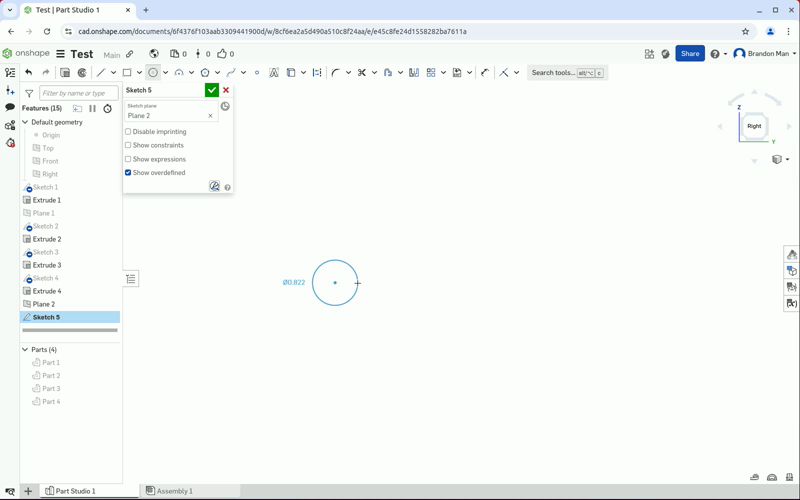
click(357, 282)
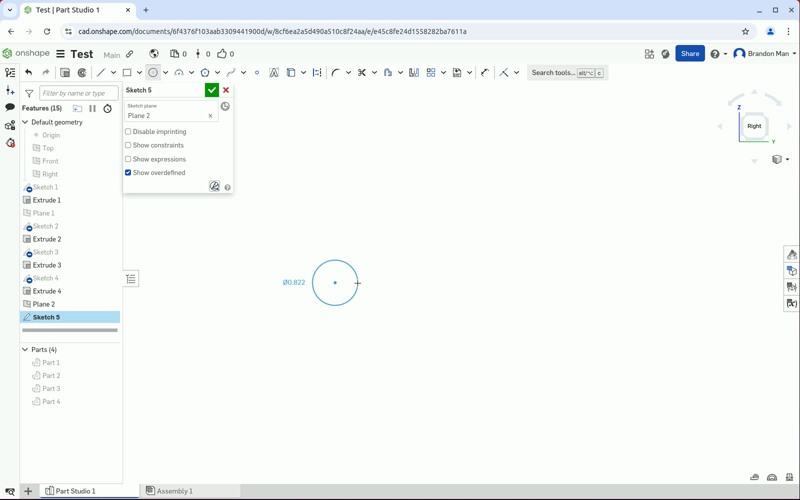
scroll(-6)
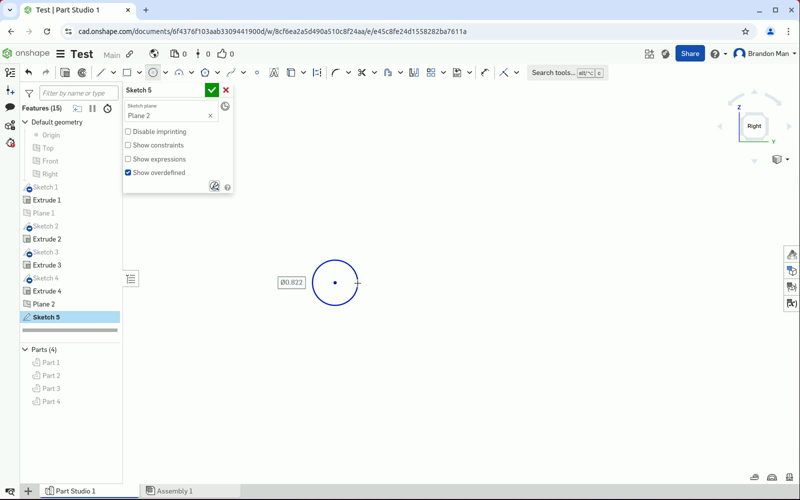
scroll(-6)
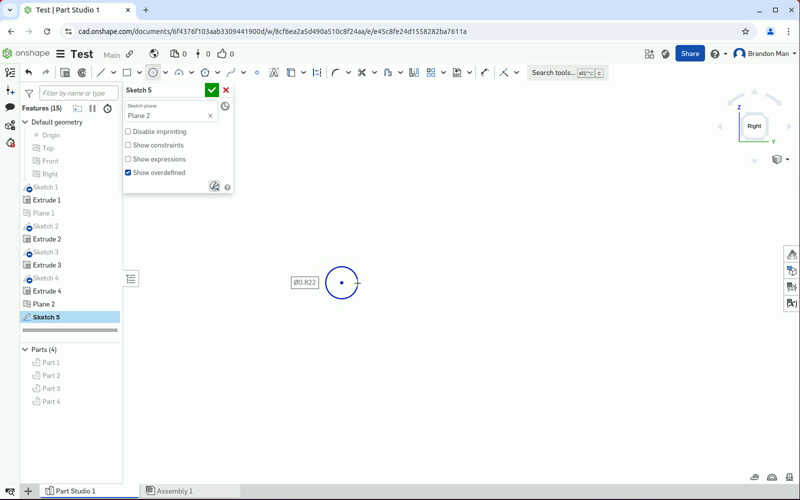
scroll(-6)
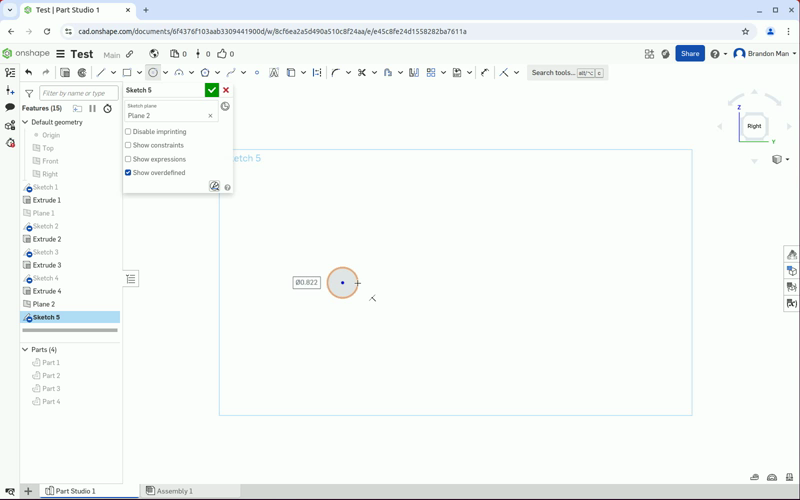
scroll(-6)
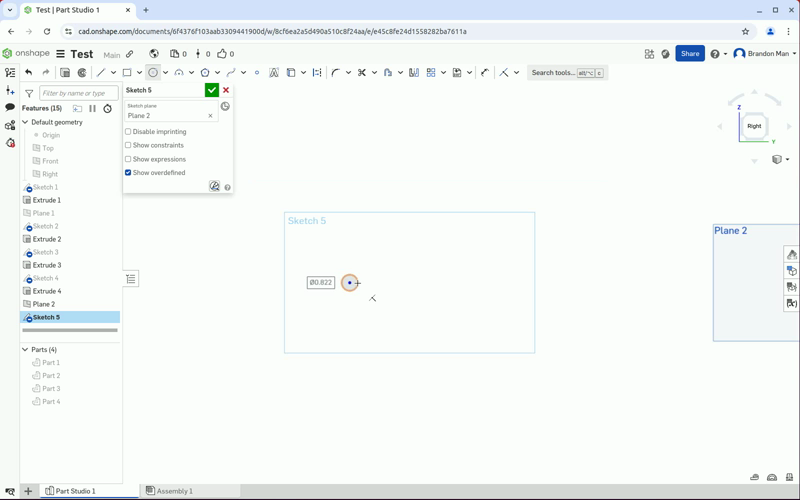
scroll(-6)
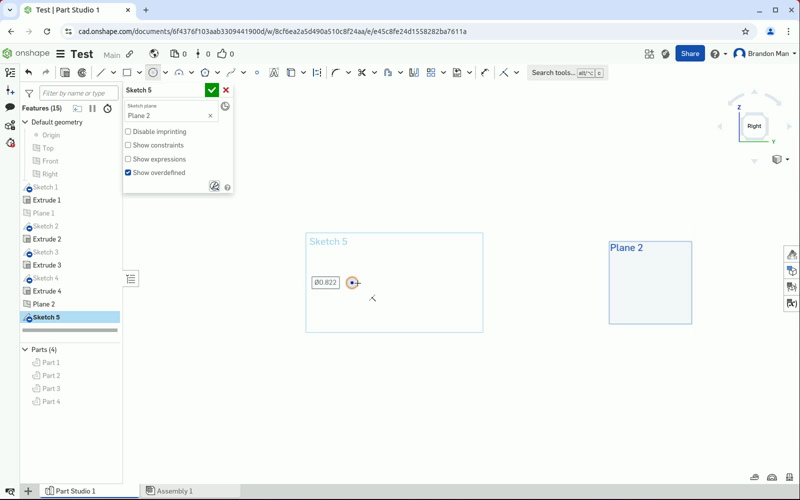
scroll(-6)
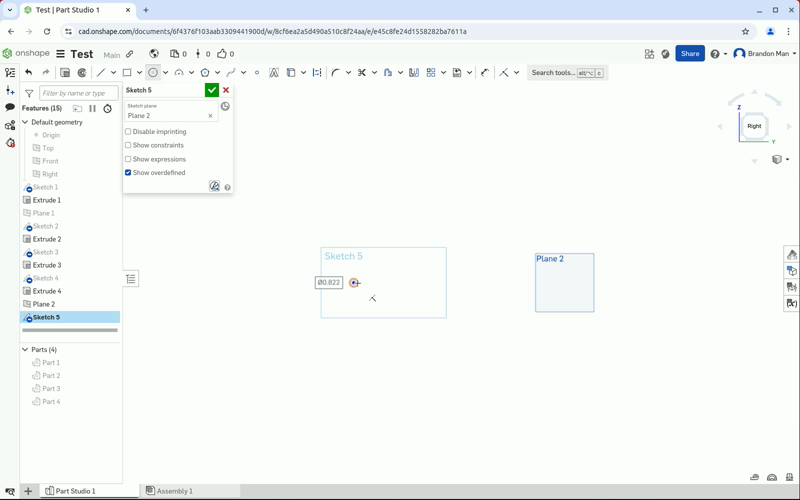
scroll(-6)
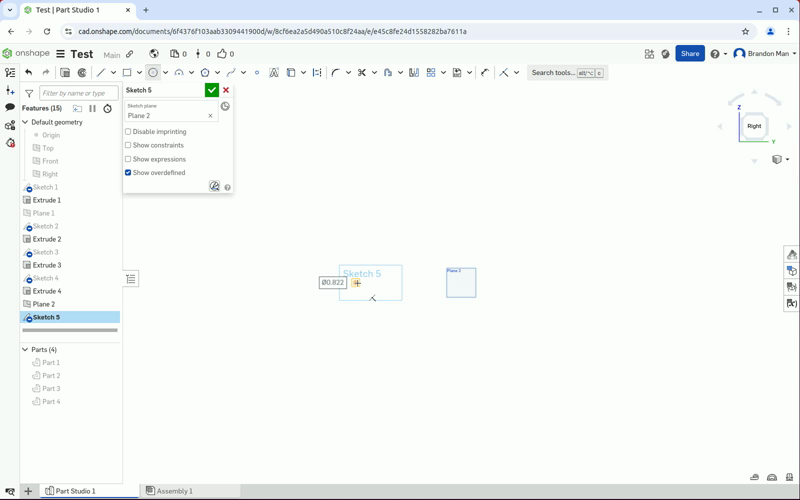
key(esc)
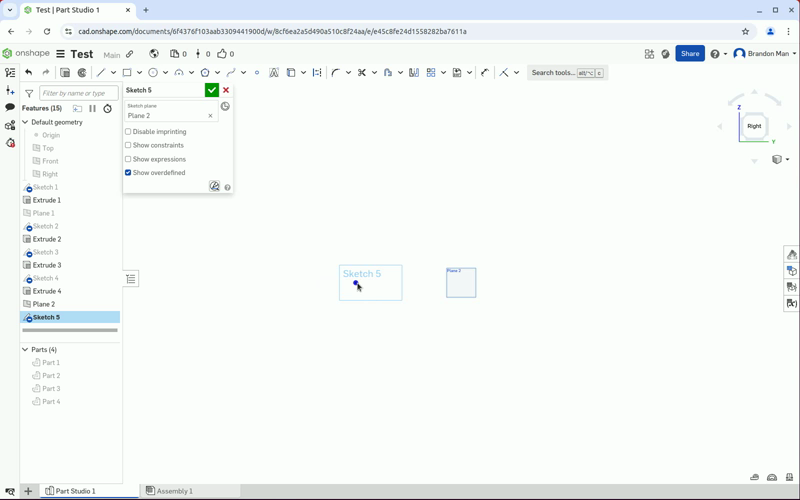
mouse_move(354, 281)
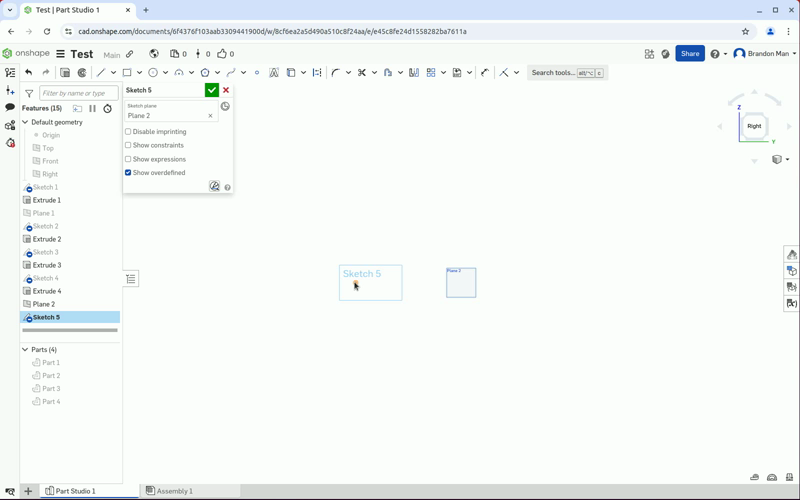
scroll(6)
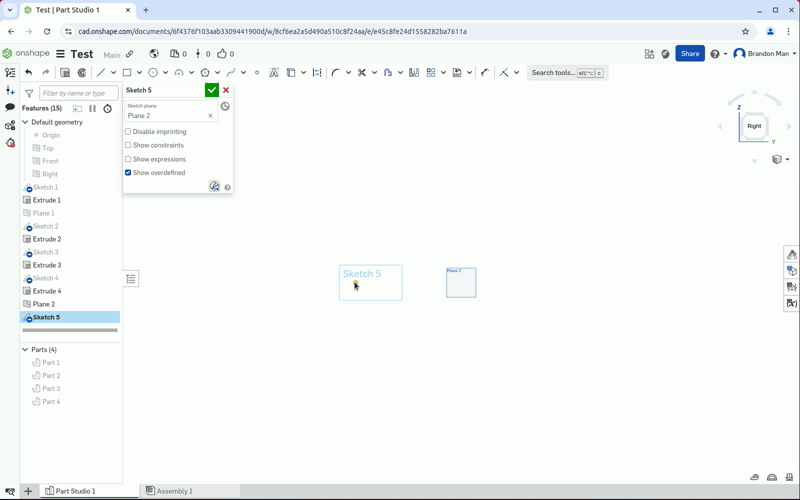
scroll(6)
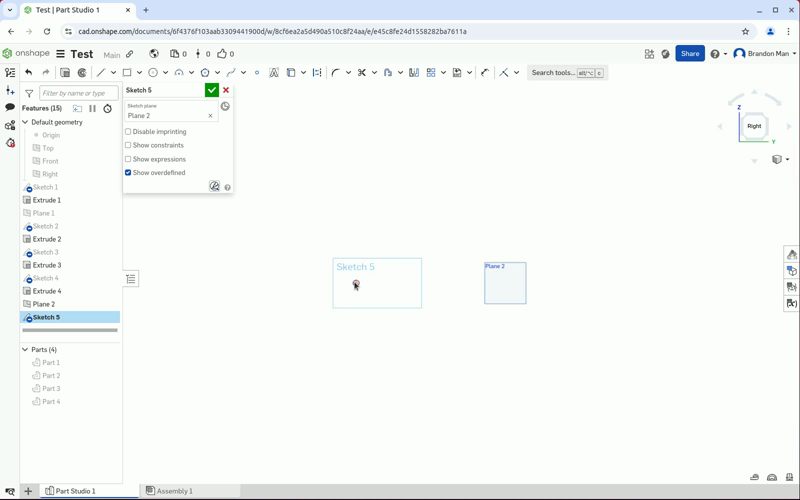
scroll(6)
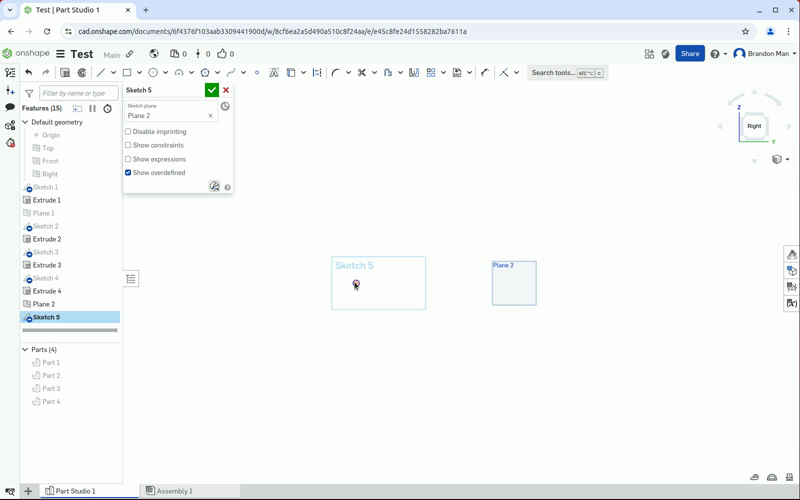
scroll(6)
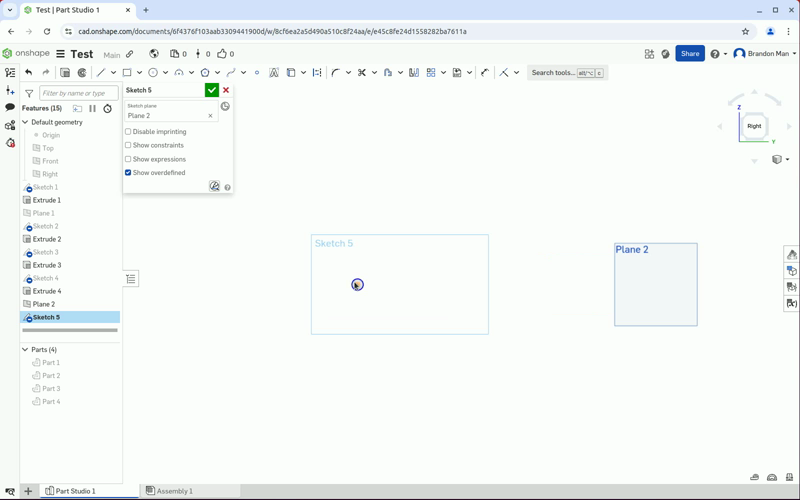
scroll(6)
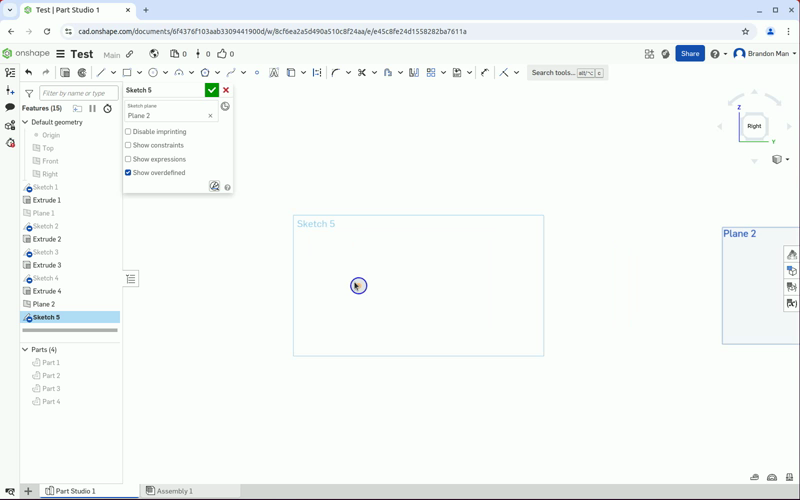
scroll(6)
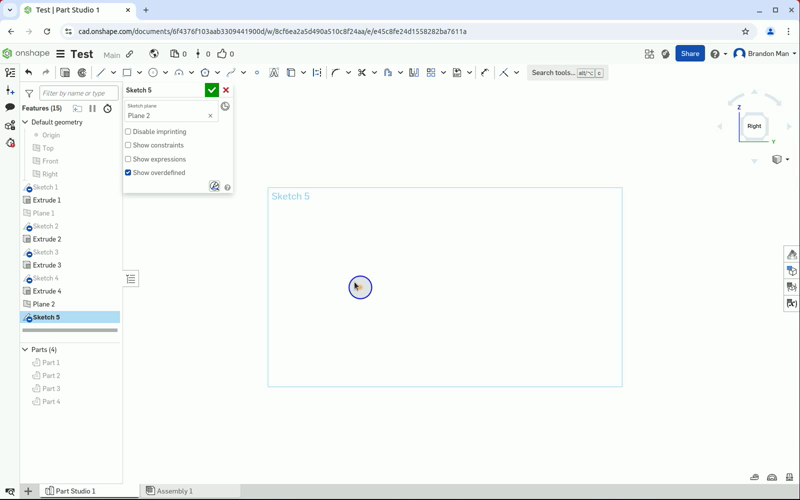
scroll(6)
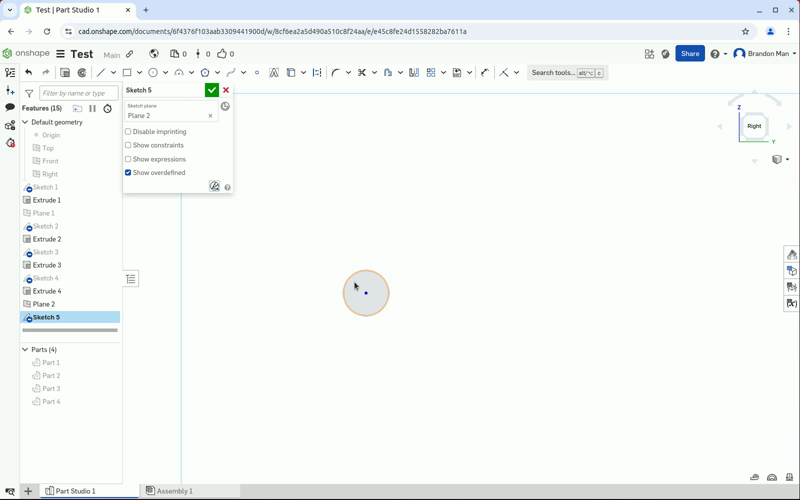
click(354, 281)
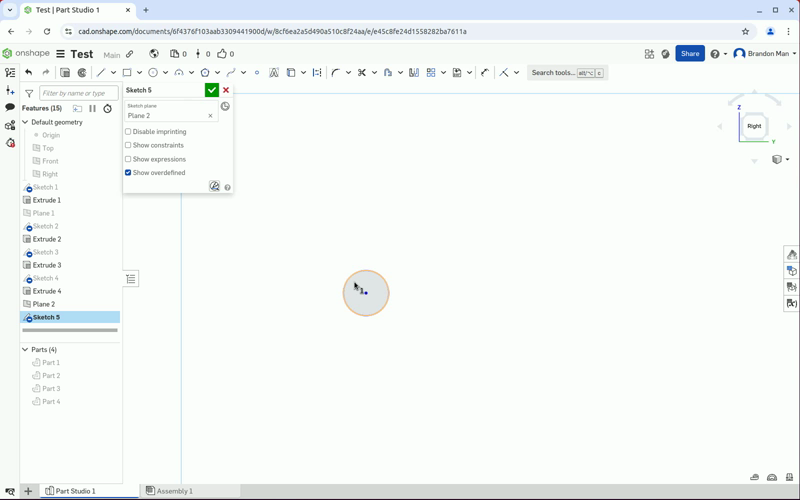
scroll(-6)
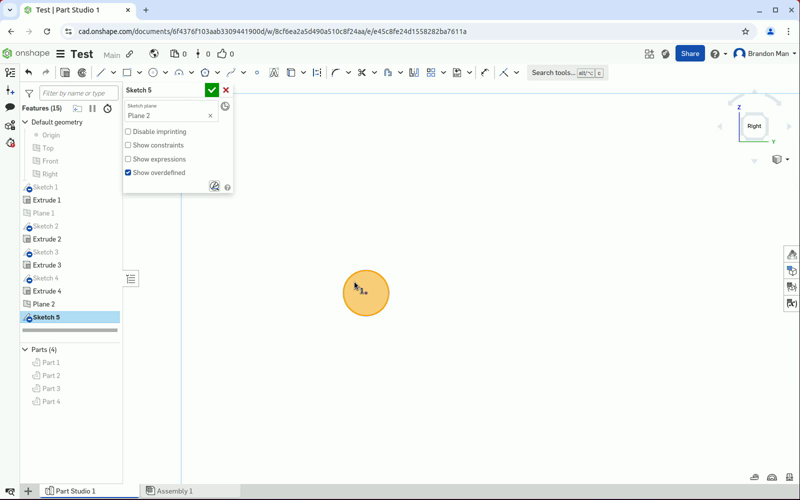
scroll(-6)
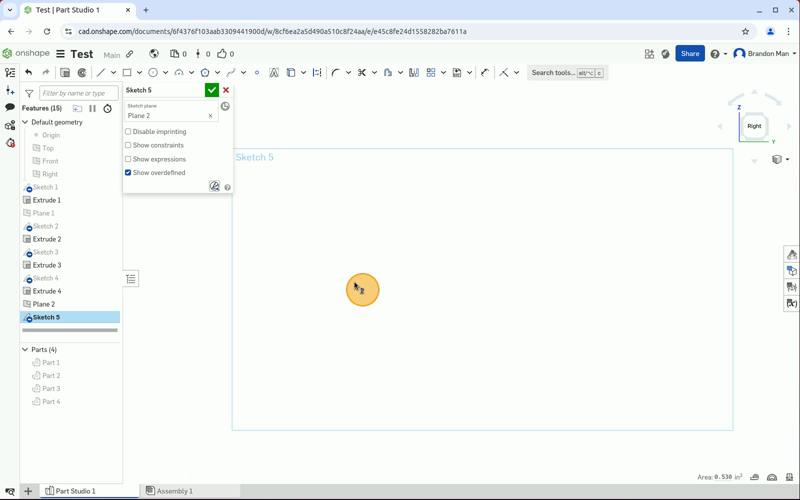
scroll(-6)
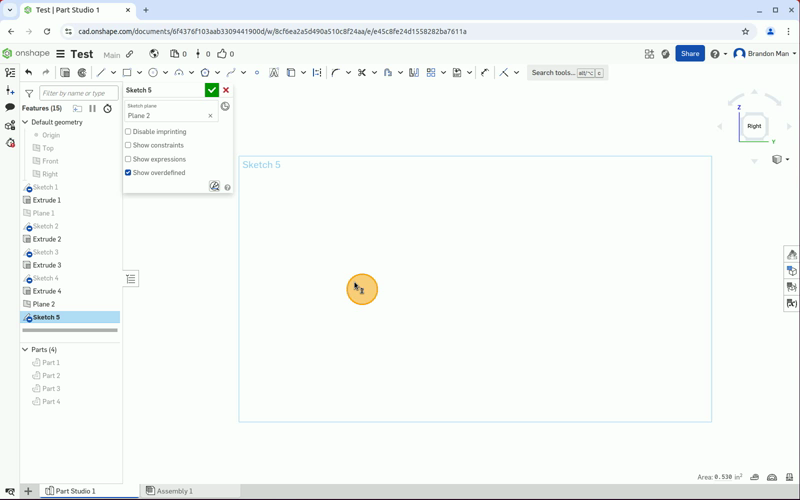
scroll(-6)
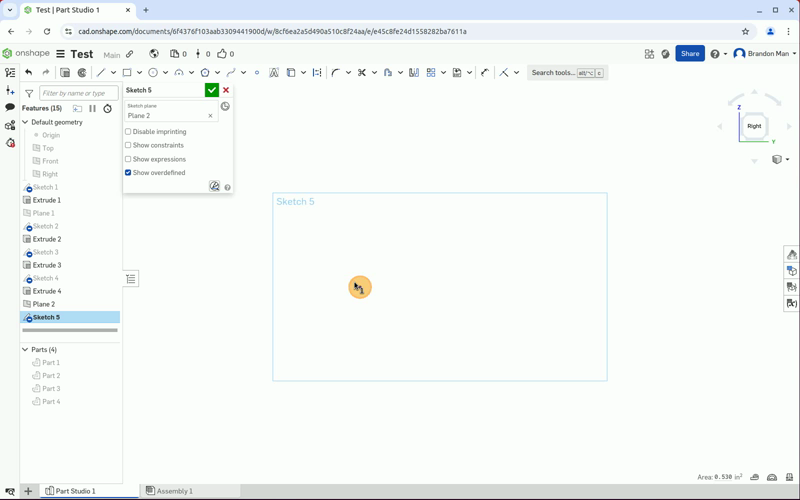
scroll(-6)
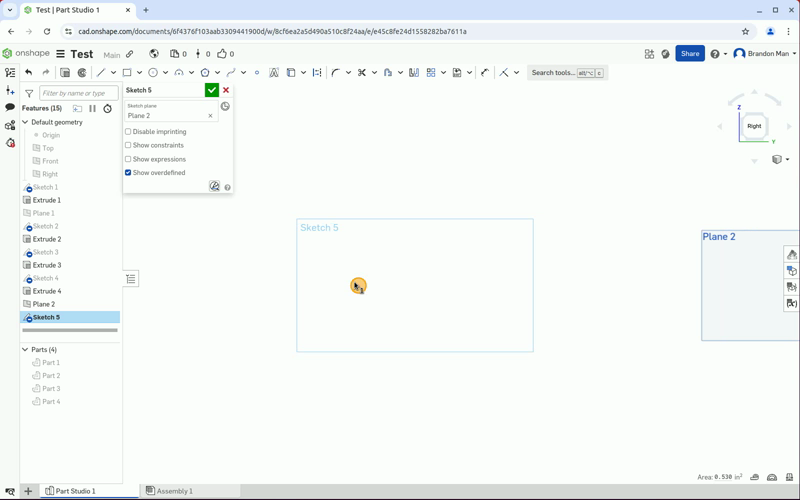
scroll(-6)
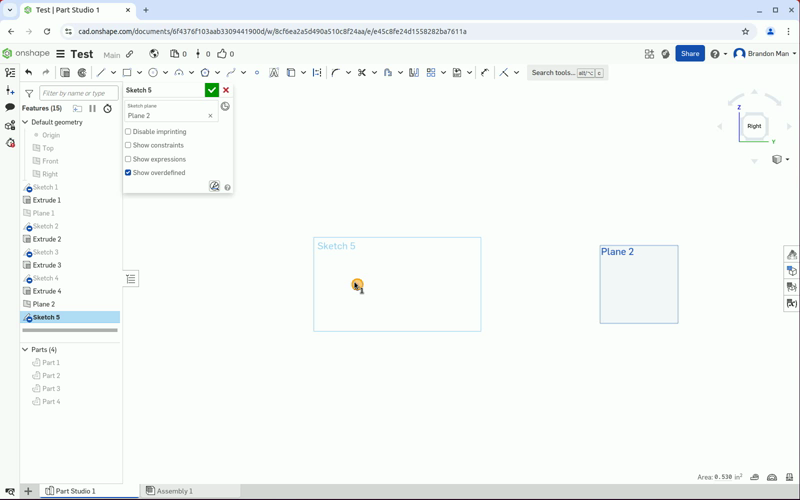
scroll(-6)
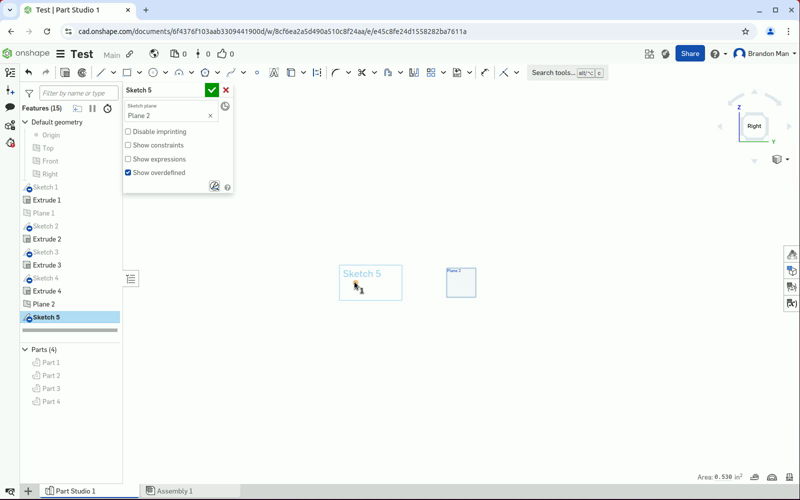
mouse_move(73, 352)
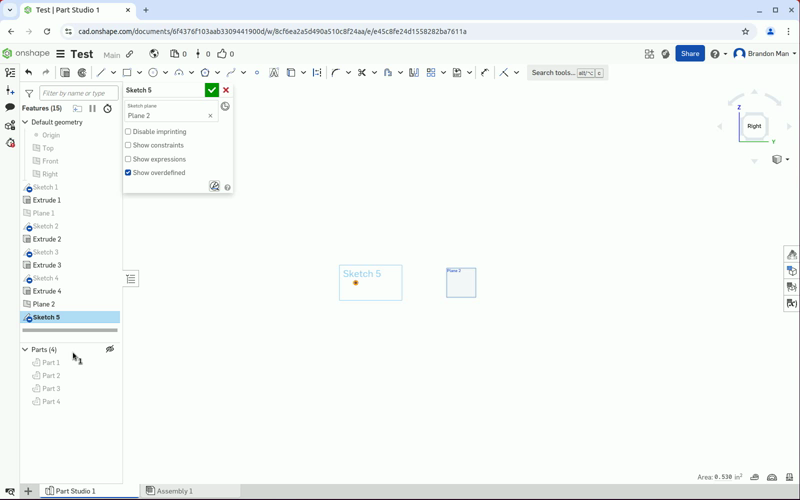
key(shift+y)
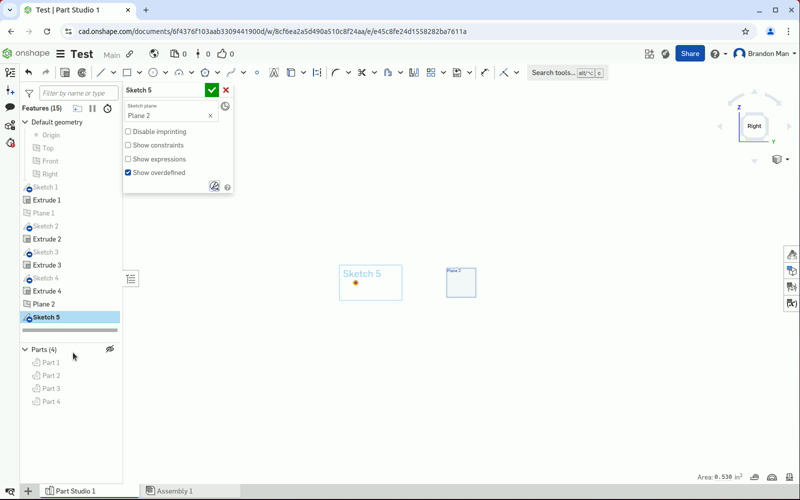
key(shift+e)
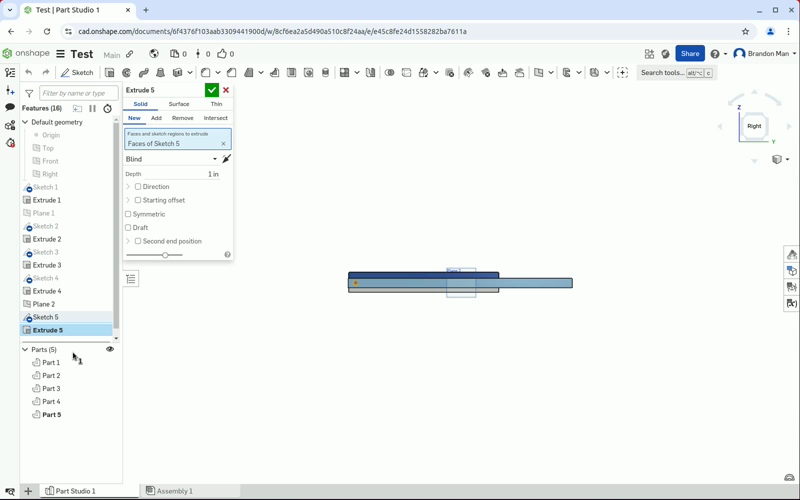
mouse_move(143, 106)
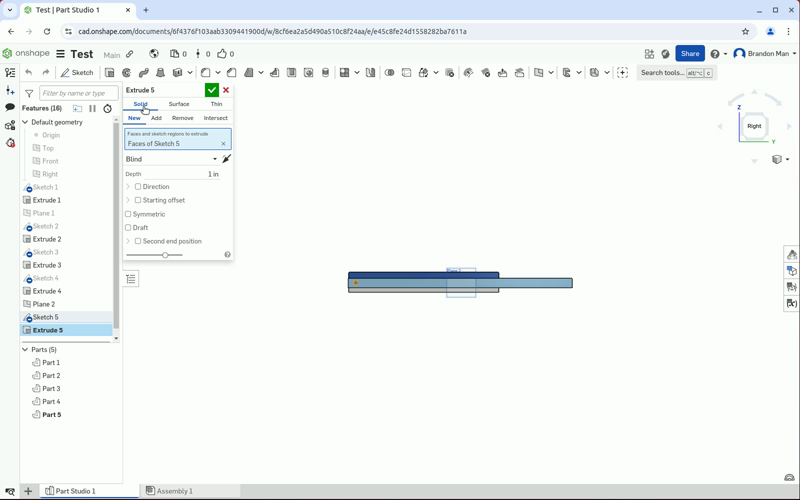
click(143, 106)
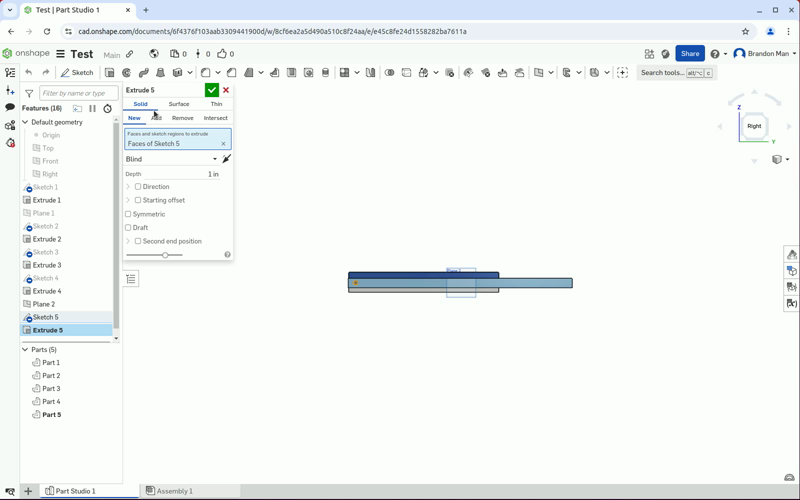
mouse_move(186, 120)
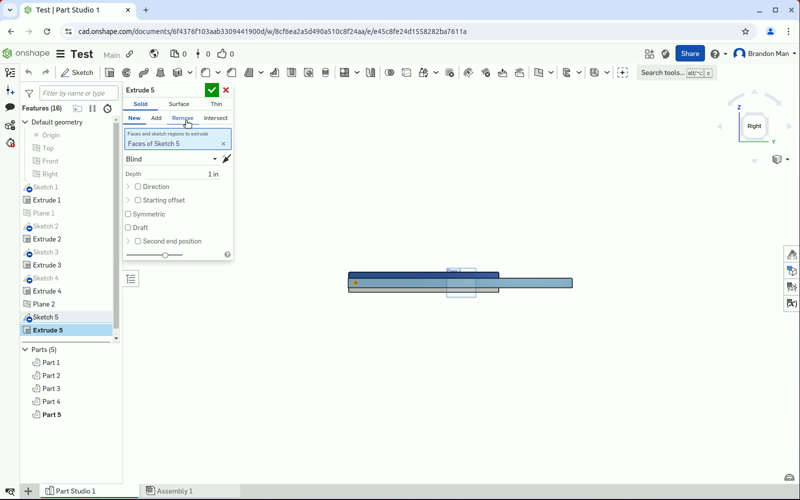
click(186, 120)
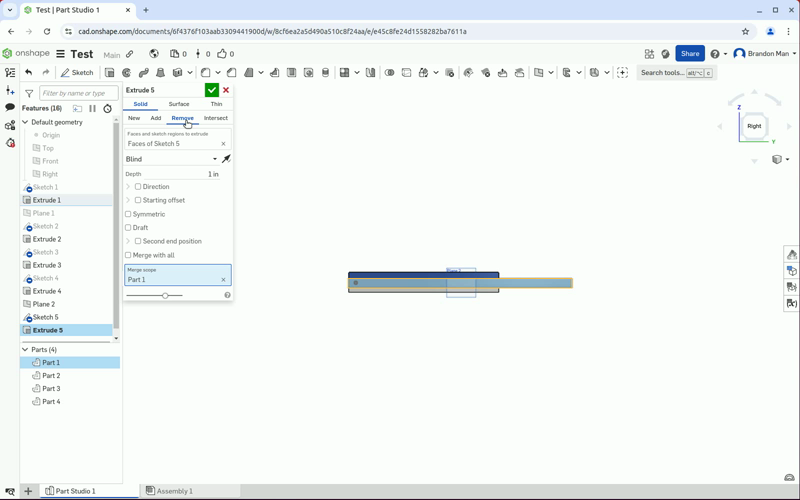
key(tab, 4)
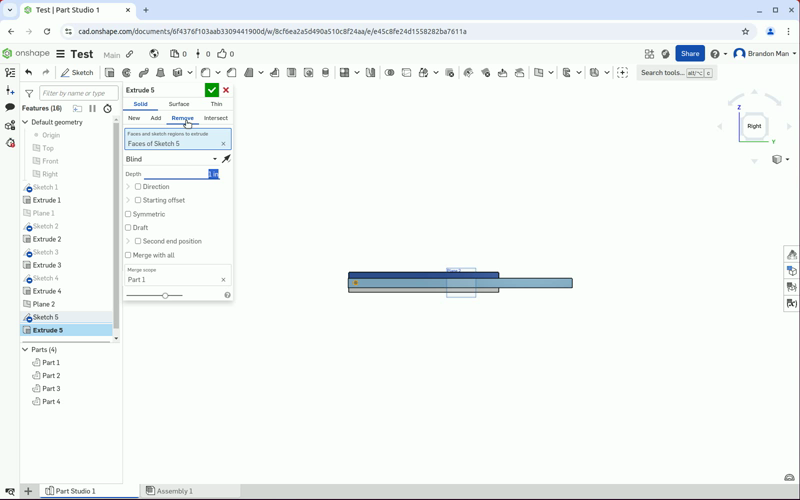
text(2.889)
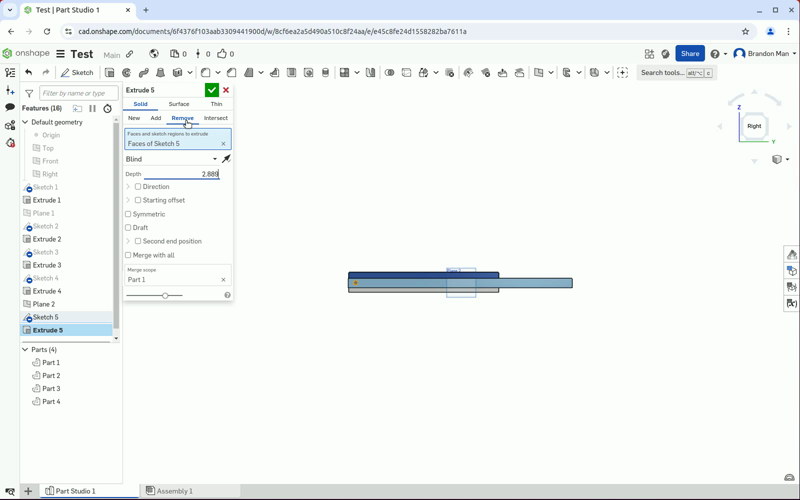
key(tab, 6)
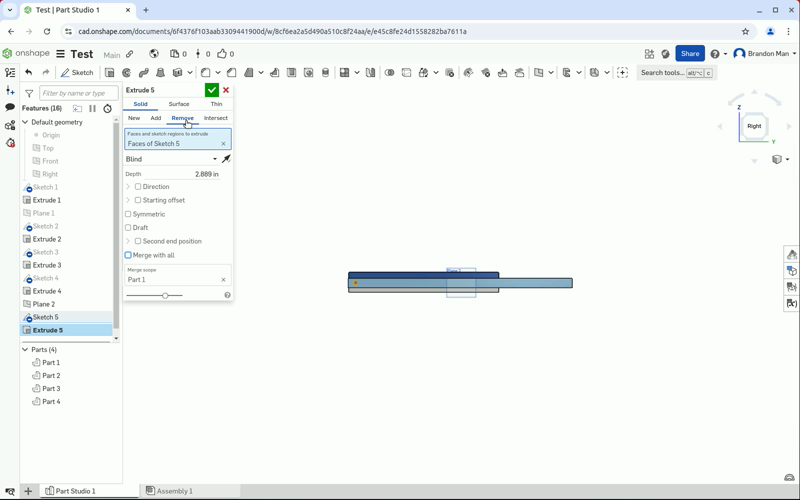
key(space)
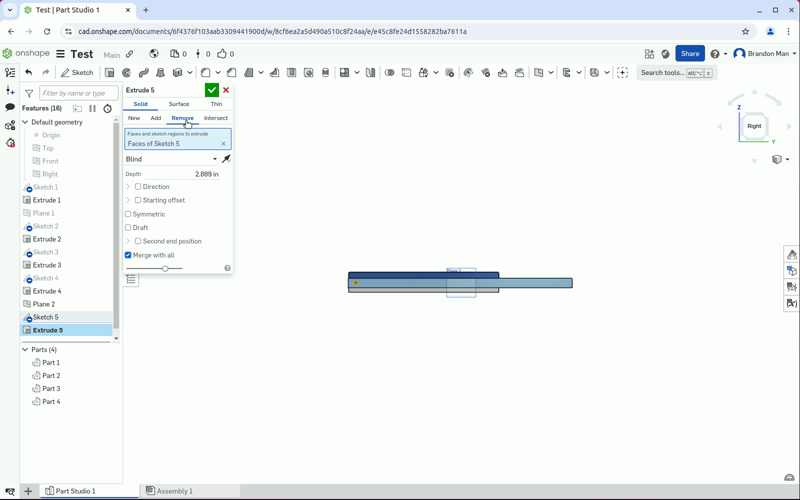
key(enter)
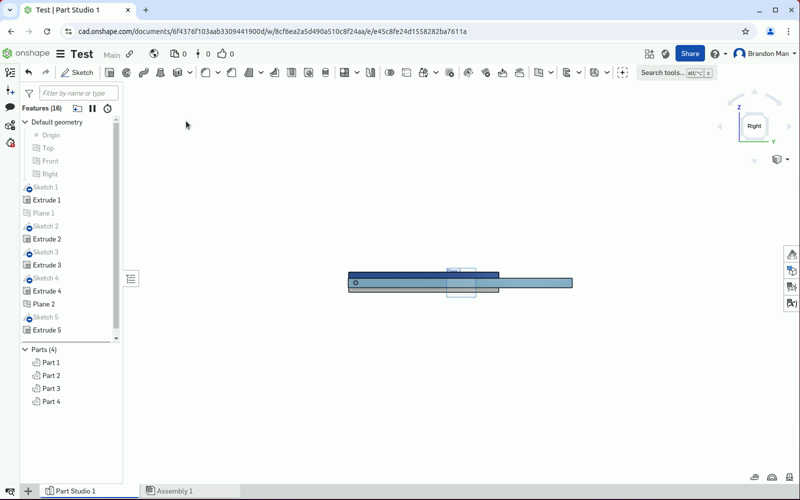
key(shift+h)
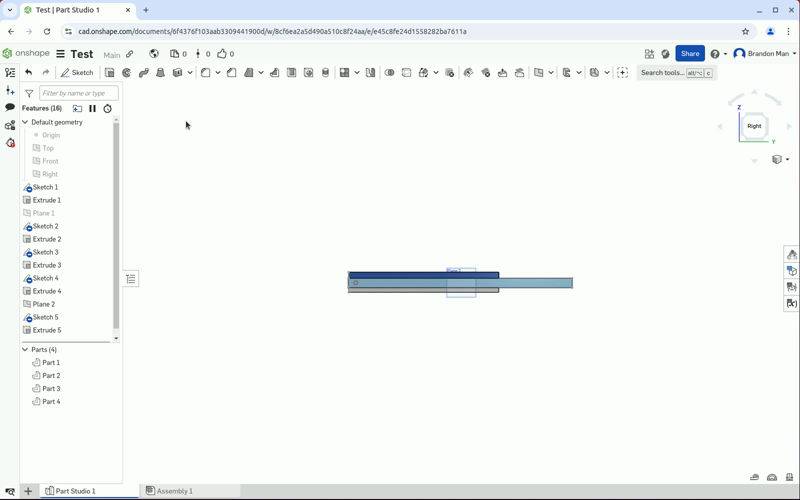
key(shift+h)
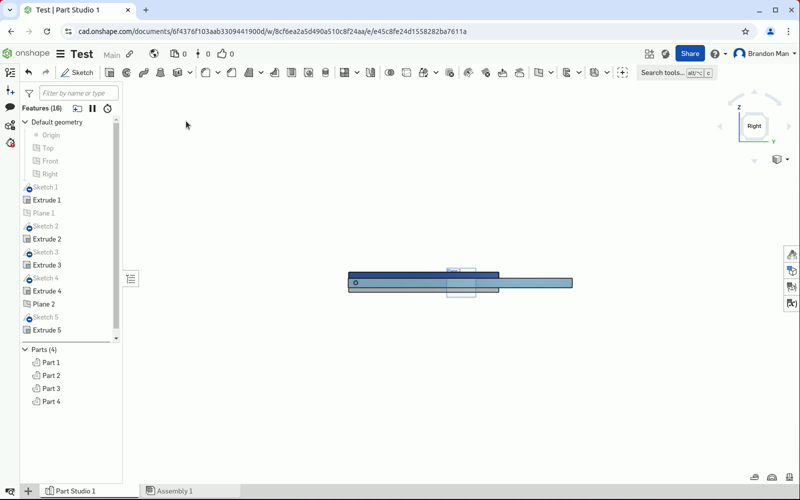
mouse_move(69, 189)
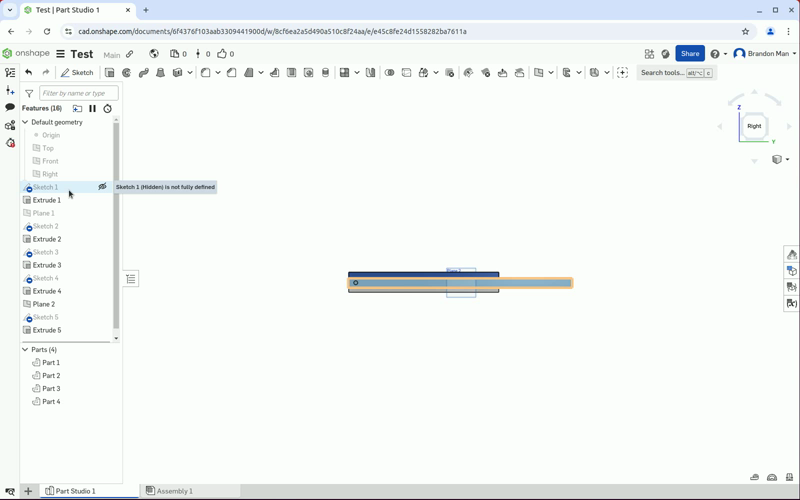
click(69, 189)
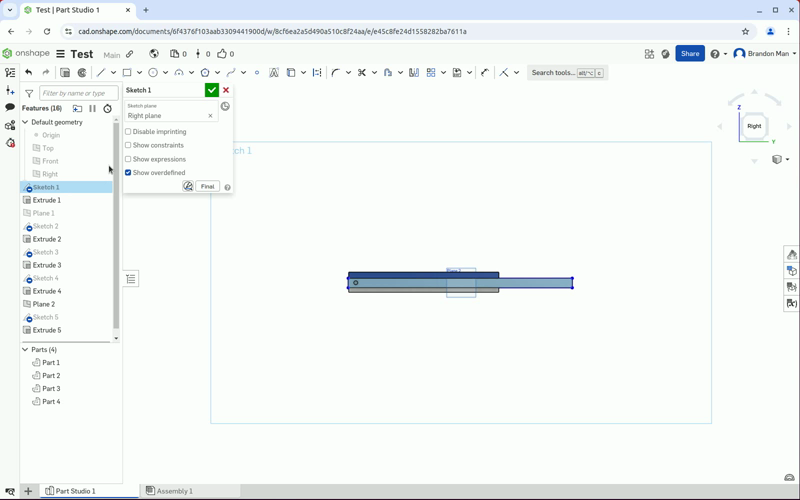
mouse_move(229, 92)
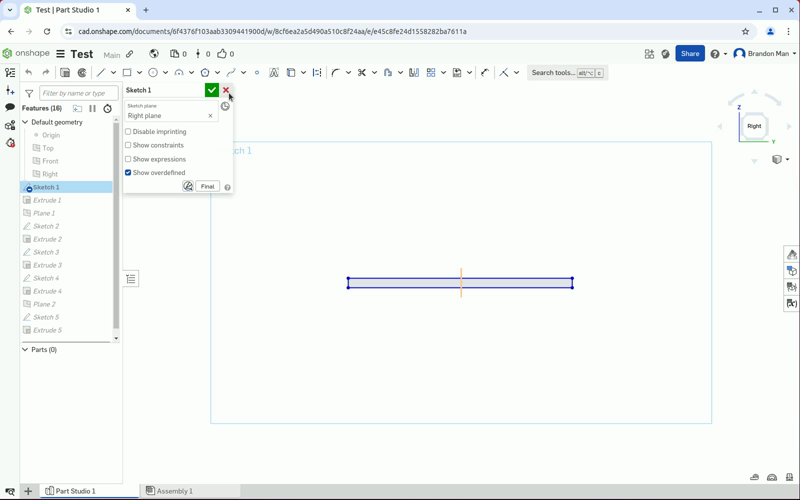
click(229, 92)
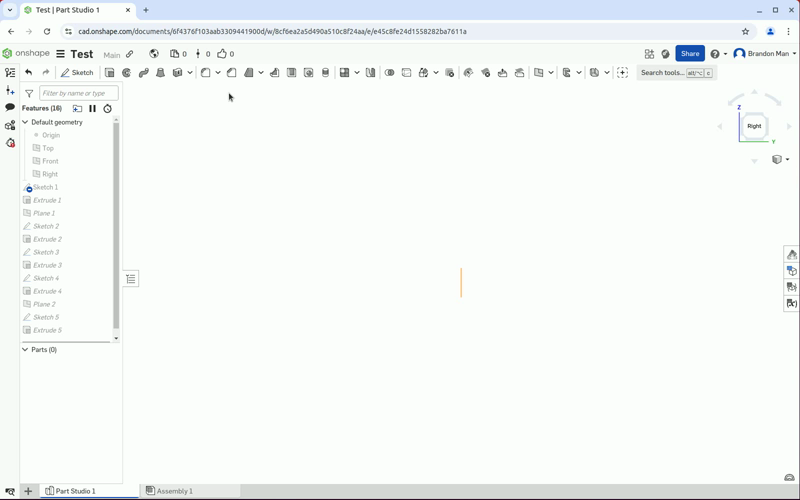
key(shift+s)
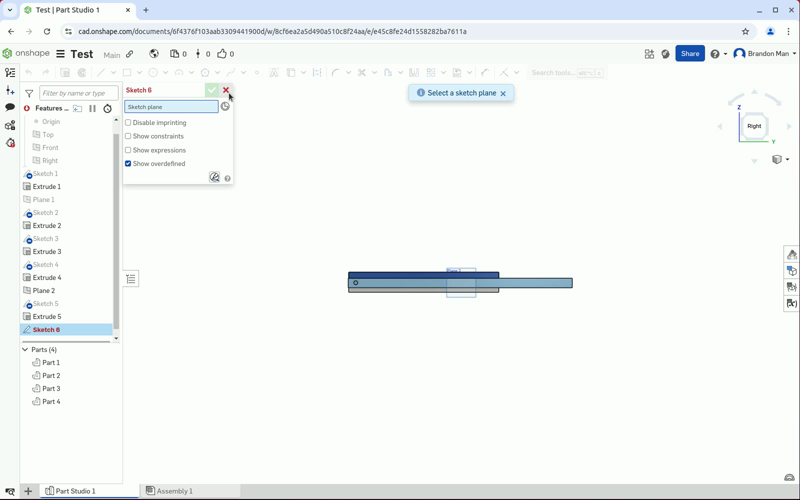
mouse_move(69, 293)
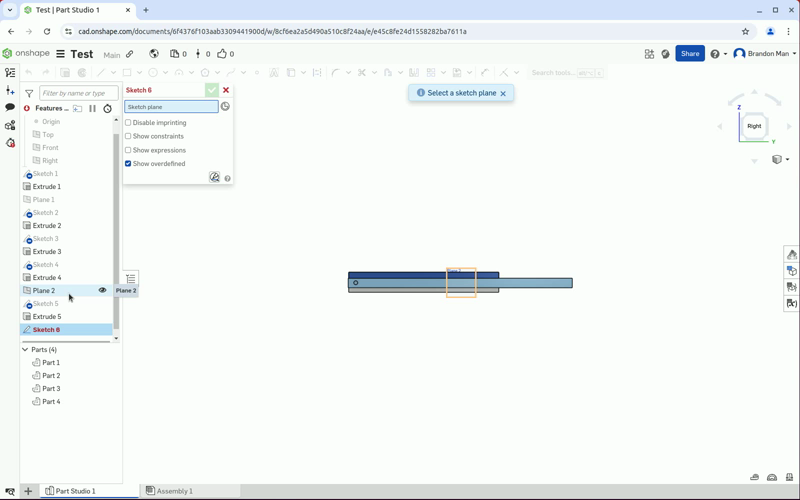
click(69, 293)
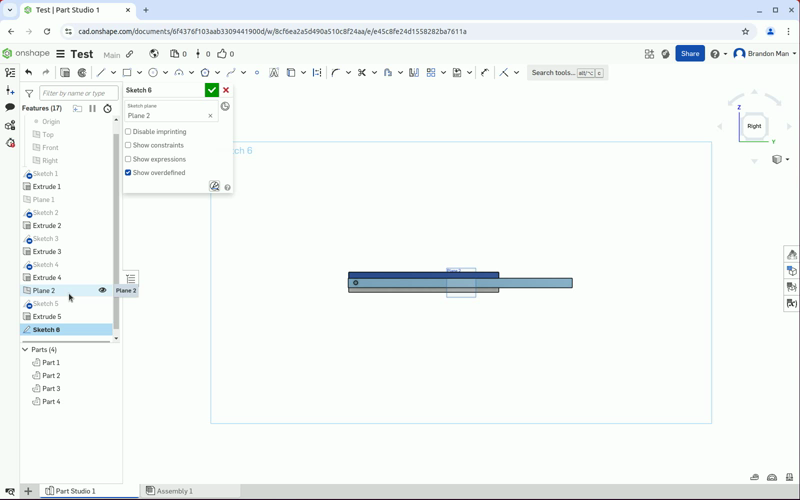
mouse_move(73, 352)
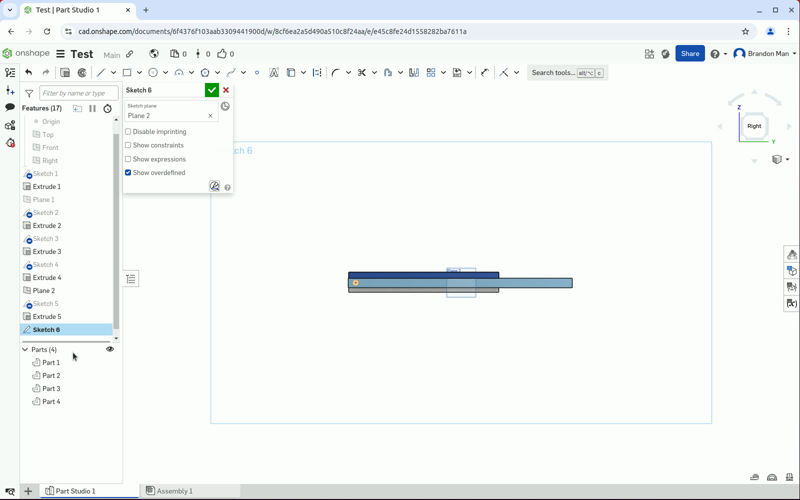
key(y)
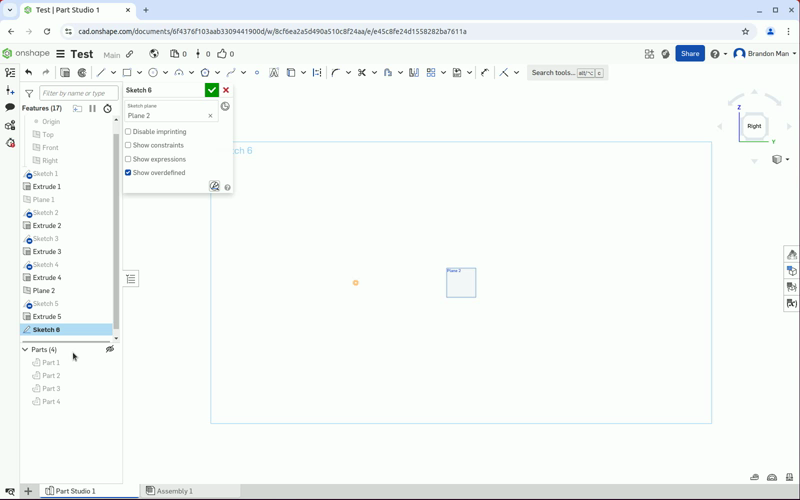
key(c)
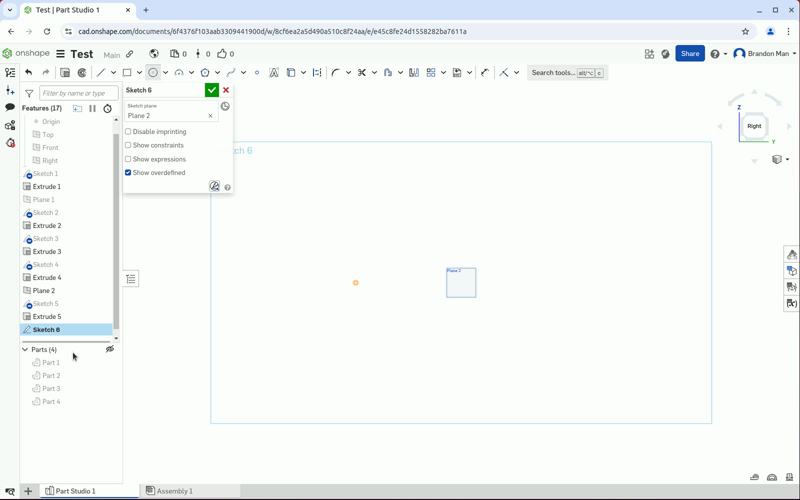
key_down(shift)
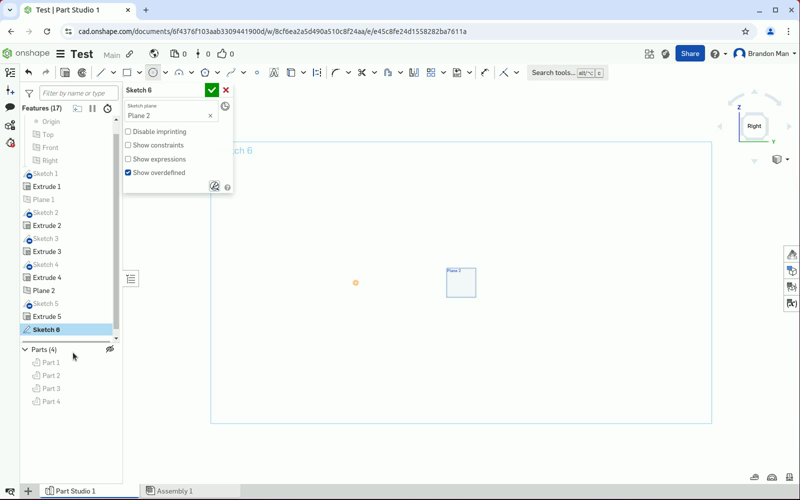
mouse_move(566, 282)
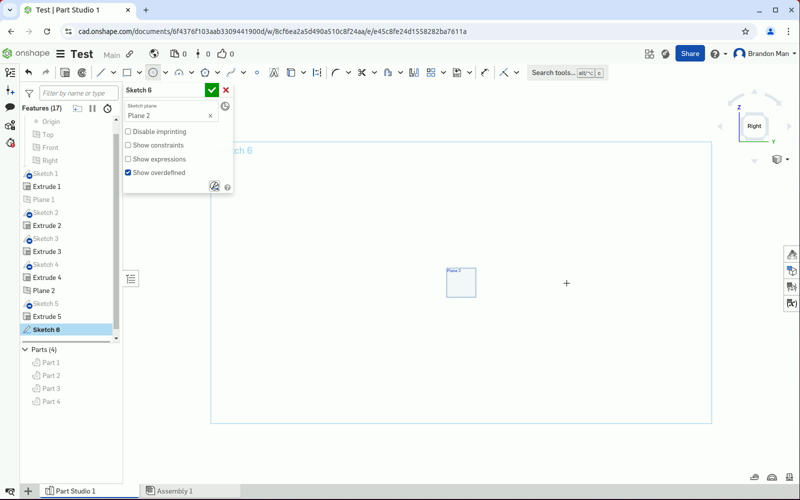
click(566, 282)
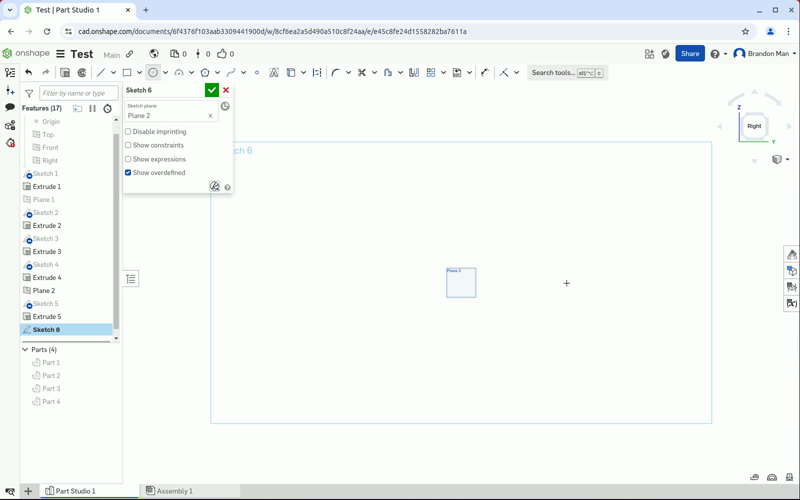
key_up(shift)
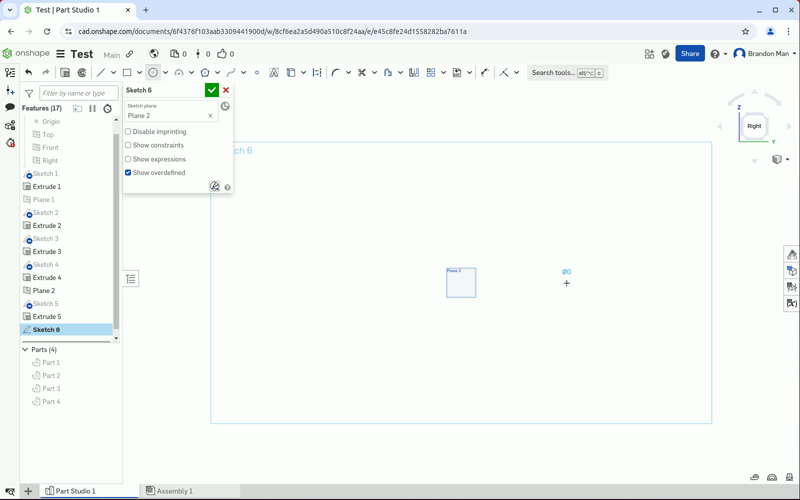
mouse_move(568, 282)
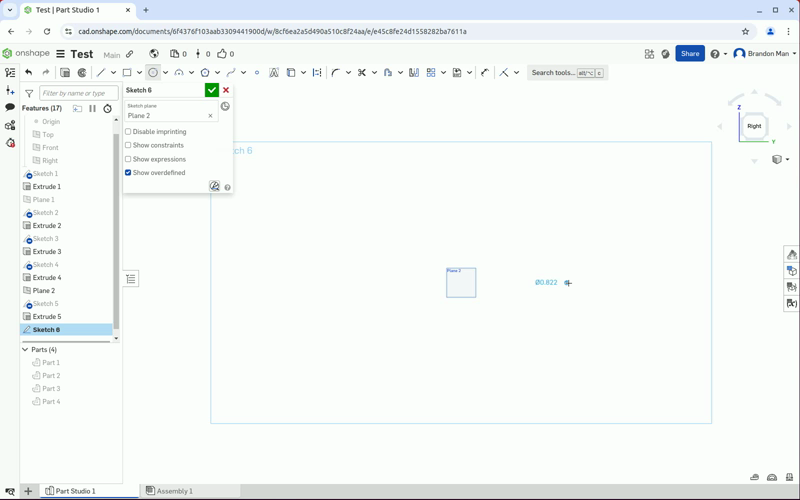
scroll(6)
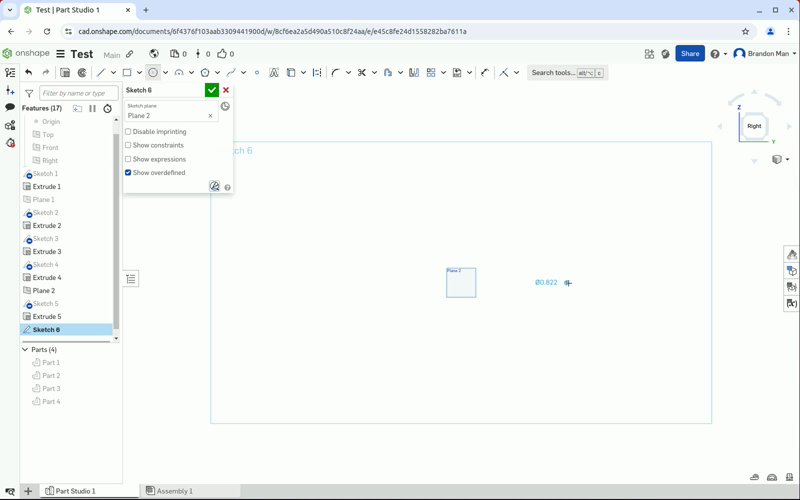
scroll(6)
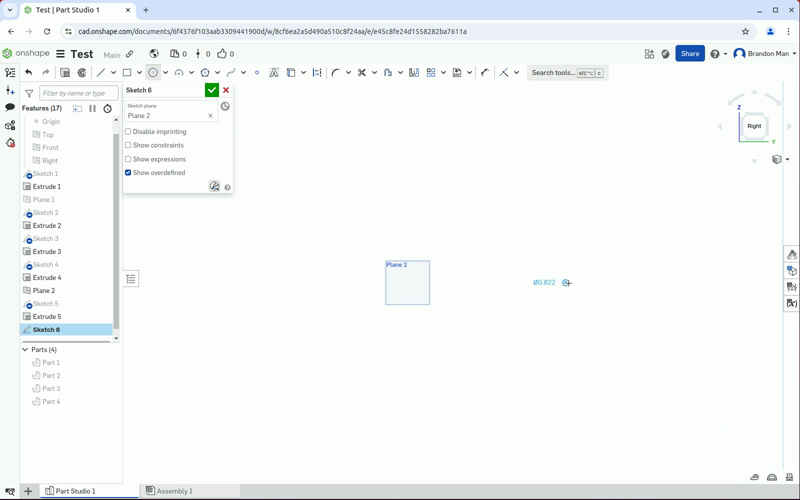
scroll(6)
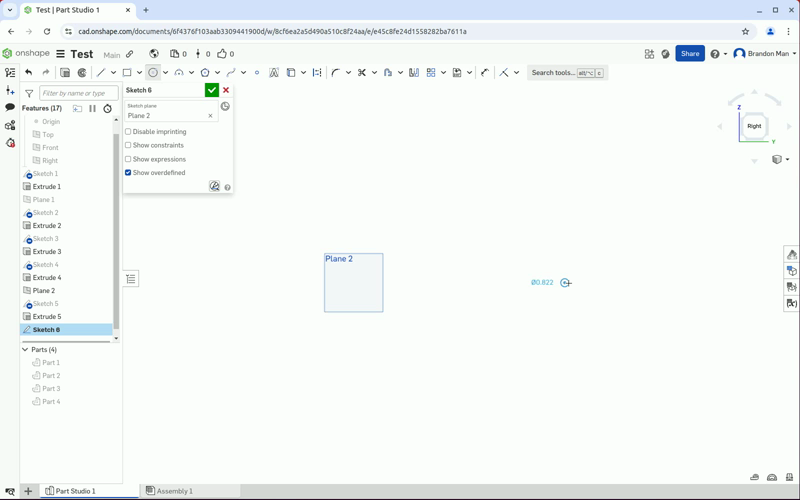
scroll(6)
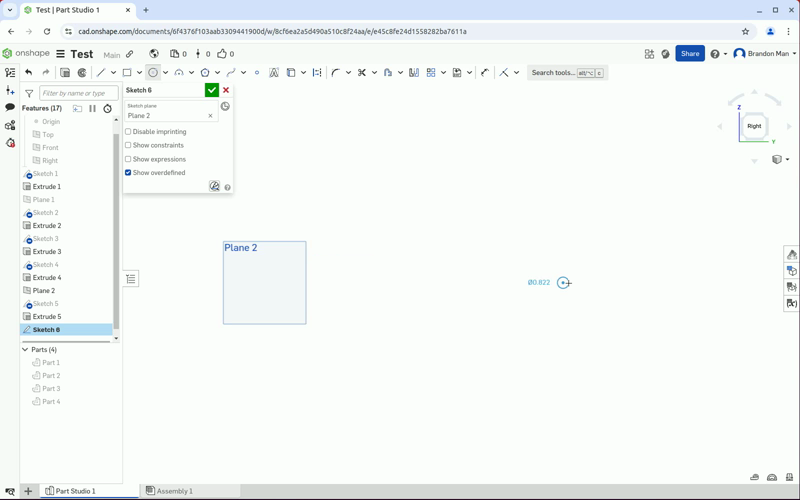
scroll(6)
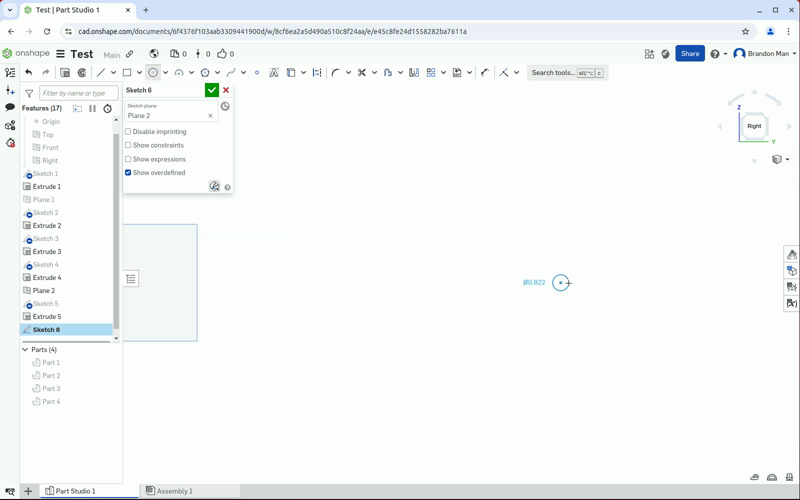
scroll(6)
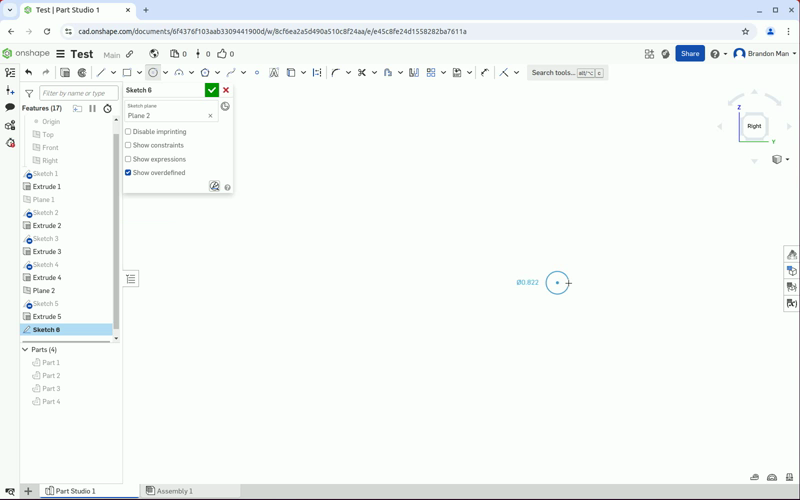
scroll(6)
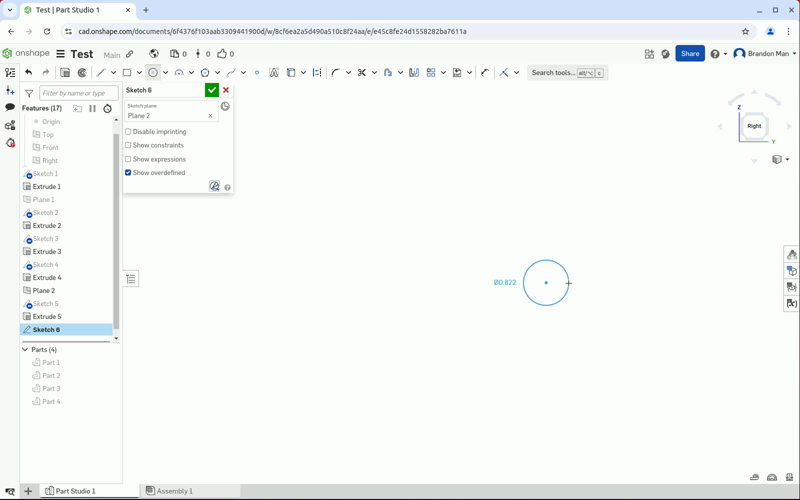
click(568, 282)
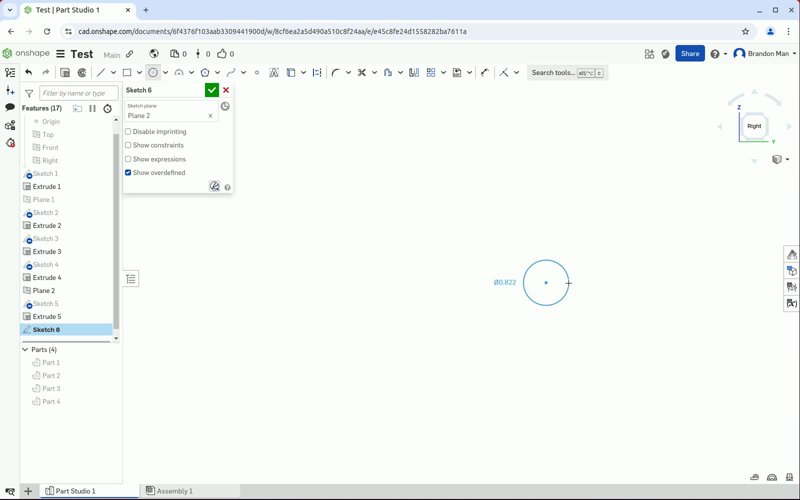
scroll(-6)
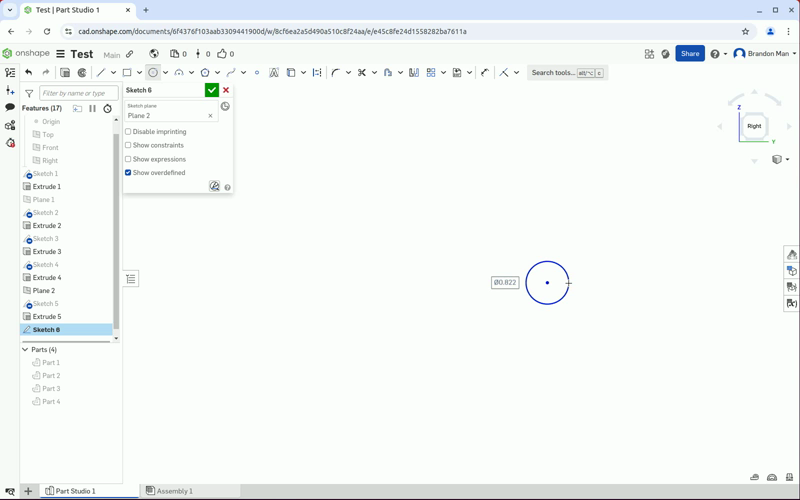
scroll(-6)
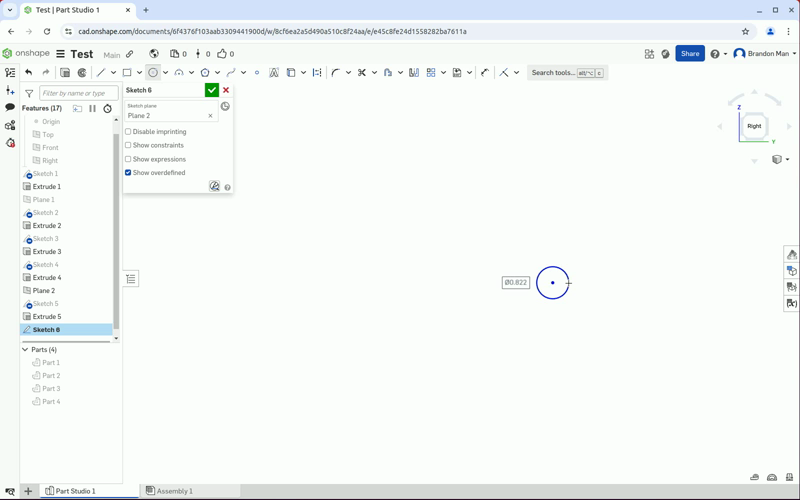
scroll(-6)
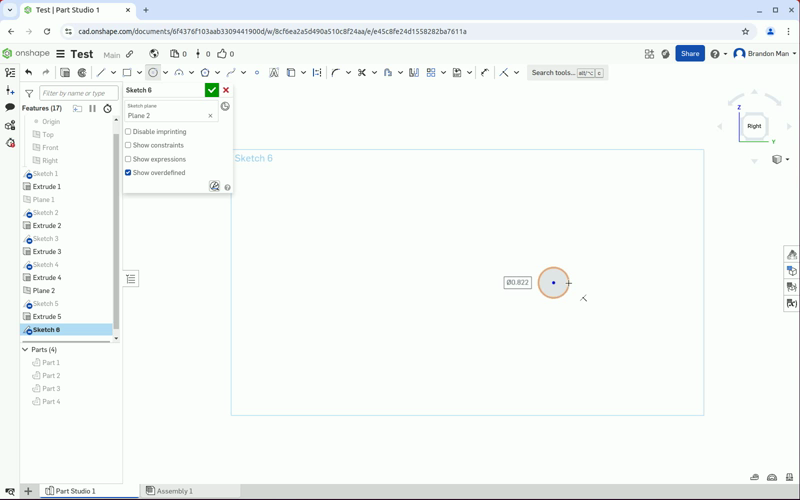
scroll(-6)
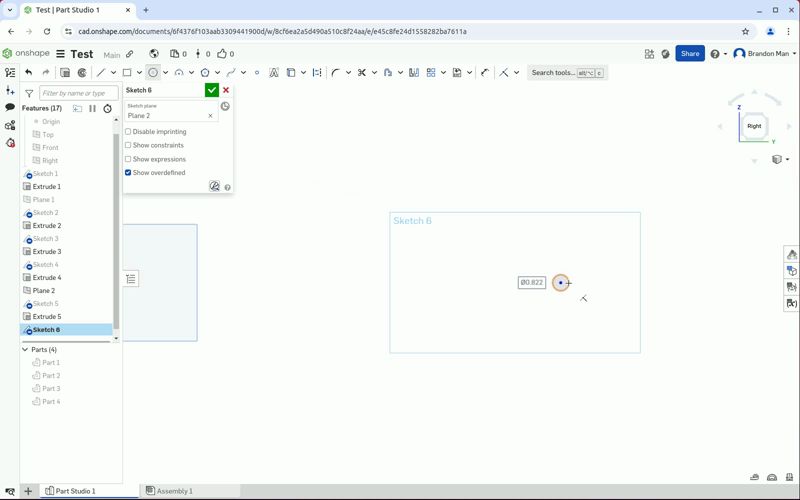
scroll(-6)
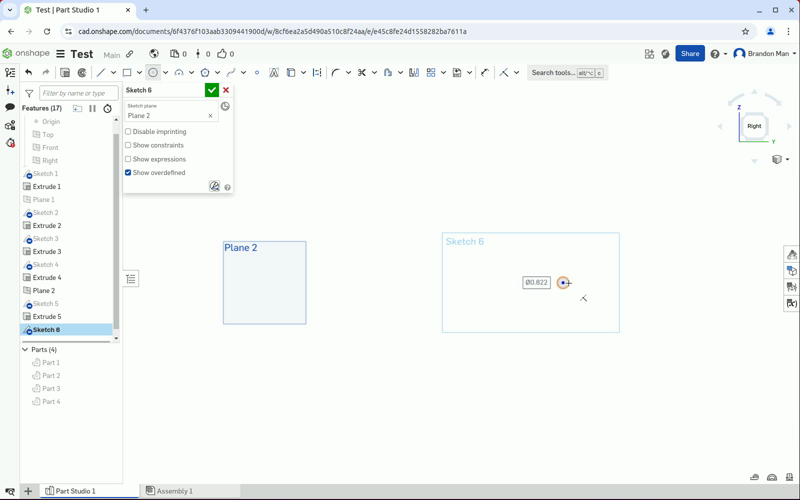
scroll(-6)
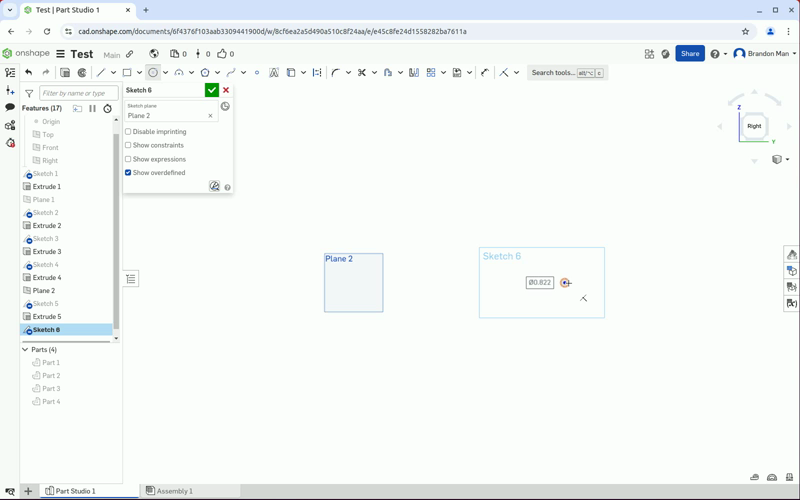
scroll(-6)
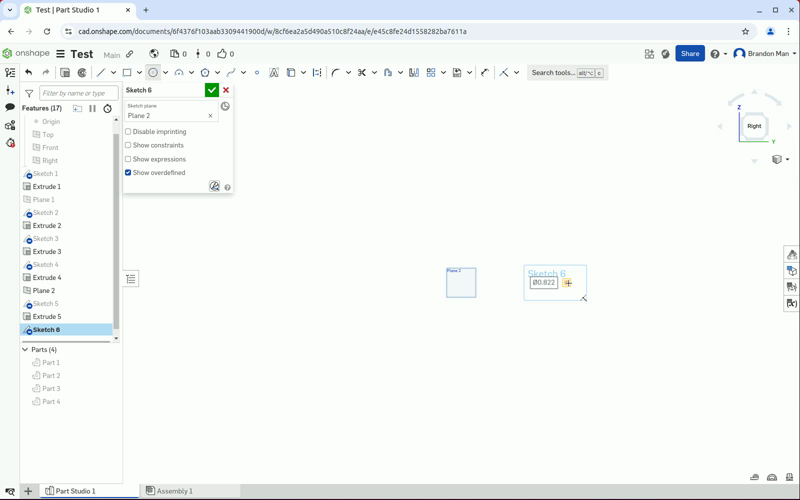
key(esc)
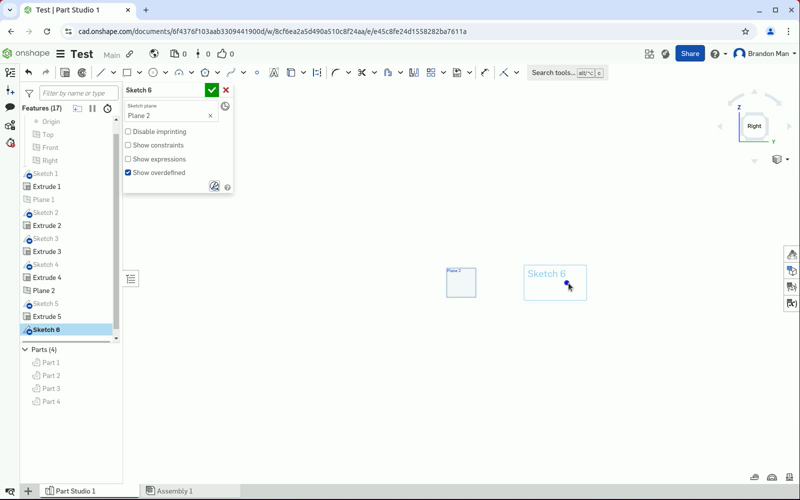
mouse_move(565, 282)
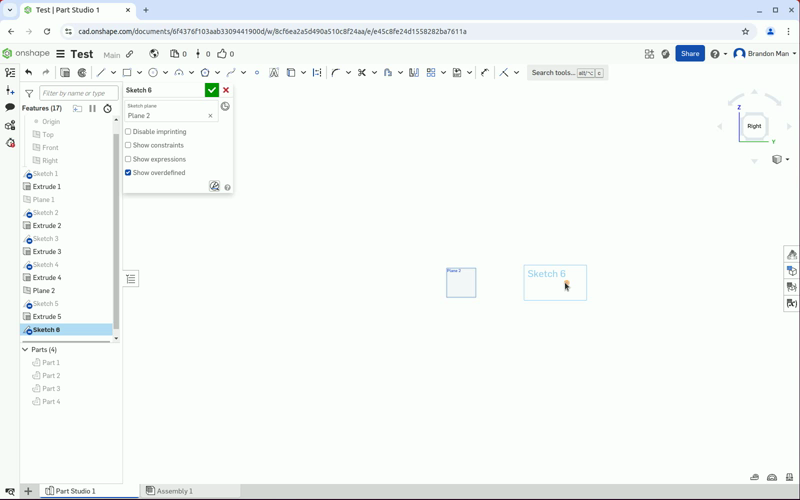
scroll(6)
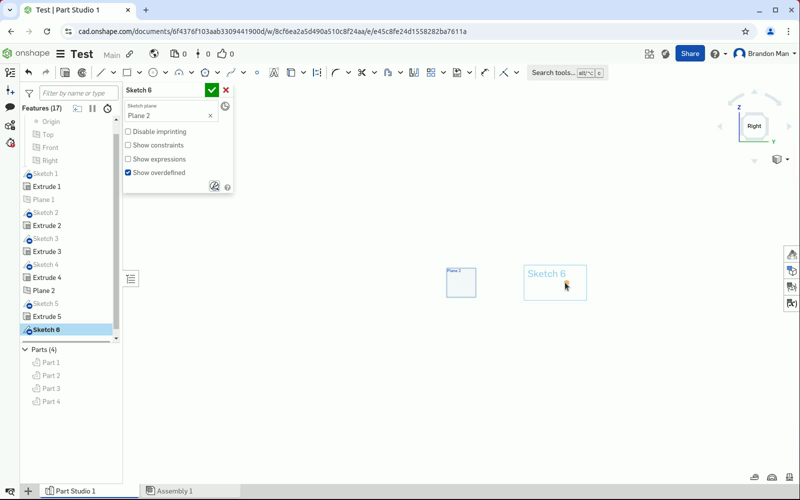
scroll(6)
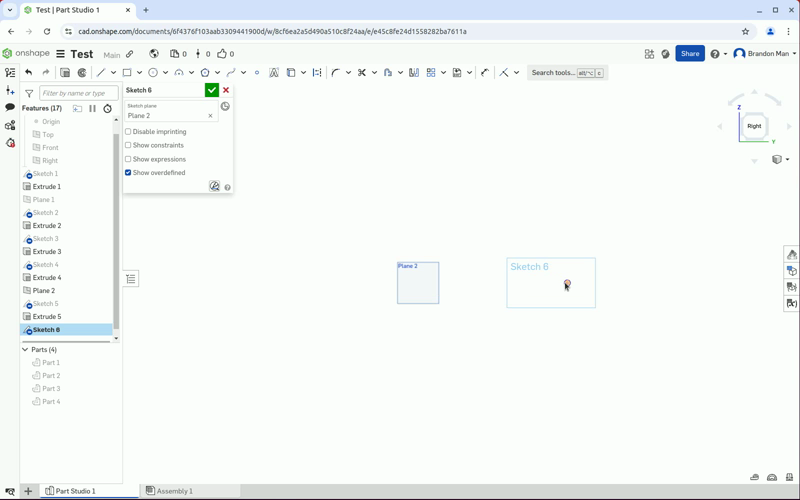
scroll(6)
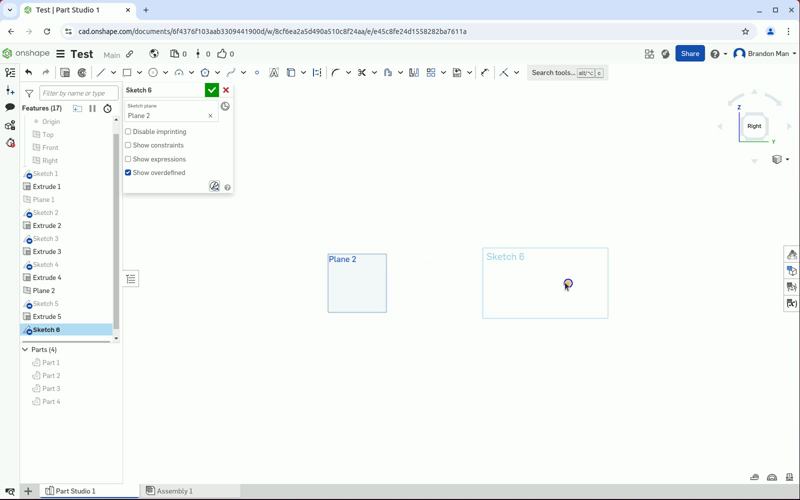
scroll(6)
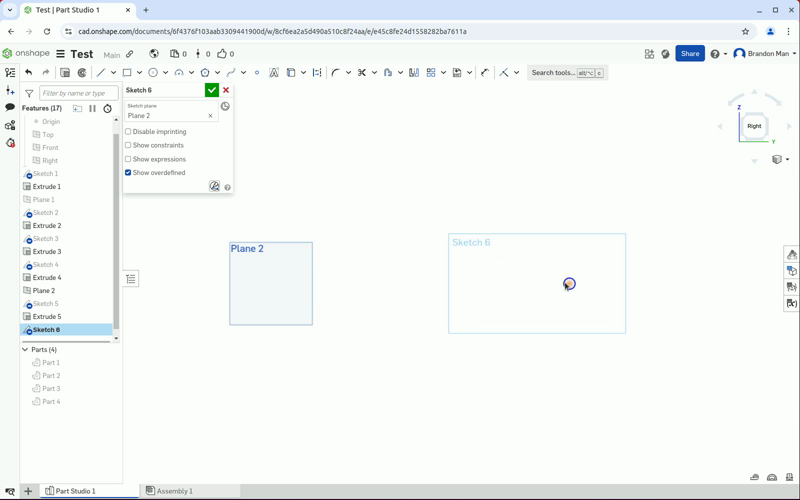
scroll(6)
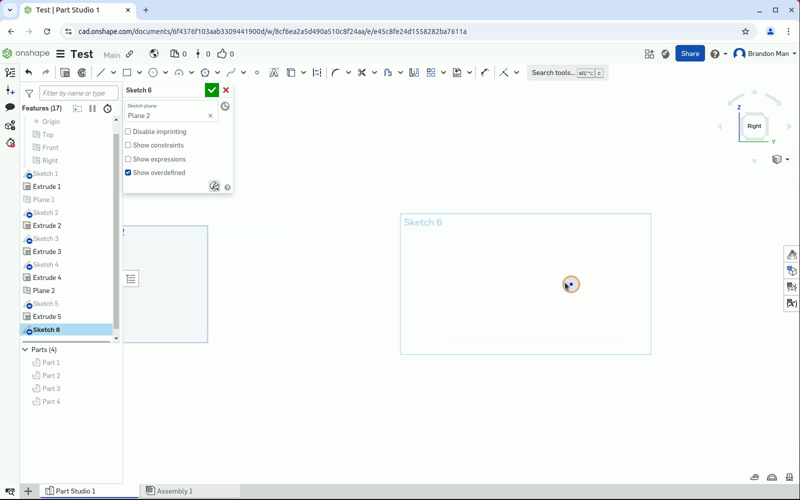
scroll(6)
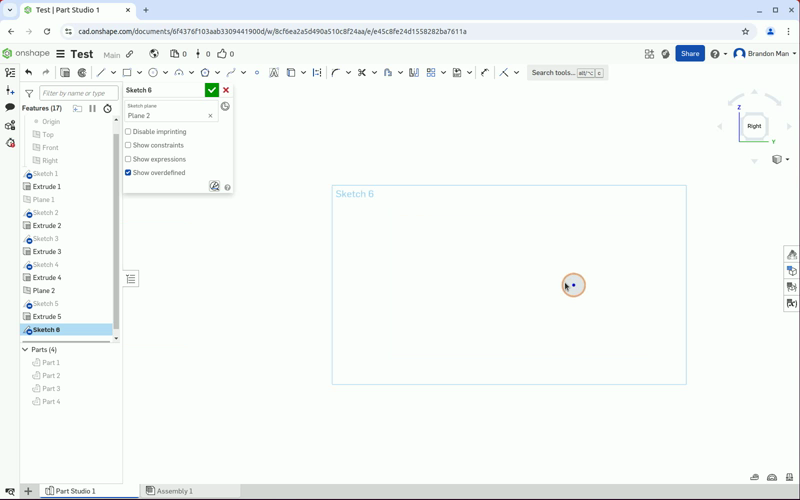
scroll(6)
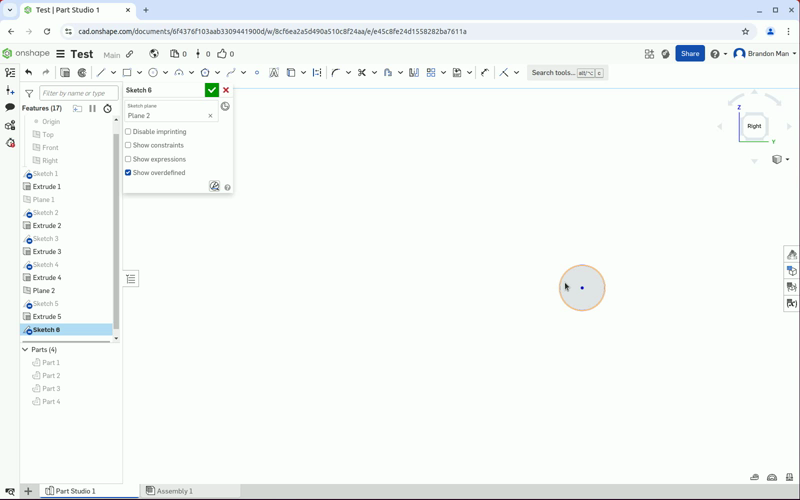
click(565, 282)
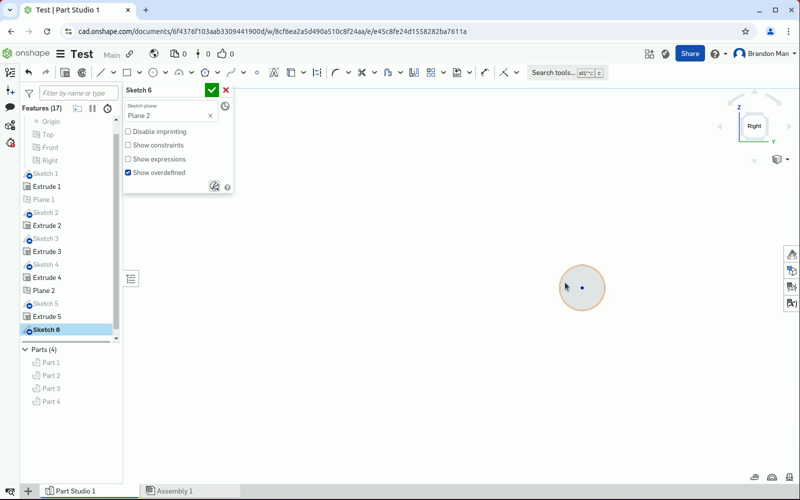
scroll(-6)
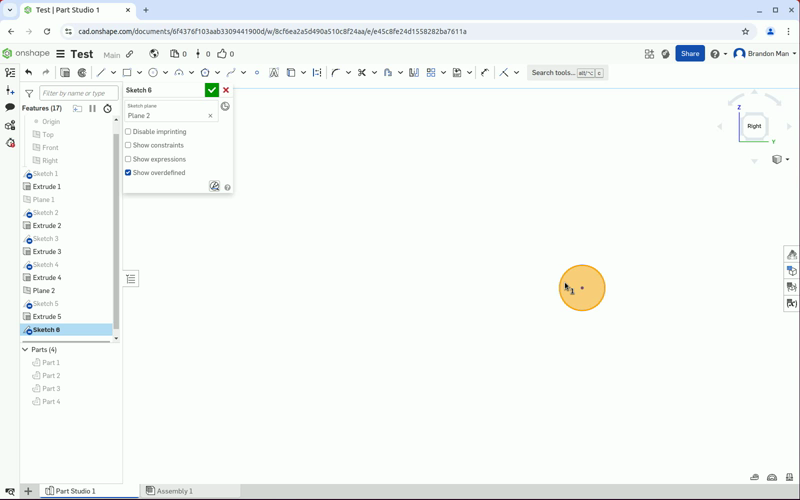
scroll(-6)
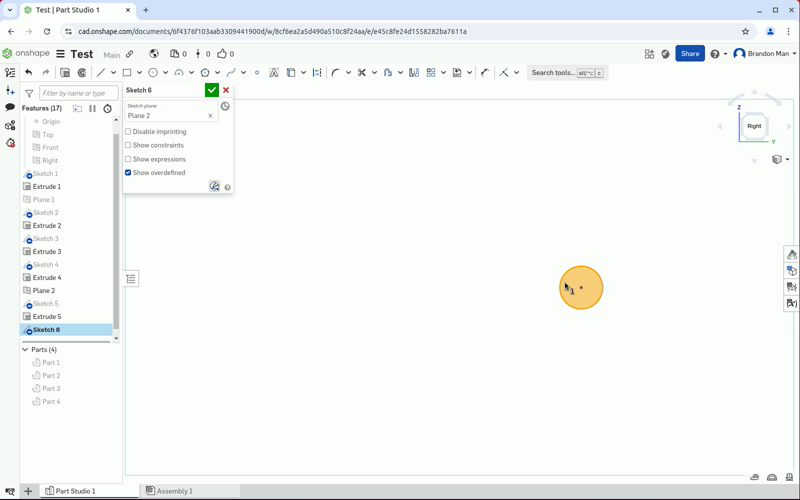
scroll(-6)
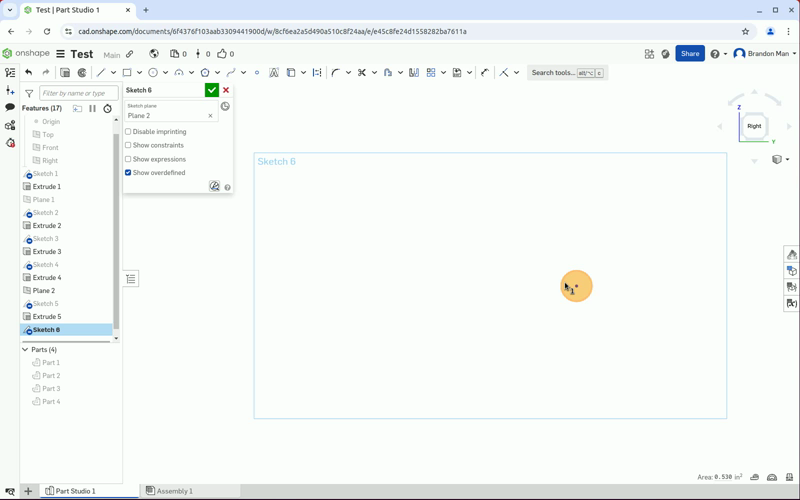
scroll(-6)
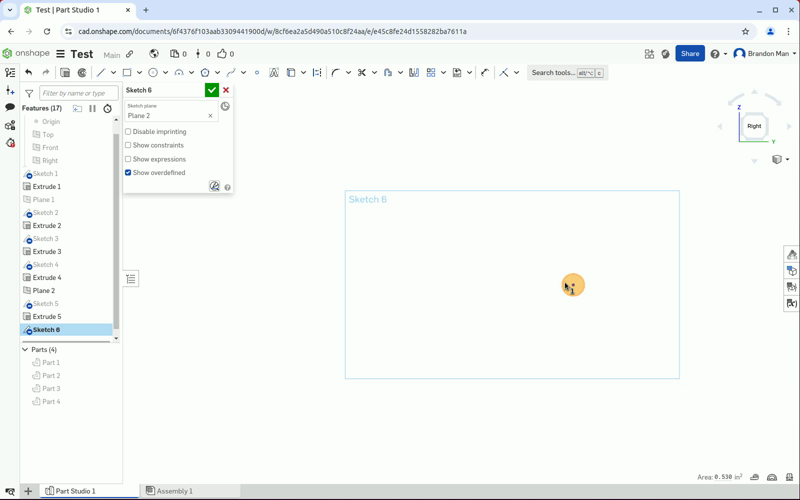
scroll(-6)
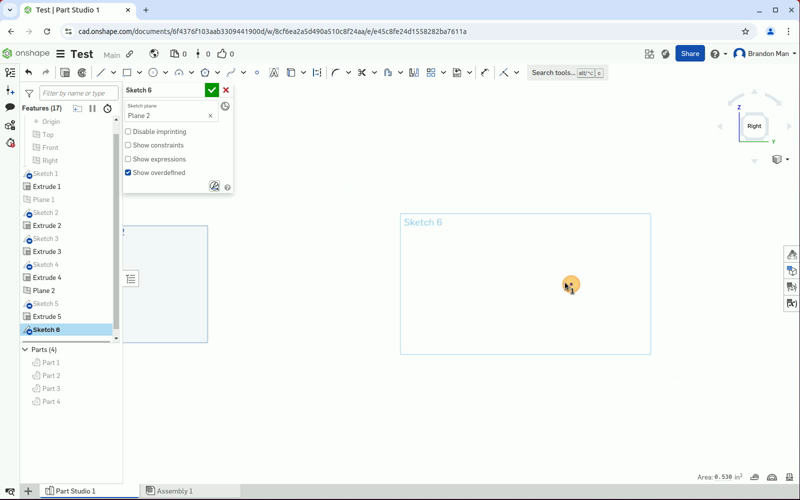
scroll(-6)
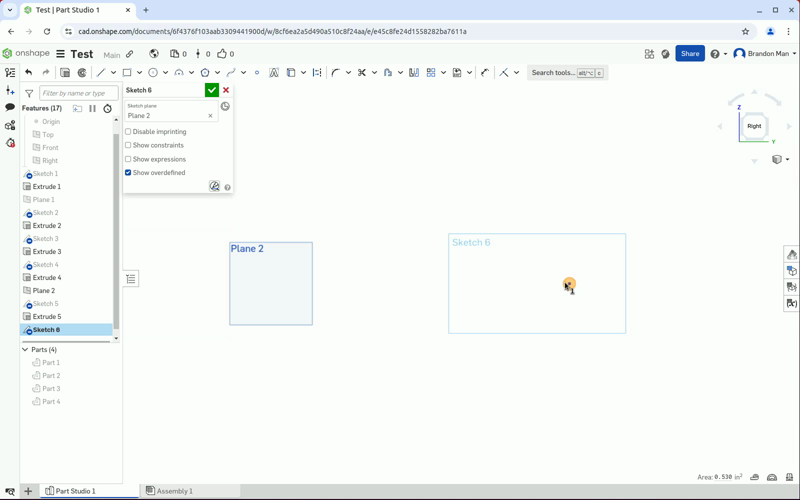
scroll(-6)
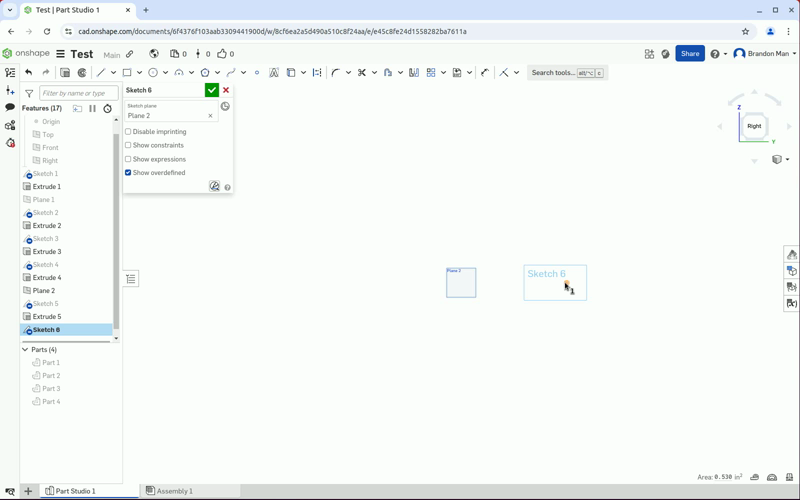
mouse_move(73, 352)
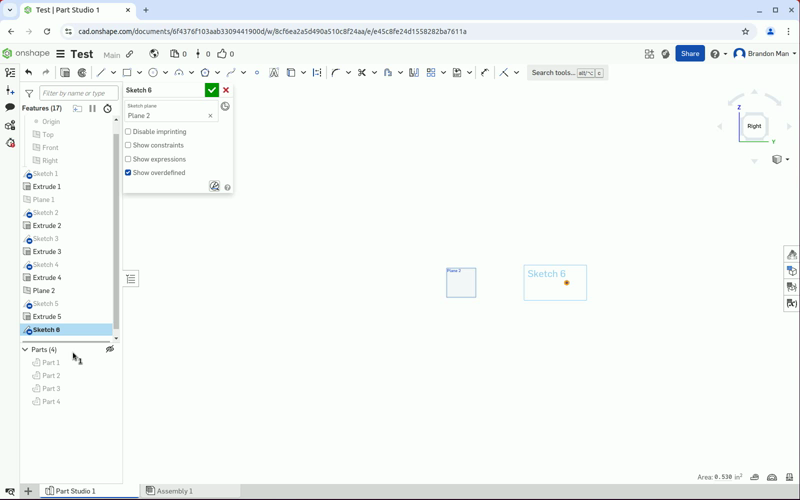
key(shift+y)
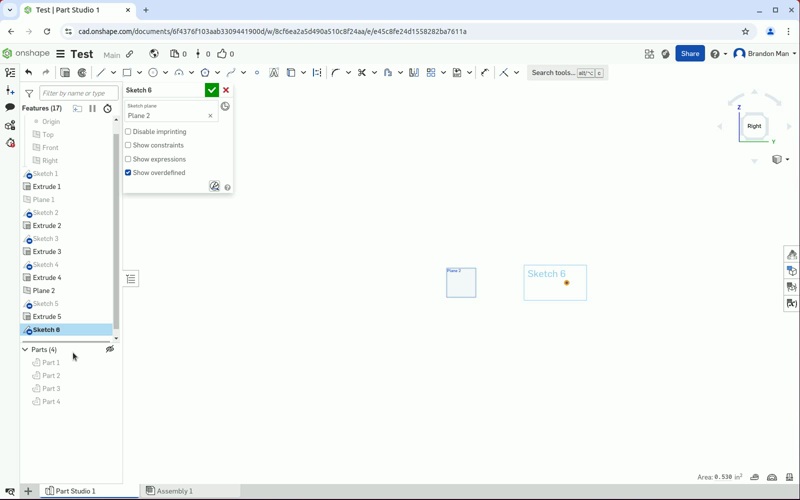
key(shift+e)
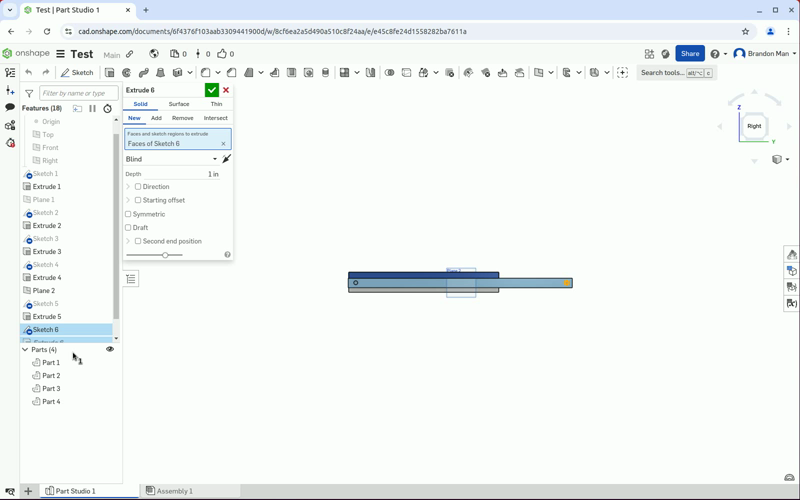
mouse_move(143, 106)
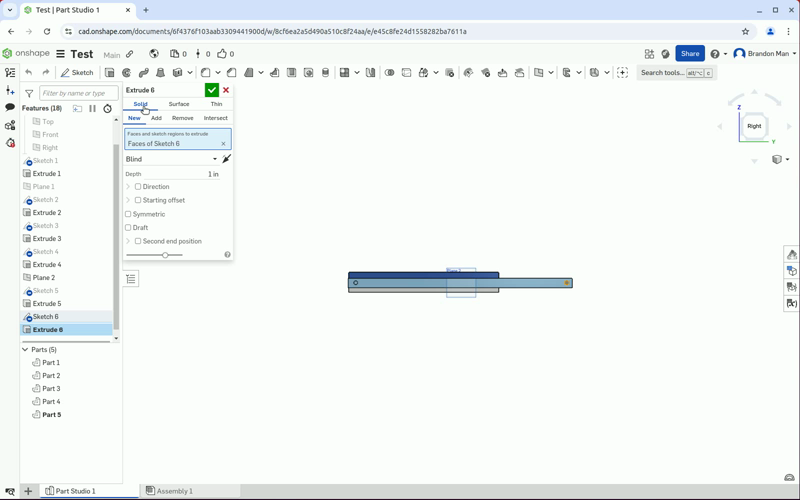
click(143, 106)
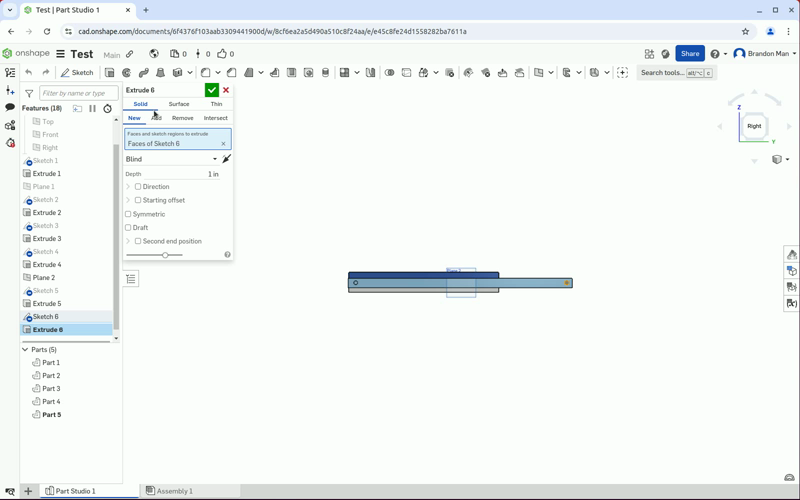
mouse_move(186, 120)
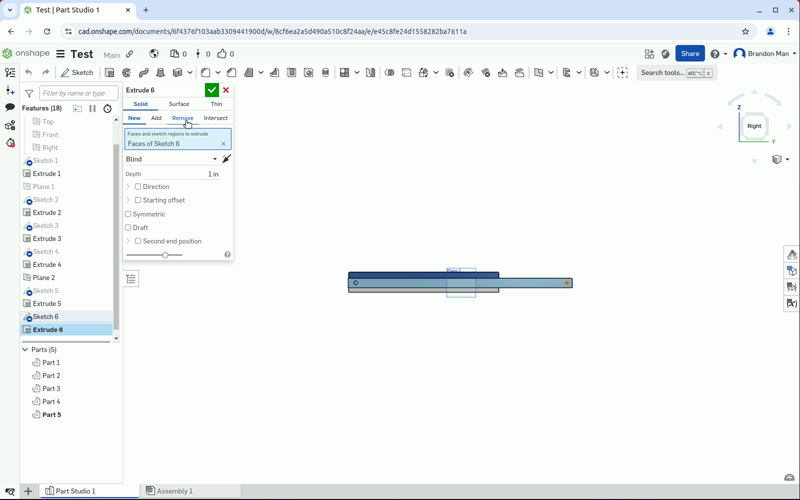
click(186, 120)
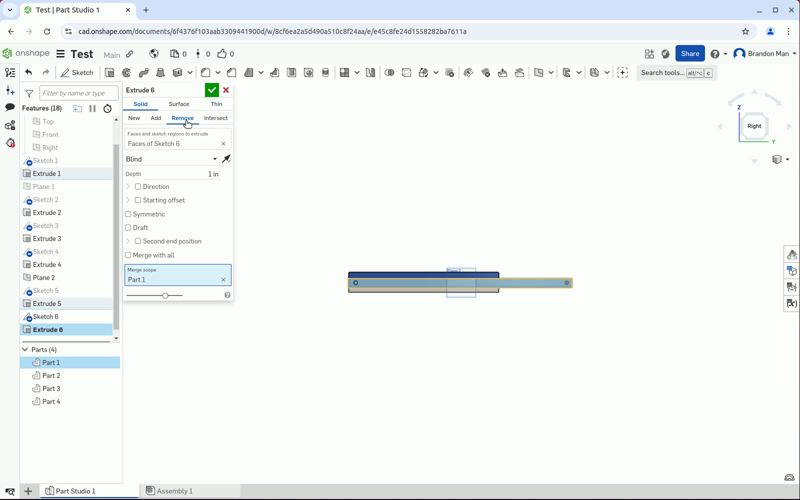
key(tab, 4)
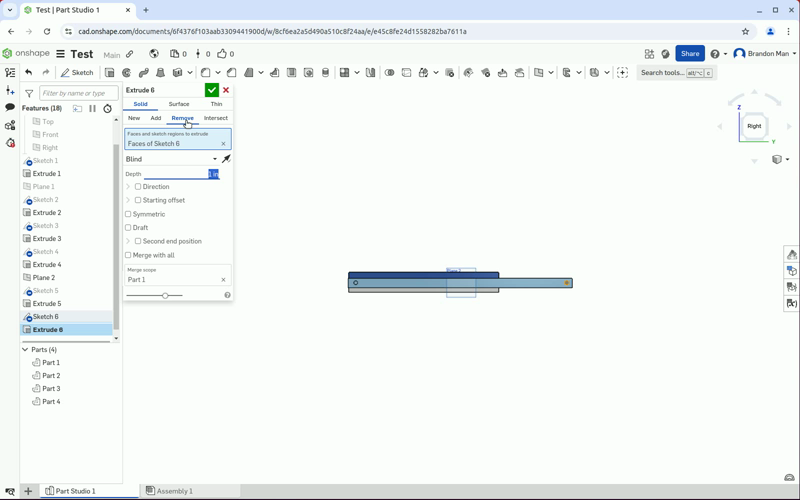
text(2.889)
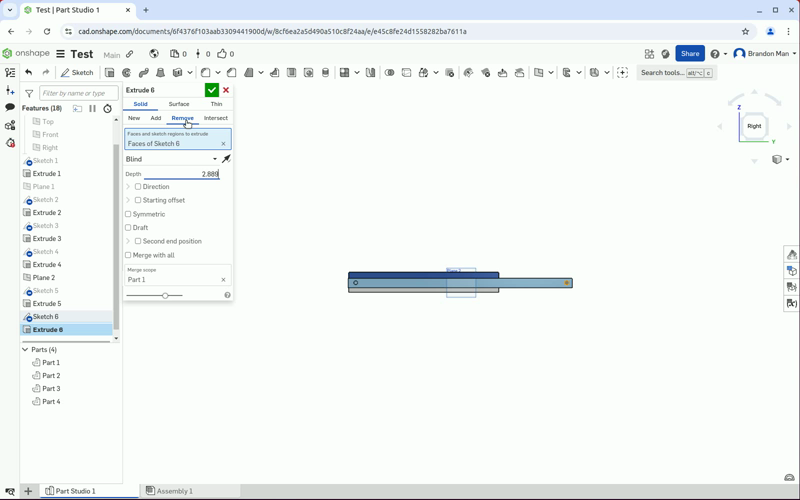
key(tab, 6)
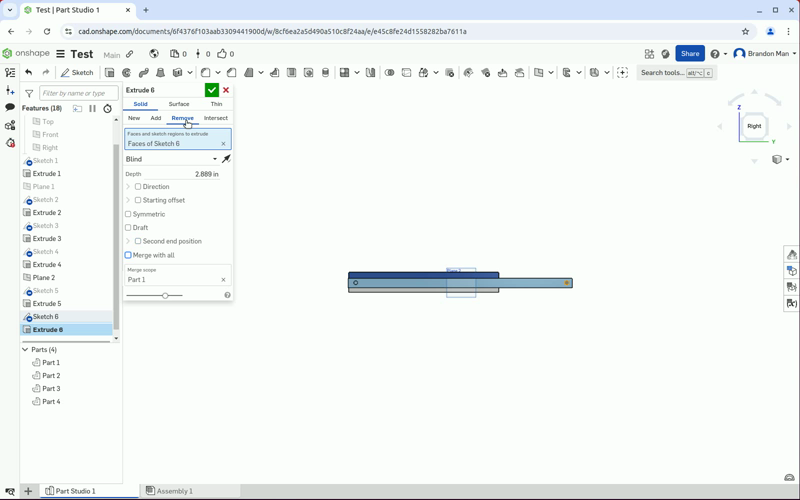
key(space)
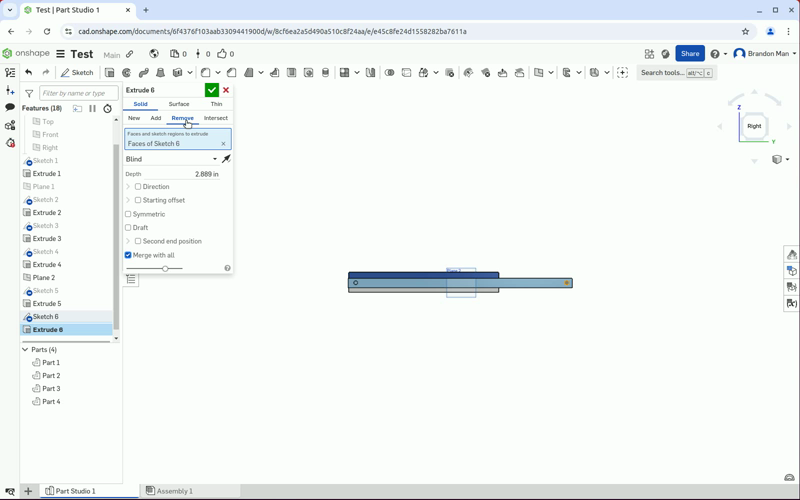
key(enter)
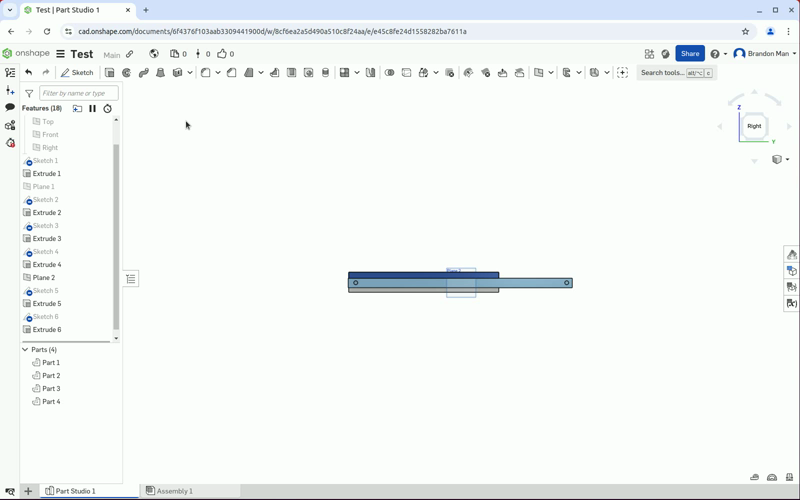
key(shift+h)
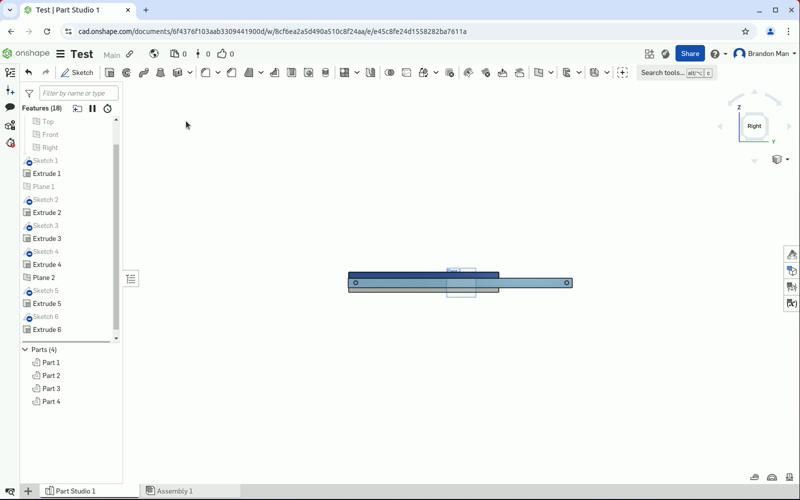
key(shift+h)
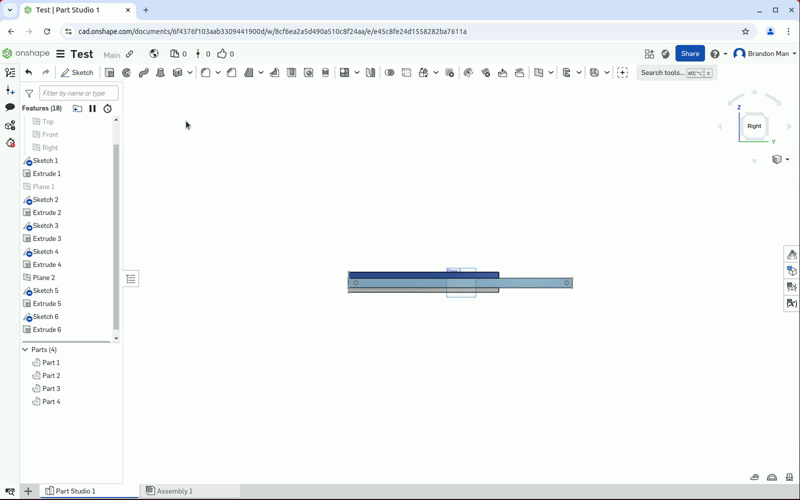
key(shift+7)
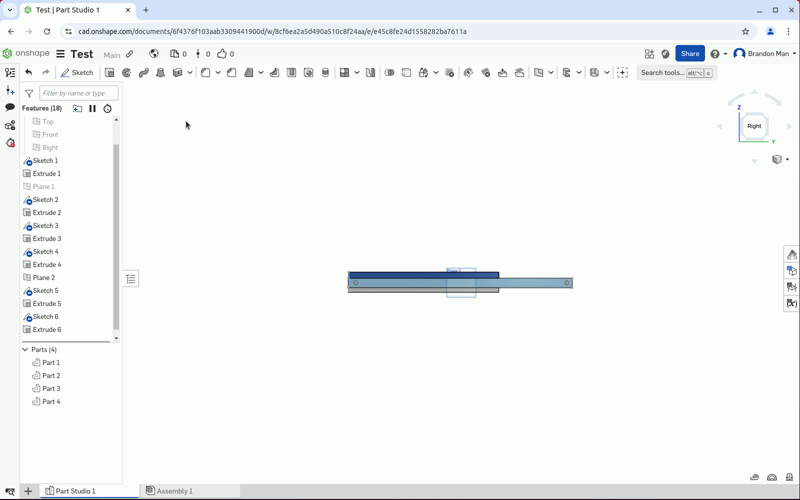
key(right, 2)
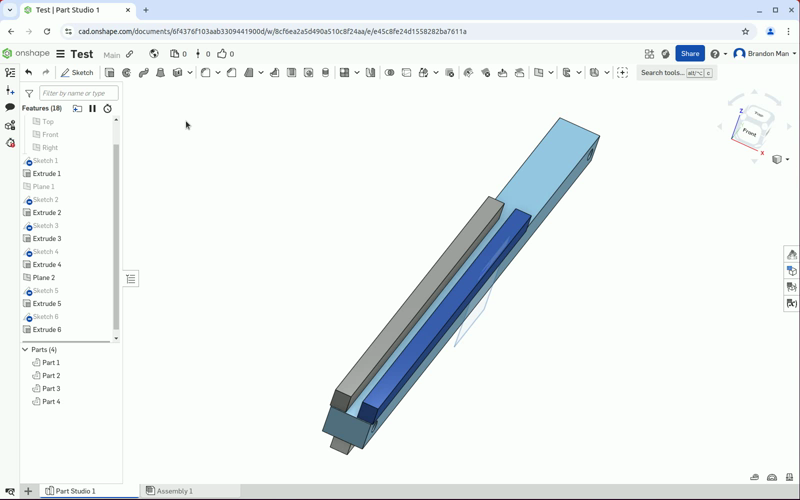
key(down, 2)
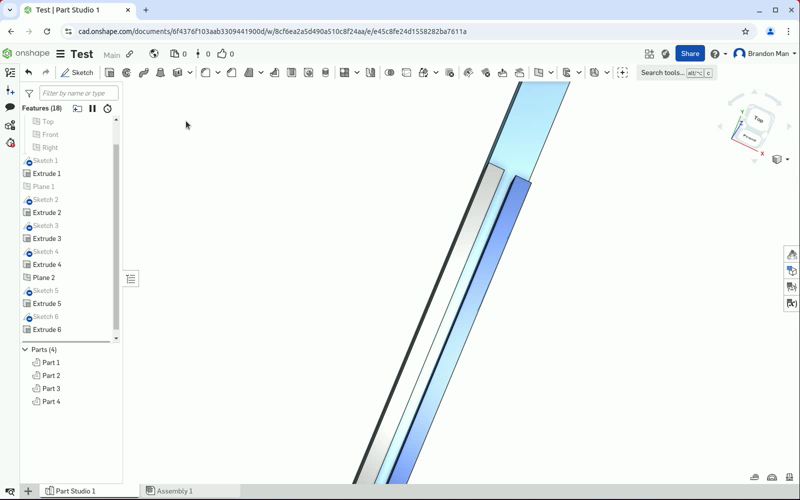
key(up, 2)
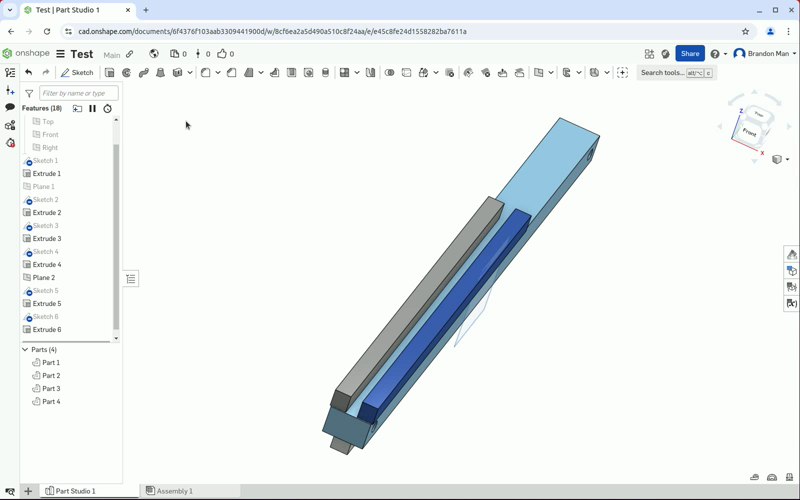
key(left, 2)
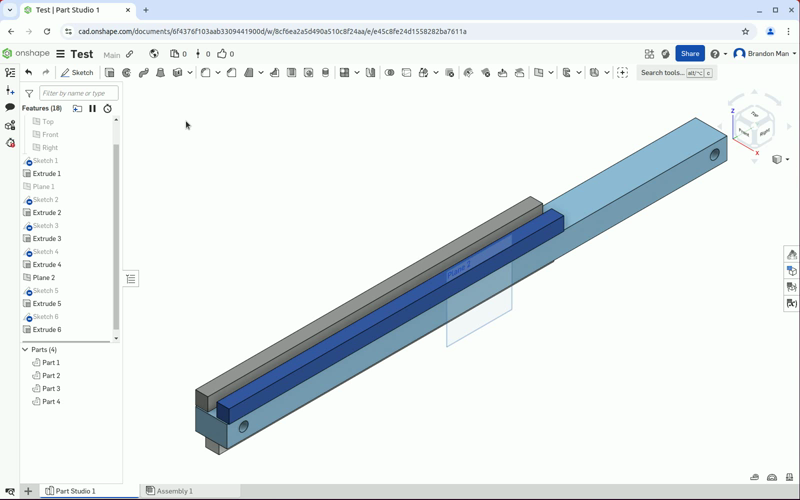
mouse_move(69, 163)
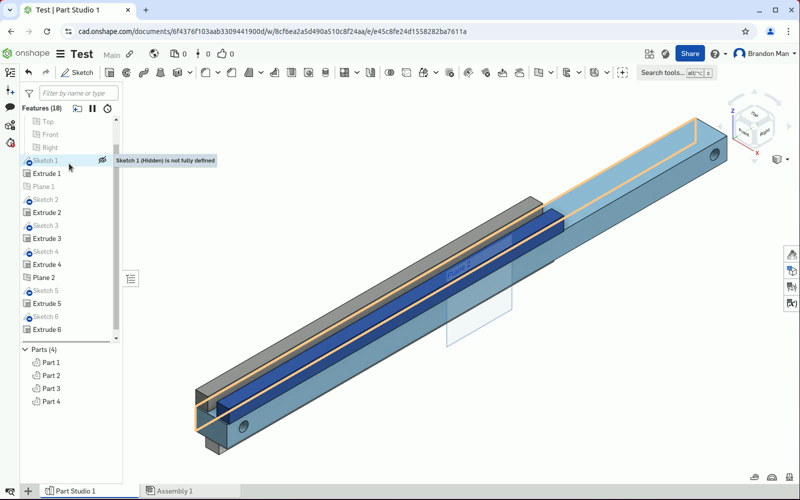
click(69, 163)